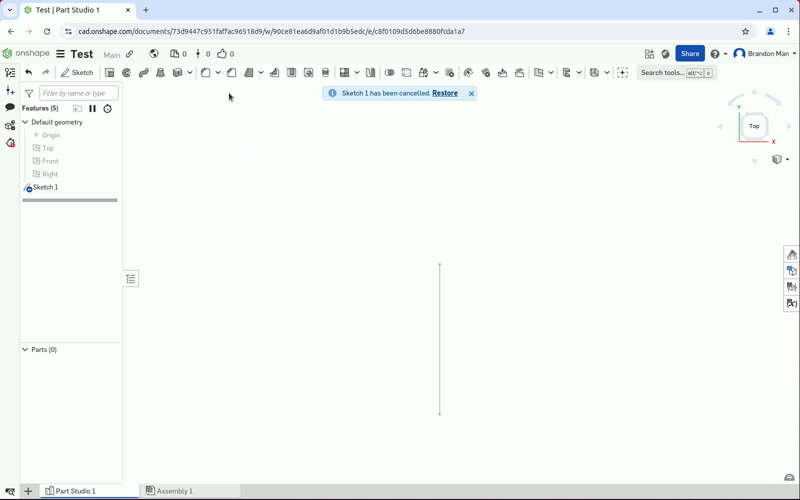
key(shift+h)
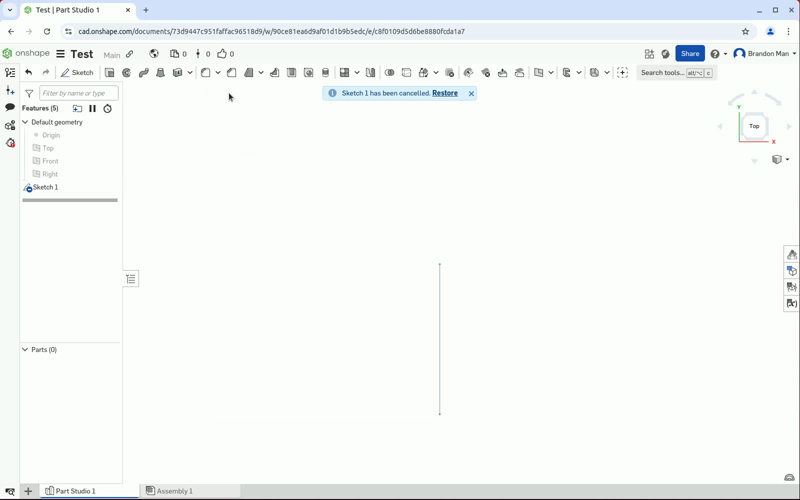
key(shift+s)
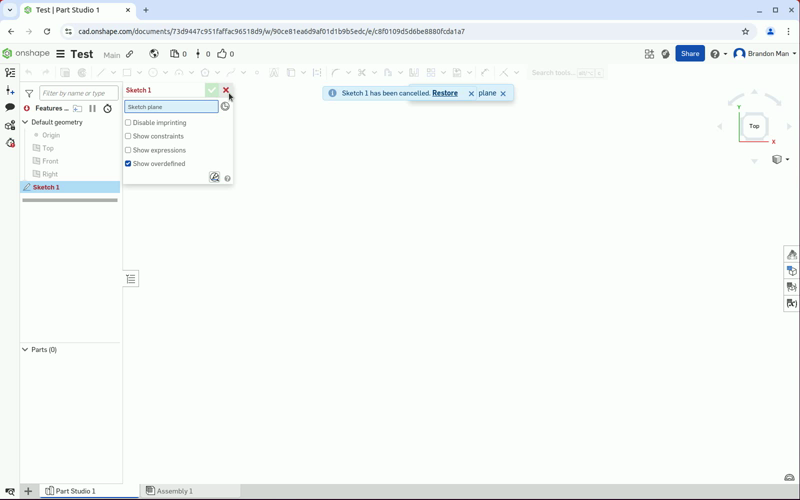
mouse_move(73, 150)
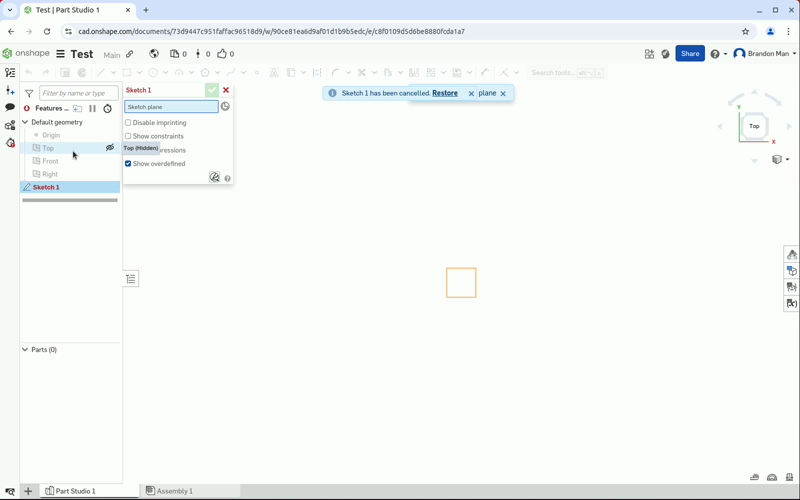
click(73, 150)
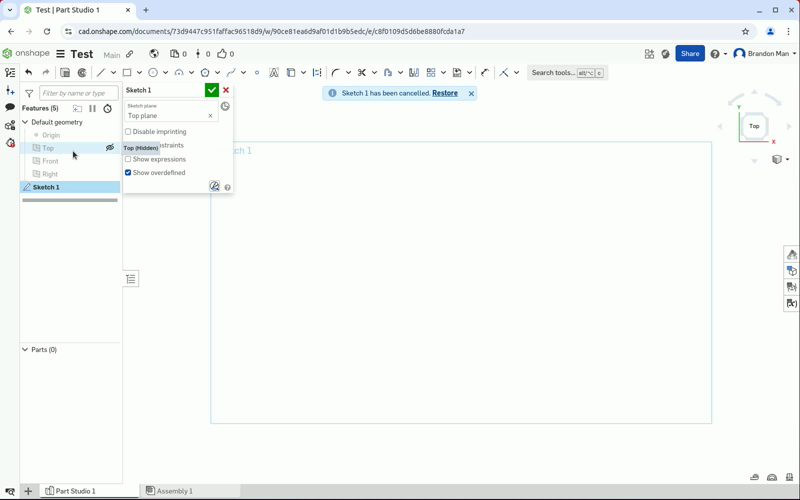
mouse_move(73, 352)
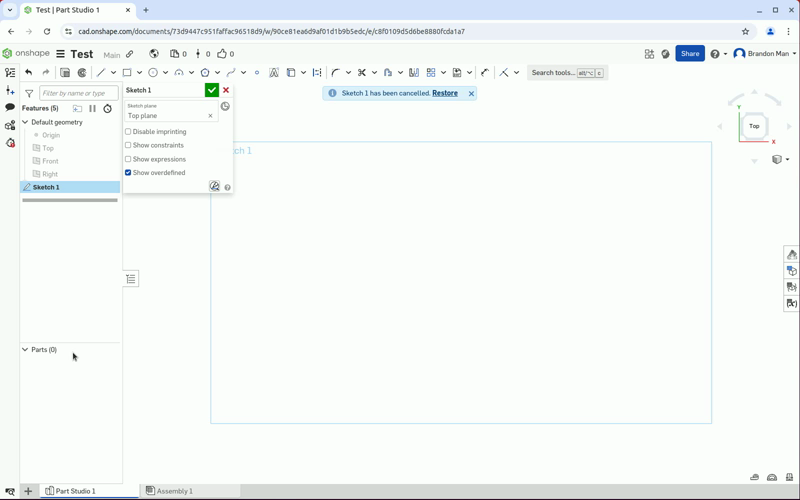
key(y)
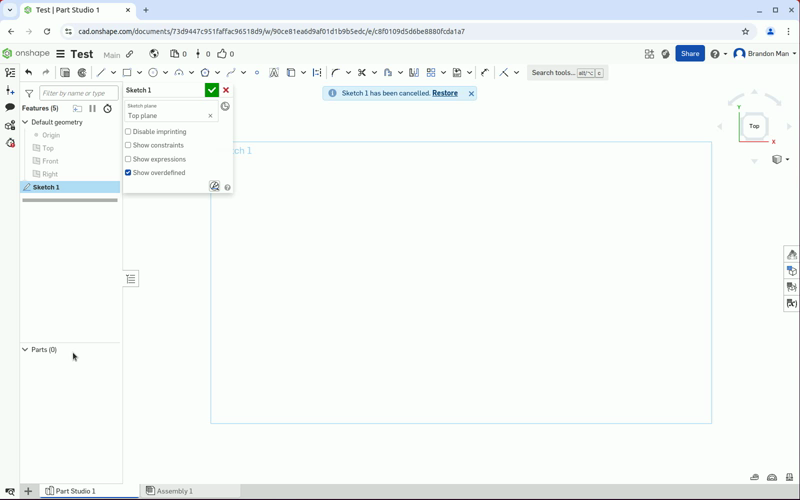
key(l)
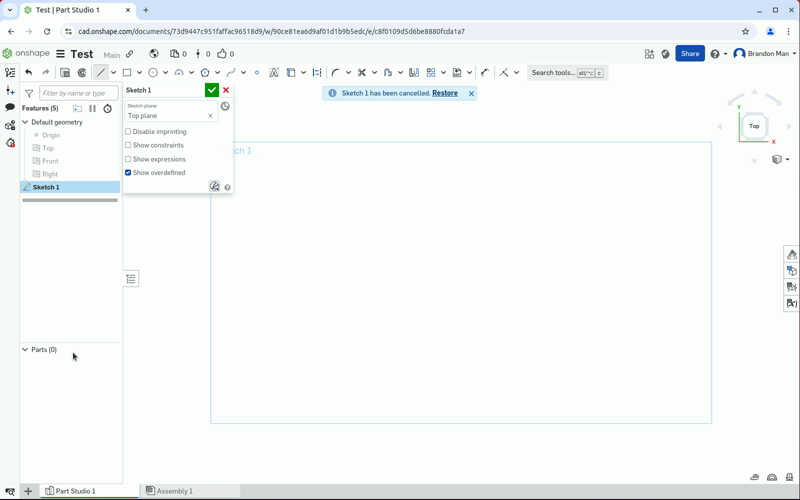
key_down(shift)
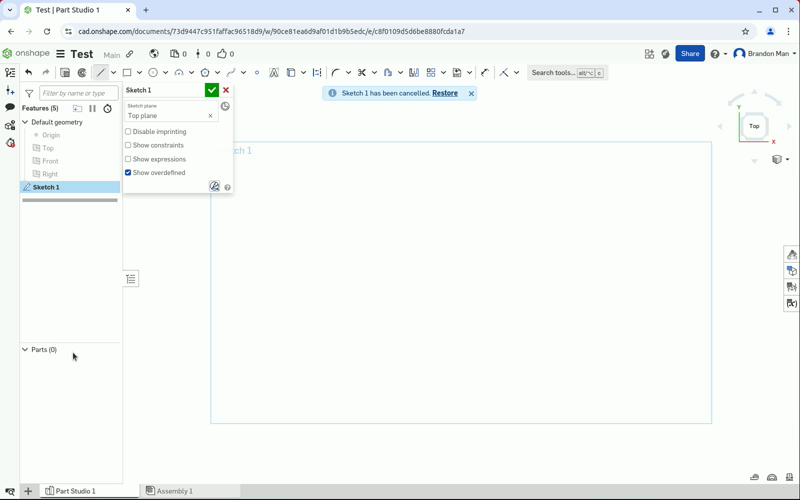
mouse_move(483, 367)
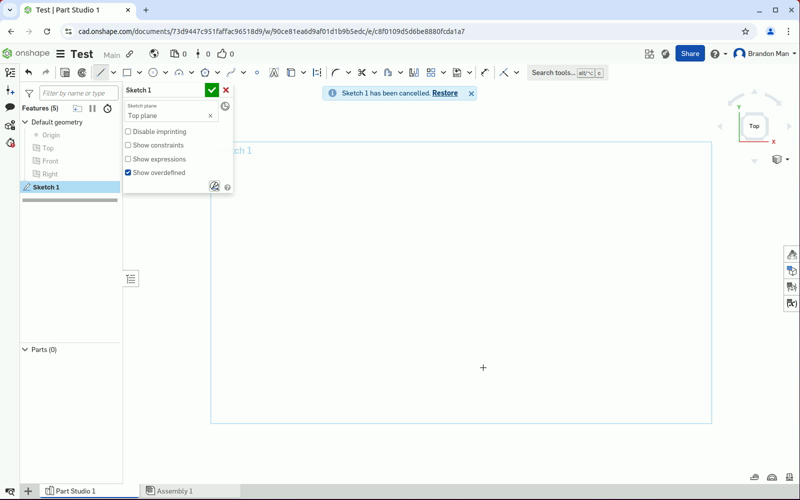
click(483, 367)
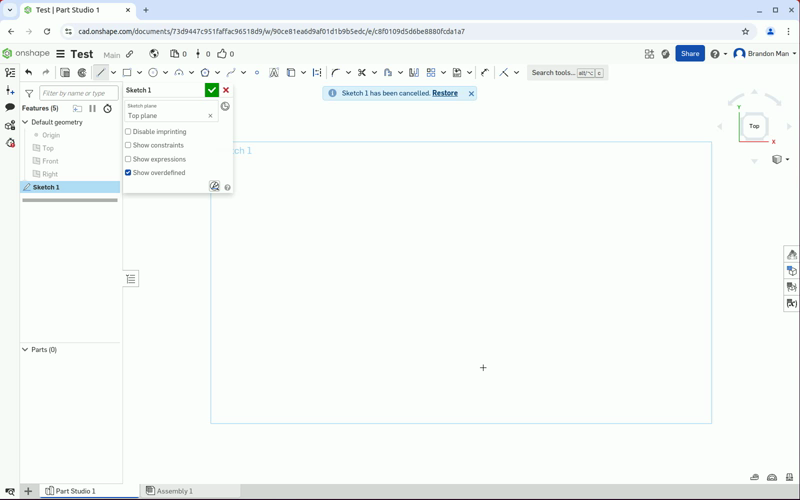
key_up(shift)
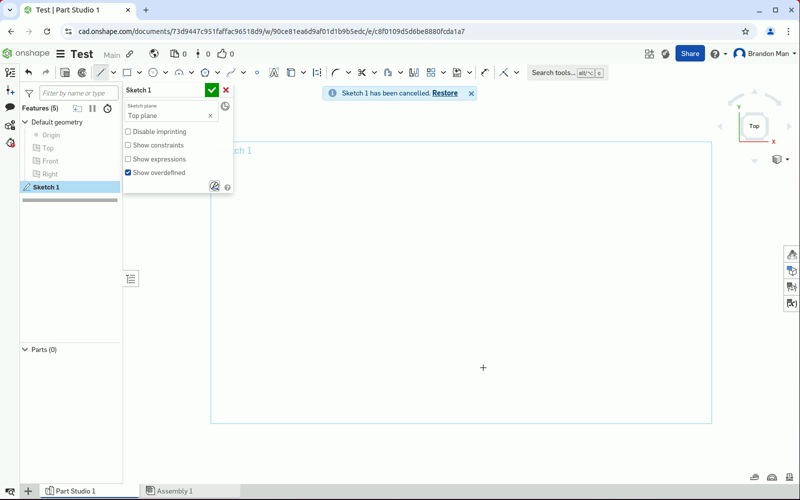
key_down(shift)
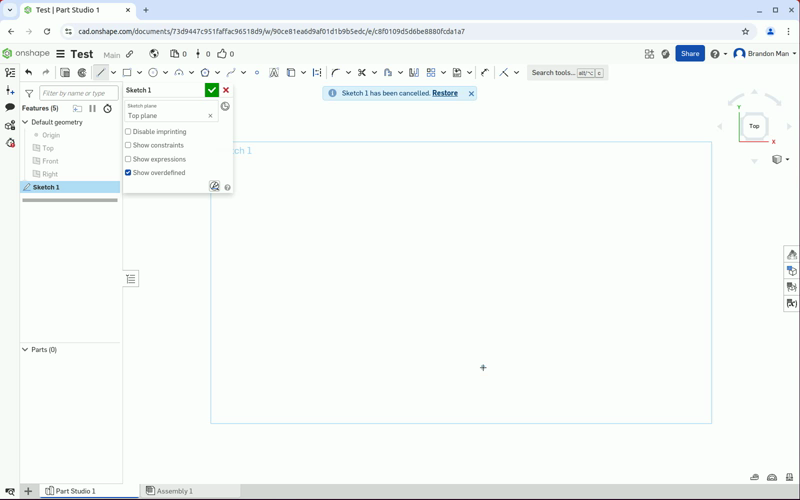
mouse_move(513, 367)
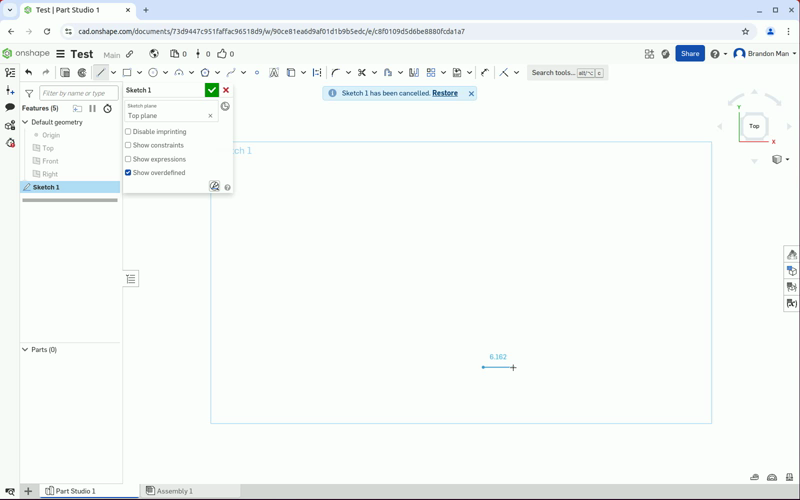
mouse_move(492, 367)
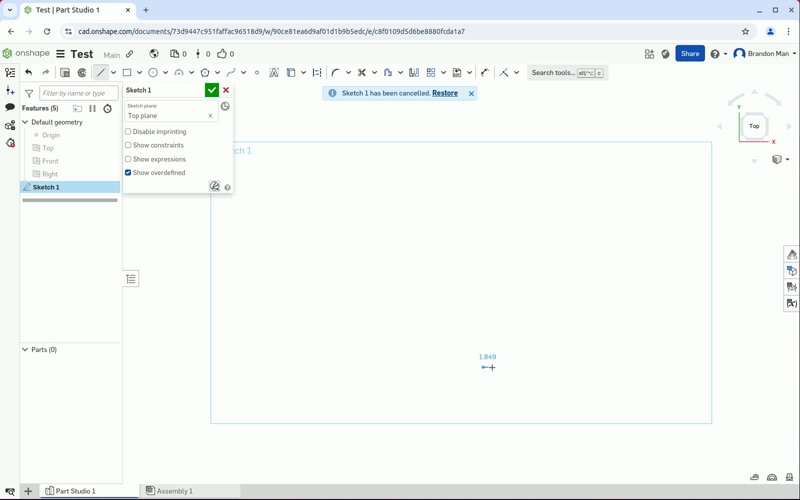
click(492, 367)
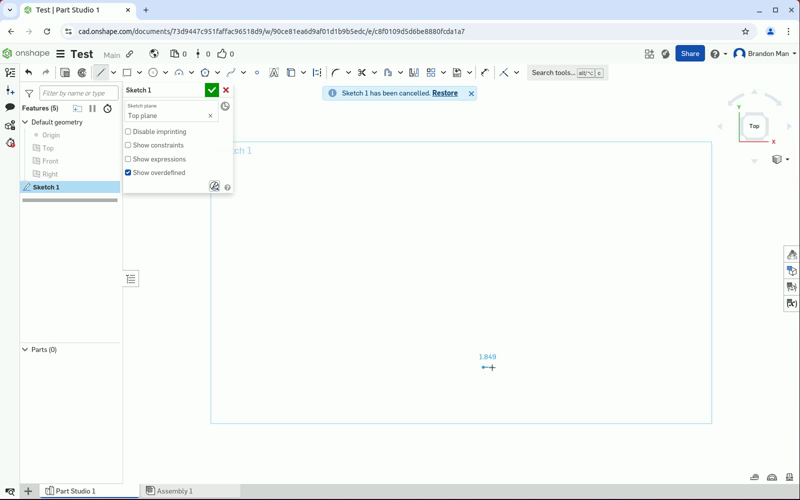
key_up(shift)
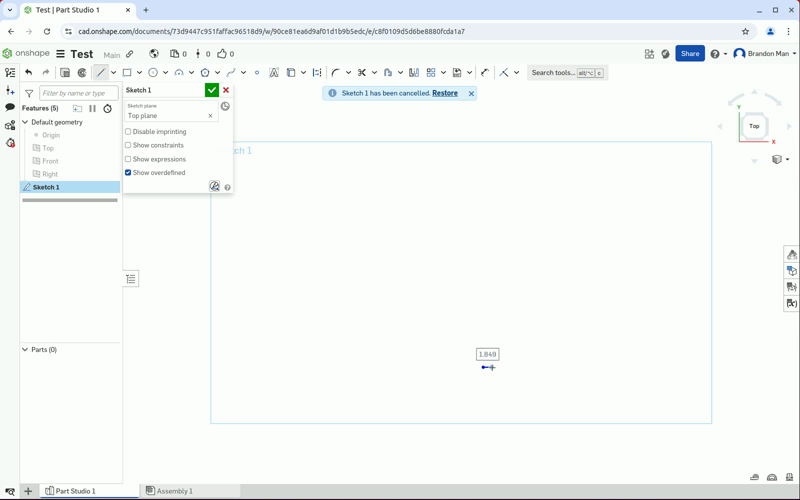
key_down(shift)
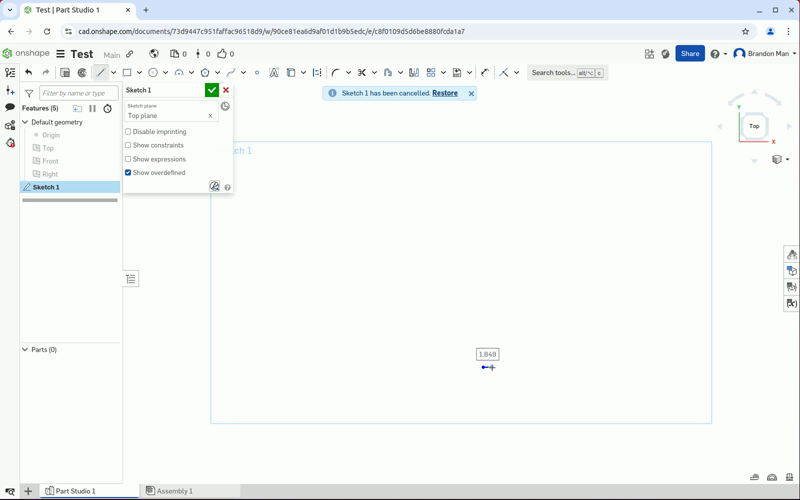
mouse_move(522, 367)
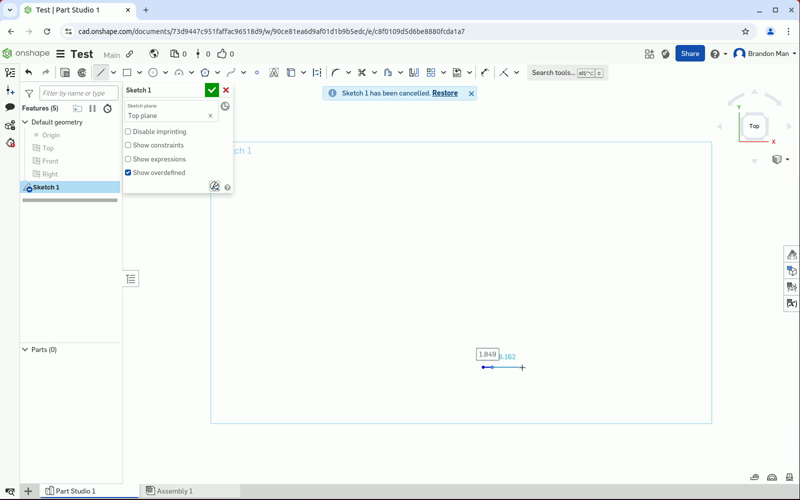
mouse_move(492, 361)
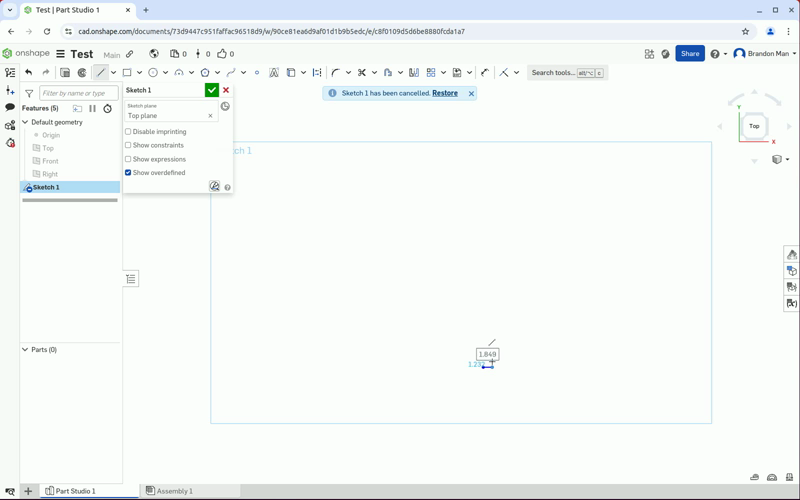
scroll(6)
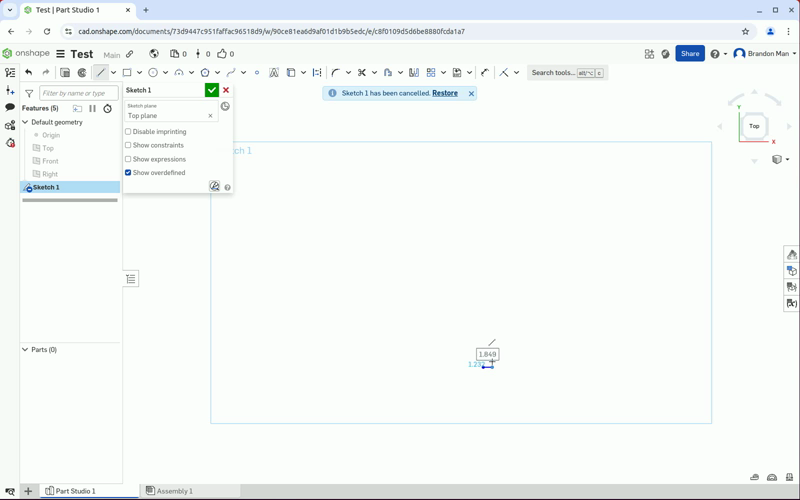
scroll(6)
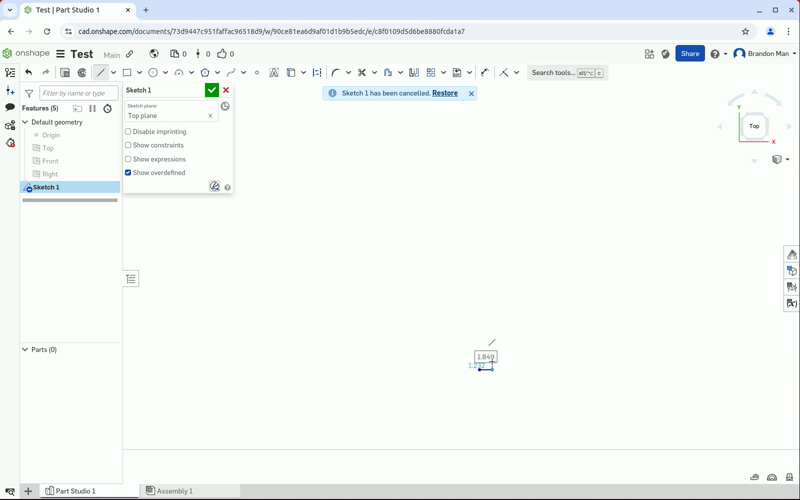
scroll(6)
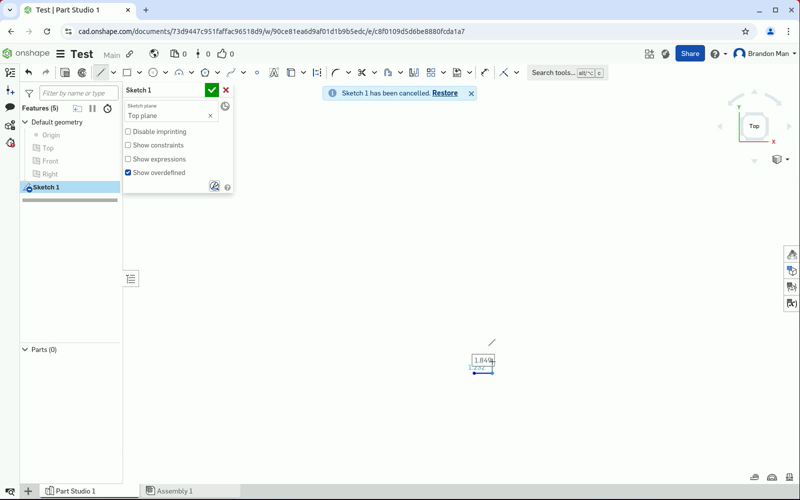
scroll(6)
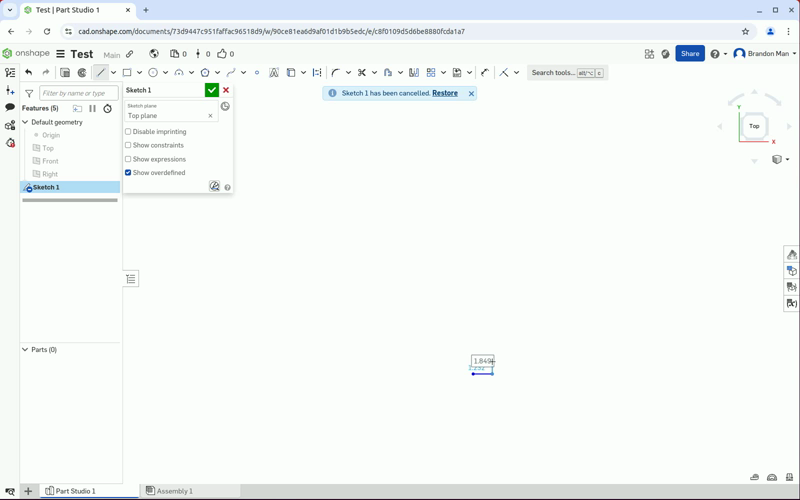
scroll(6)
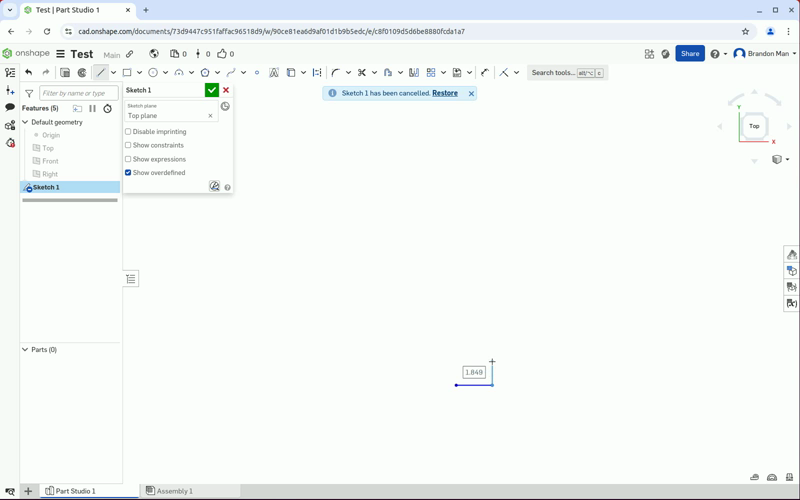
scroll(6)
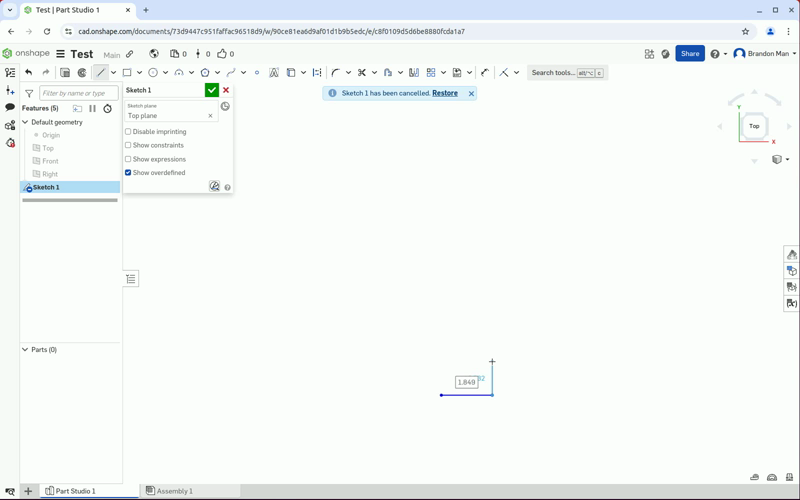
scroll(6)
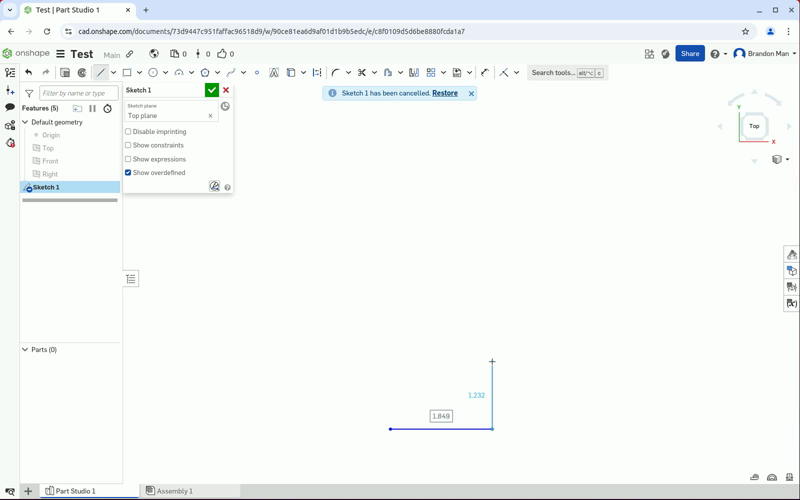
click(492, 361)
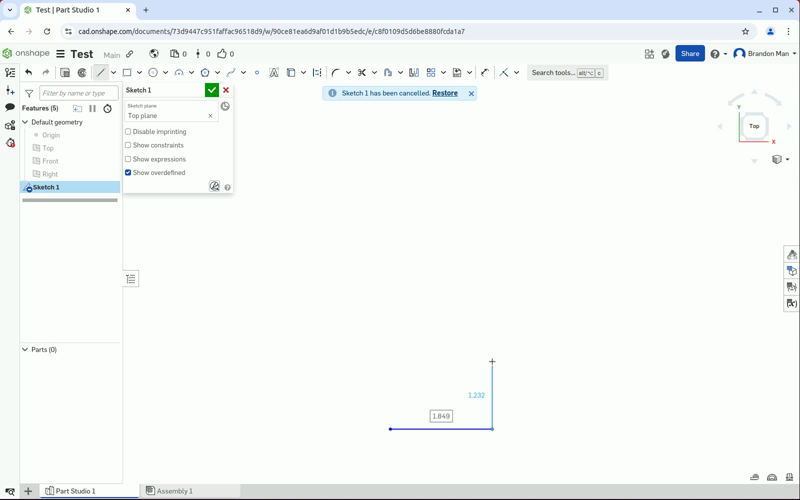
scroll(-6)
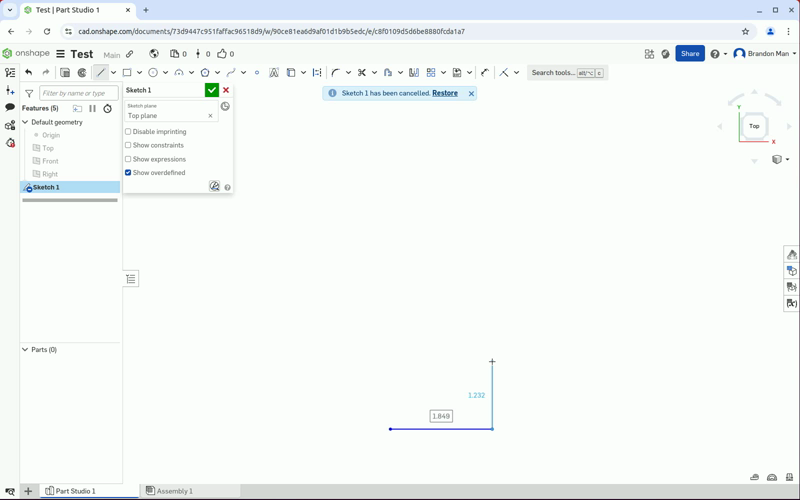
scroll(-6)
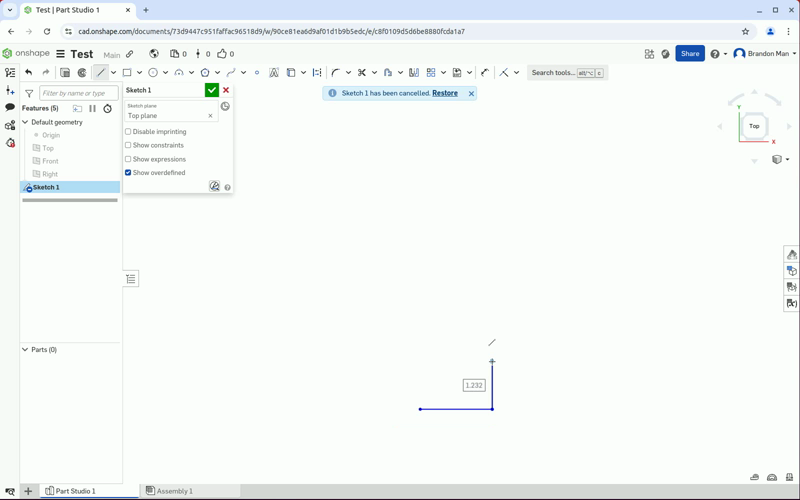
scroll(-6)
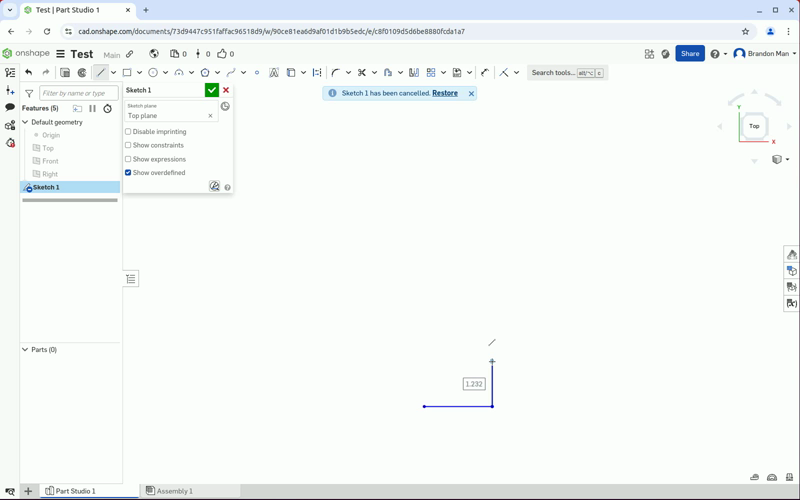
scroll(-6)
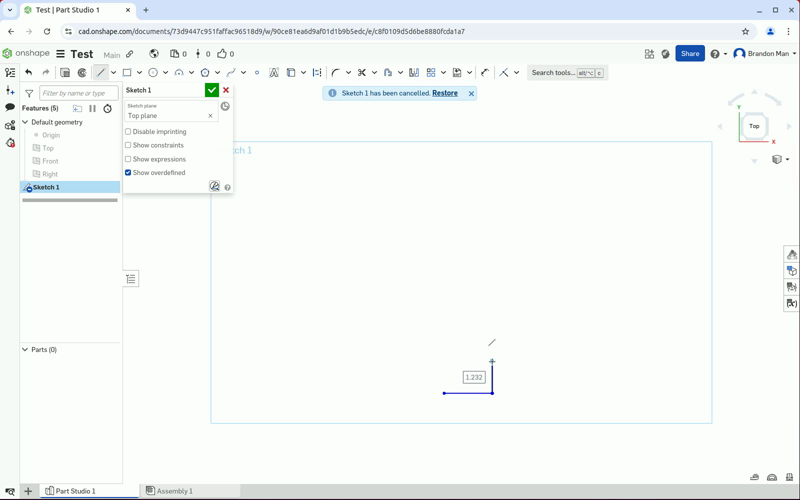
scroll(-6)
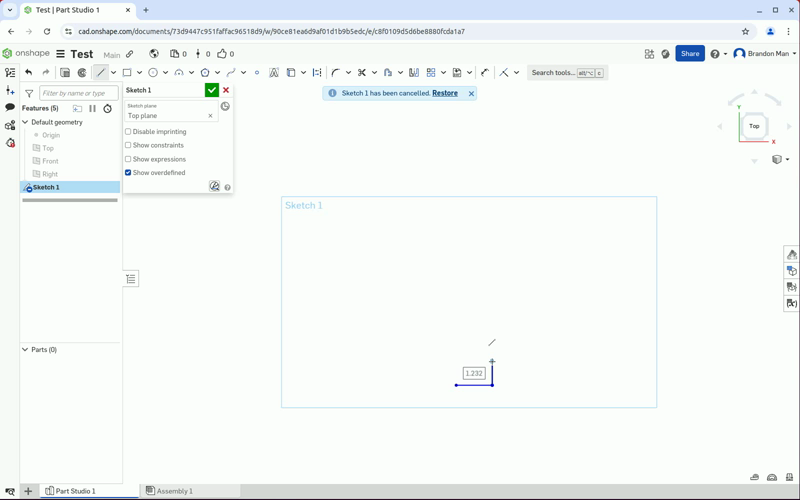
scroll(-6)
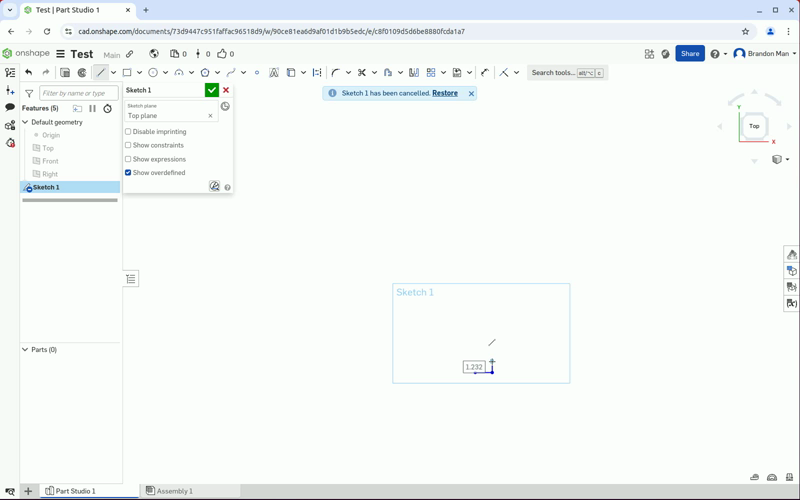
scroll(-6)
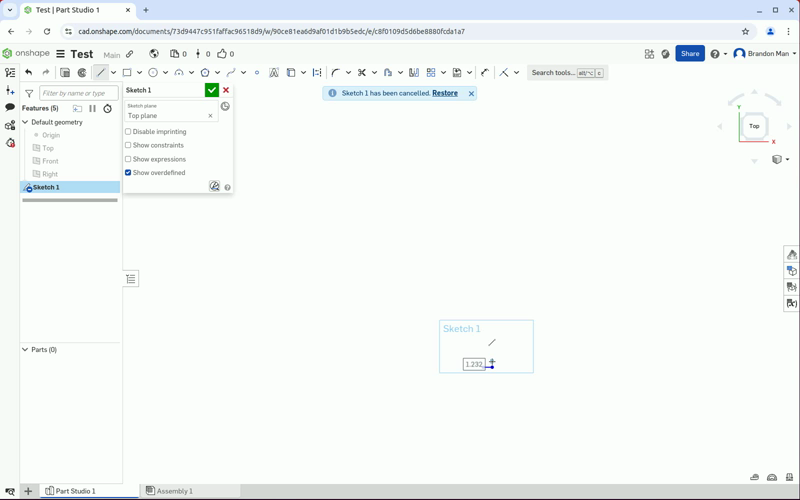
key_up(shift)
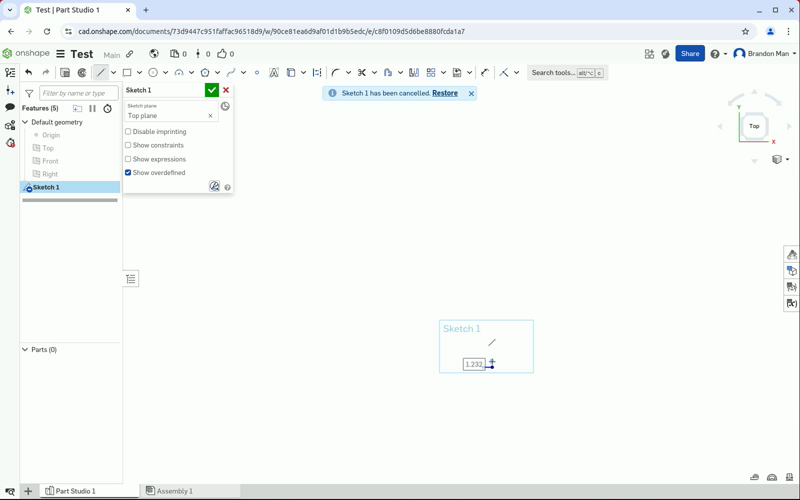
key_down(shift)
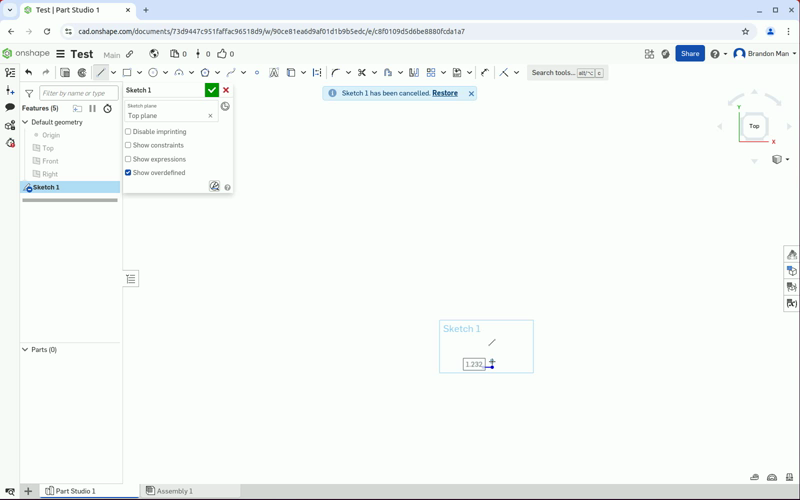
mouse_move(522, 361)
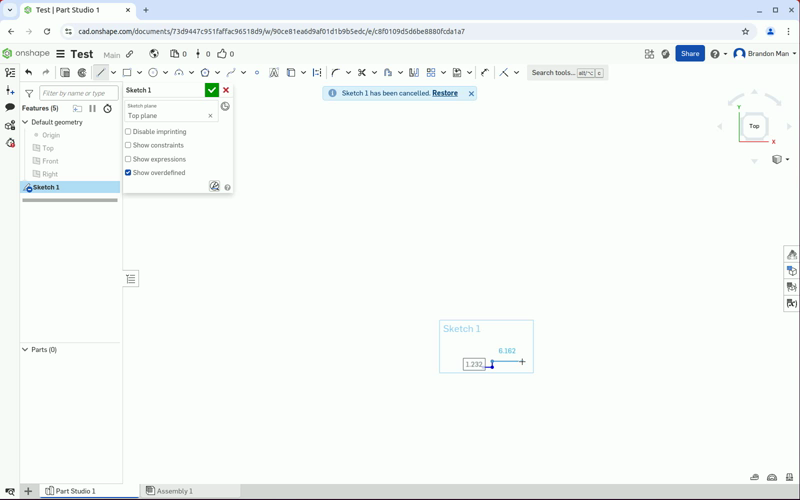
mouse_move(492, 357)
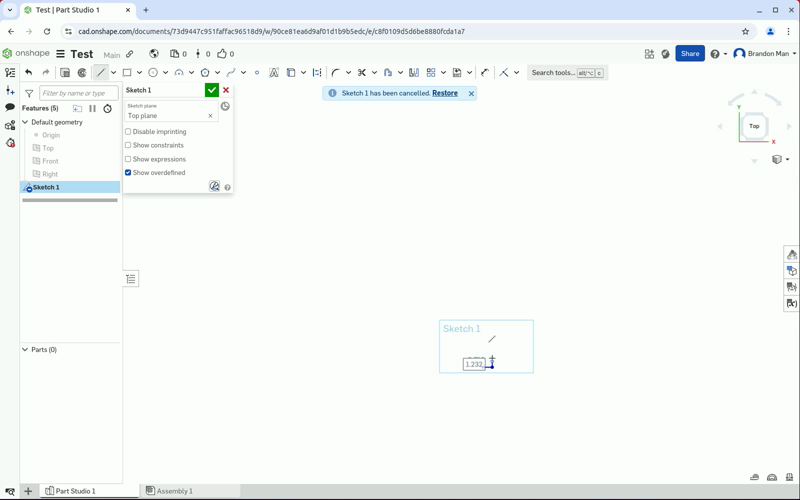
scroll(6)
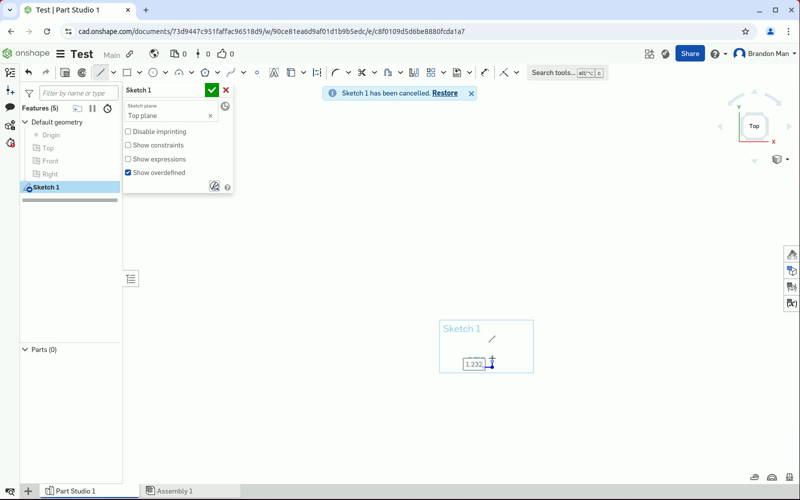
scroll(6)
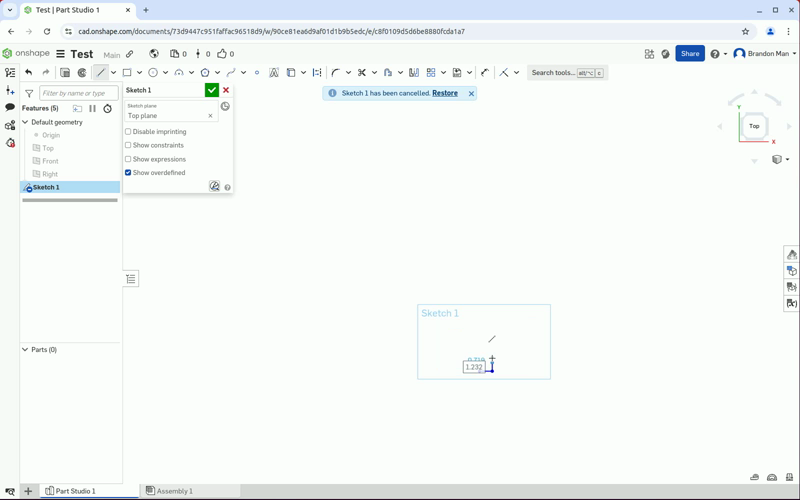
scroll(6)
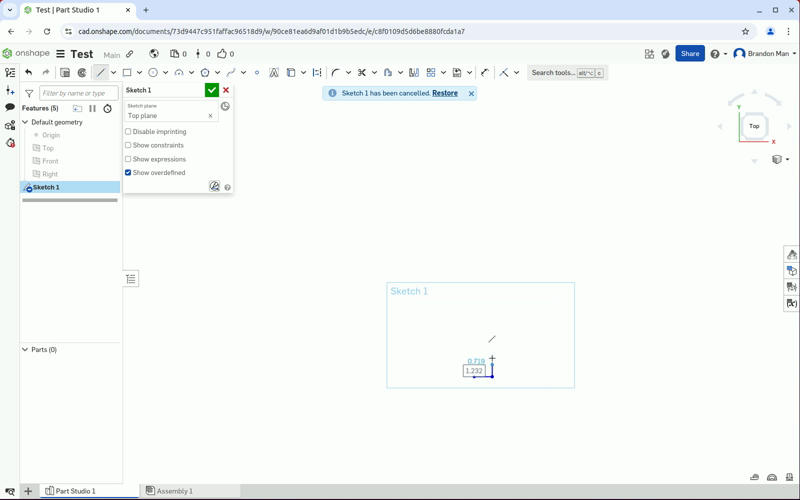
scroll(6)
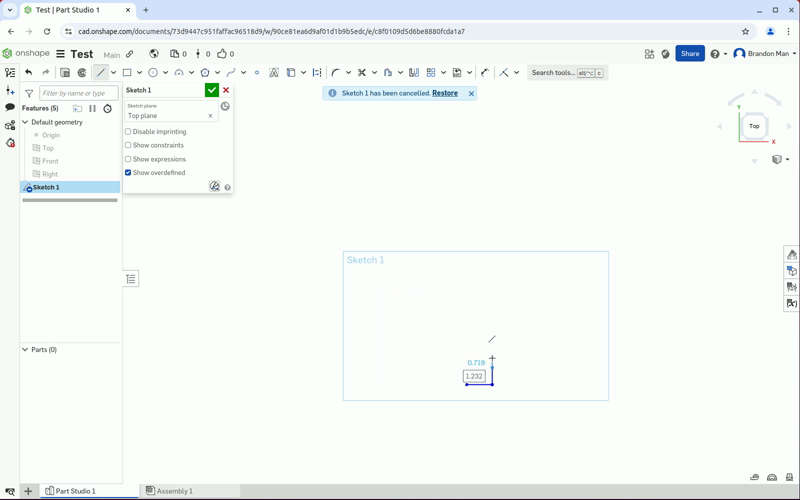
scroll(6)
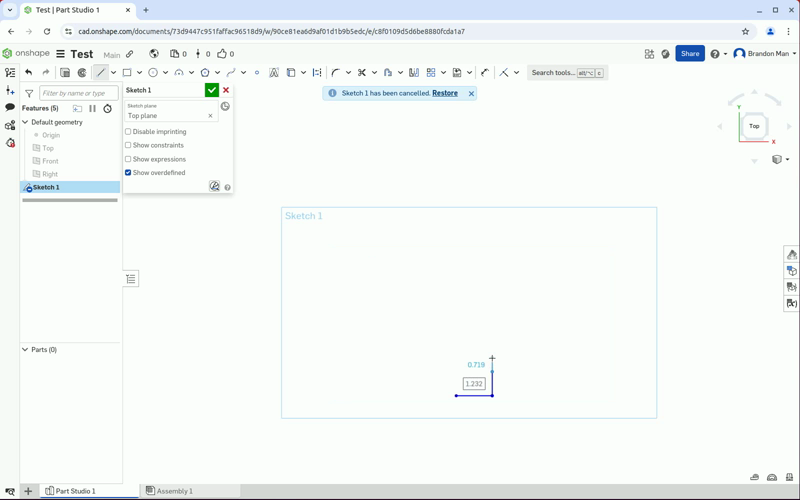
scroll(6)
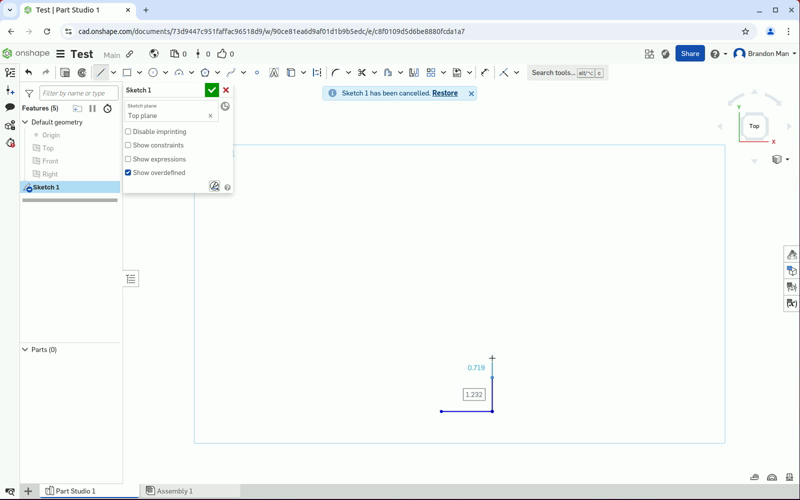
scroll(6)
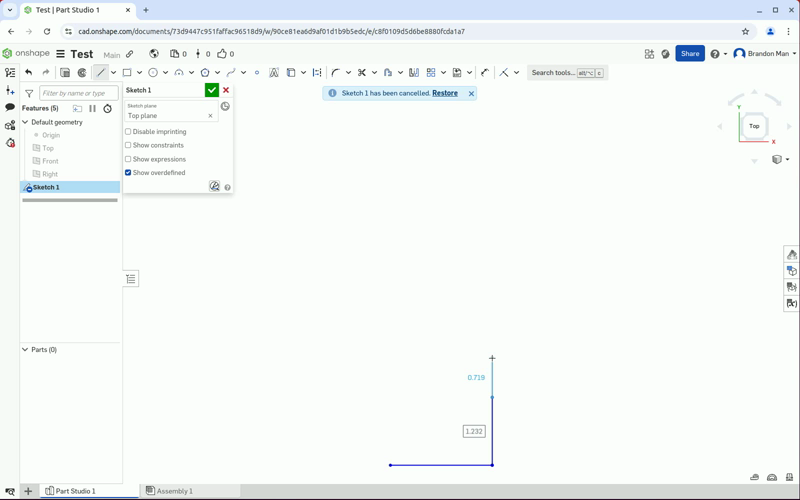
click(492, 357)
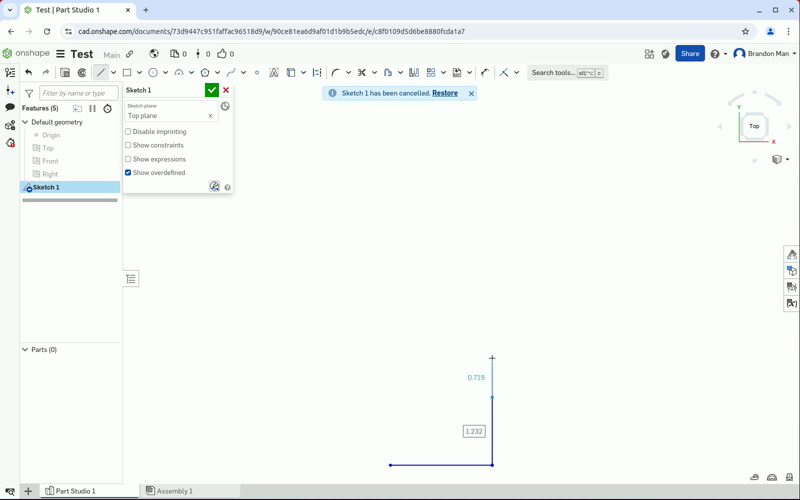
scroll(-6)
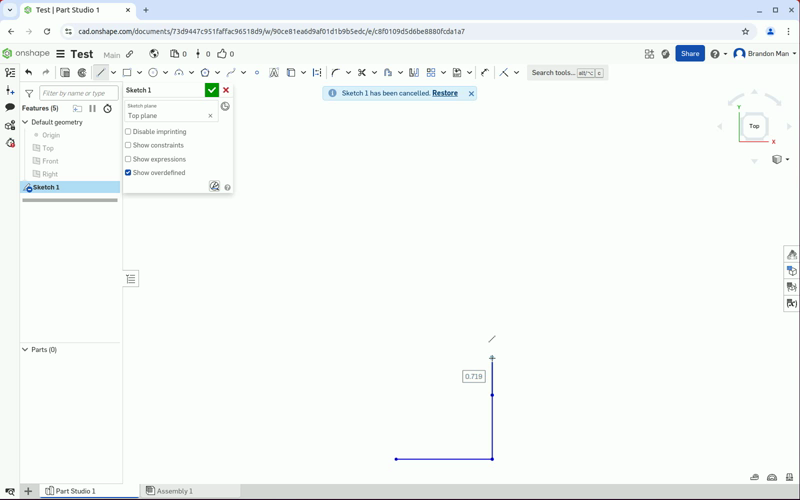
scroll(-6)
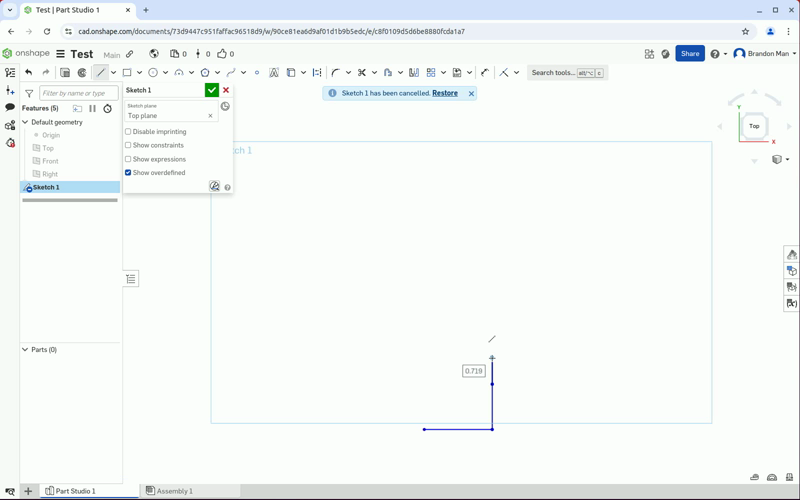
scroll(-6)
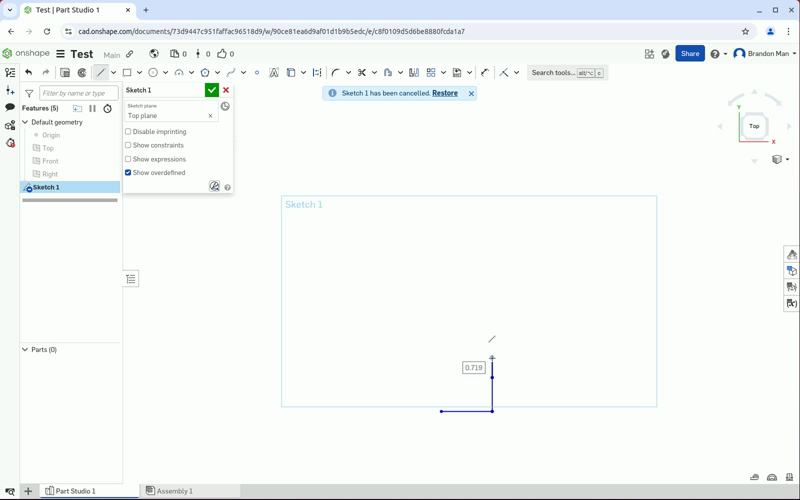
scroll(-6)
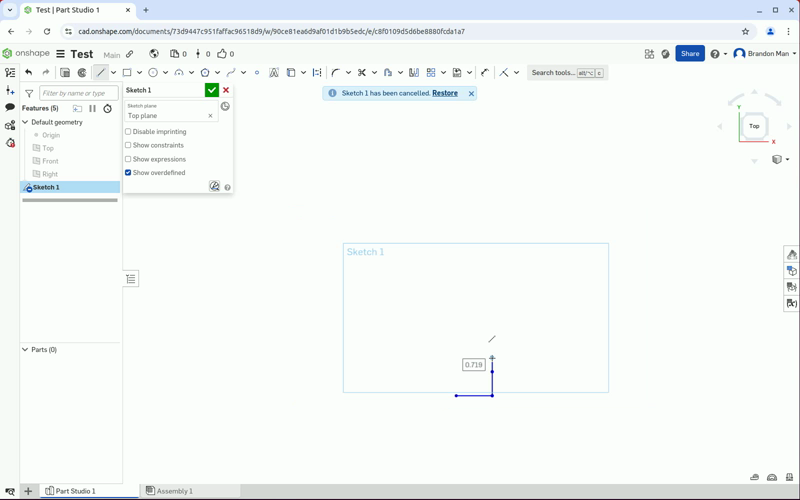
scroll(-6)
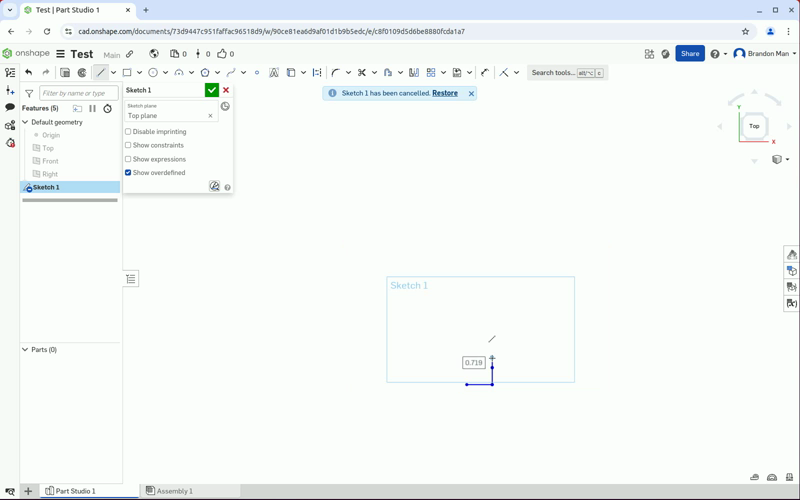
scroll(-6)
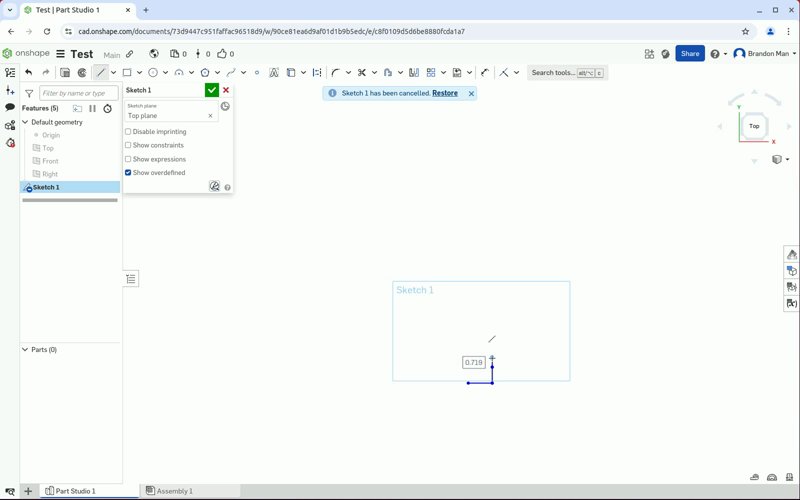
scroll(-6)
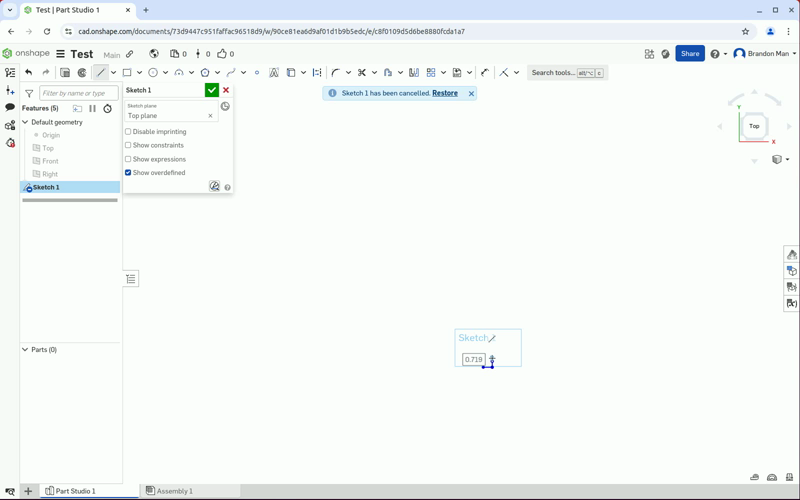
key_up(shift)
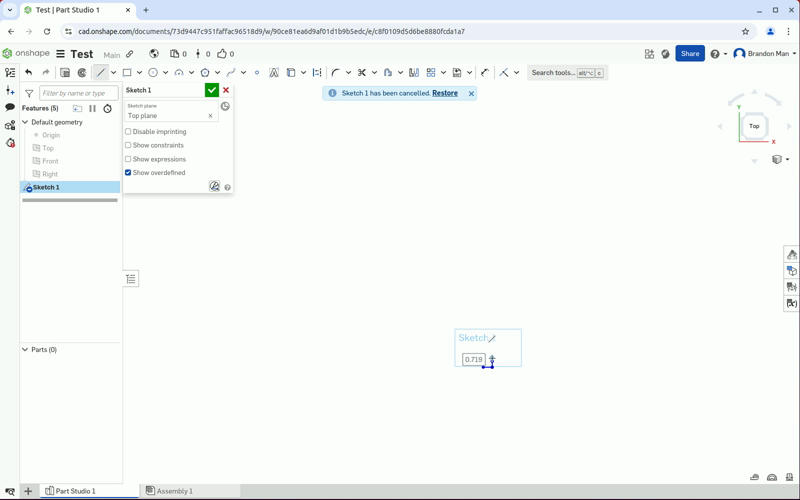
key_down(shift)
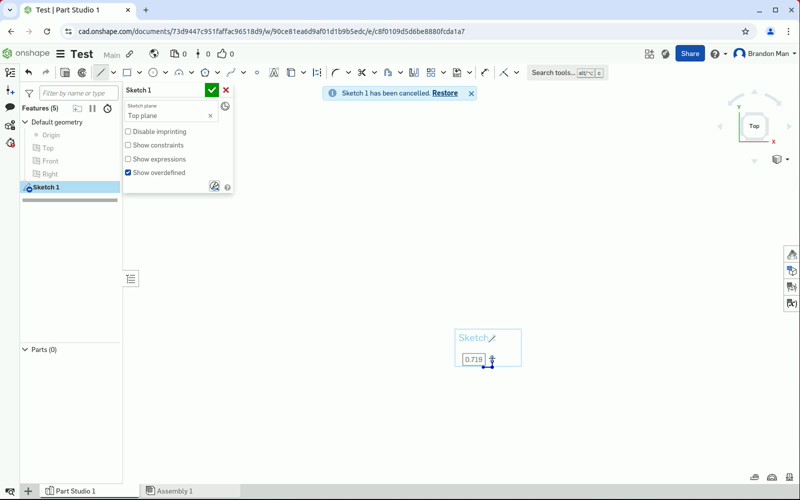
mouse_move(522, 357)
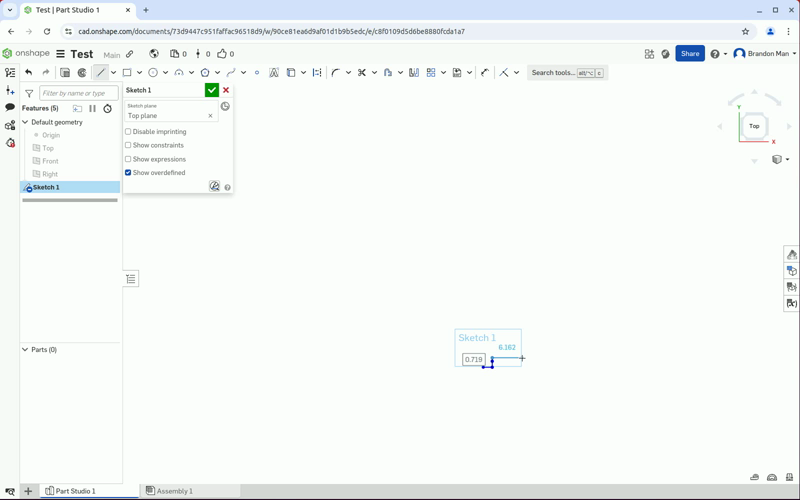
mouse_move(483, 357)
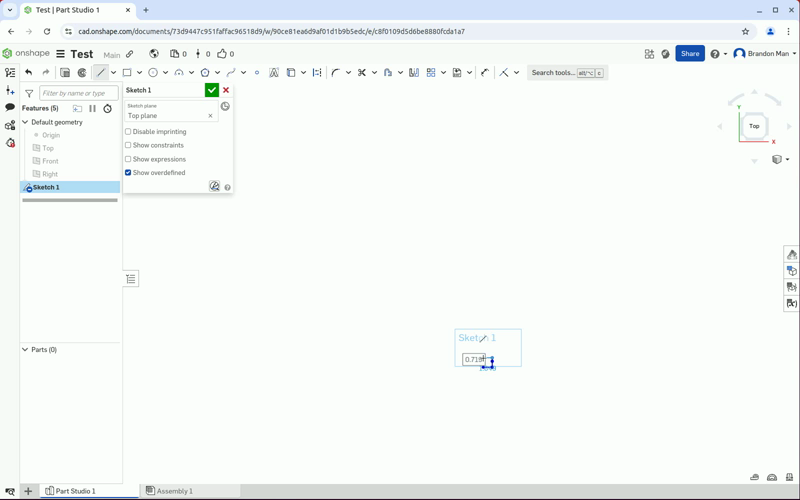
click(483, 357)
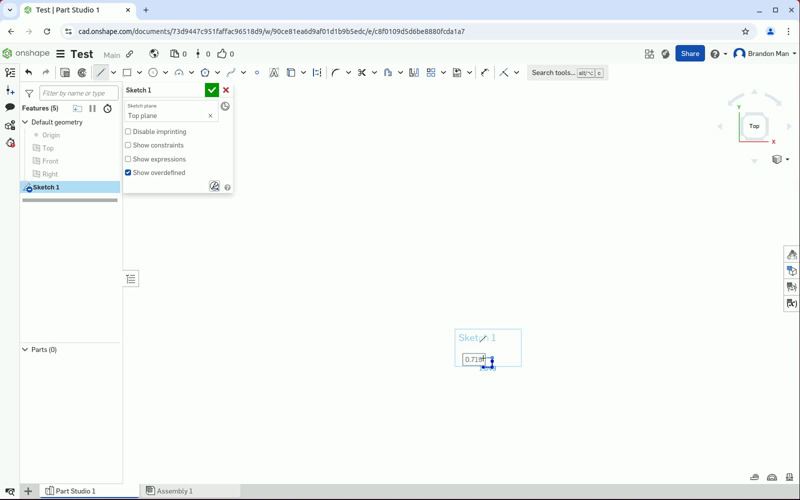
key_up(shift)
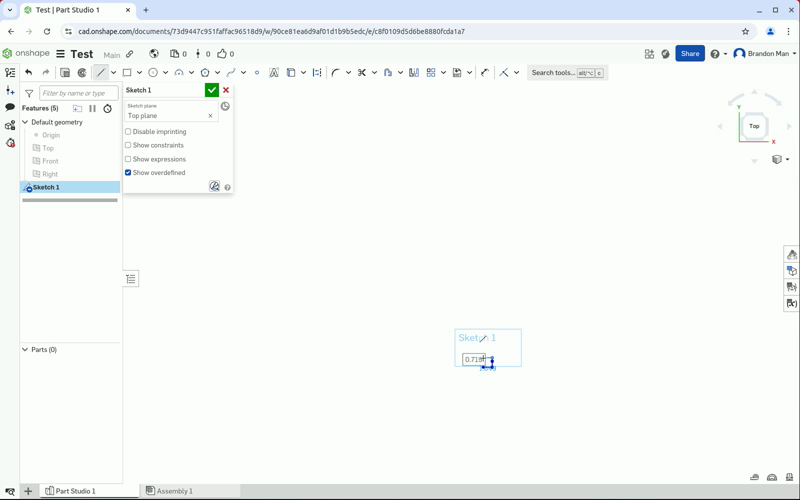
key_down(shift)
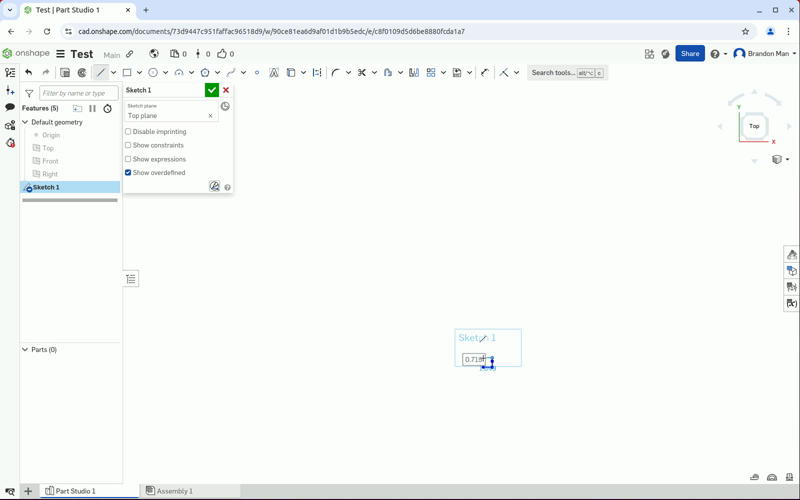
mouse_move(513, 357)
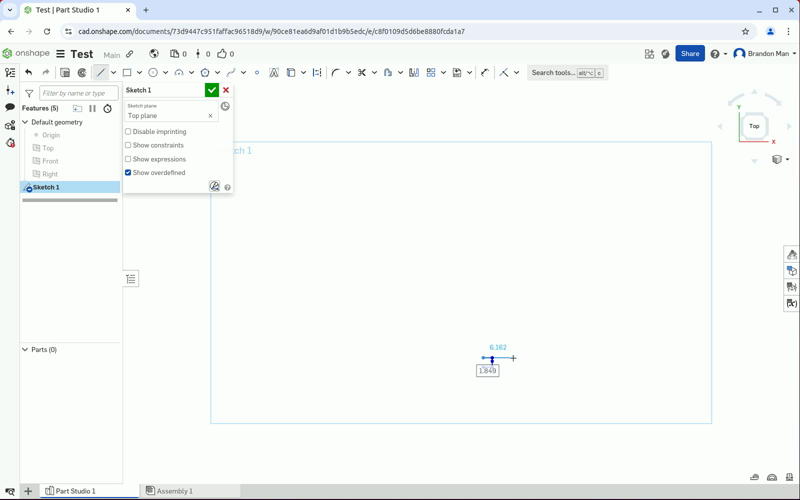
mouse_move(483, 361)
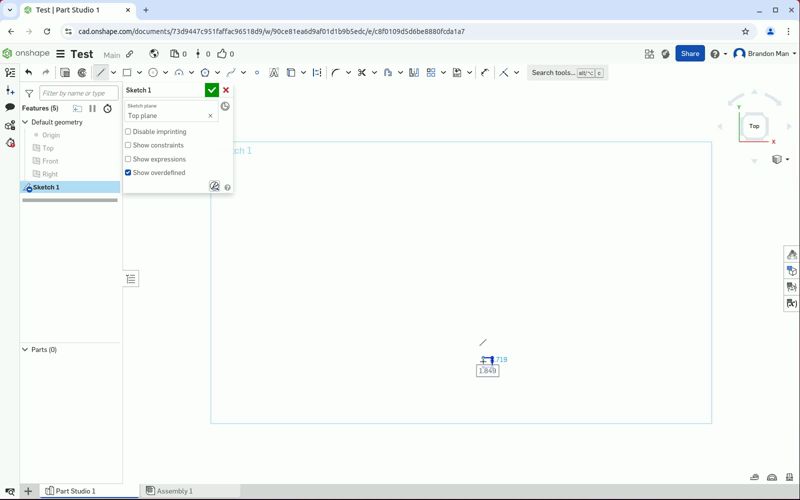
scroll(6)
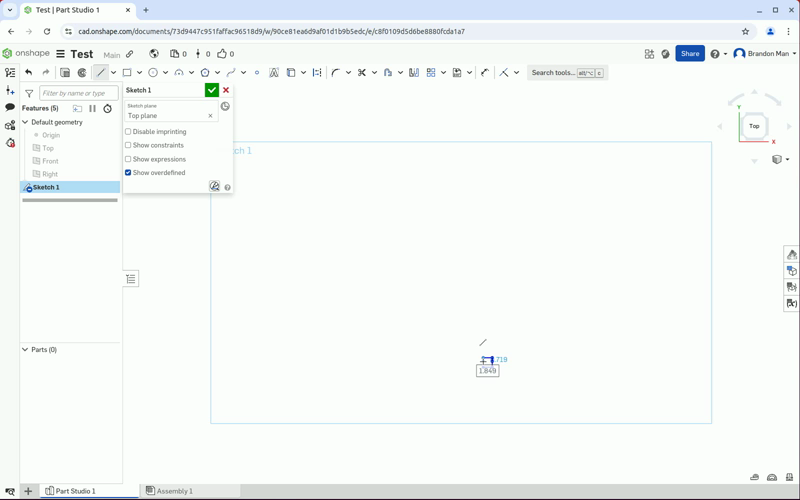
scroll(6)
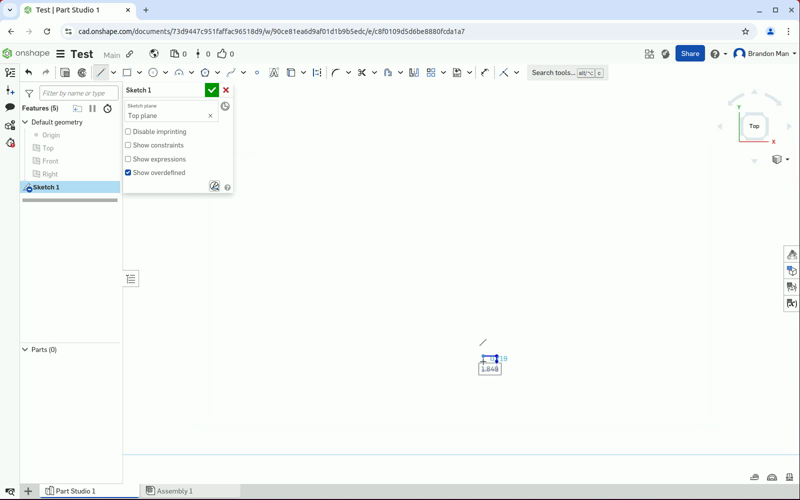
scroll(6)
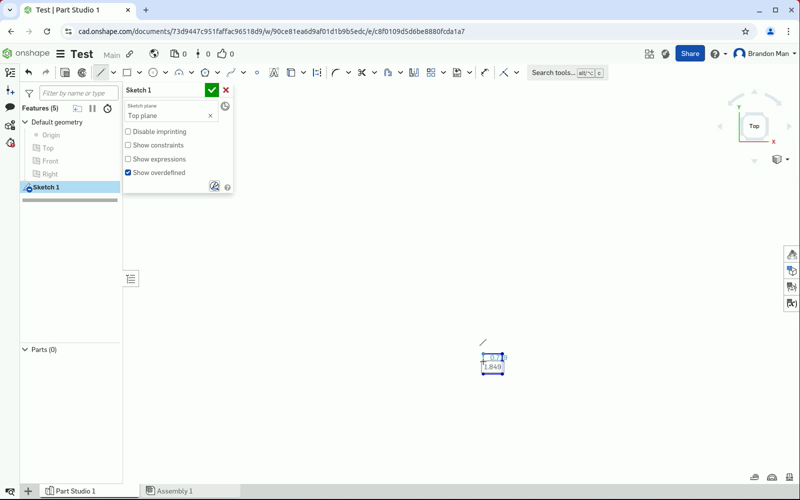
scroll(6)
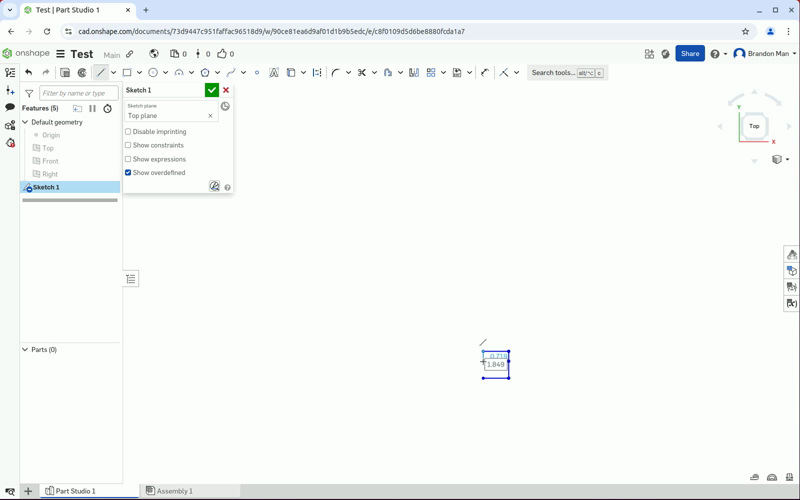
scroll(6)
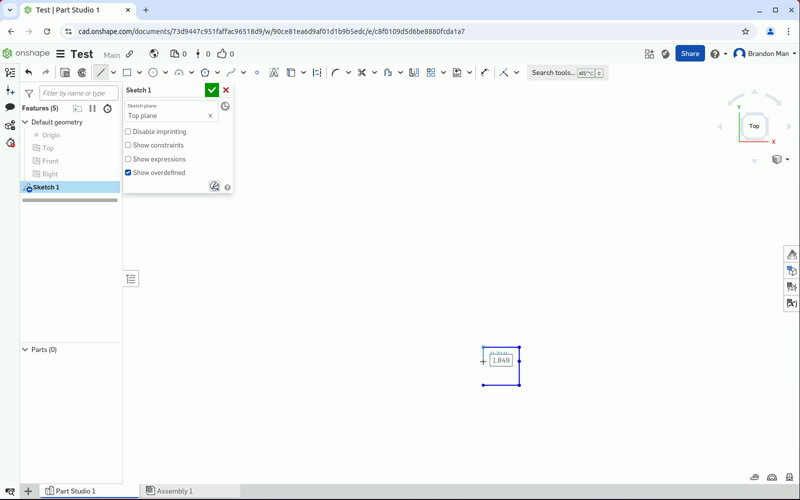
scroll(6)
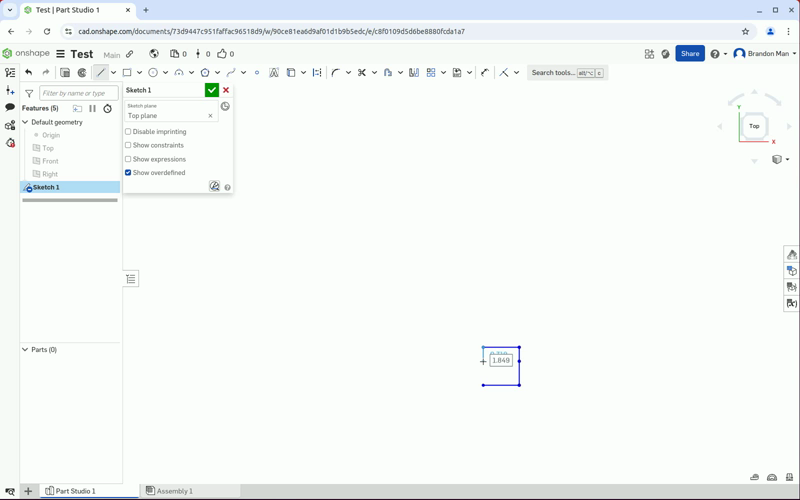
scroll(6)
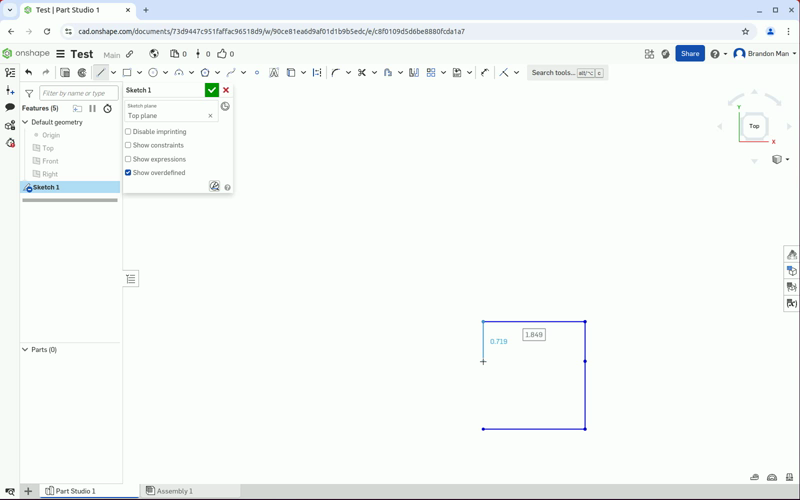
click(483, 361)
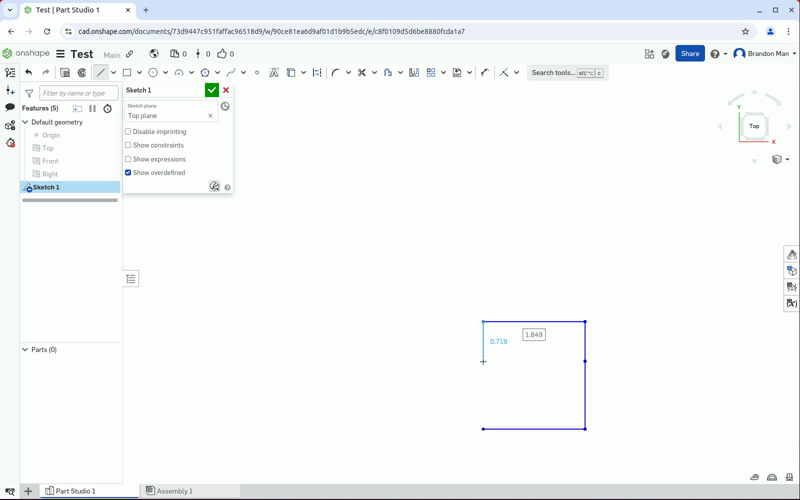
scroll(-6)
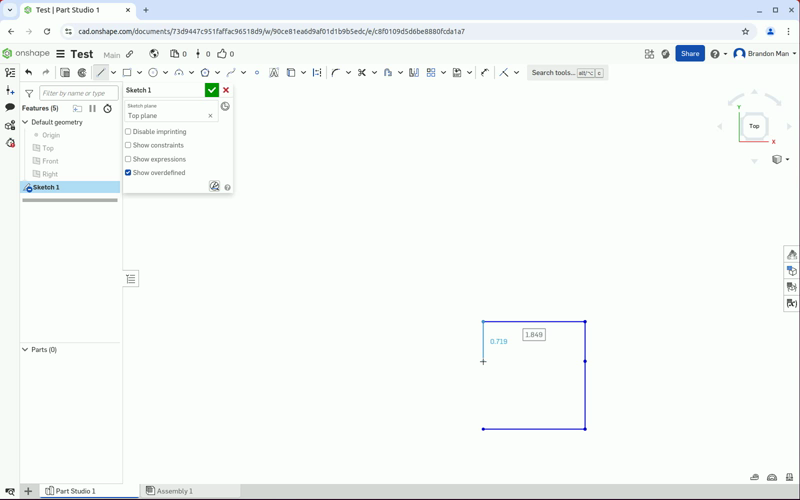
scroll(-6)
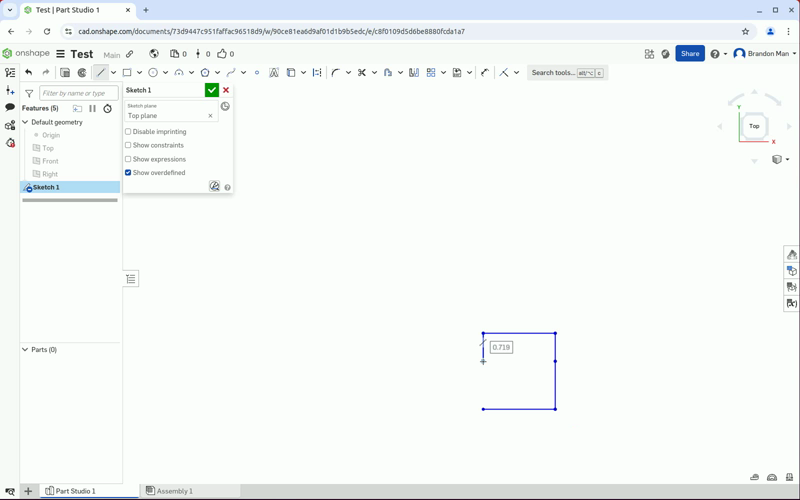
scroll(-6)
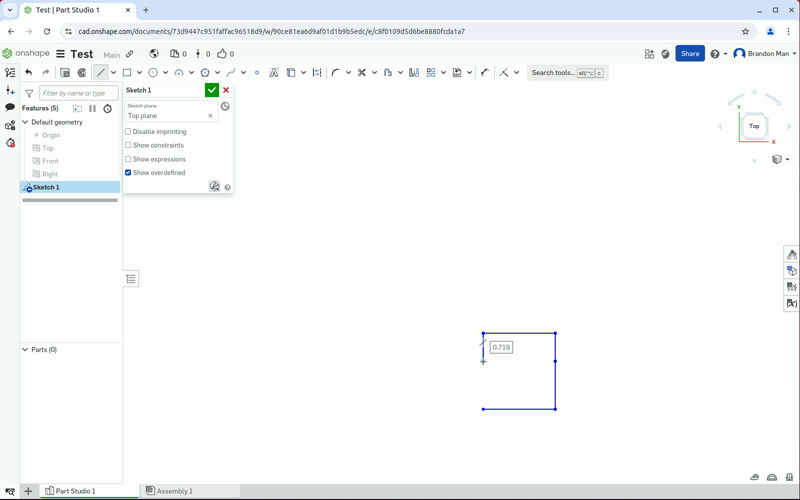
scroll(-6)
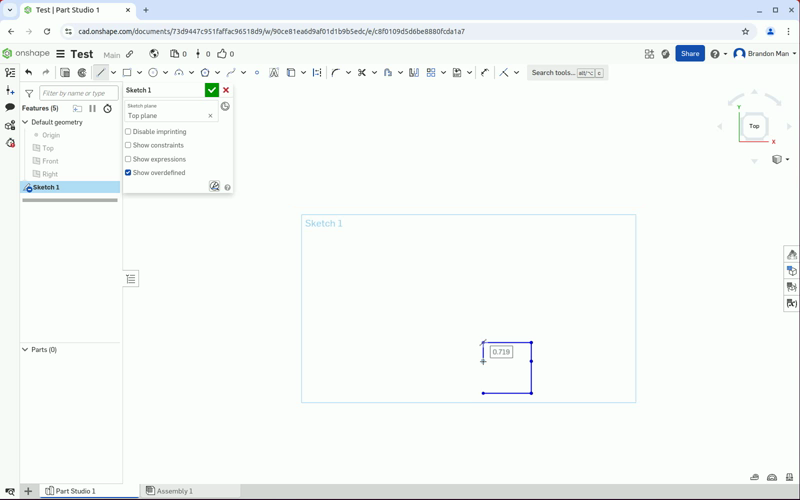
scroll(-6)
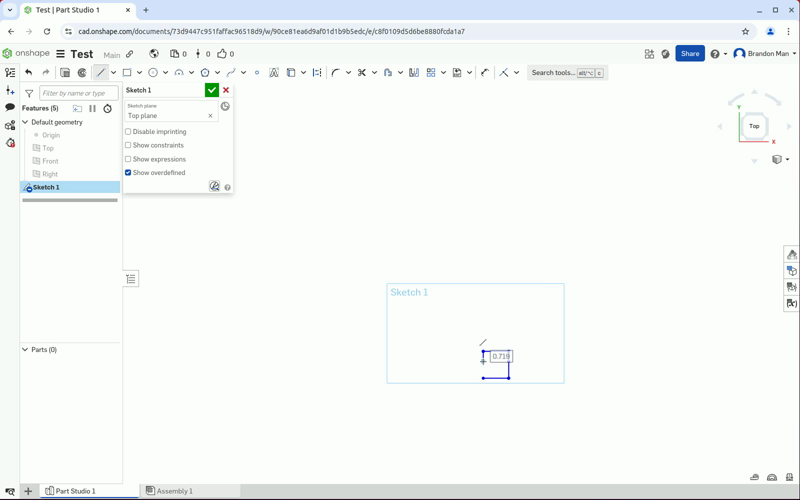
scroll(-6)
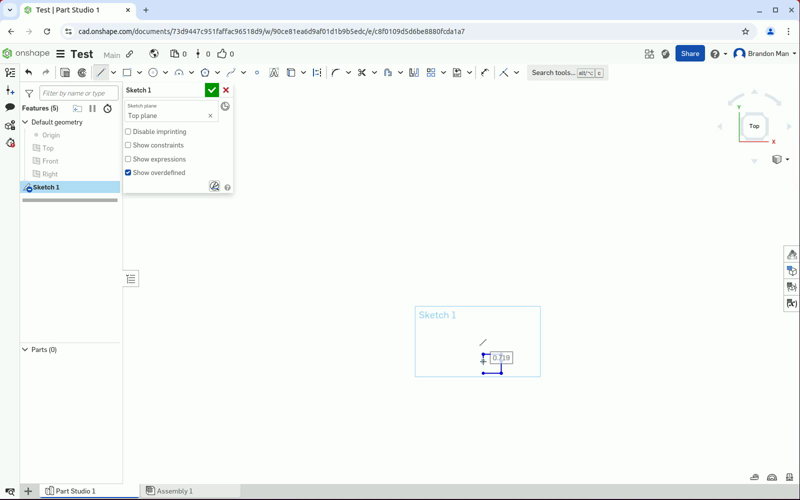
scroll(-6)
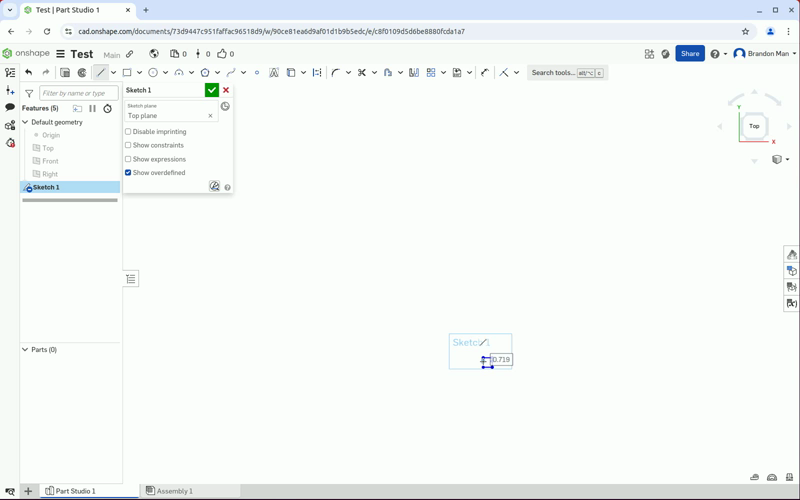
key_up(shift)
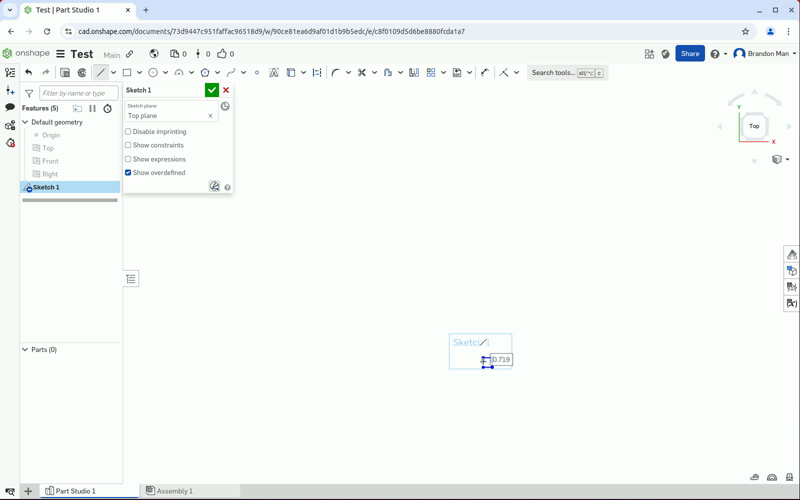
mouse_move(513, 361)
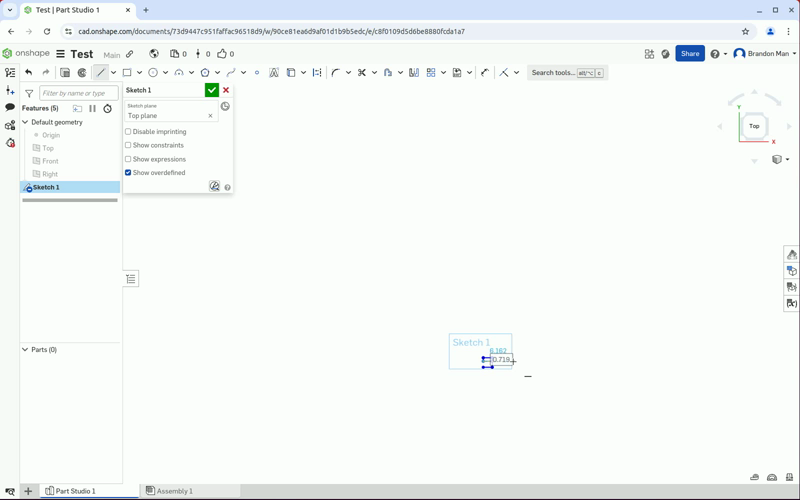
key_down(shift)
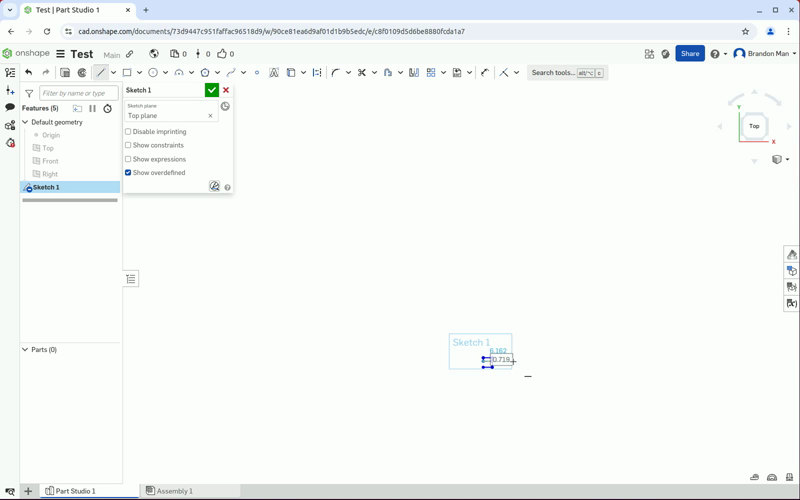
mouse_move(483, 367)
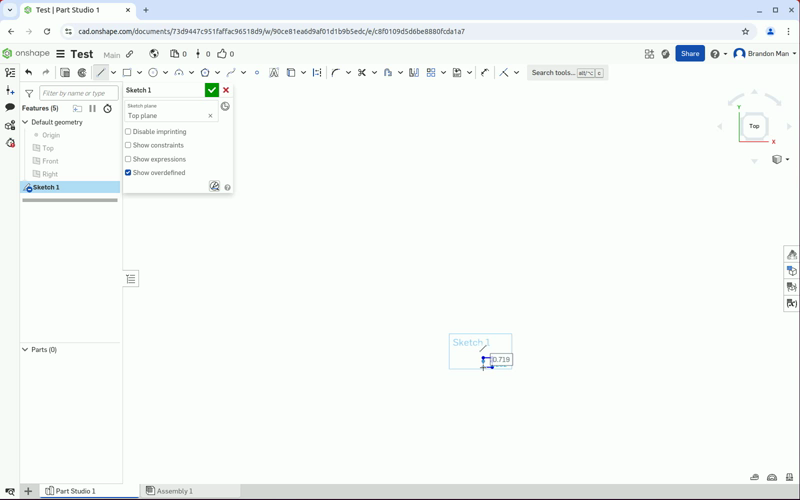
scroll(6)
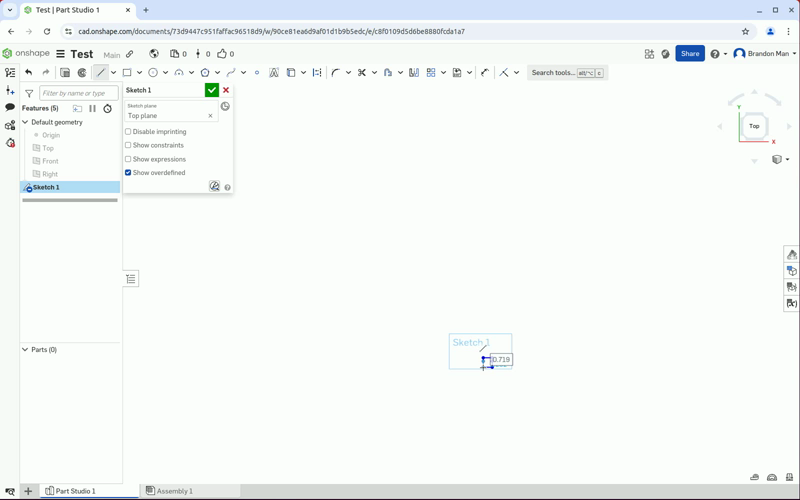
scroll(6)
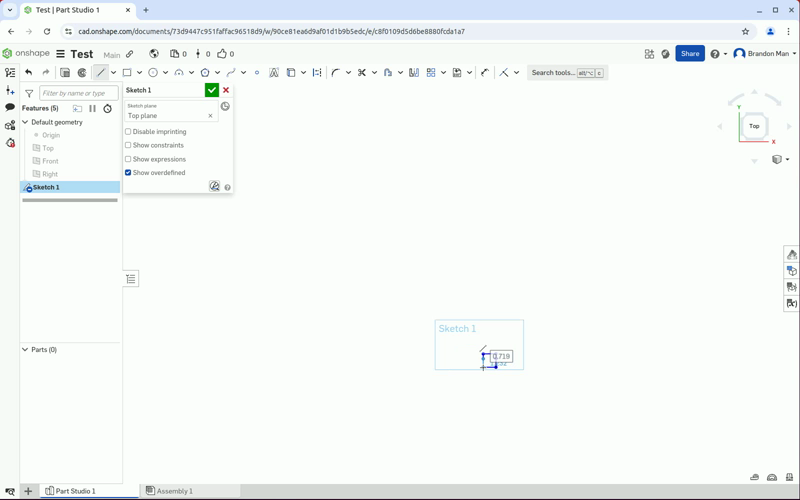
scroll(6)
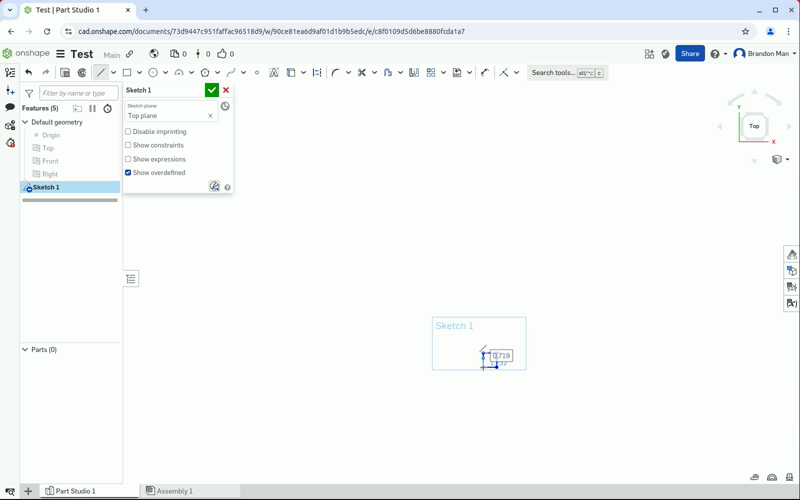
scroll(6)
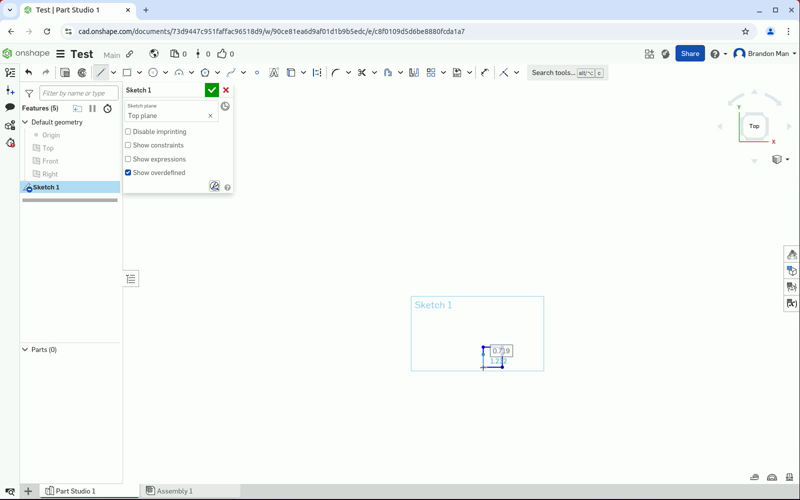
scroll(6)
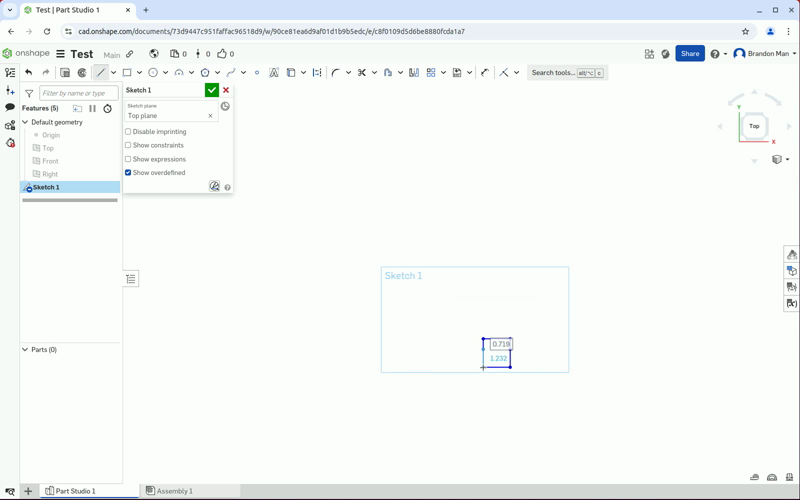
scroll(6)
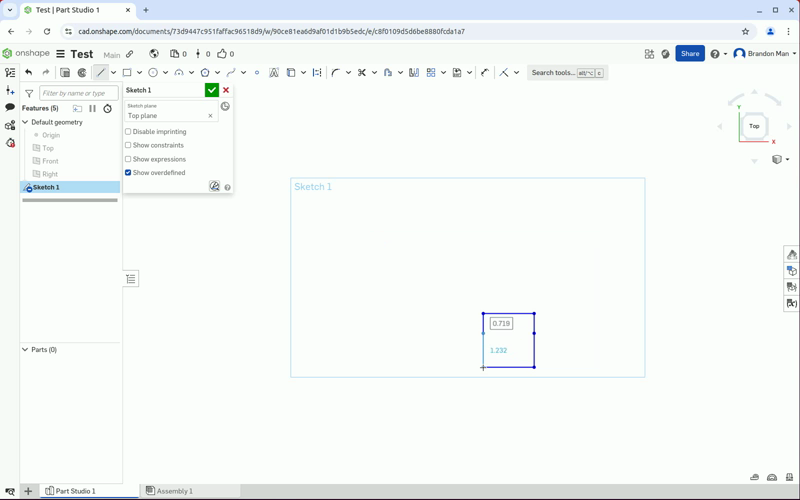
scroll(6)
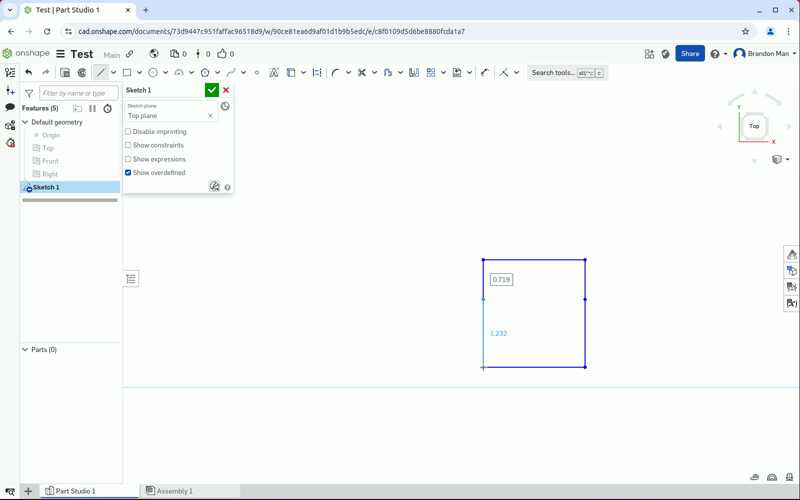
key_up(shift)
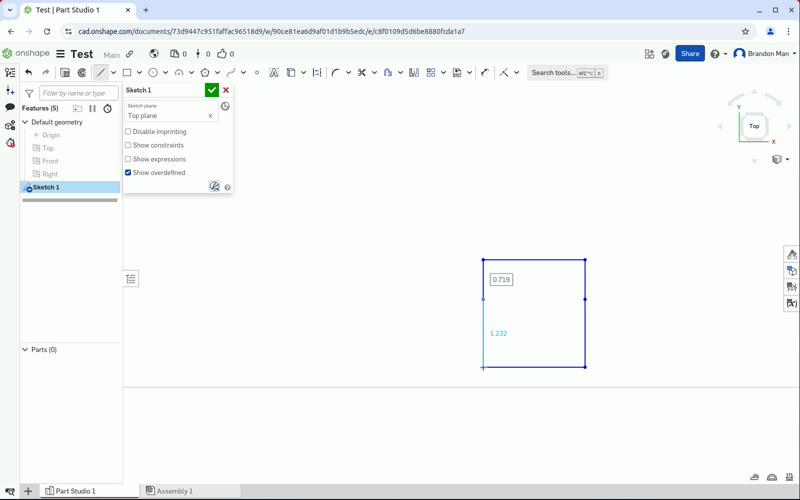
click(483, 367)
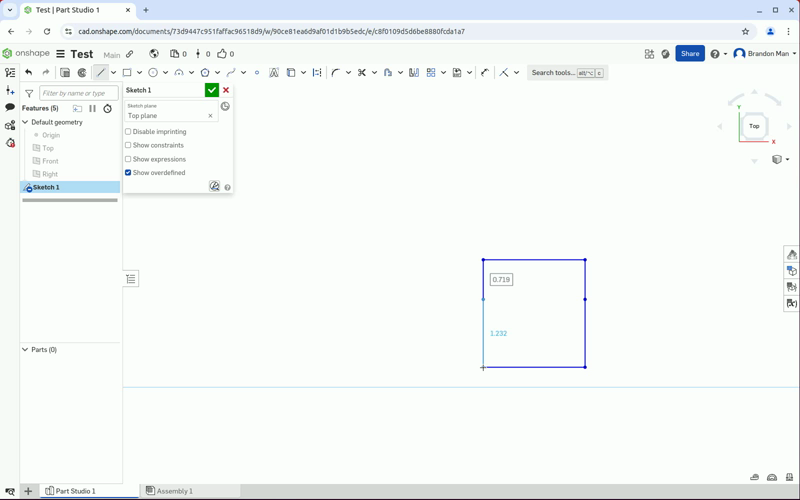
scroll(-6)
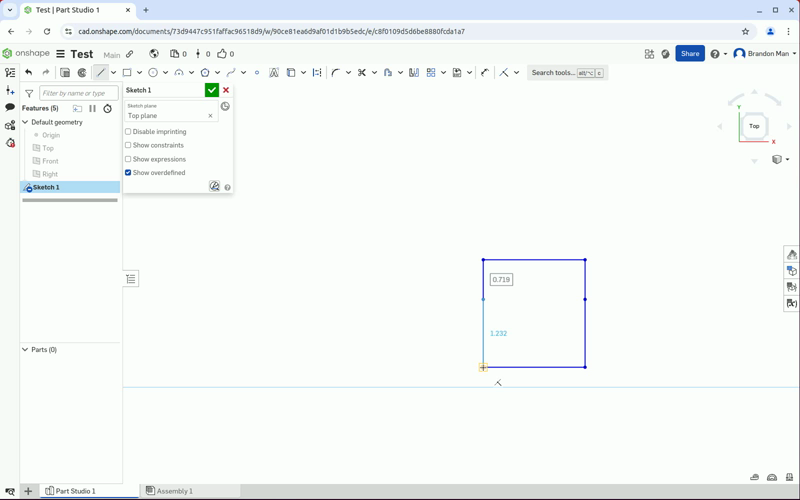
scroll(-6)
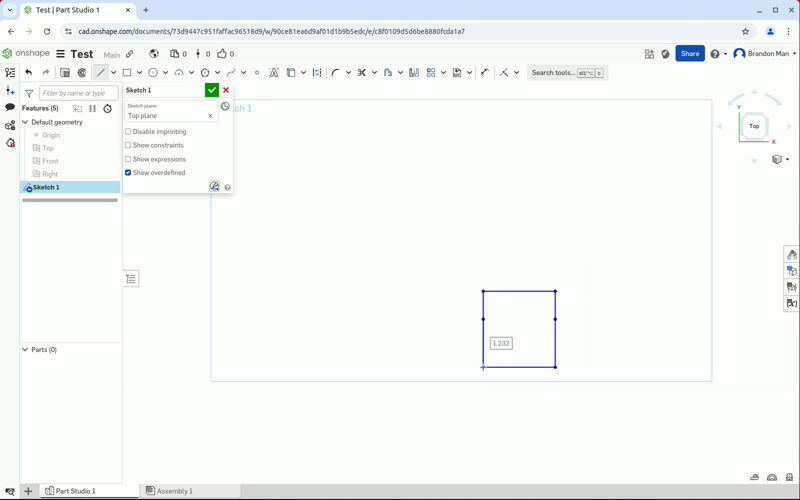
scroll(-6)
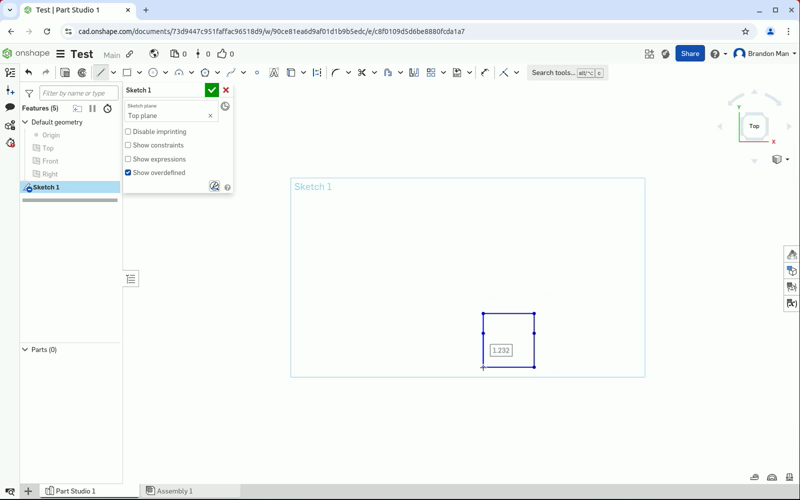
scroll(-6)
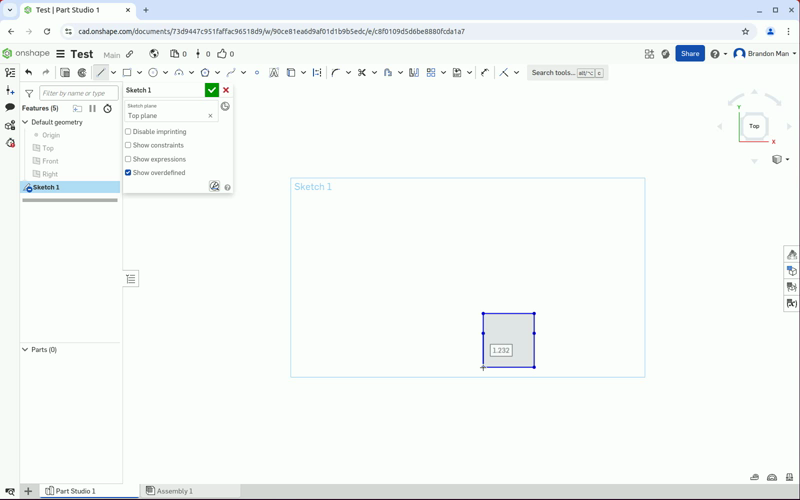
scroll(-6)
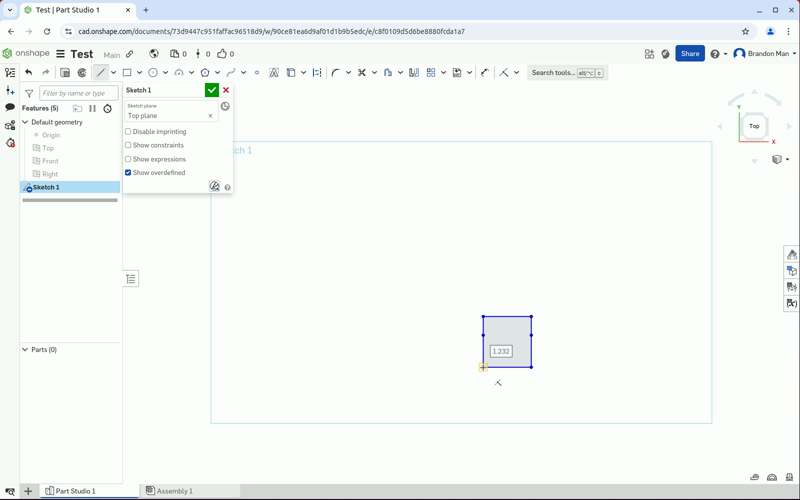
scroll(-6)
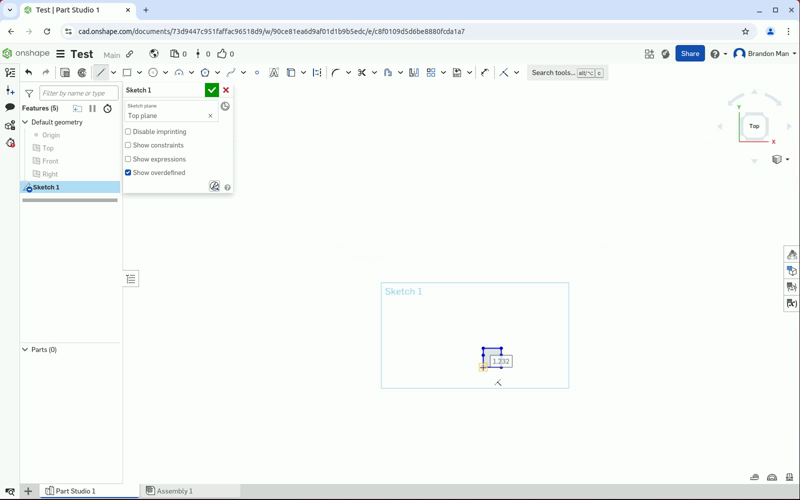
scroll(-6)
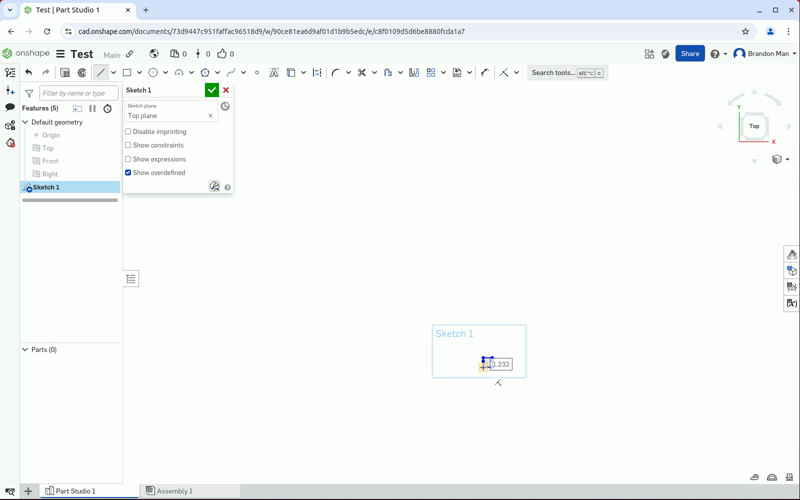
key(esc)
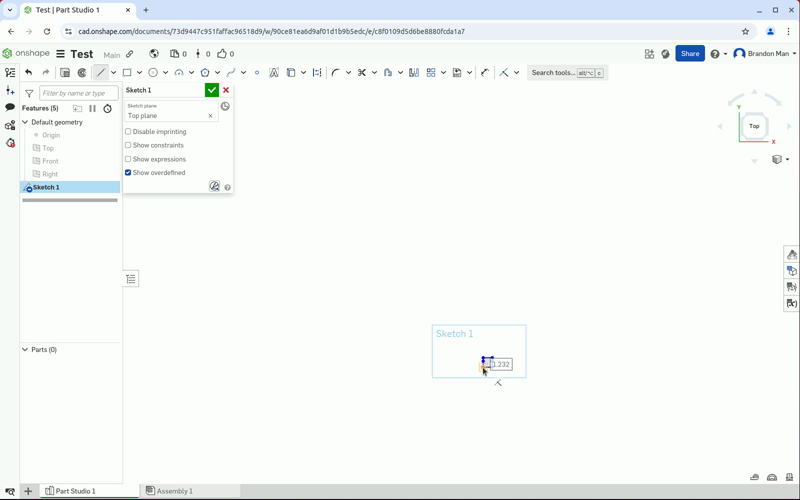
mouse_move(490, 358)
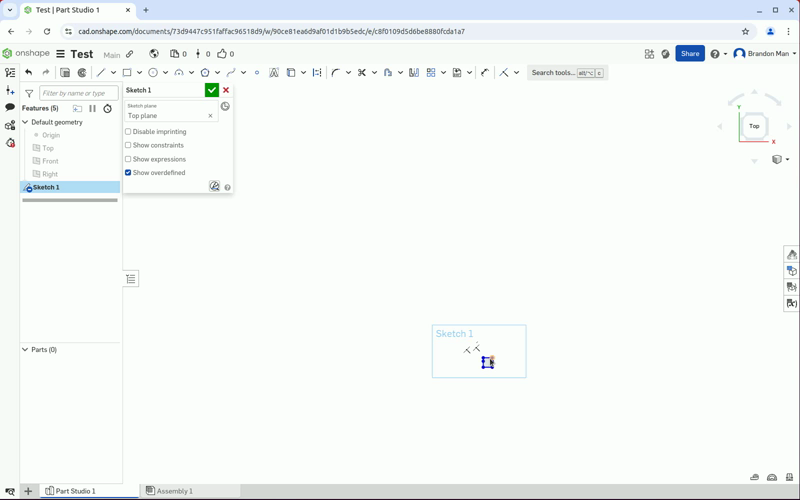
scroll(6)
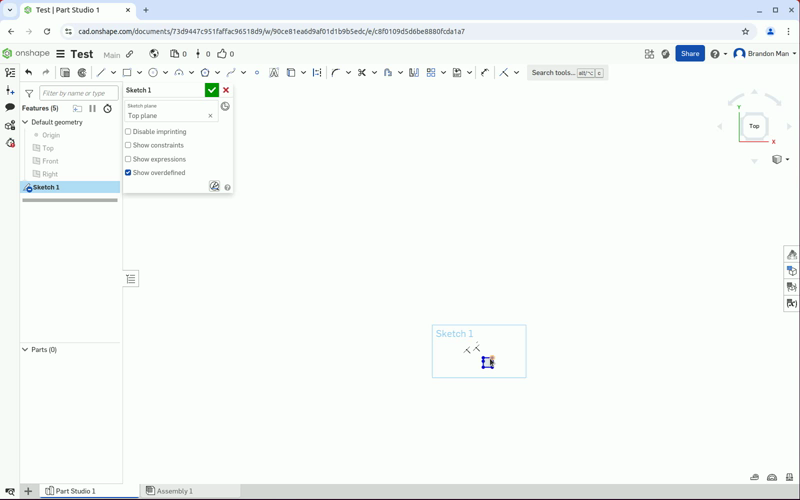
scroll(6)
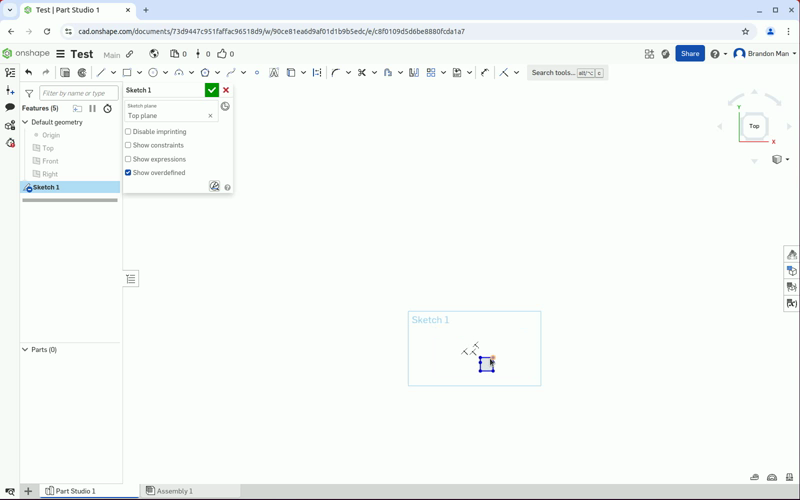
scroll(6)
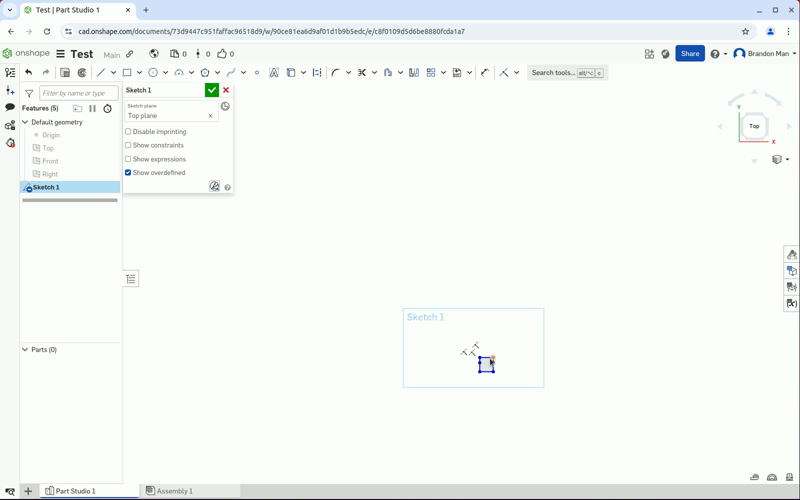
scroll(6)
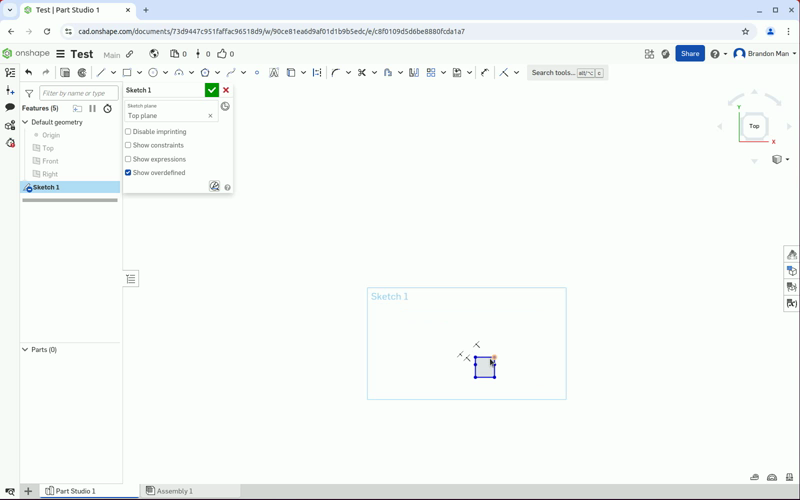
scroll(6)
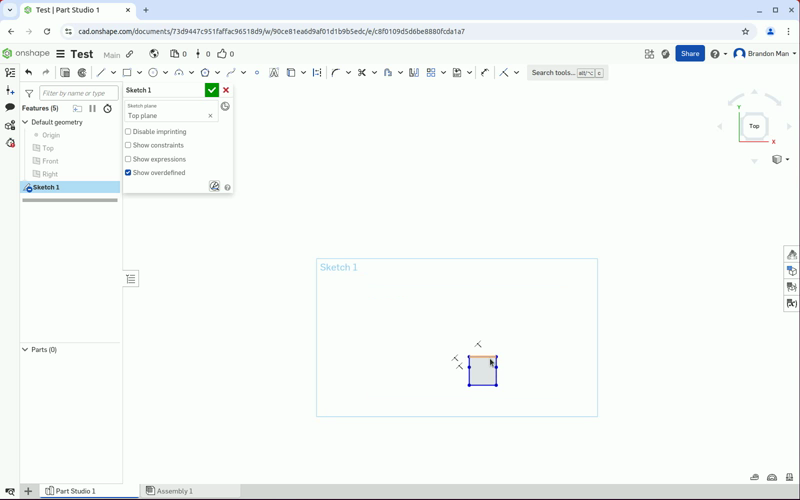
scroll(6)
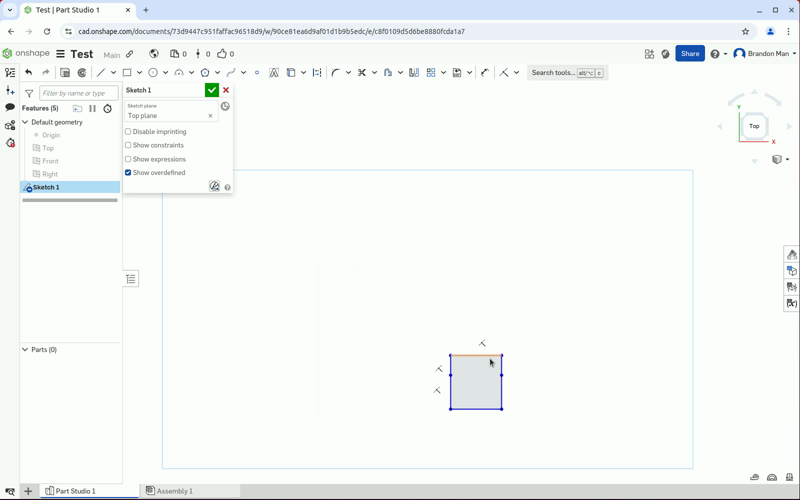
scroll(6)
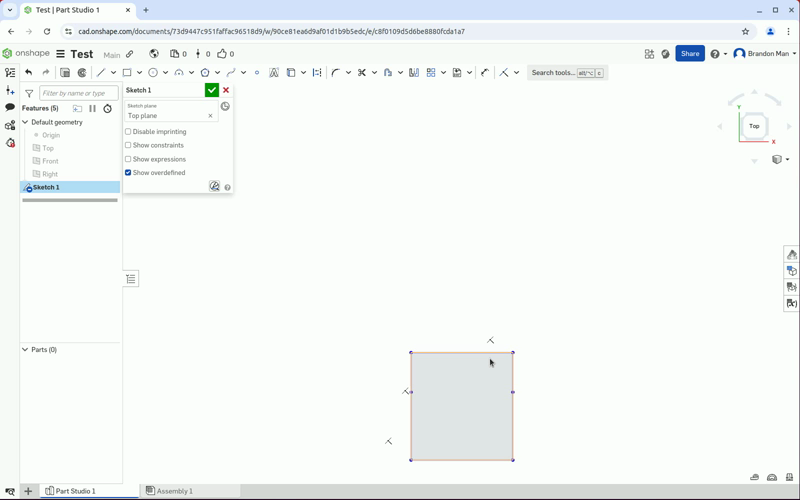
click(490, 358)
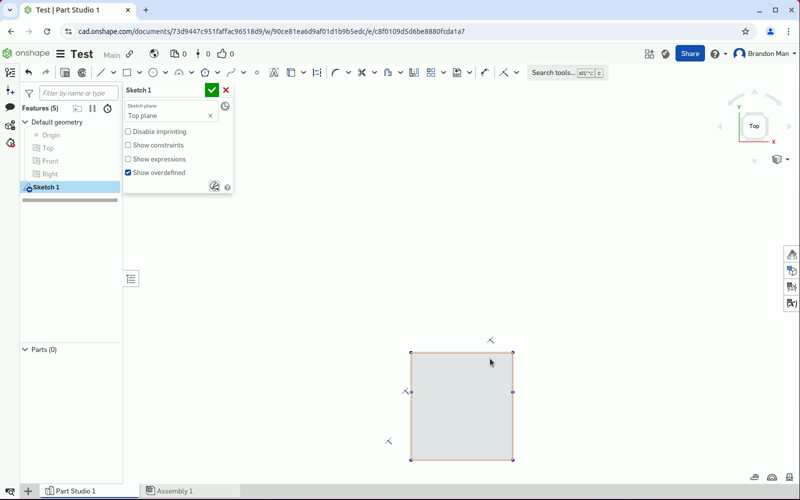
scroll(-6)
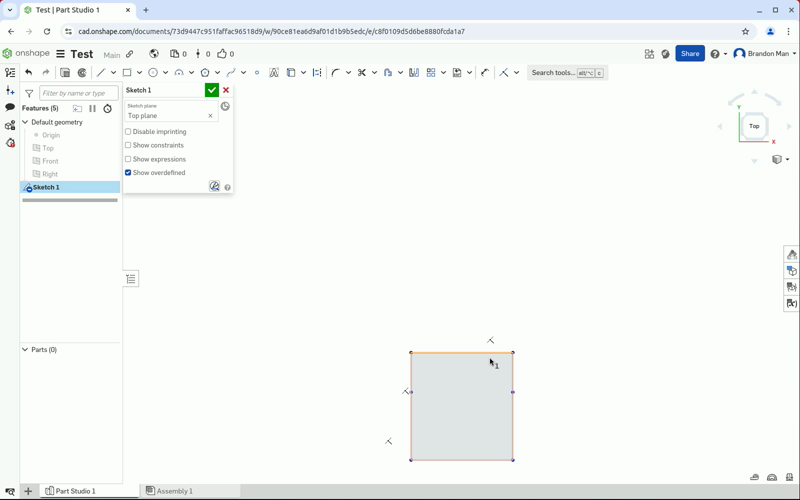
scroll(-6)
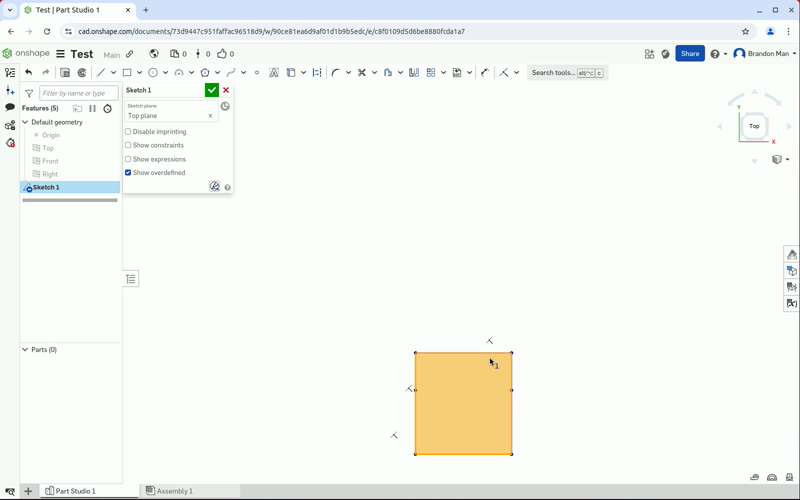
scroll(-6)
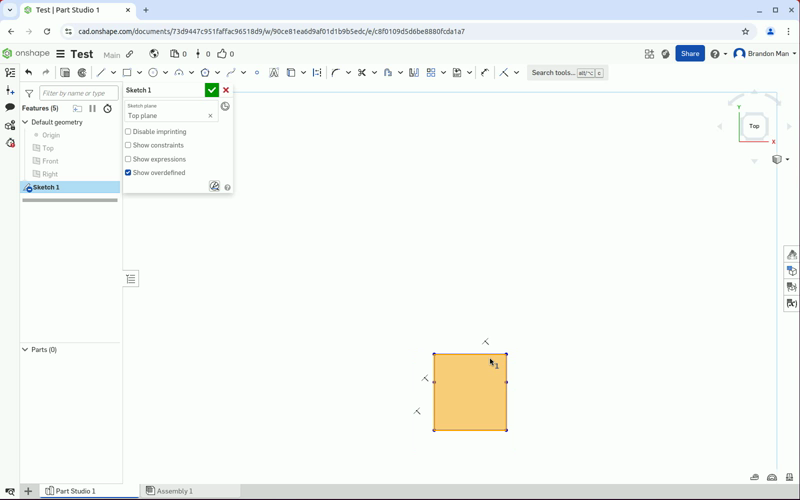
scroll(-6)
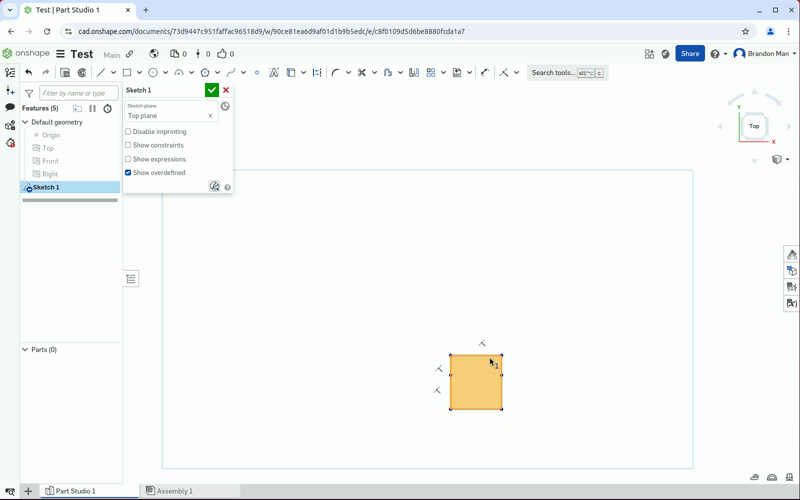
scroll(-6)
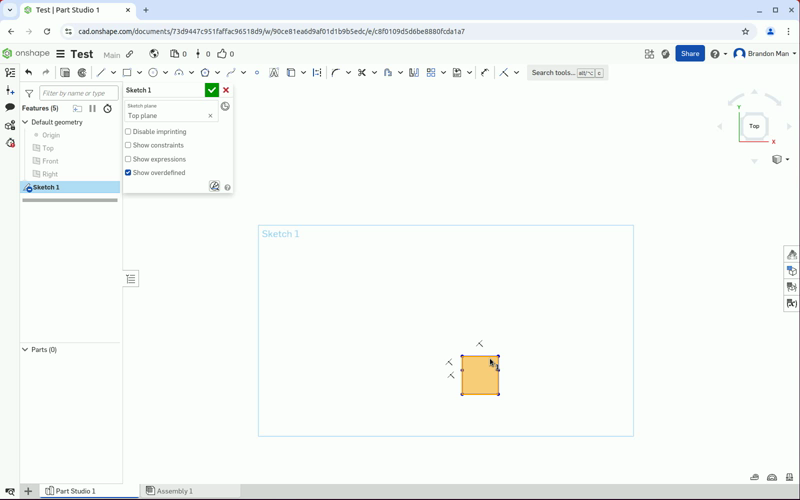
scroll(-6)
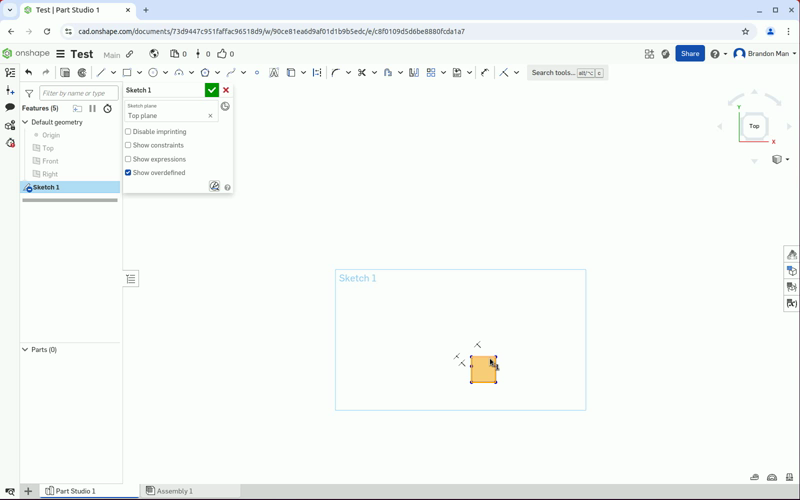
scroll(-6)
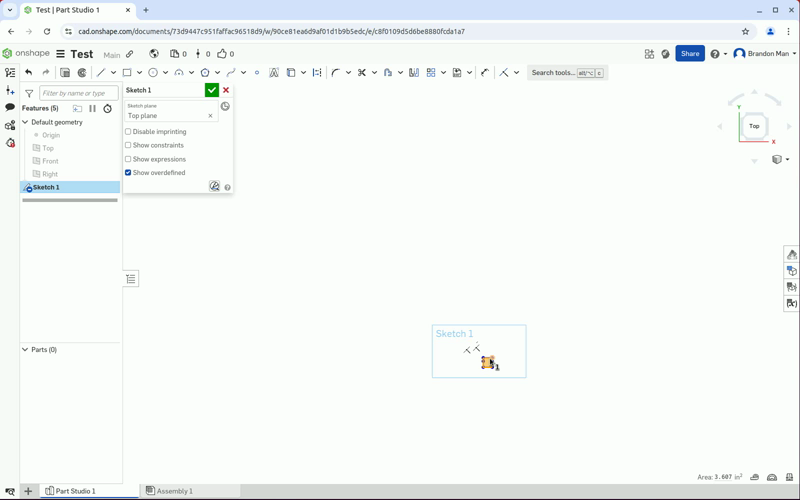
mouse_move(73, 352)
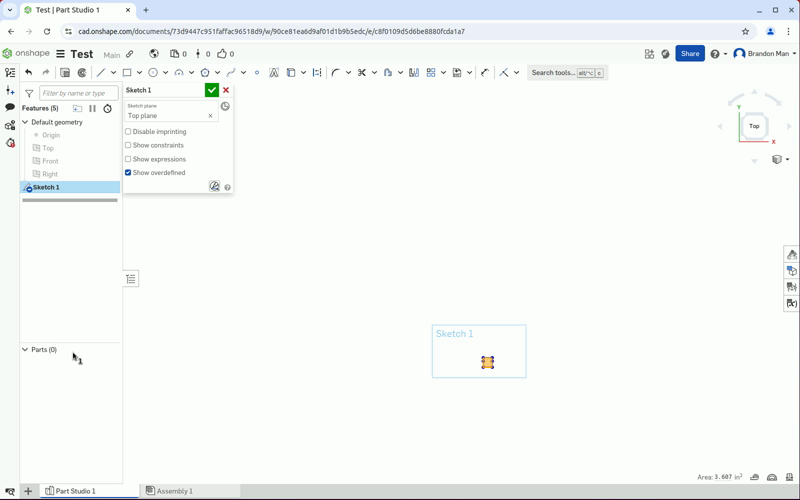
key(shift+y)
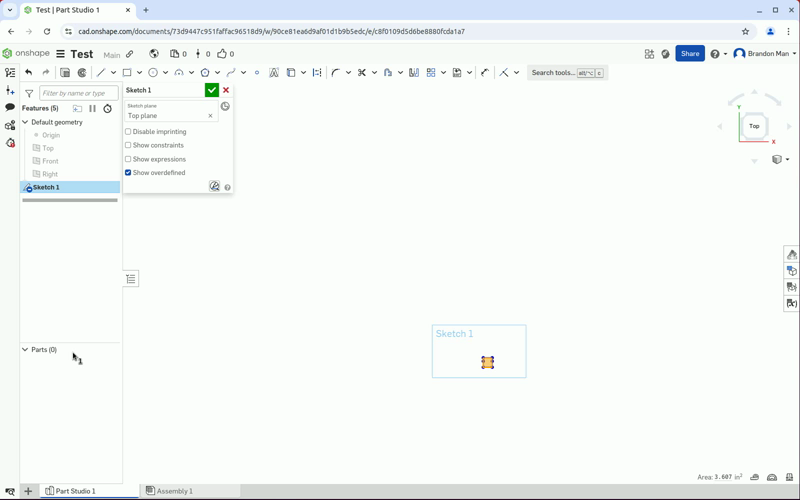
key(shift+e)
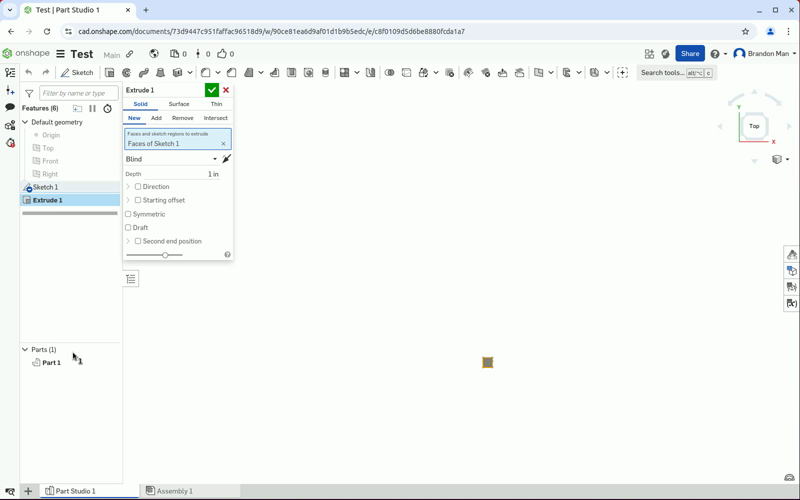
mouse_move(143, 106)
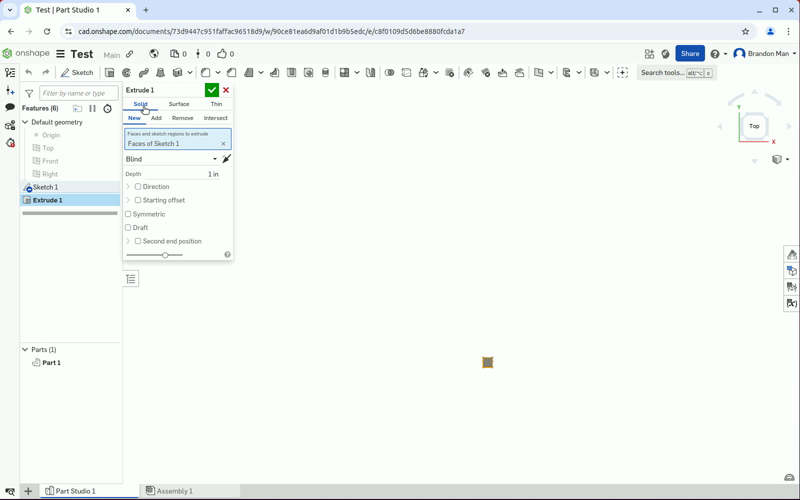
click(143, 106)
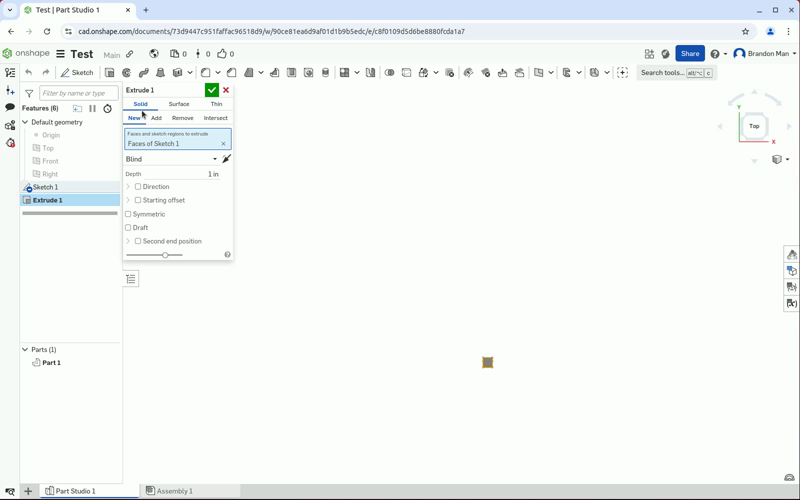
mouse_move(137, 120)
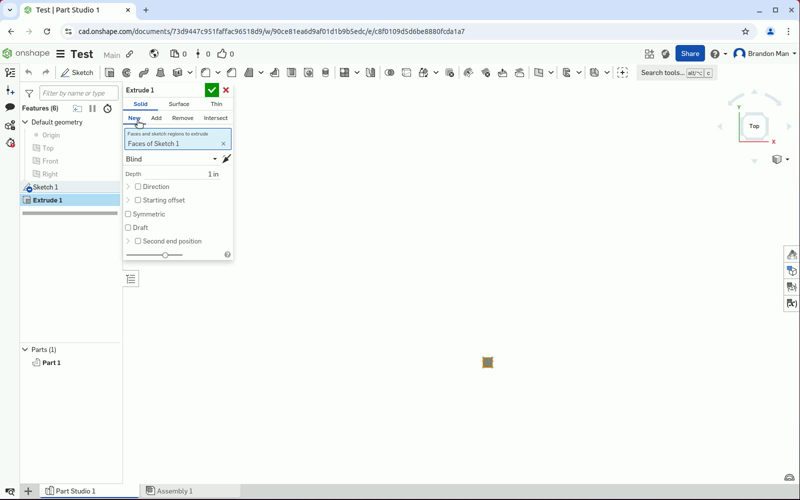
click(137, 120)
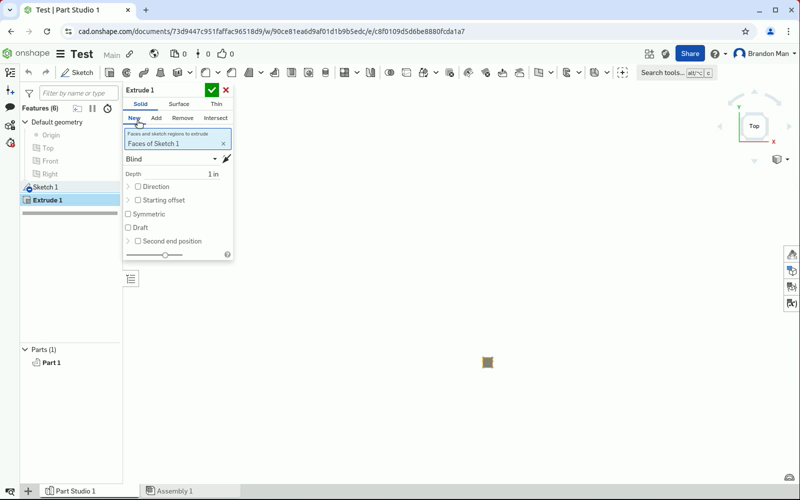
key(tab, 4)
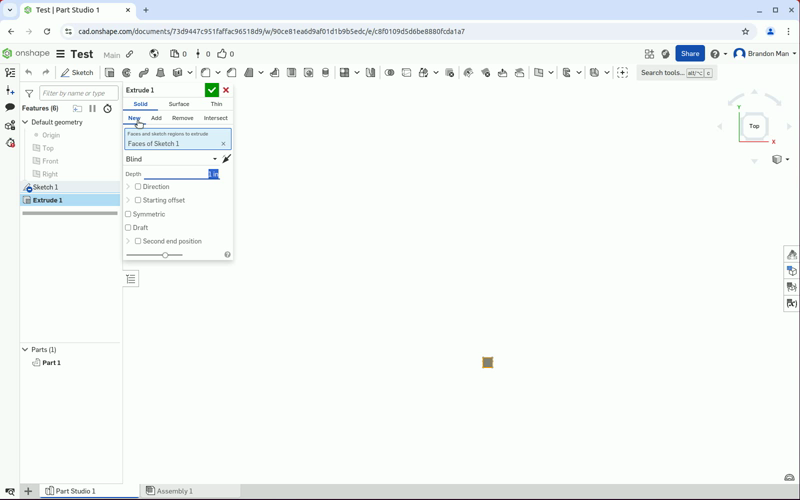
text(23.108)
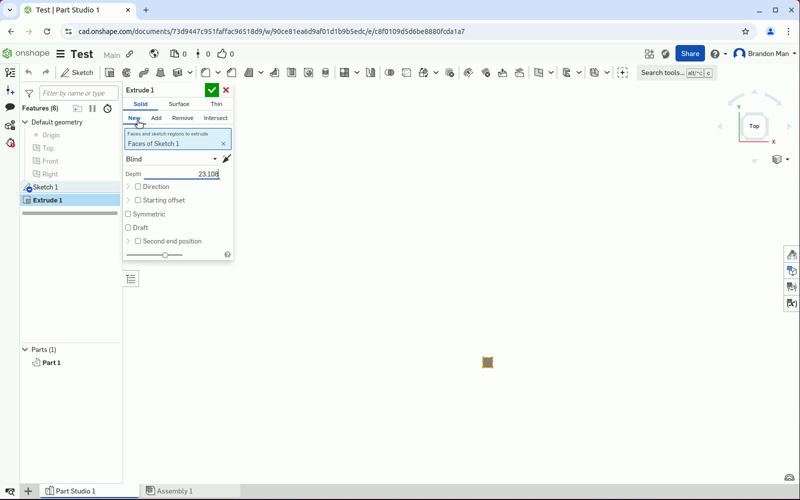
key(enter)
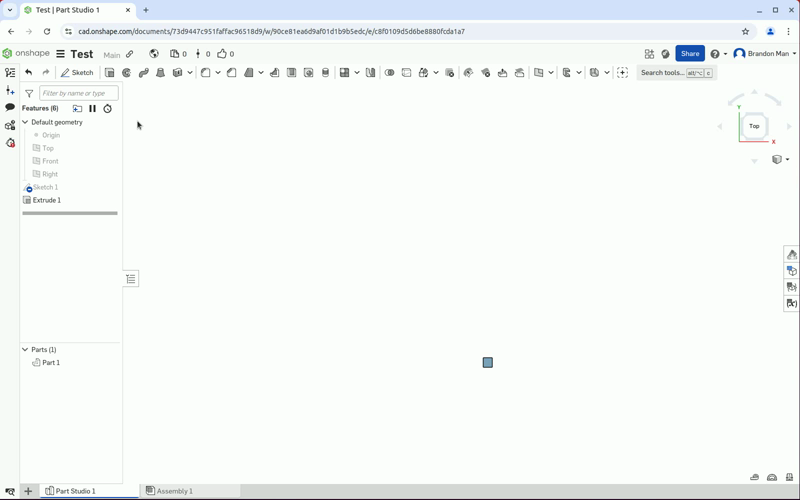
key(shift+h)
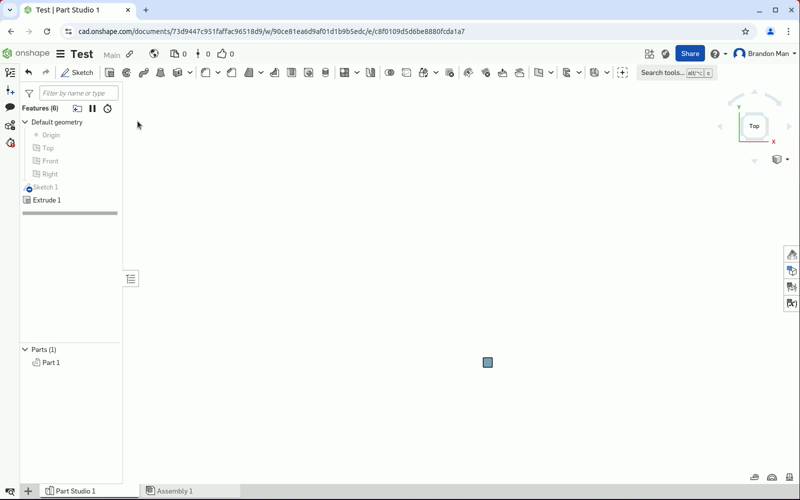
key(shift+h)
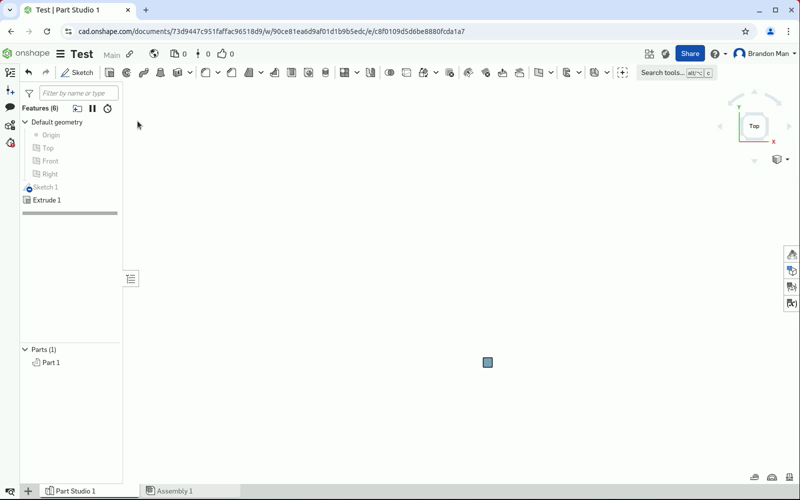
mouse_move(73, 189)
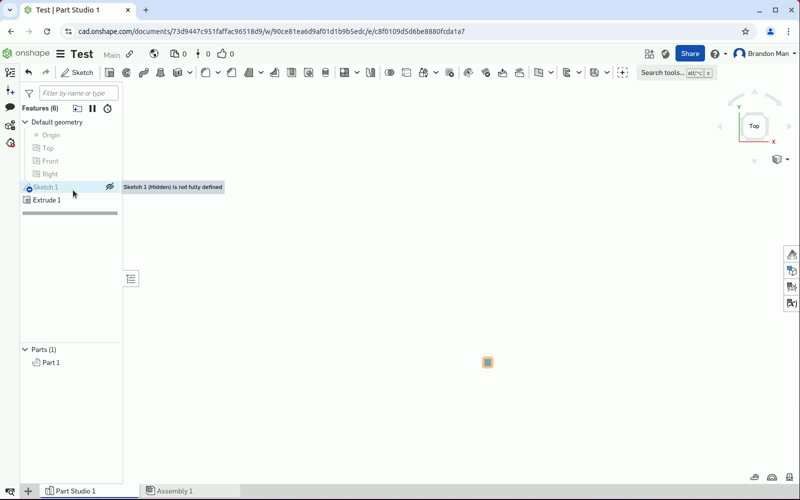
click(73, 189)
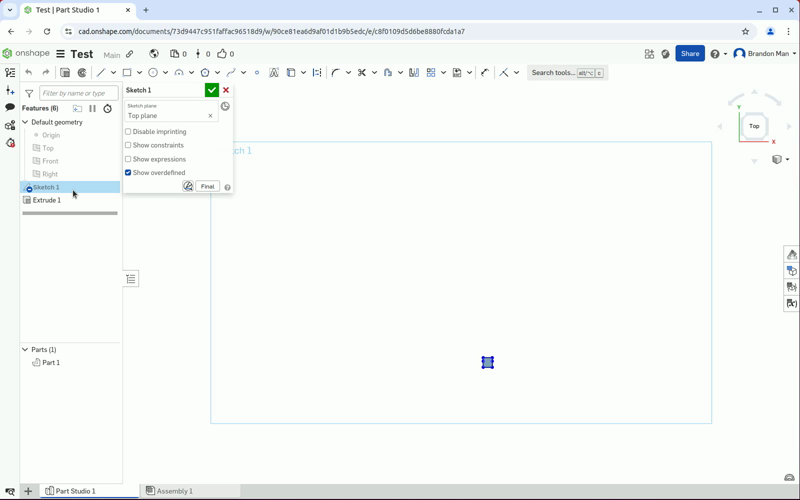
mouse_move(229, 92)
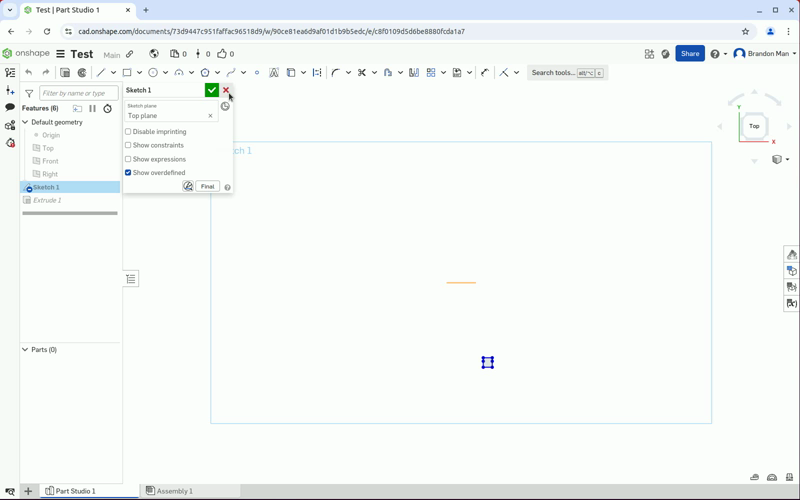
click(229, 92)
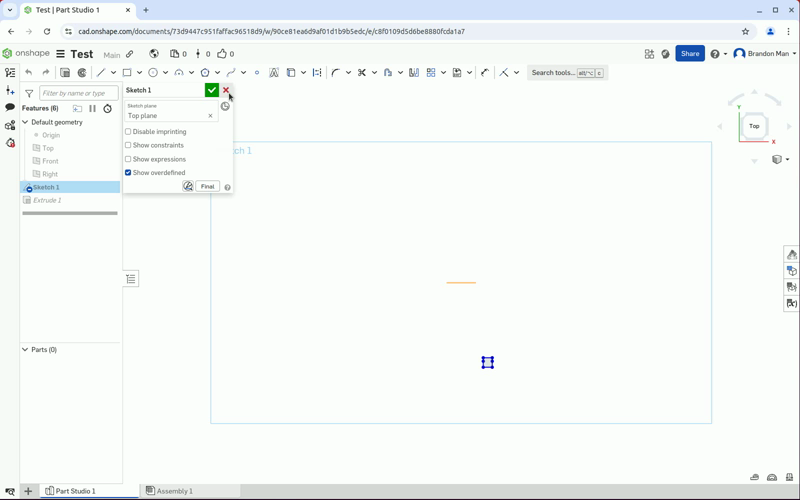
key(shift+s)
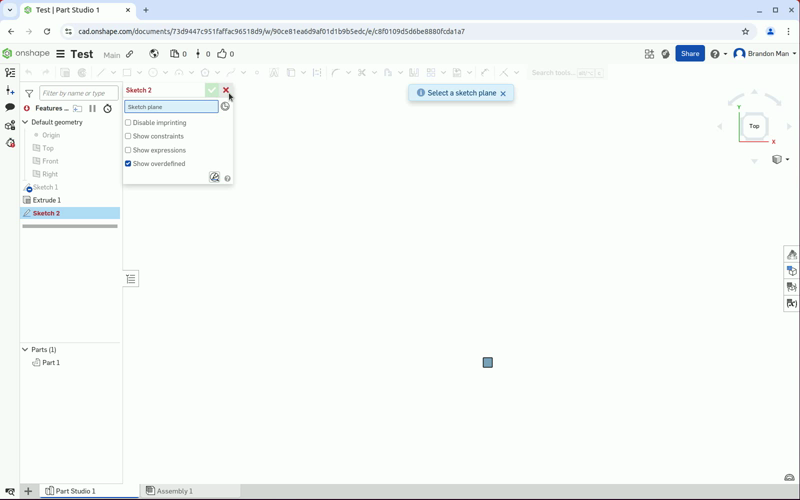
mouse_move(73, 150)
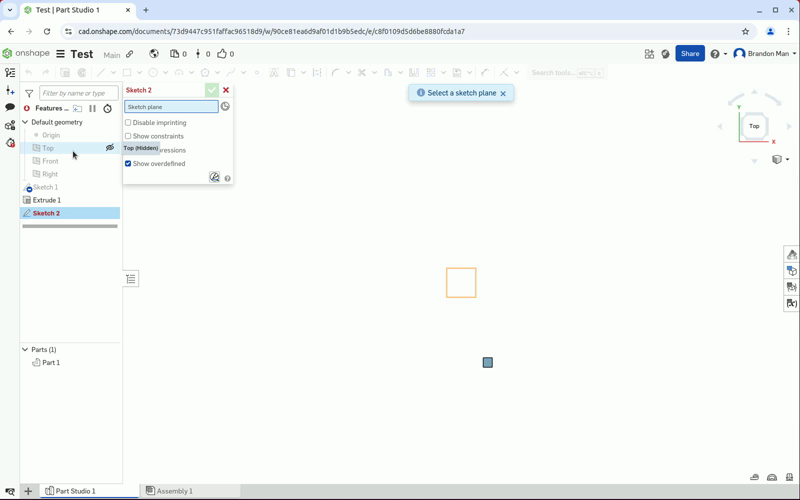
click(73, 150)
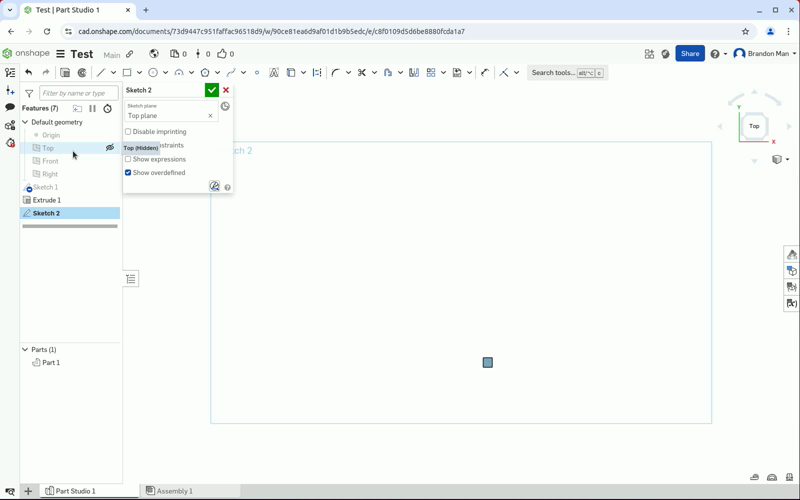
mouse_move(73, 352)
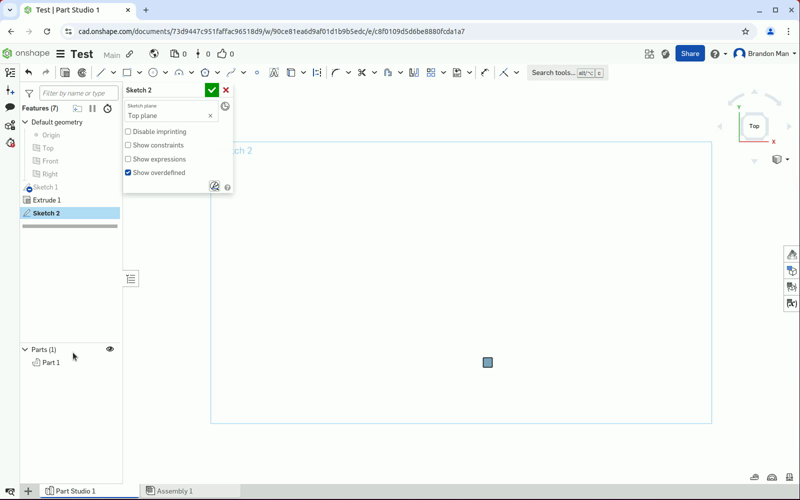
key(y)
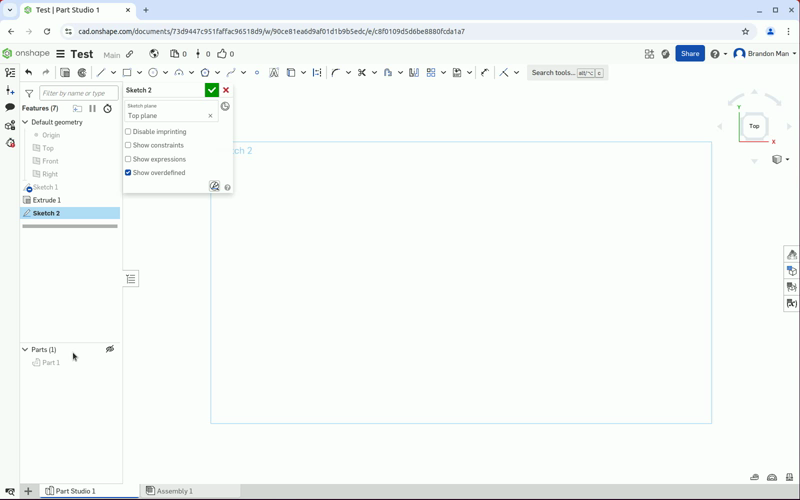
key(l)
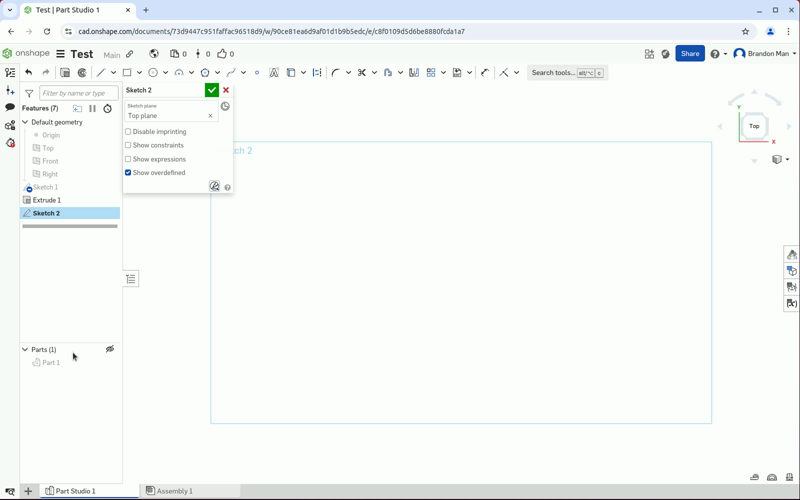
key_down(shift)
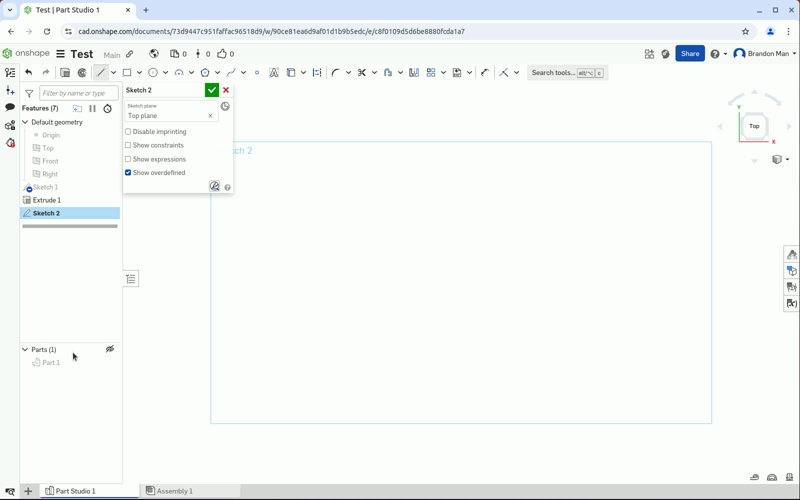
mouse_move(430, 367)
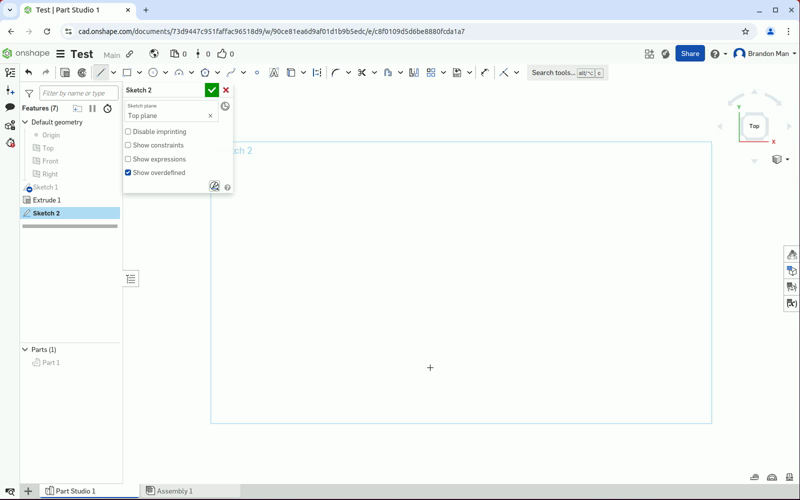
click(430, 367)
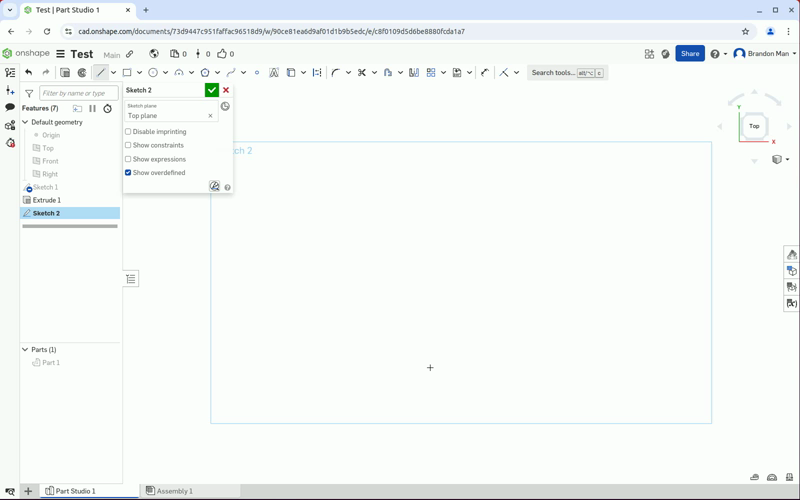
key_up(shift)
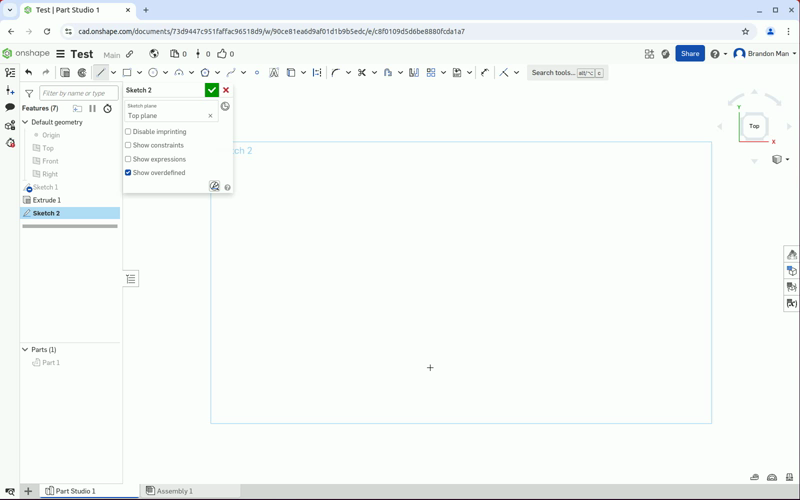
key_down(shift)
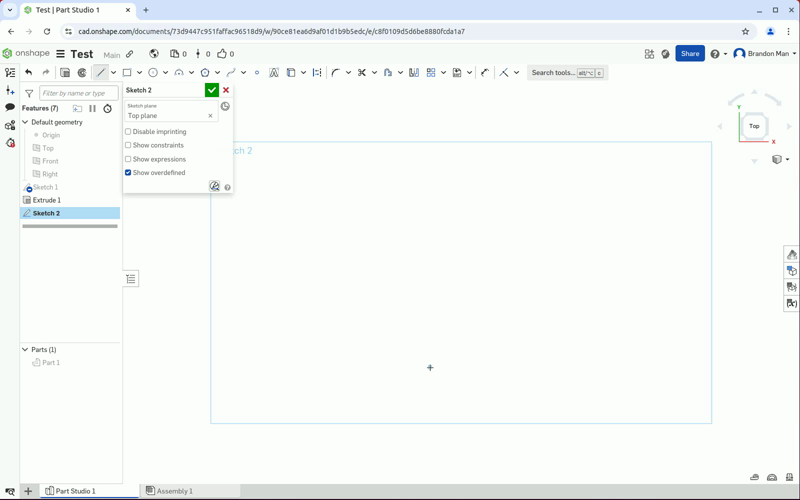
mouse_move(460, 367)
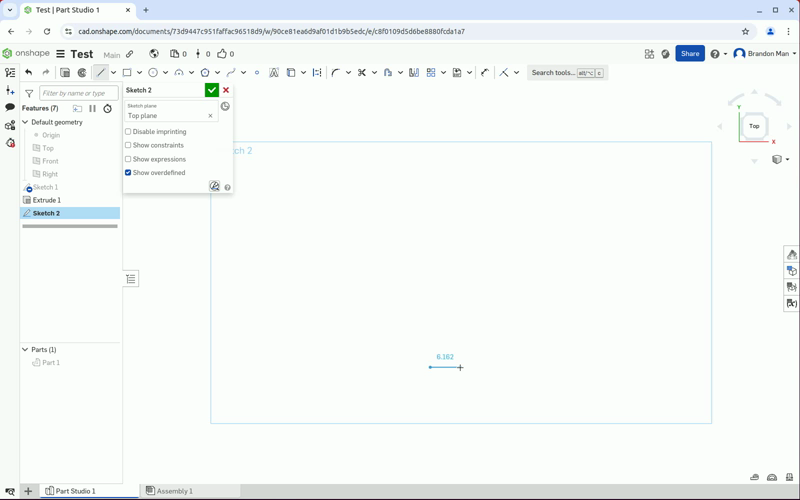
mouse_move(439, 367)
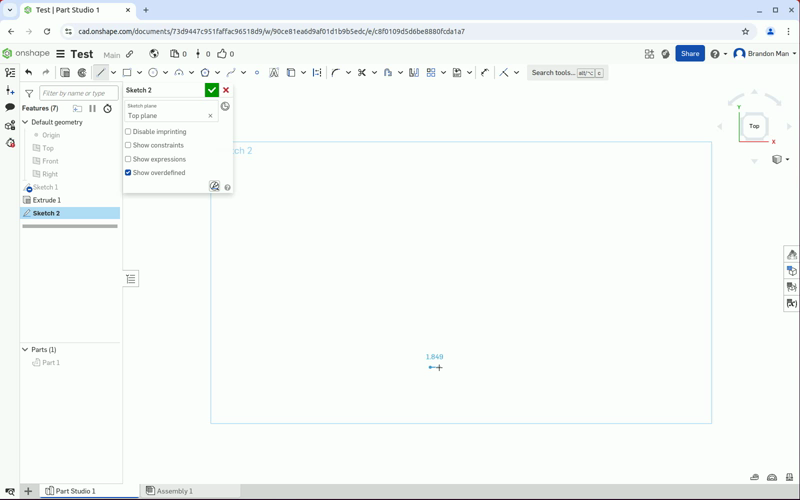
click(439, 367)
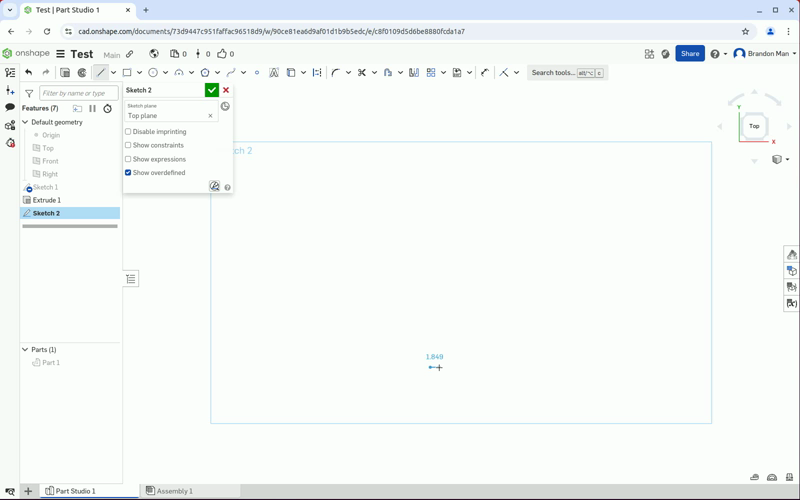
key_up(shift)
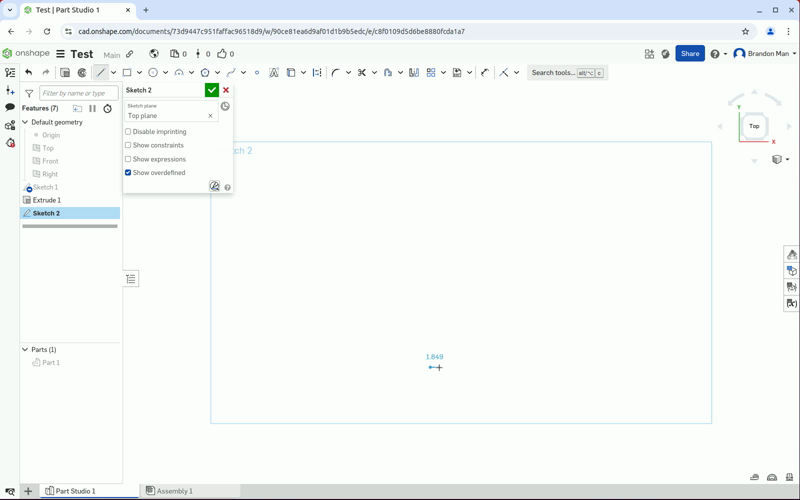
key_down(shift)
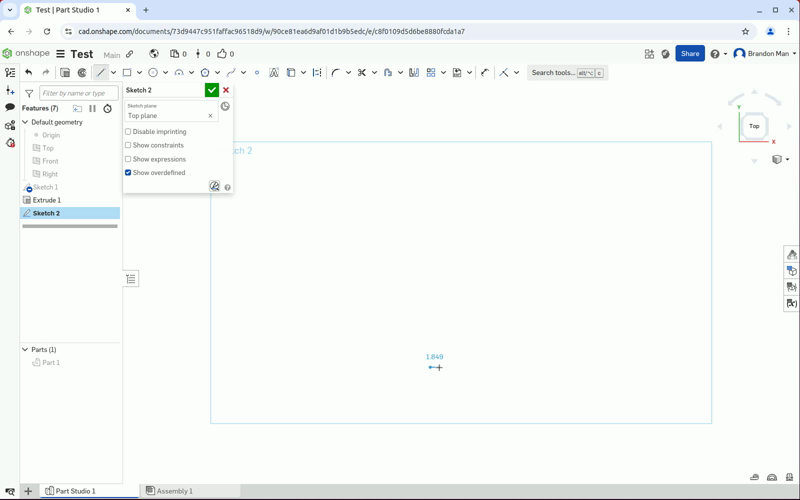
mouse_move(469, 367)
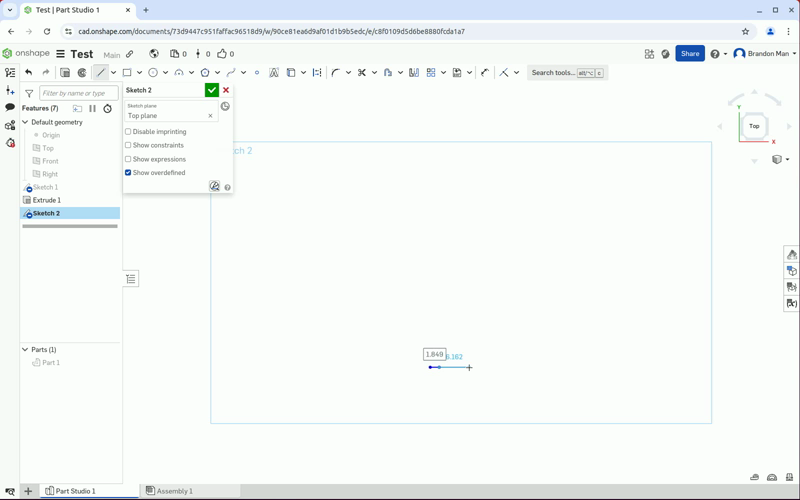
mouse_move(439, 361)
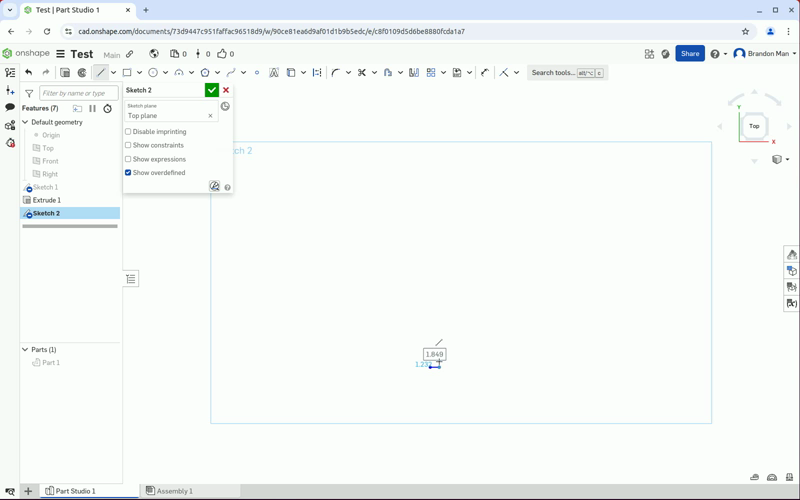
scroll(6)
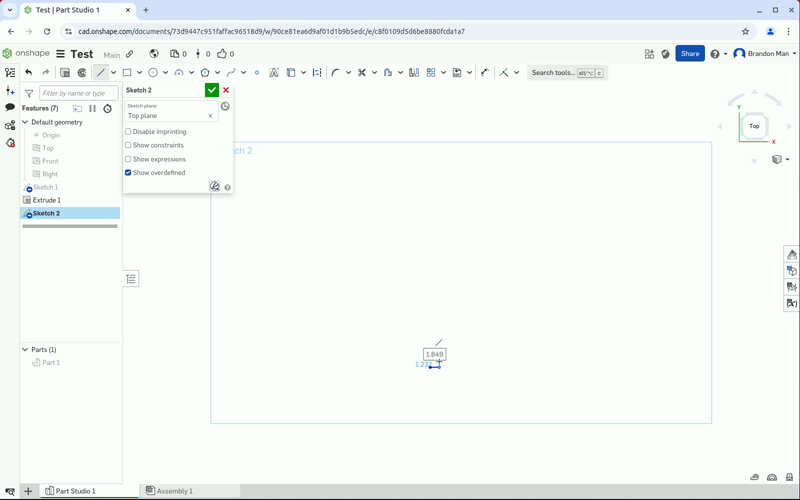
scroll(6)
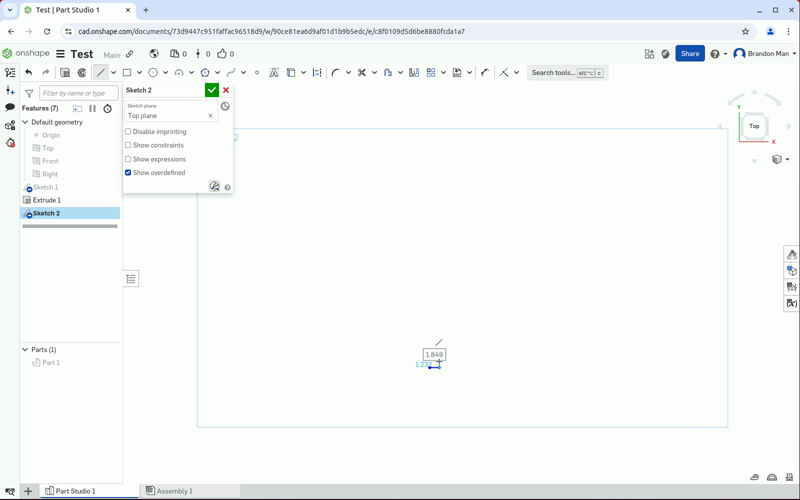
scroll(6)
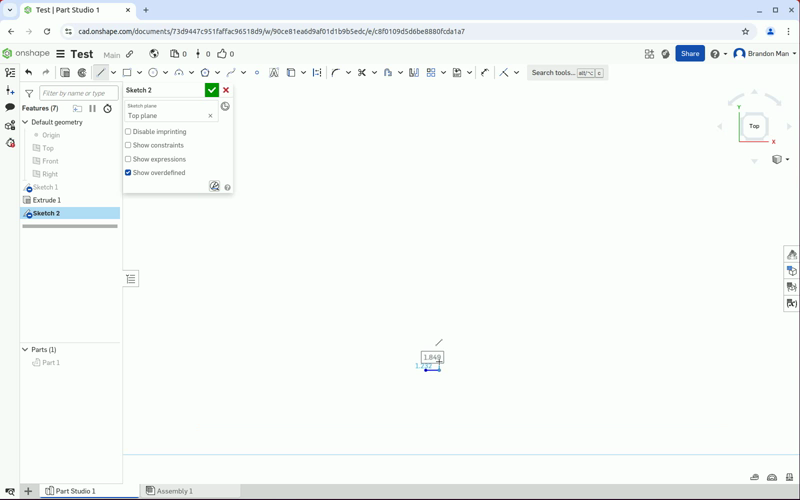
scroll(6)
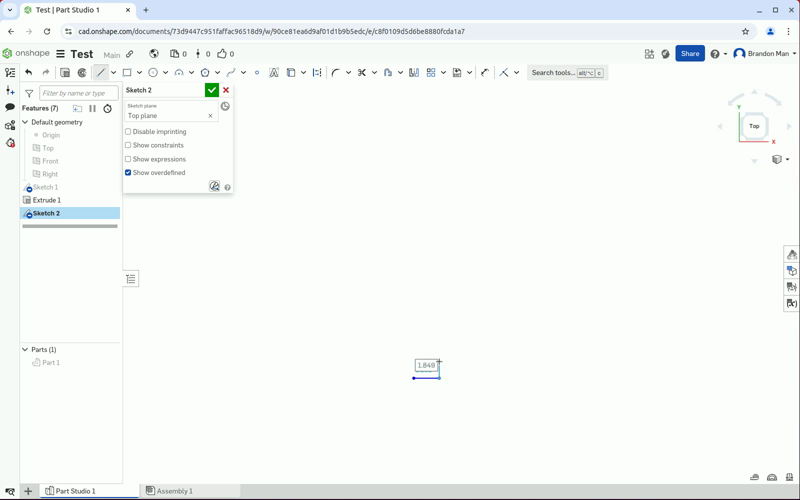
scroll(6)
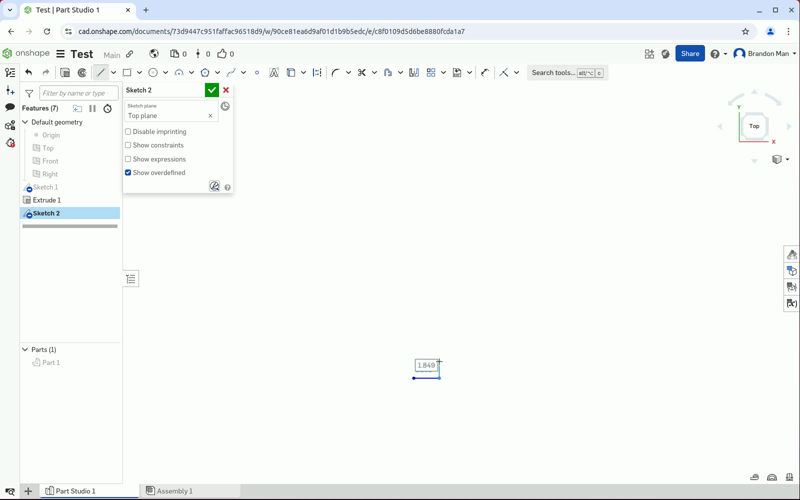
scroll(6)
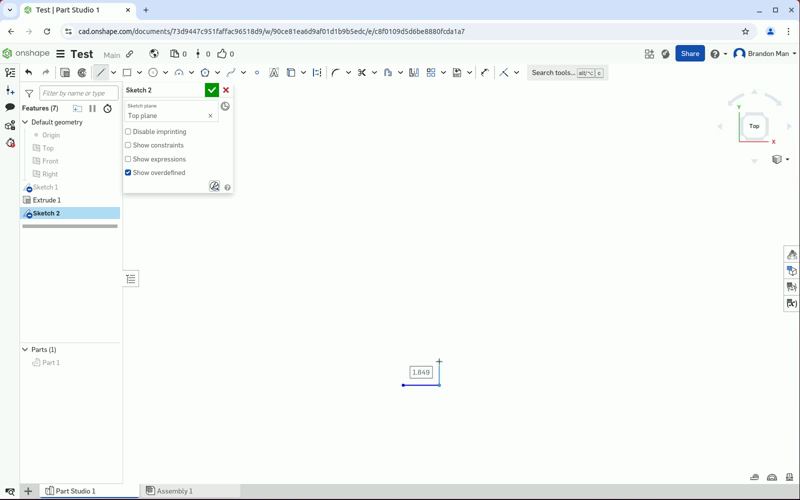
scroll(6)
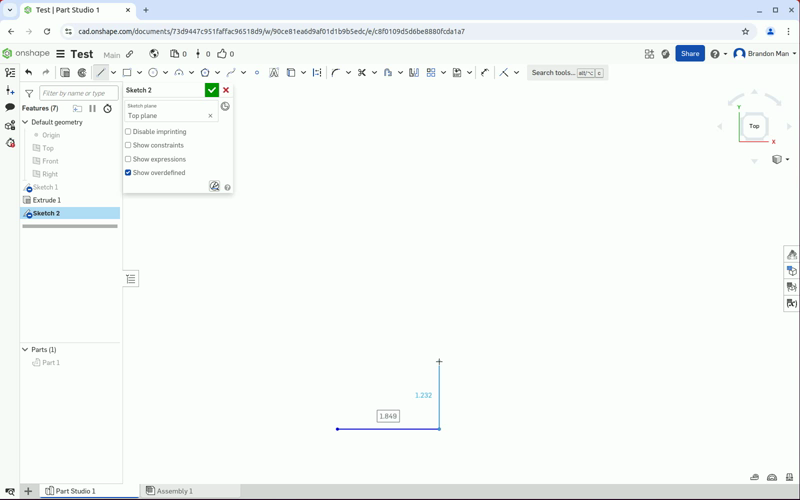
click(439, 361)
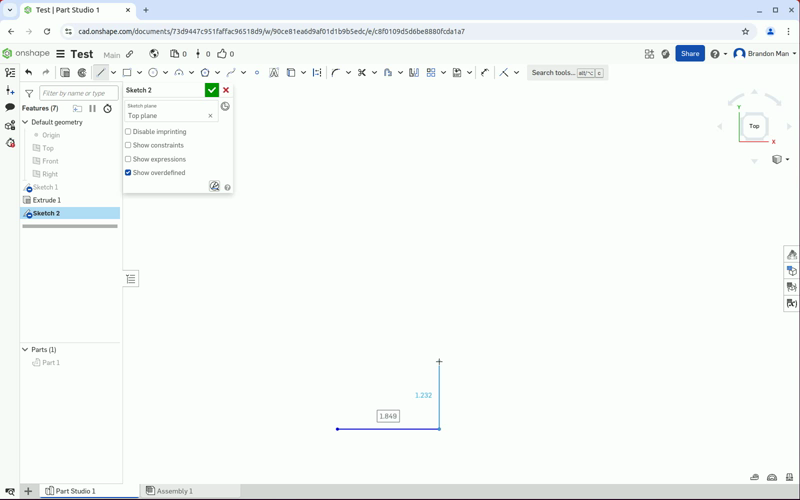
scroll(-6)
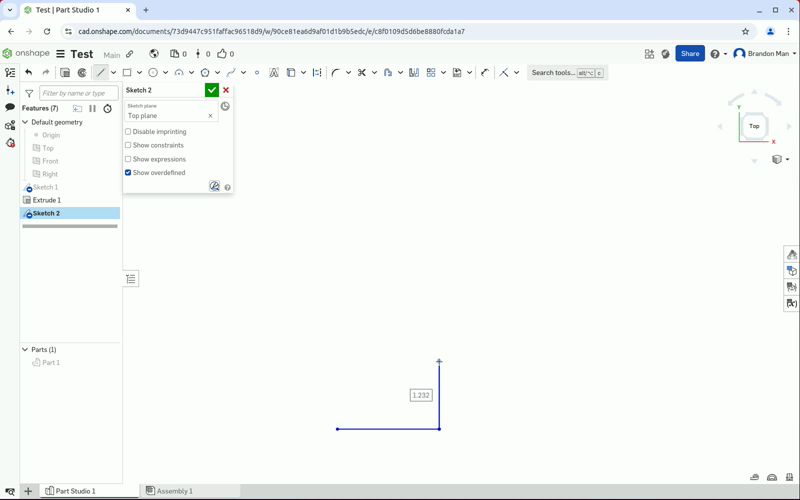
scroll(-6)
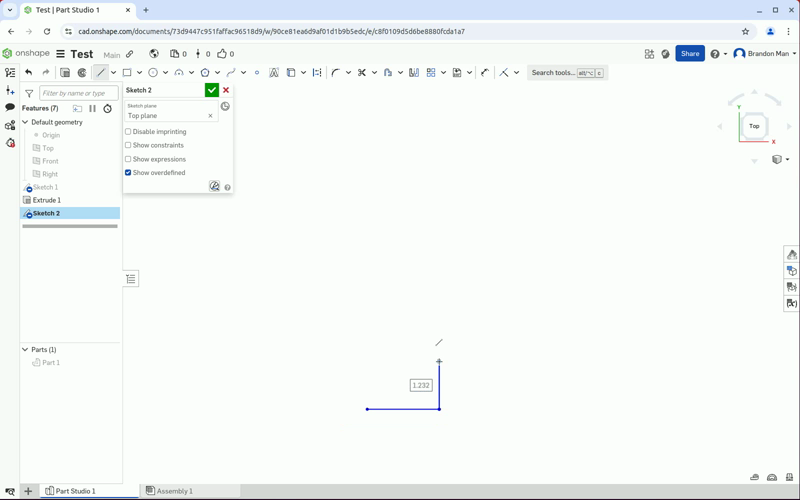
scroll(-6)
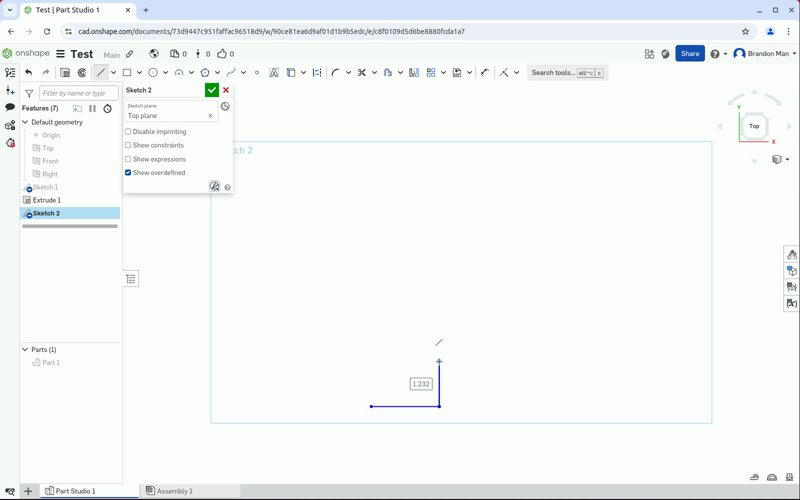
scroll(-6)
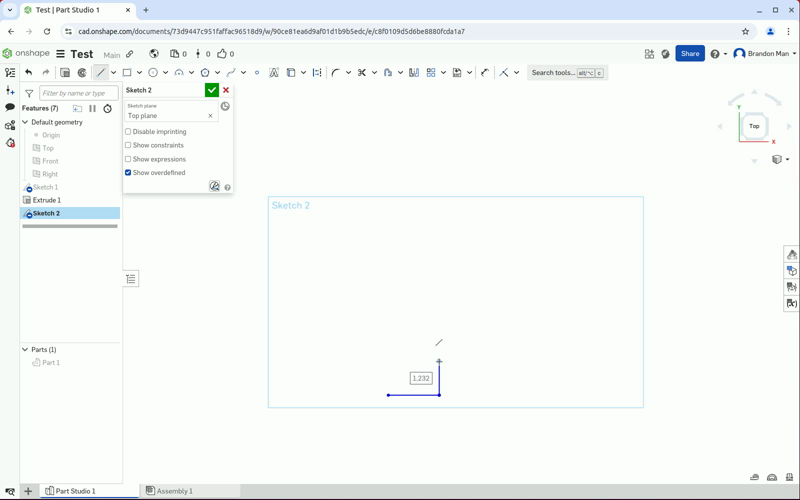
scroll(-6)
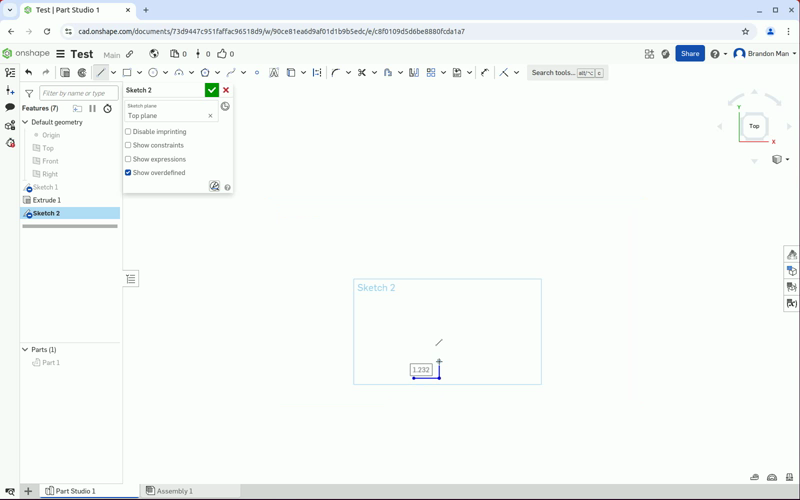
scroll(-6)
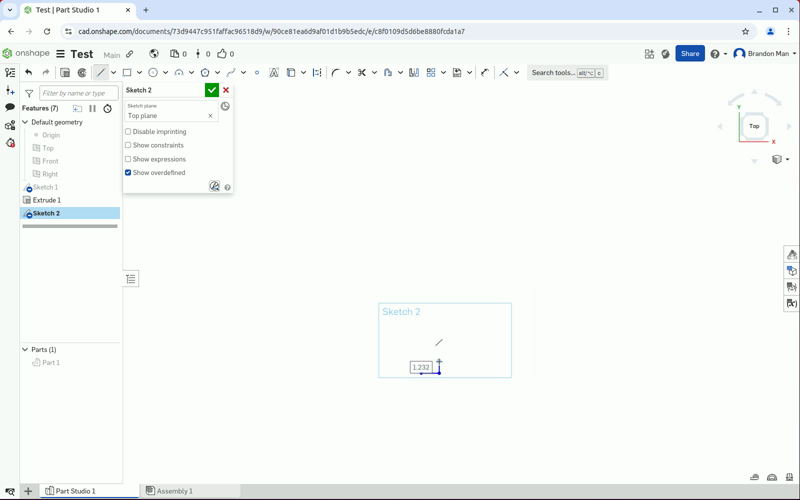
scroll(-6)
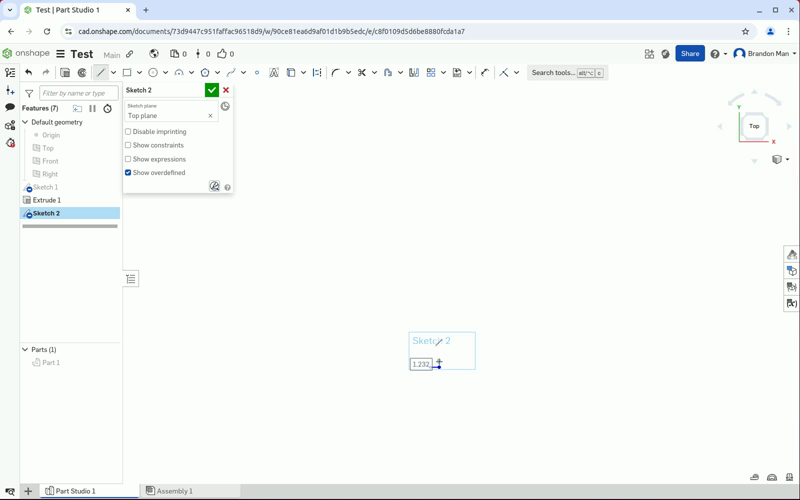
key_up(shift)
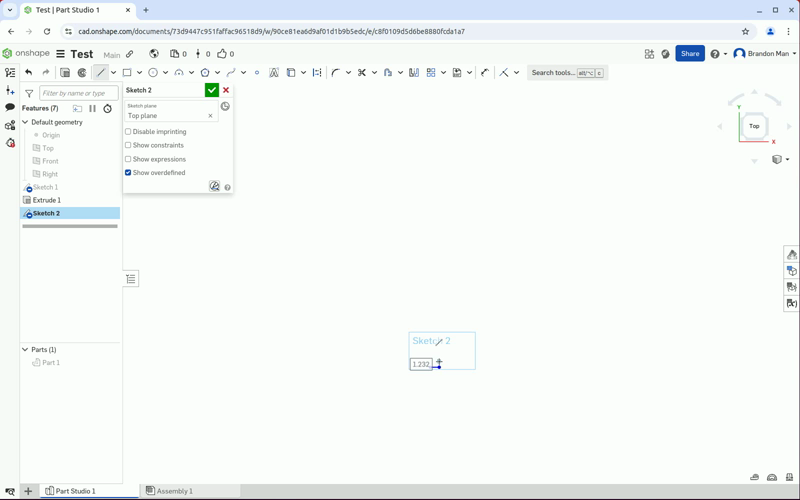
key_down(shift)
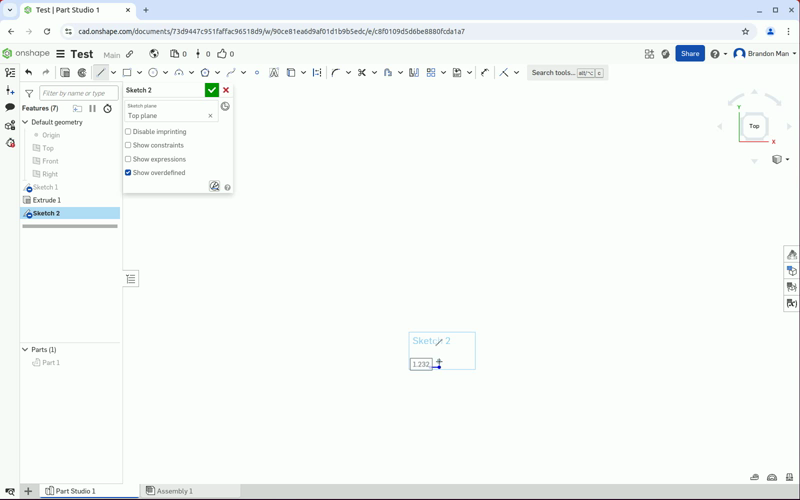
mouse_move(469, 361)
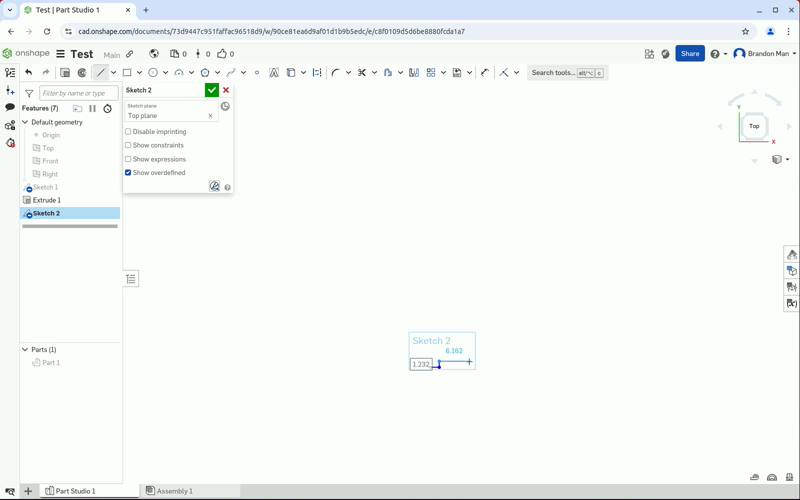
mouse_move(439, 357)
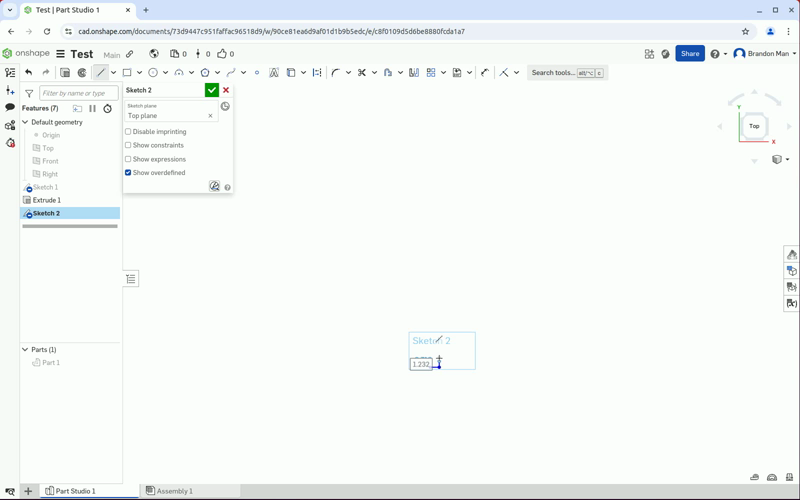
scroll(6)
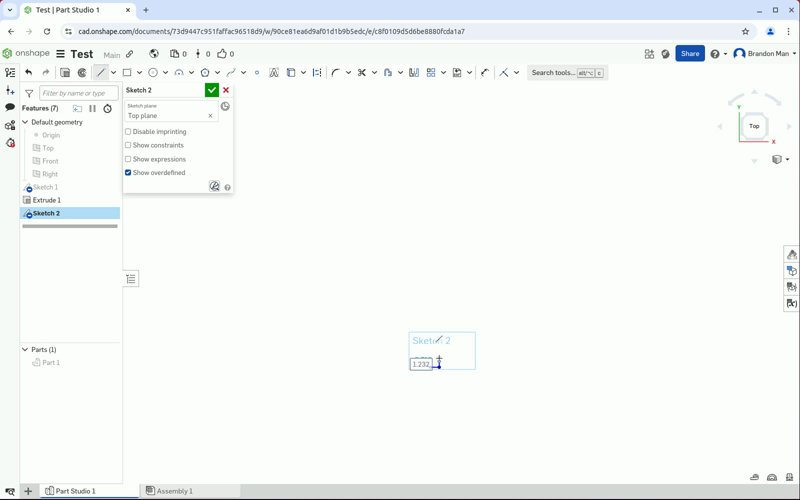
scroll(6)
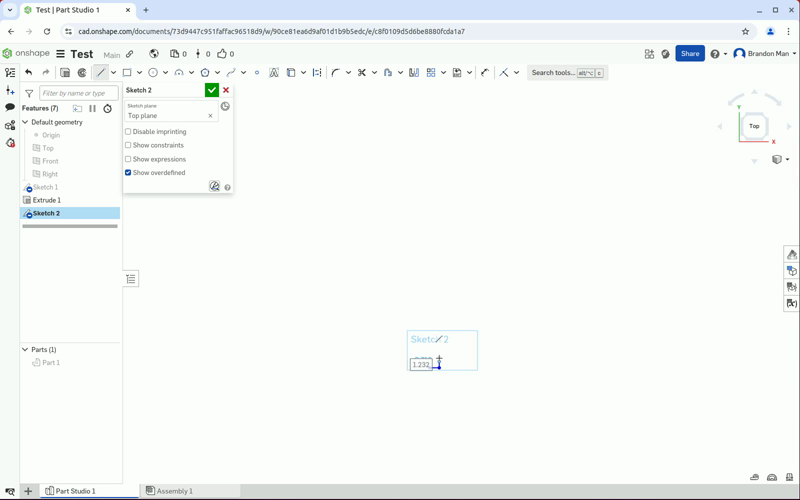
scroll(6)
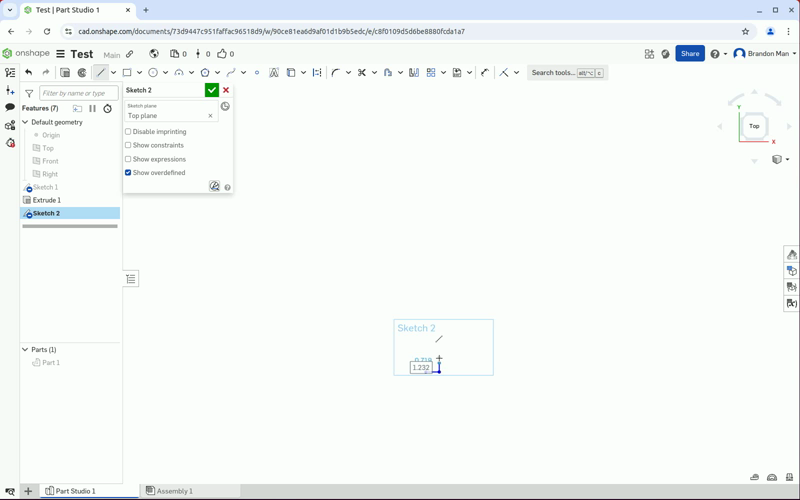
scroll(6)
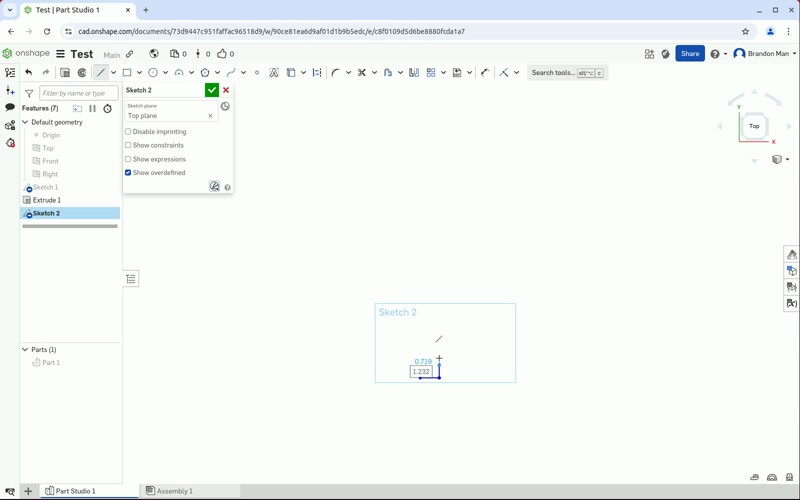
scroll(6)
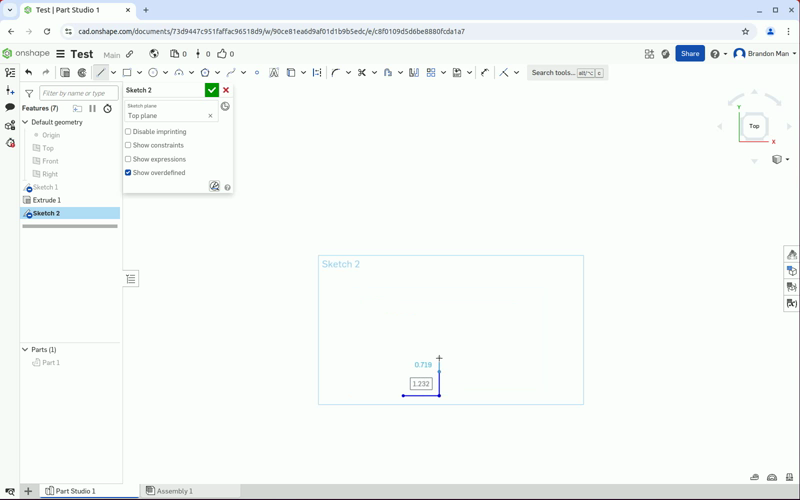
scroll(6)
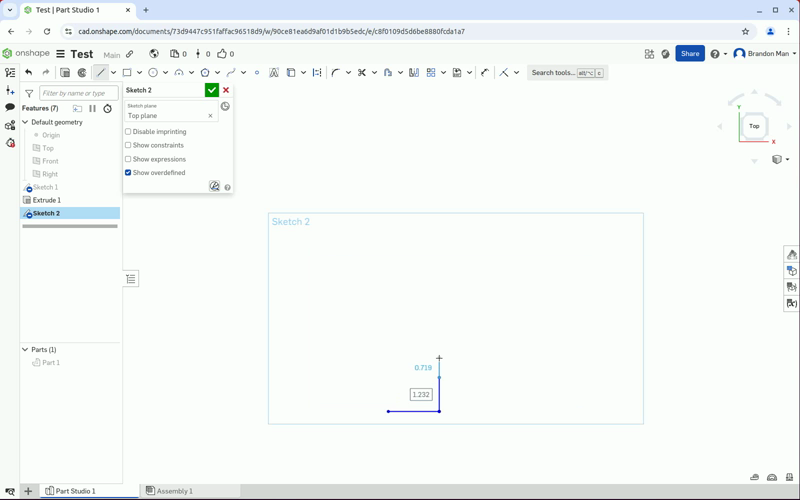
scroll(6)
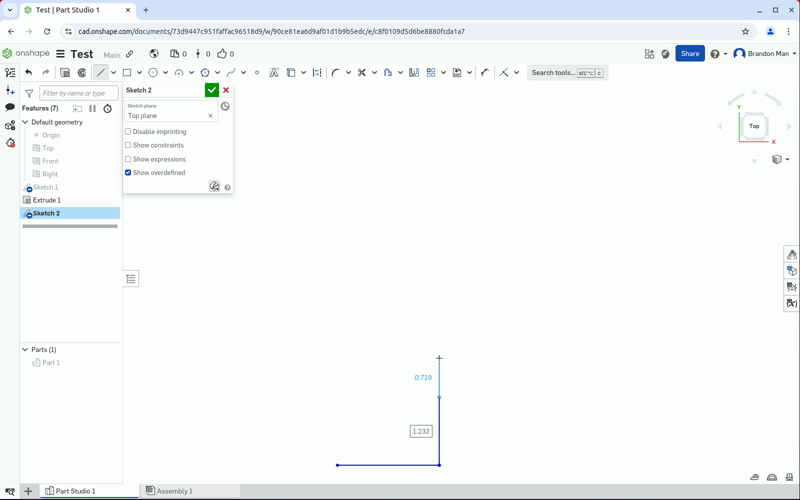
click(439, 357)
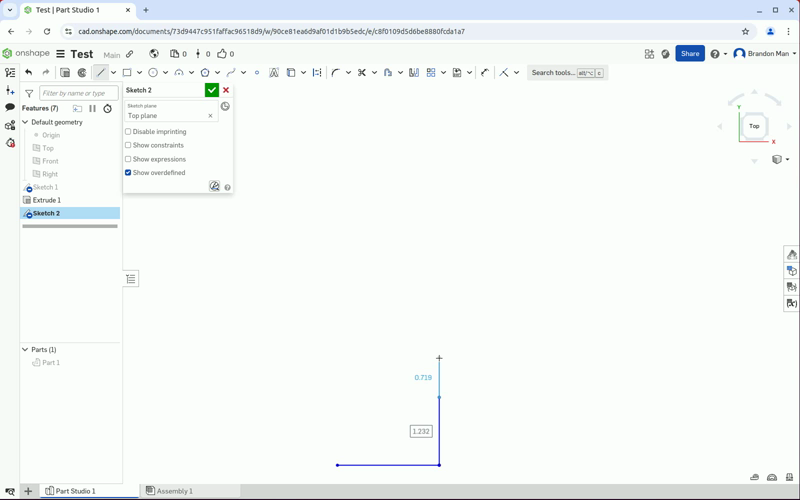
scroll(-6)
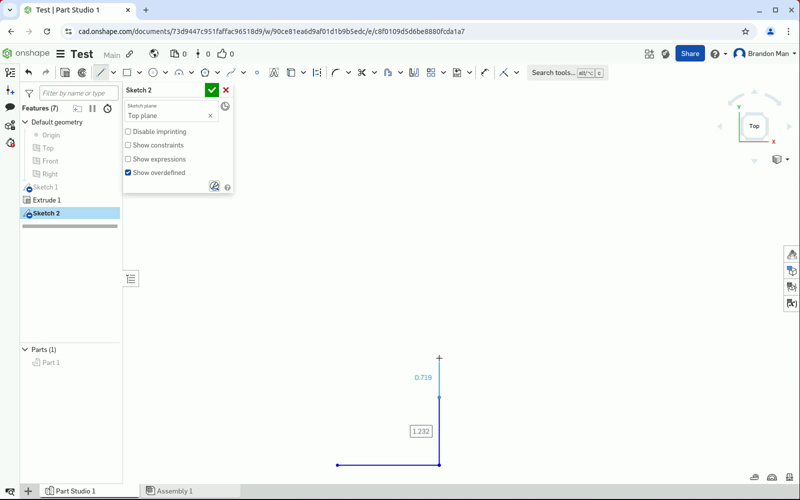
scroll(-6)
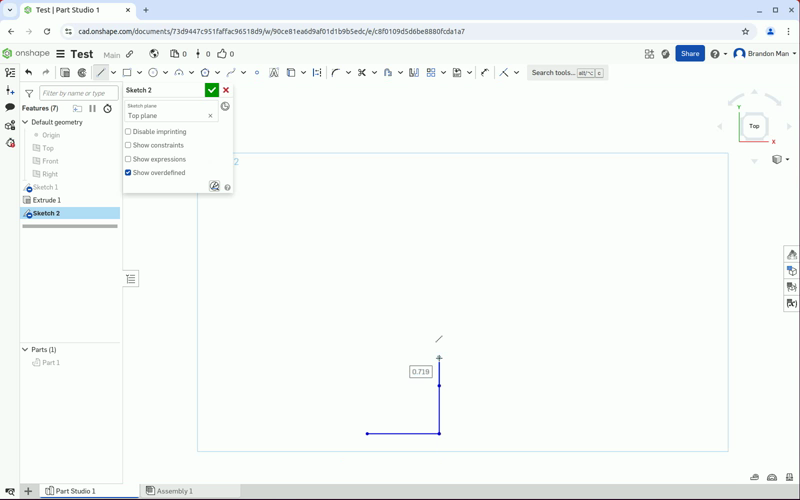
scroll(-6)
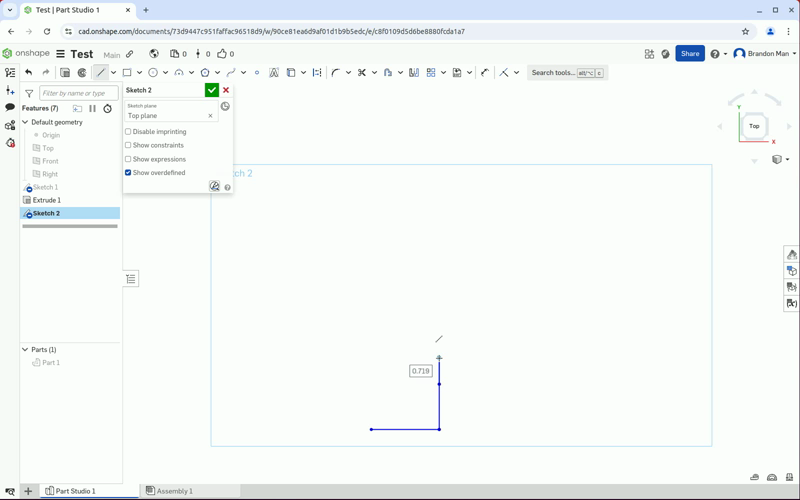
scroll(-6)
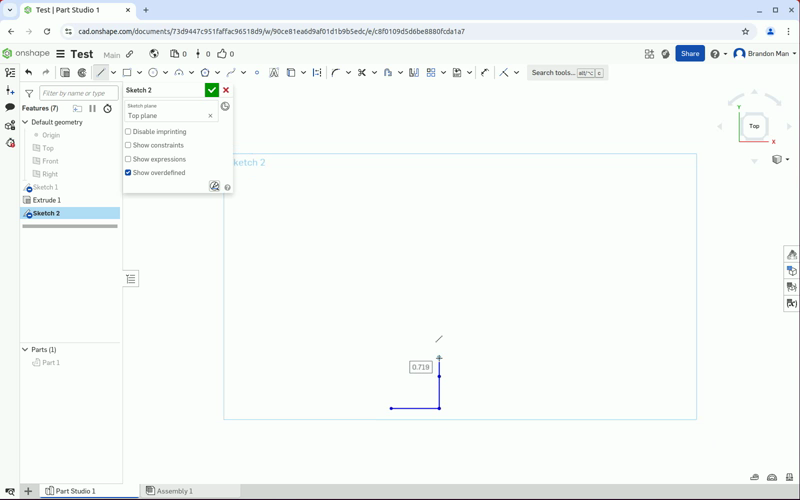
scroll(-6)
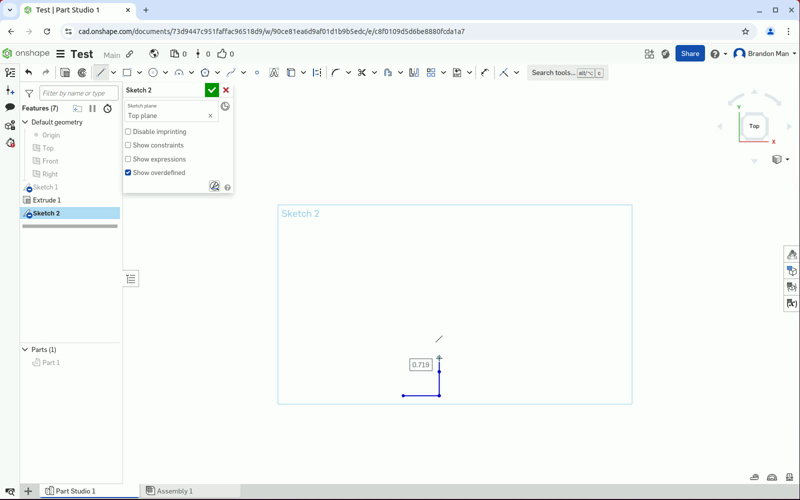
scroll(-6)
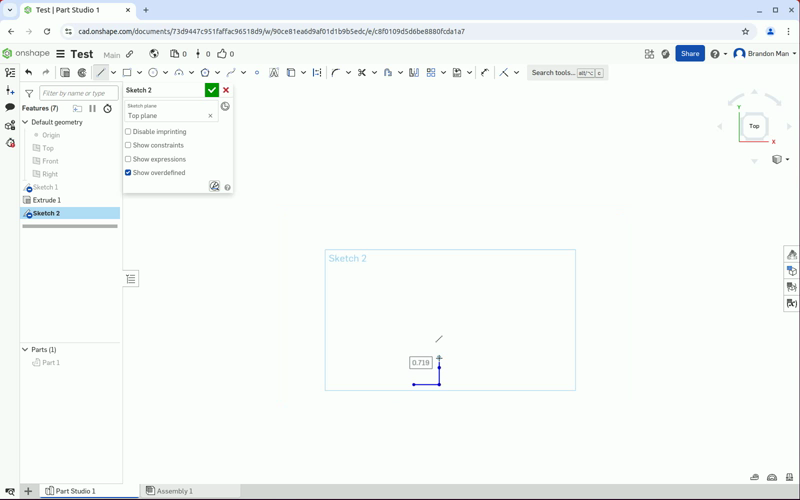
scroll(-6)
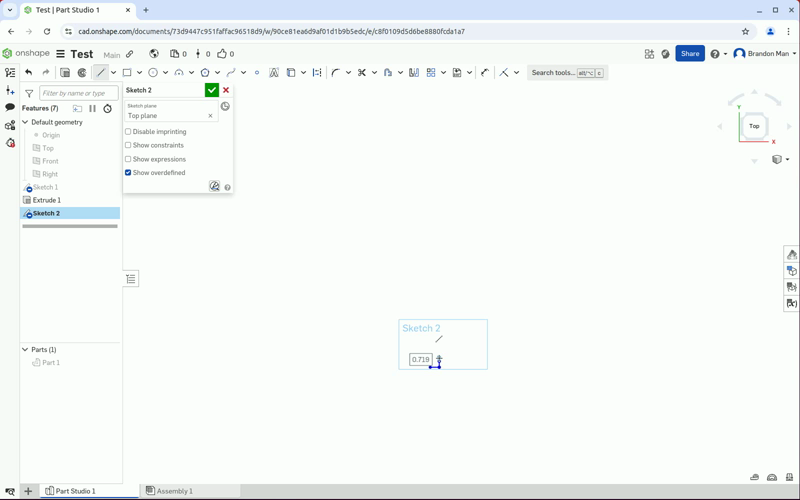
key_up(shift)
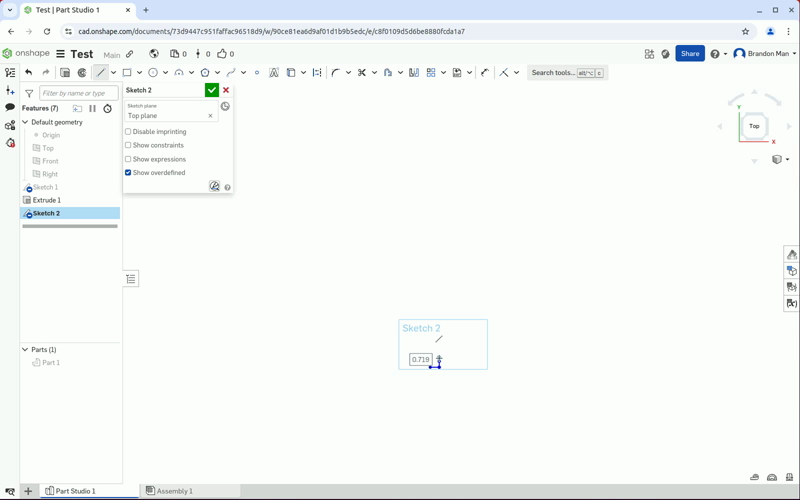
key_down(shift)
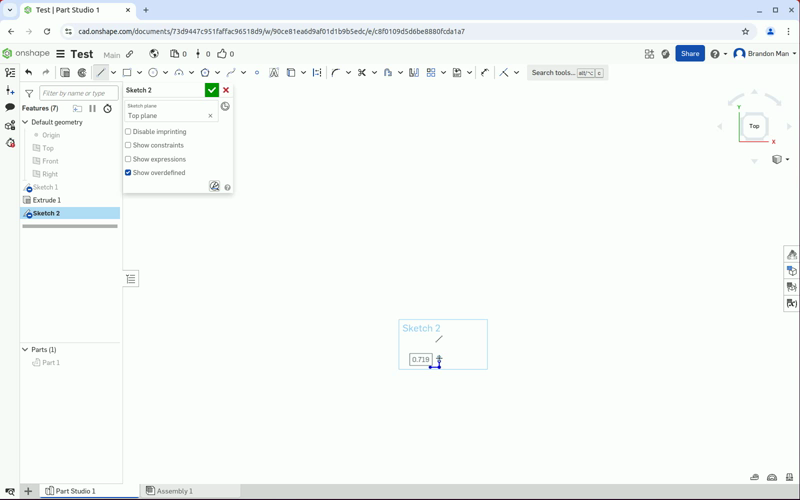
mouse_move(469, 357)
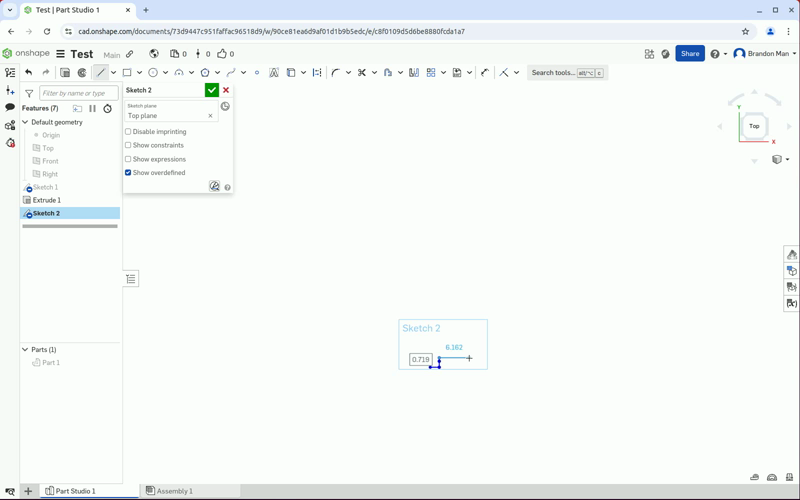
mouse_move(430, 357)
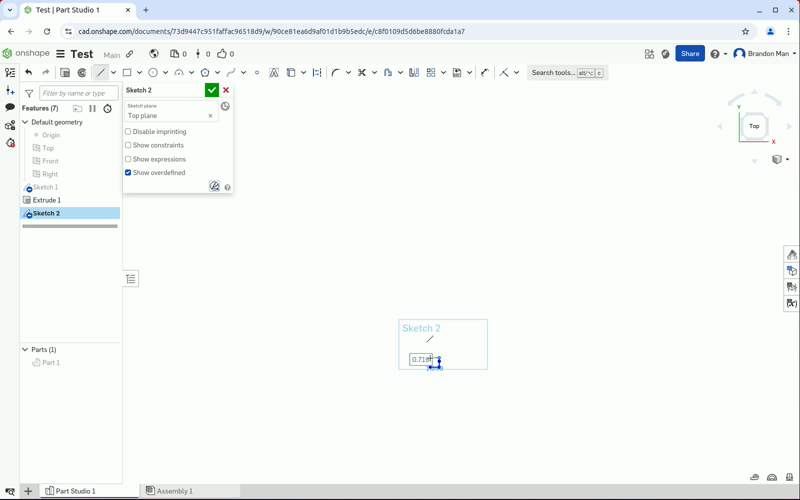
click(430, 357)
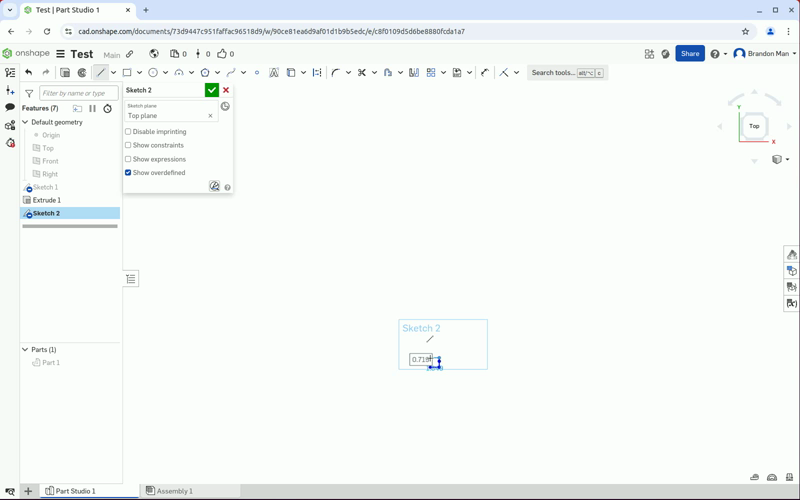
key_up(shift)
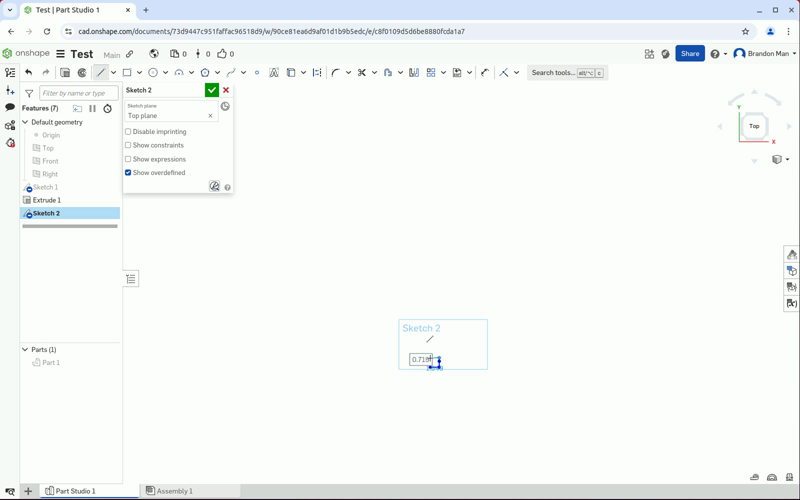
key_down(shift)
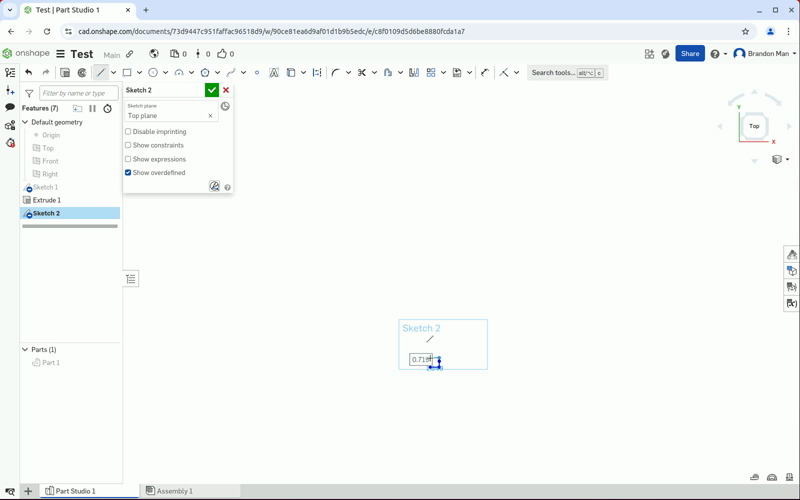
mouse_move(460, 357)
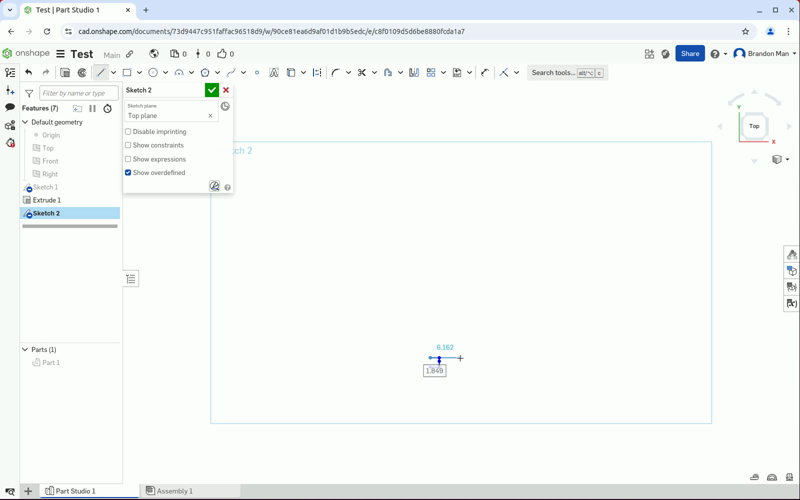
mouse_move(430, 361)
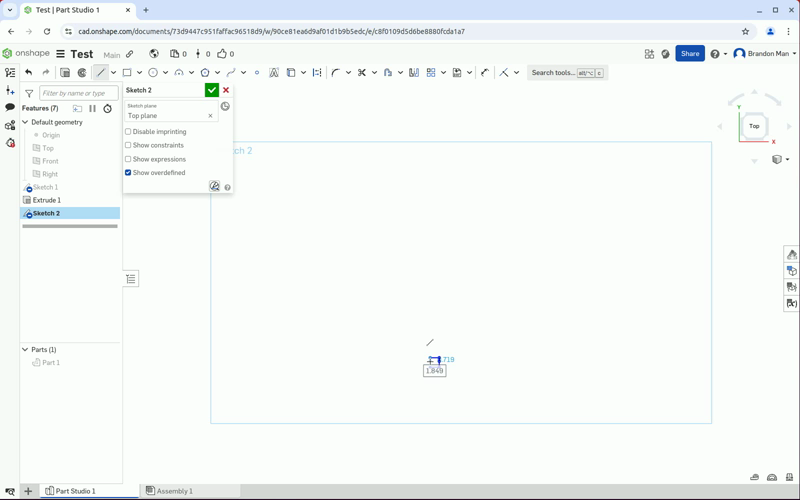
scroll(6)
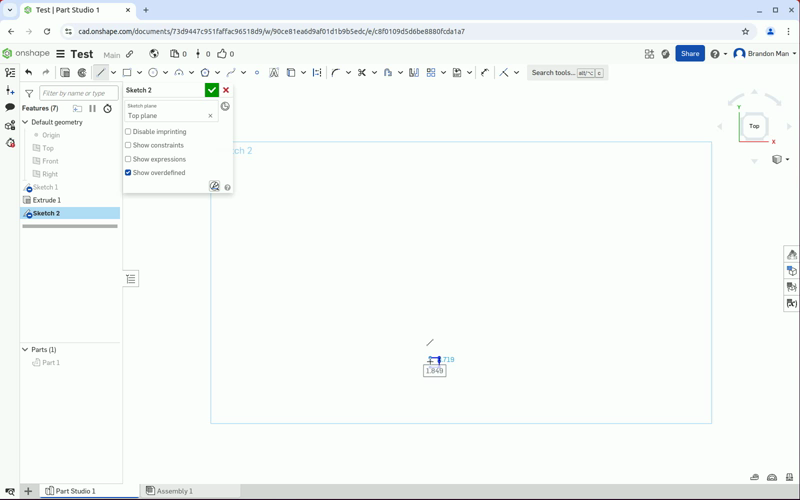
scroll(6)
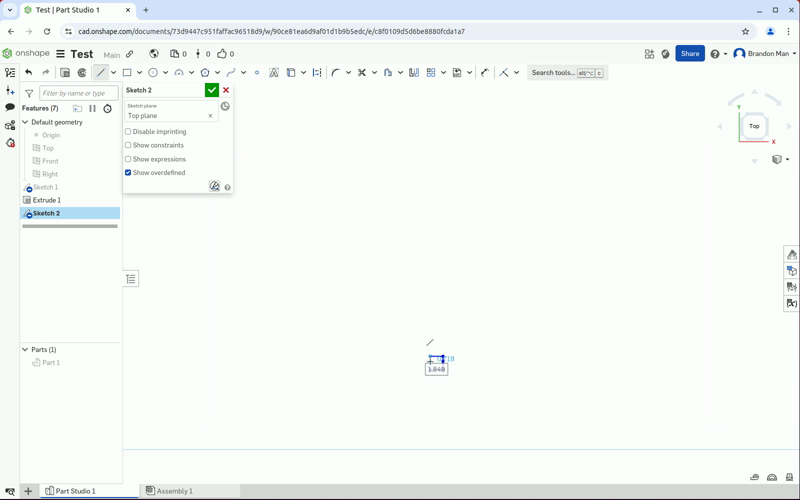
scroll(6)
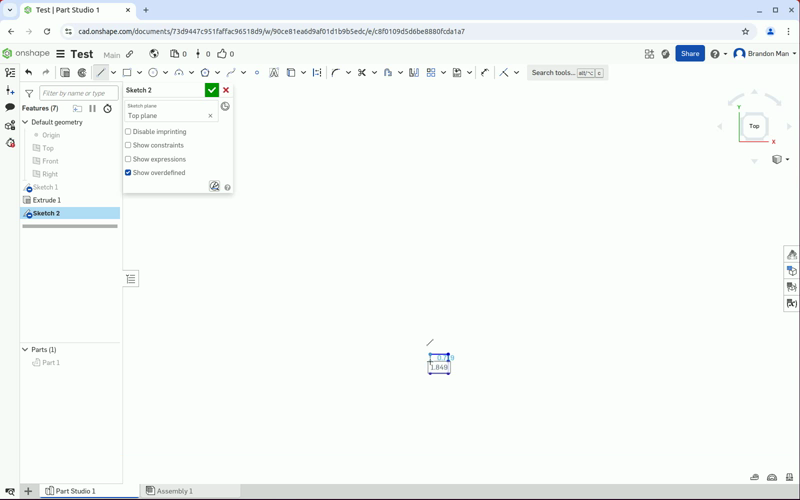
scroll(6)
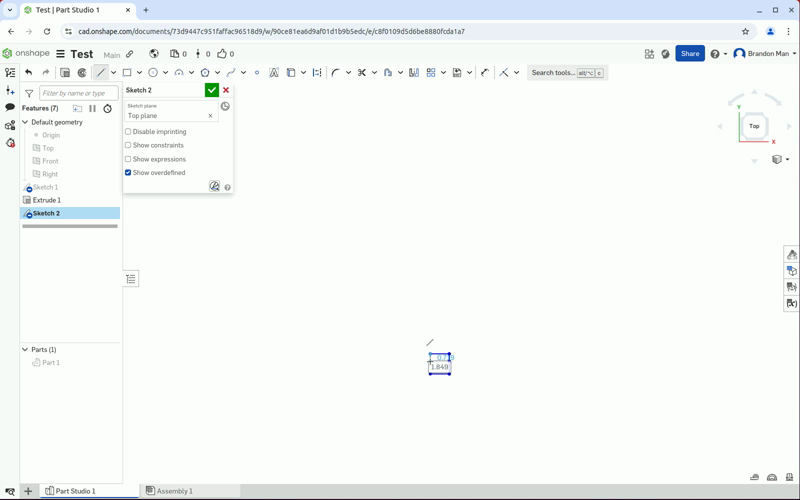
scroll(6)
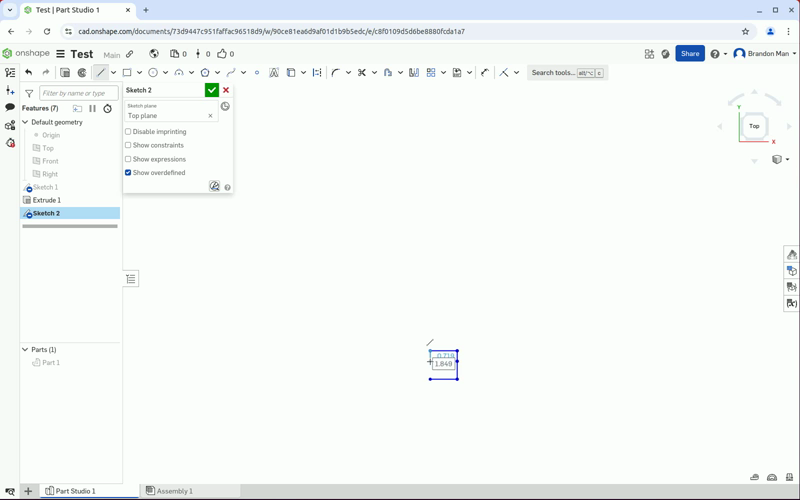
scroll(6)
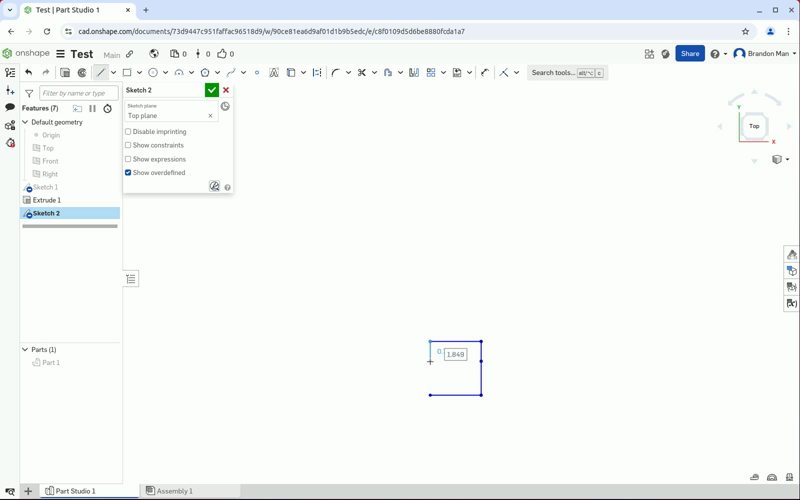
scroll(6)
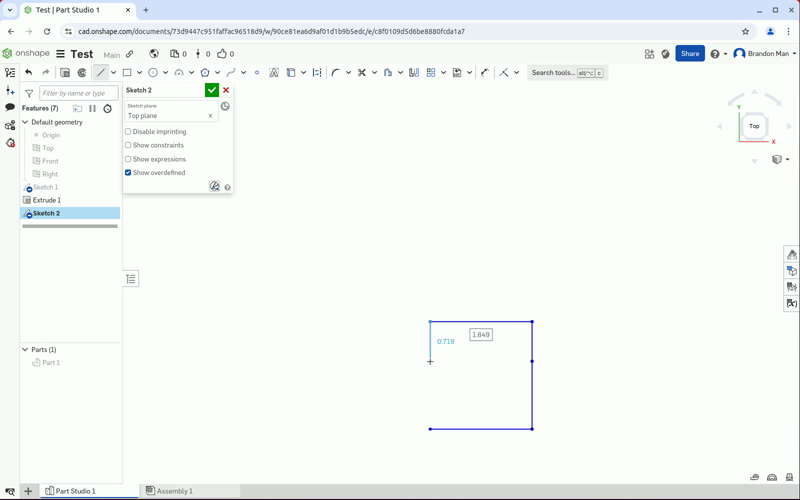
click(430, 361)
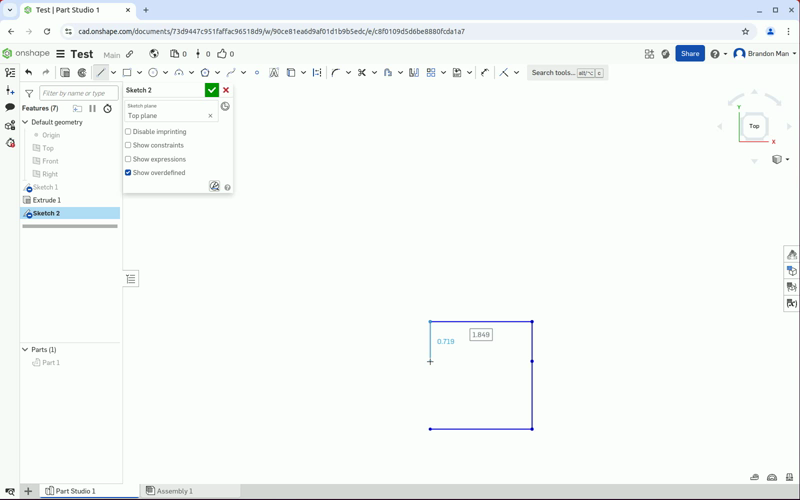
scroll(-6)
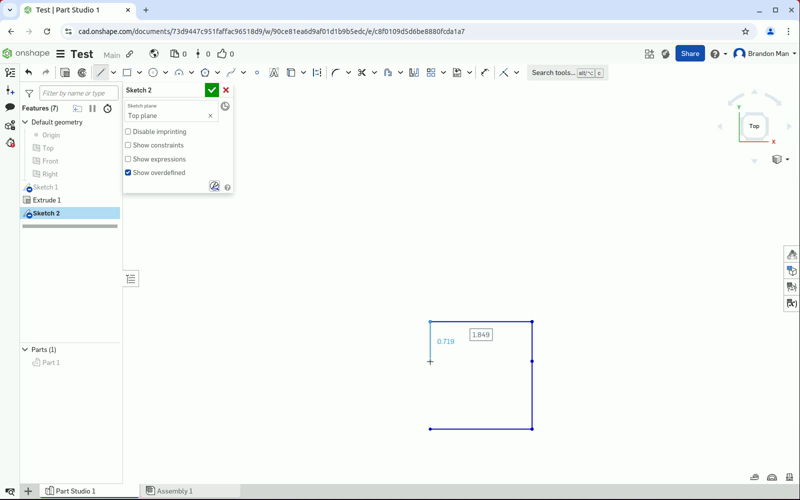
scroll(-6)
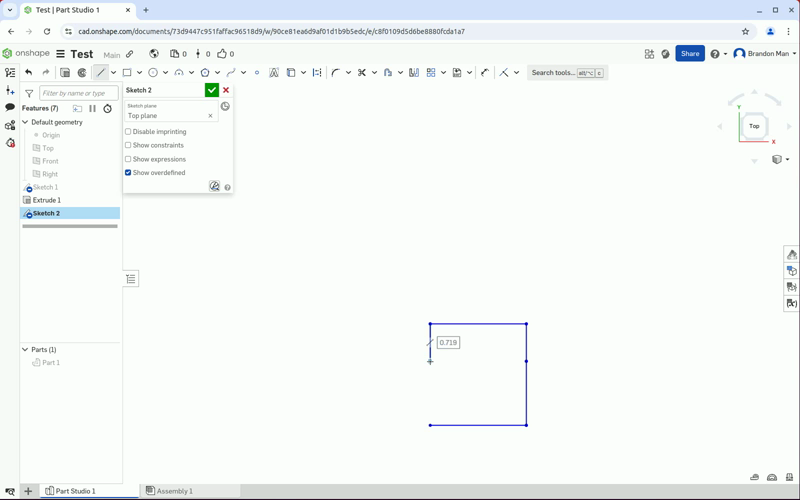
scroll(-6)
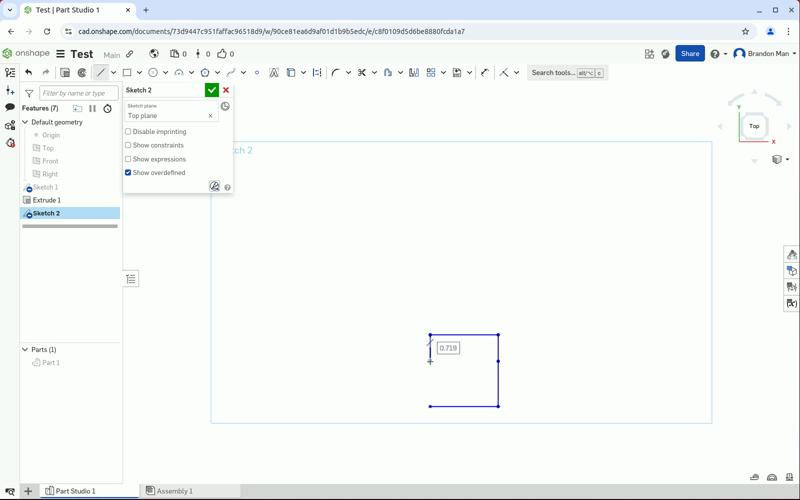
scroll(-6)
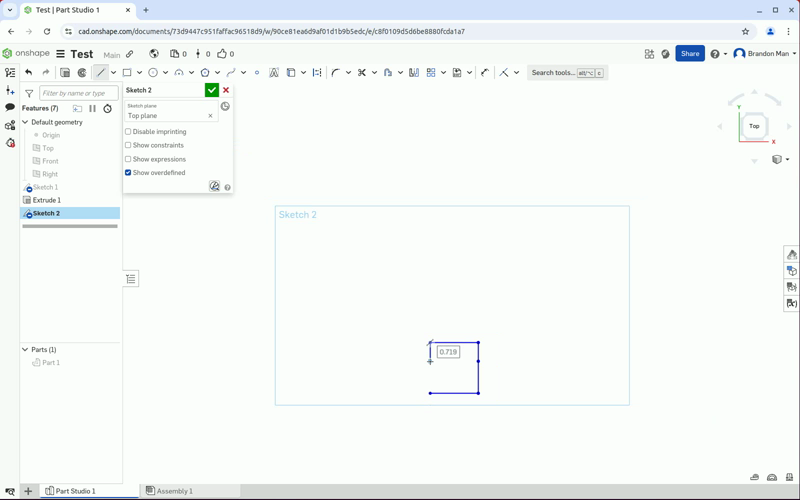
scroll(-6)
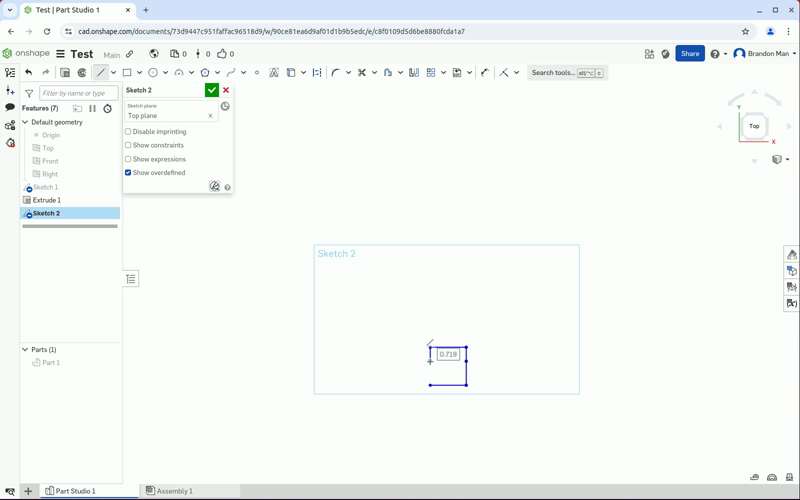
scroll(-6)
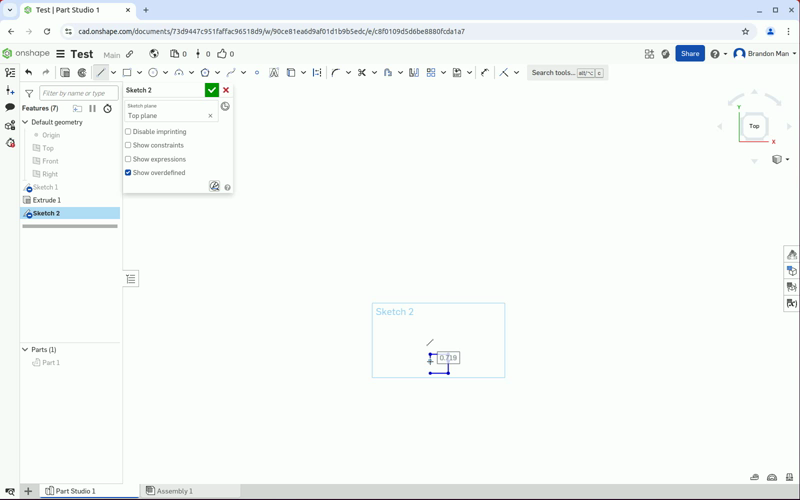
scroll(-6)
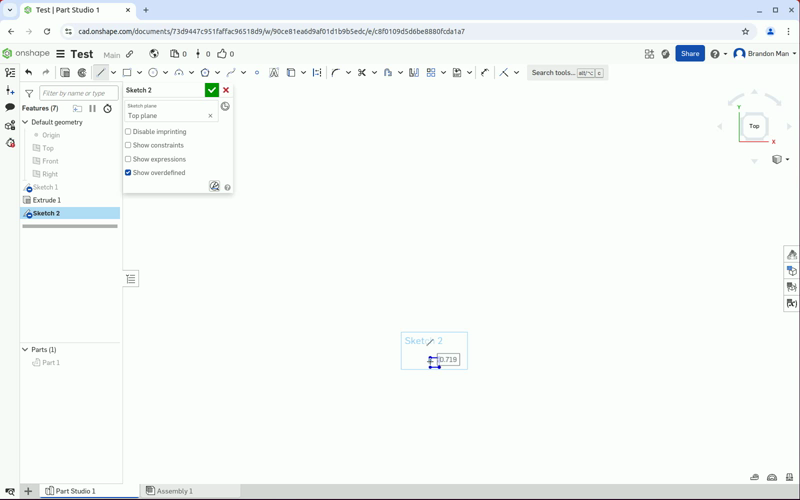
key_up(shift)
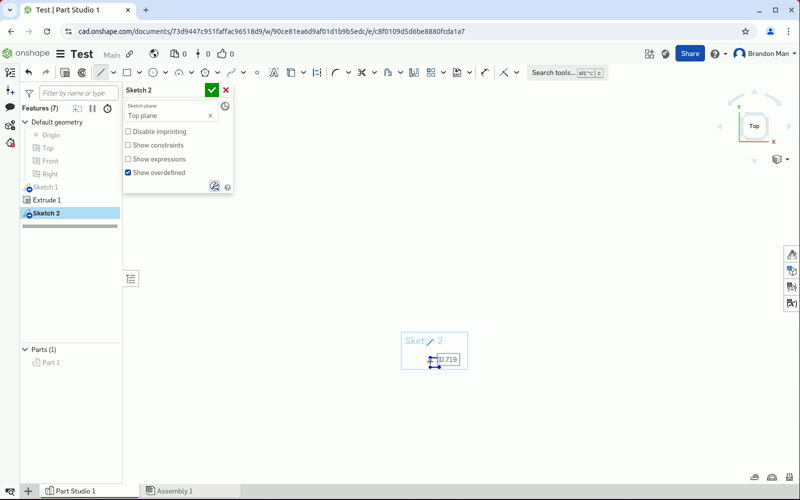
mouse_move(460, 361)
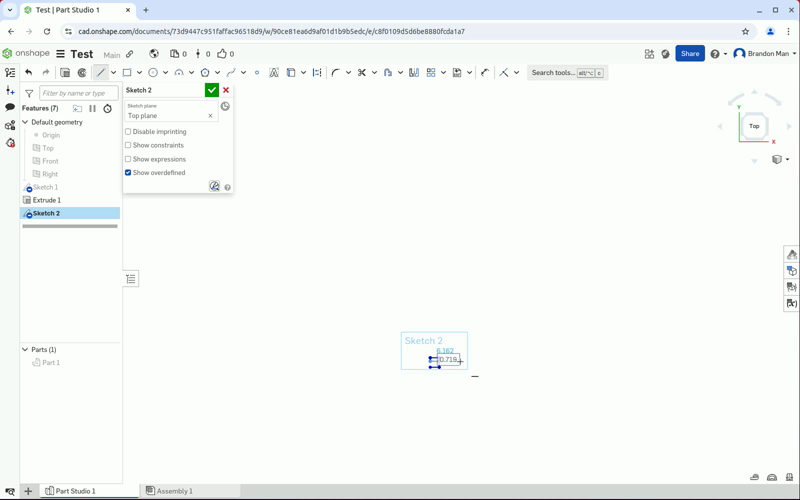
key_down(shift)
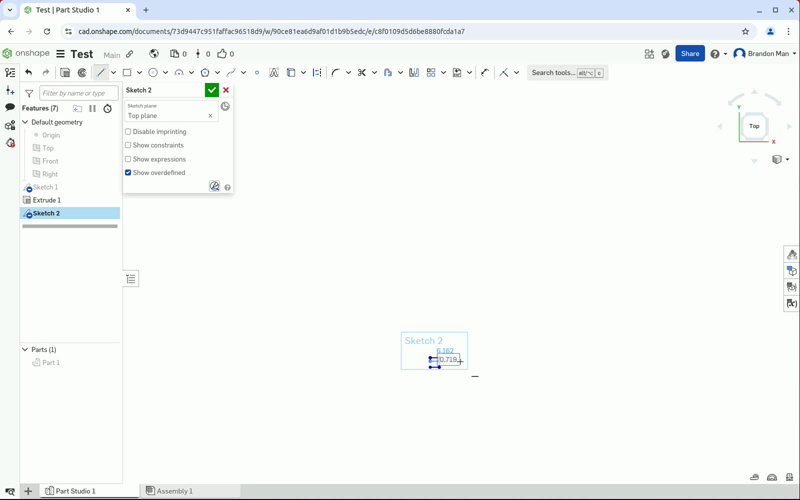
mouse_move(430, 367)
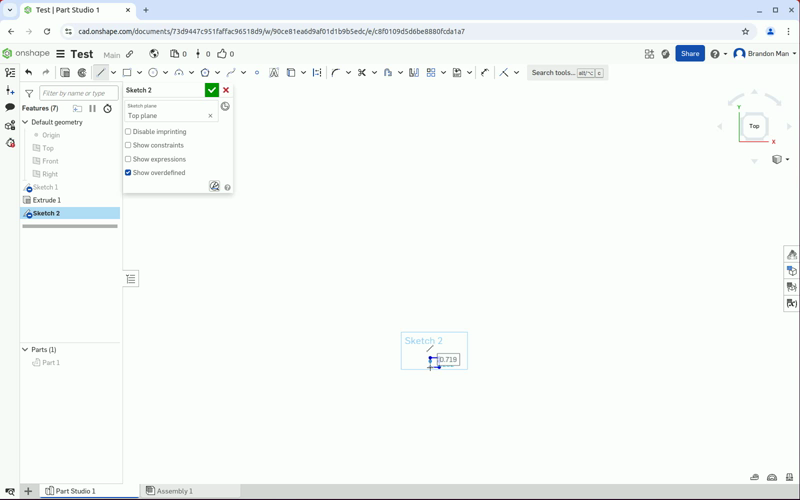
scroll(6)
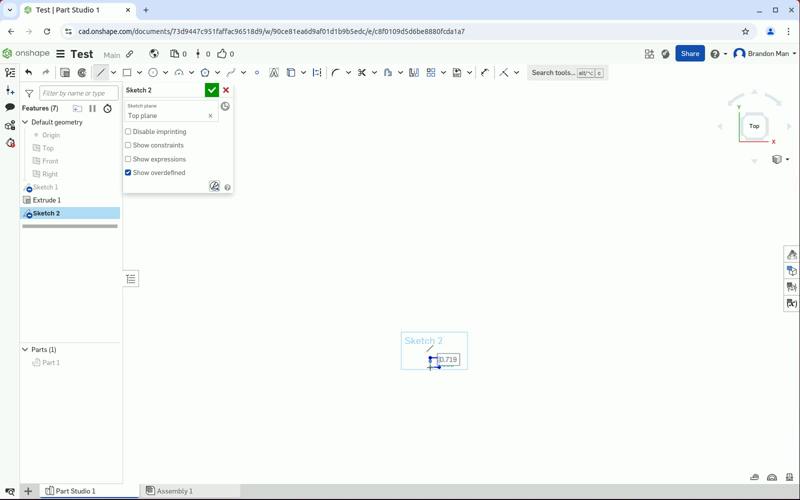
scroll(6)
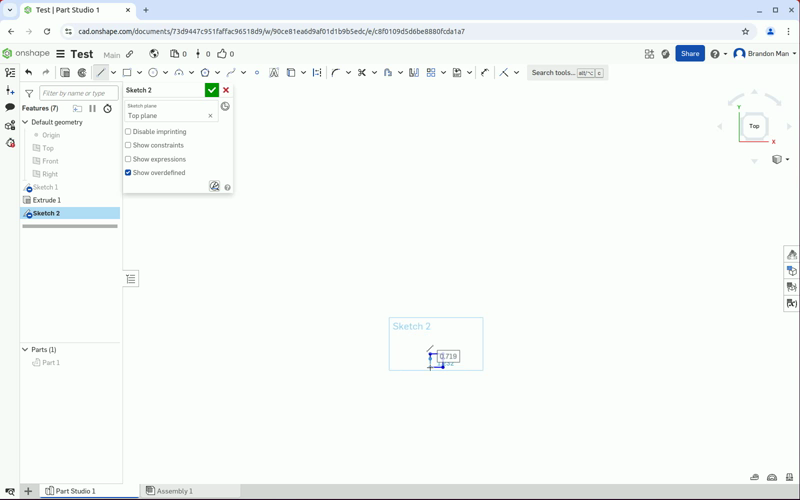
scroll(6)
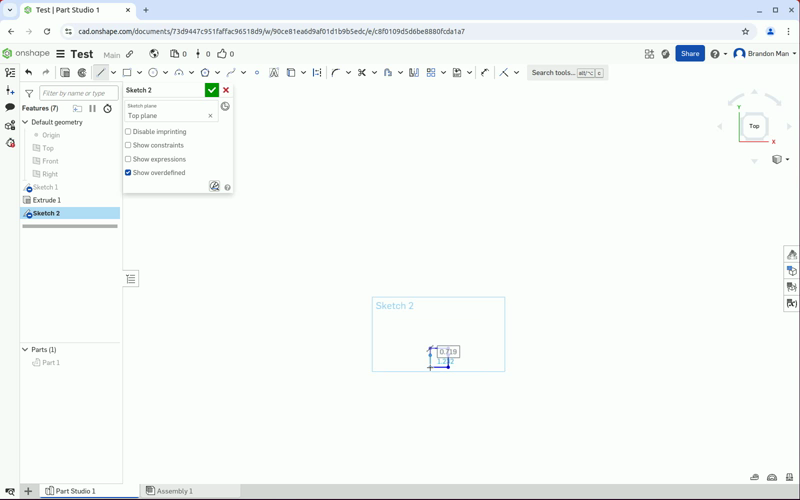
scroll(6)
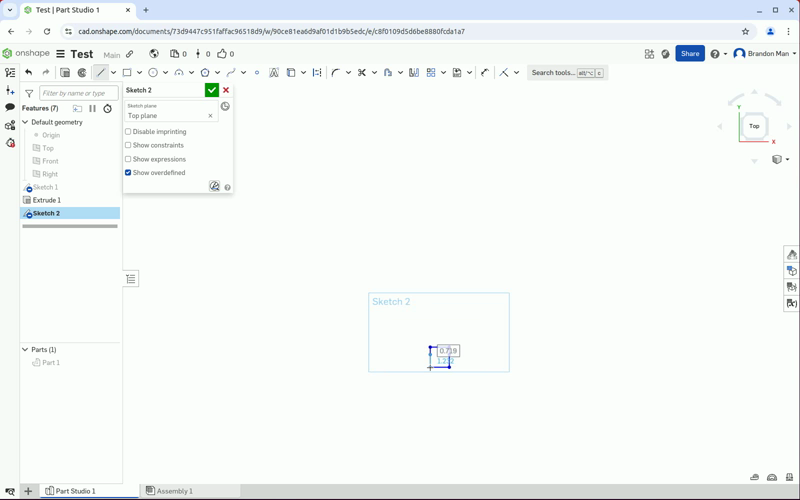
scroll(6)
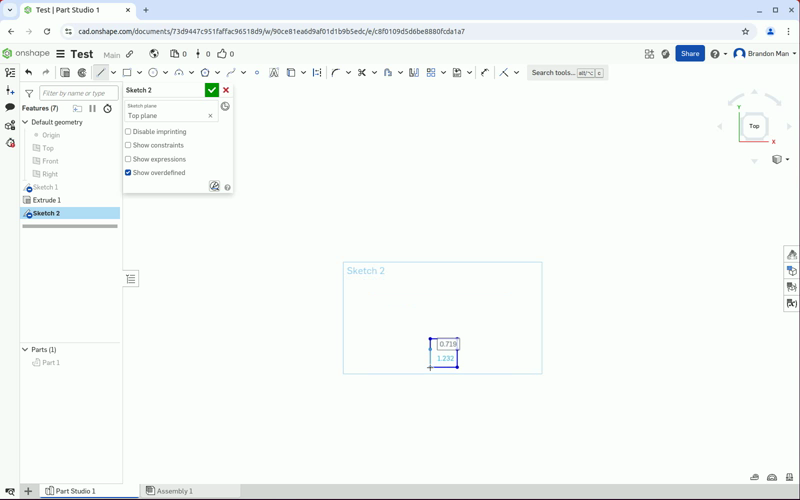
scroll(6)
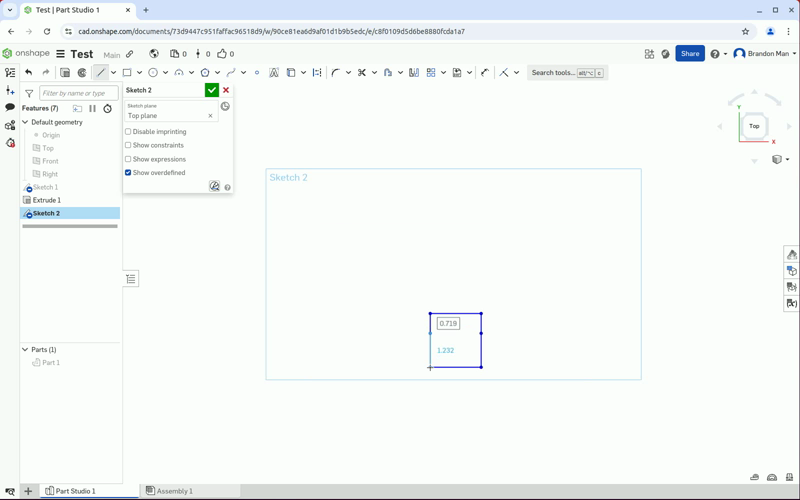
scroll(6)
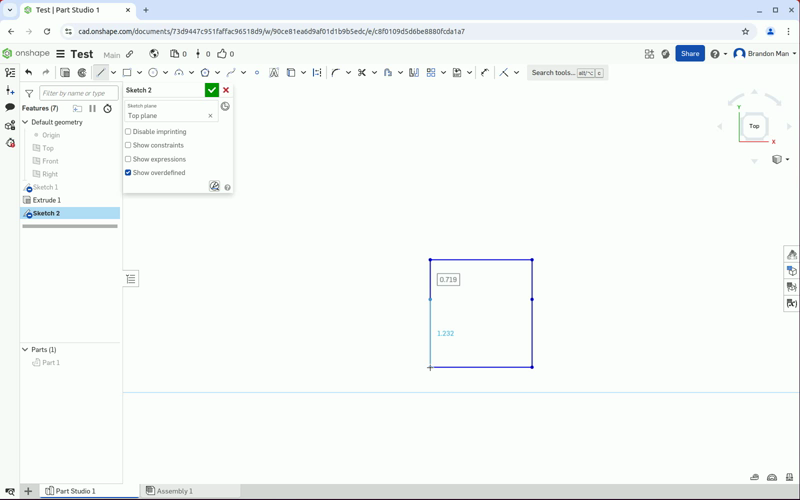
key_up(shift)
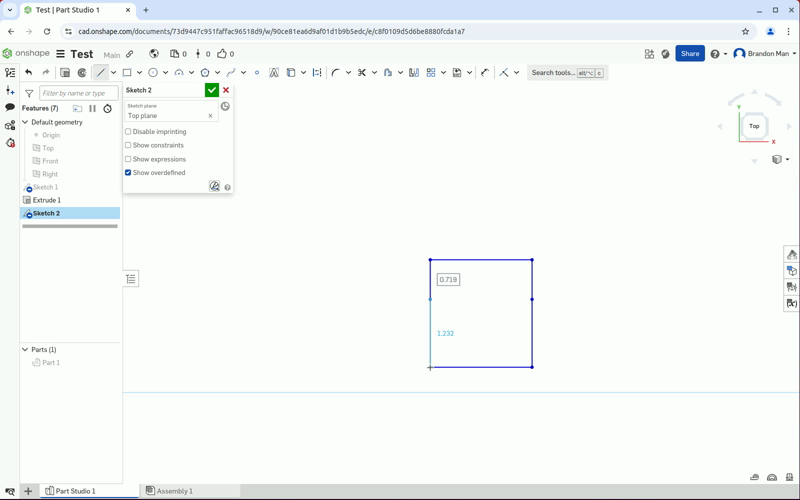
click(430, 367)
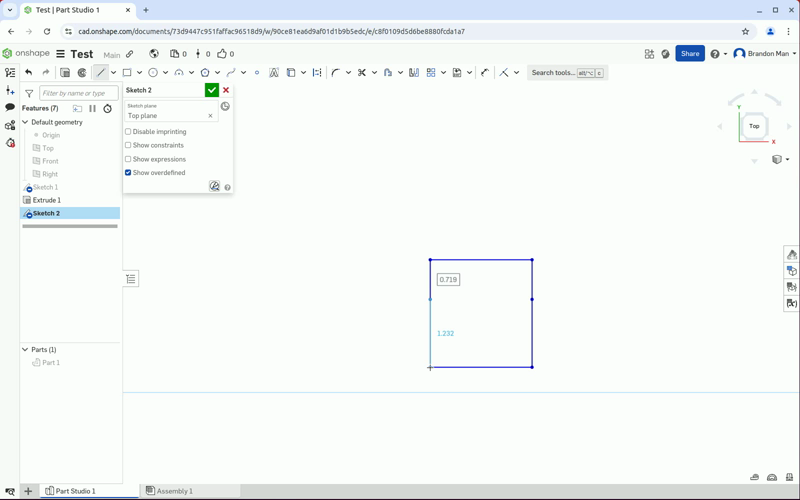
scroll(-6)
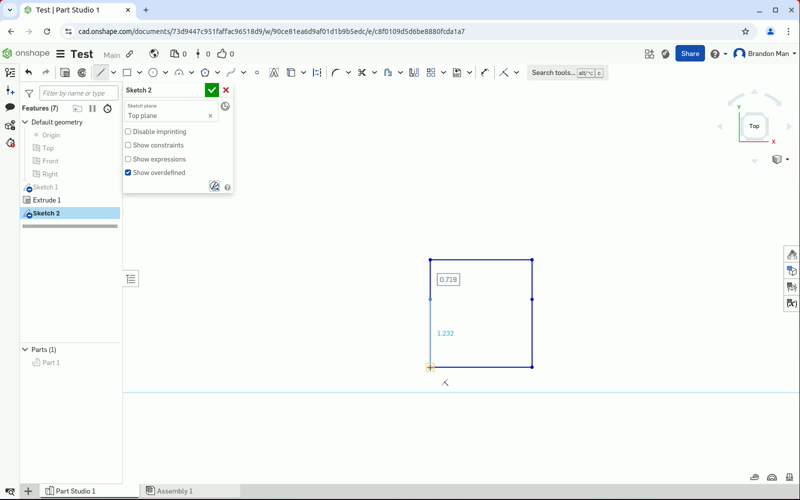
scroll(-6)
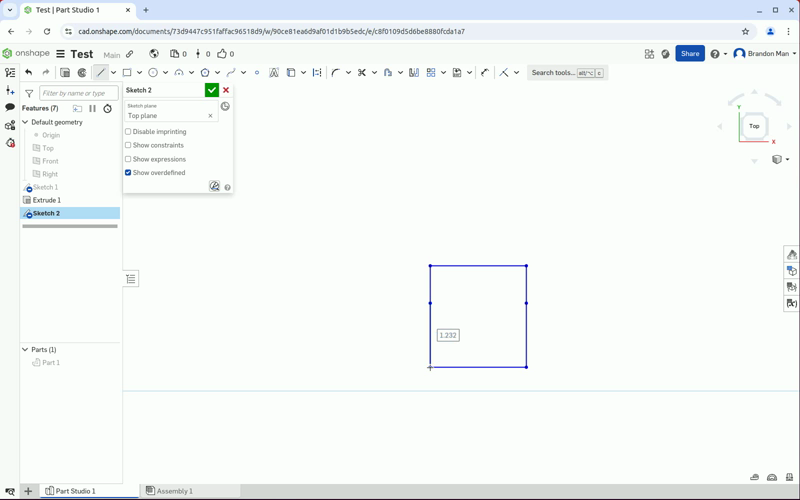
scroll(-6)
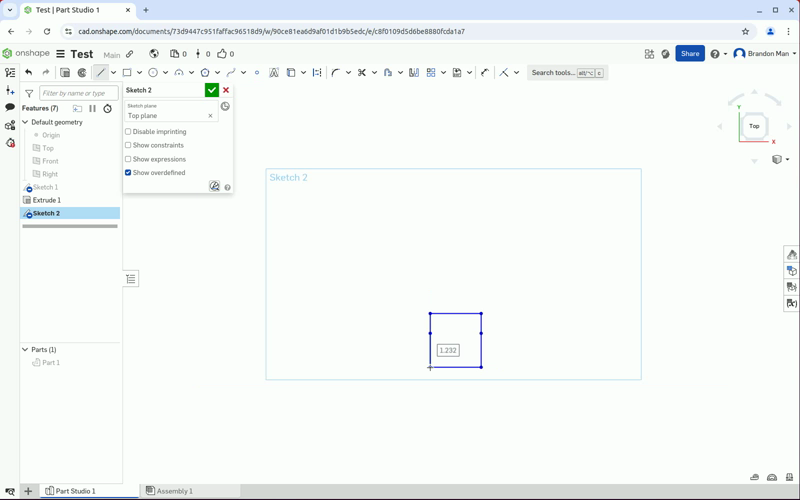
scroll(-6)
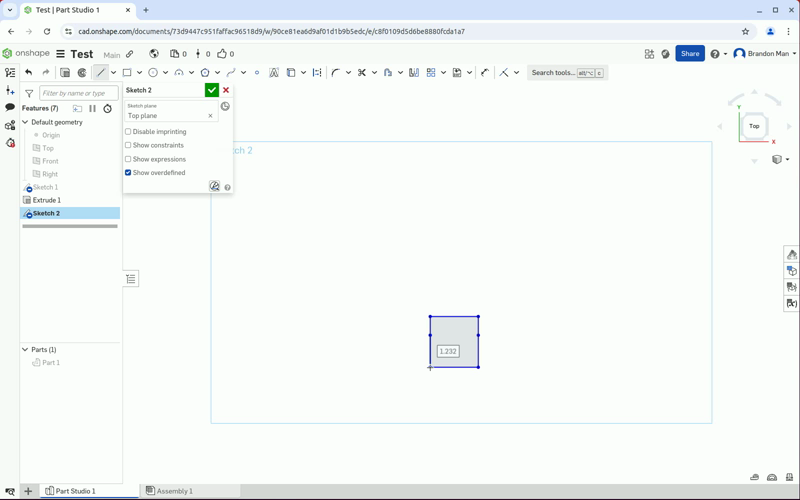
scroll(-6)
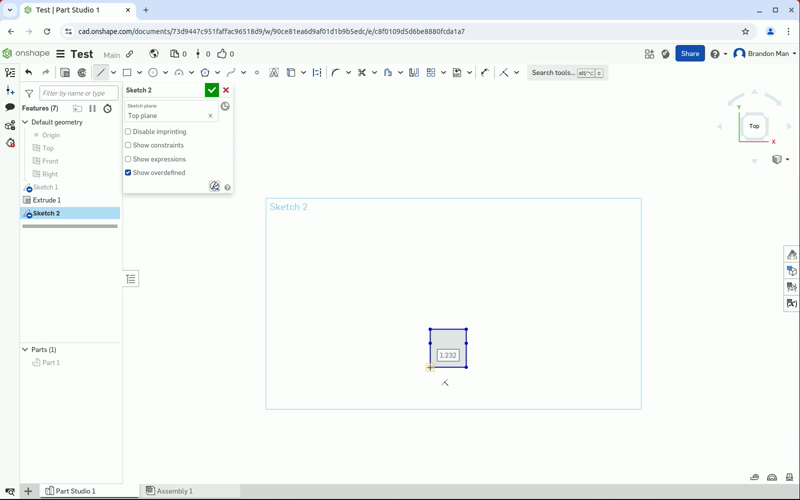
scroll(-6)
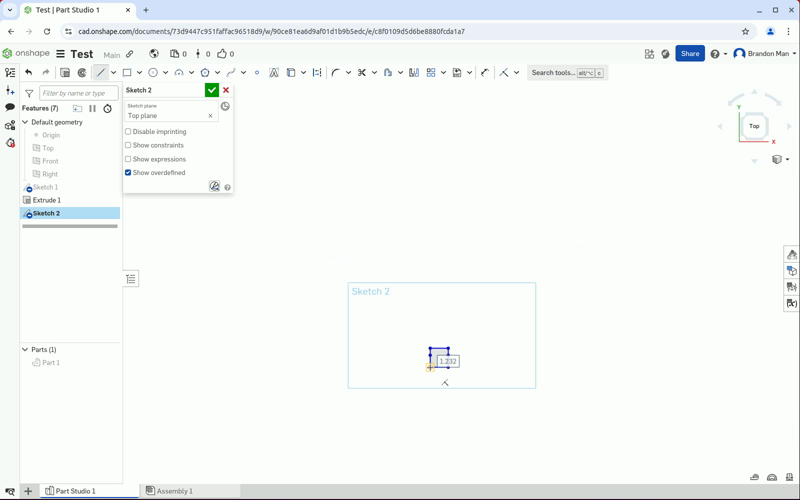
scroll(-6)
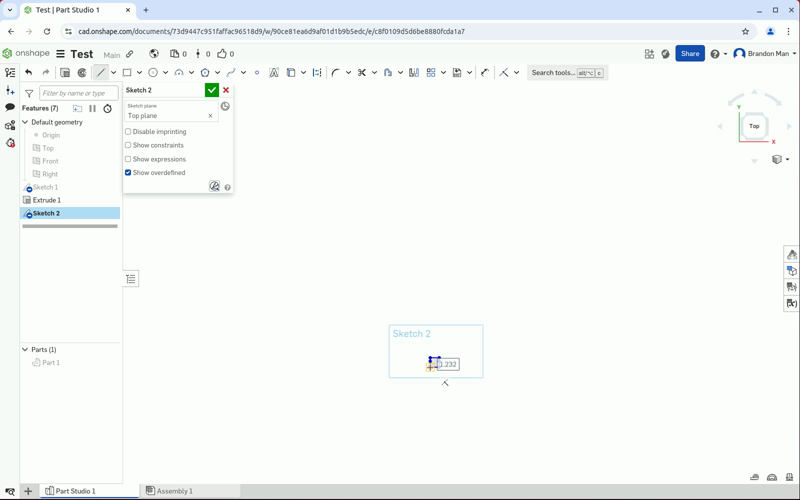
key(esc)
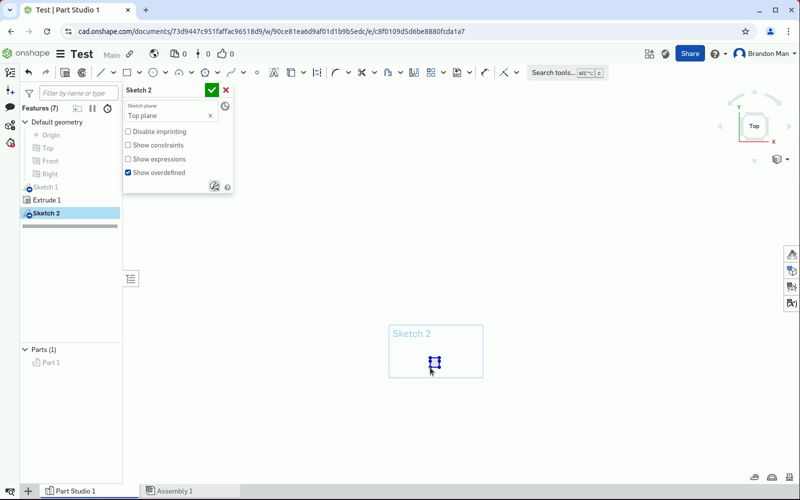
mouse_move(435, 366)
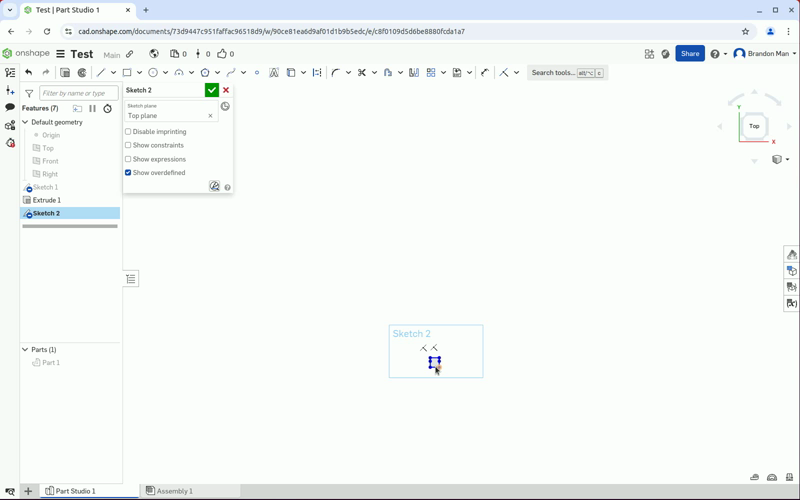
scroll(6)
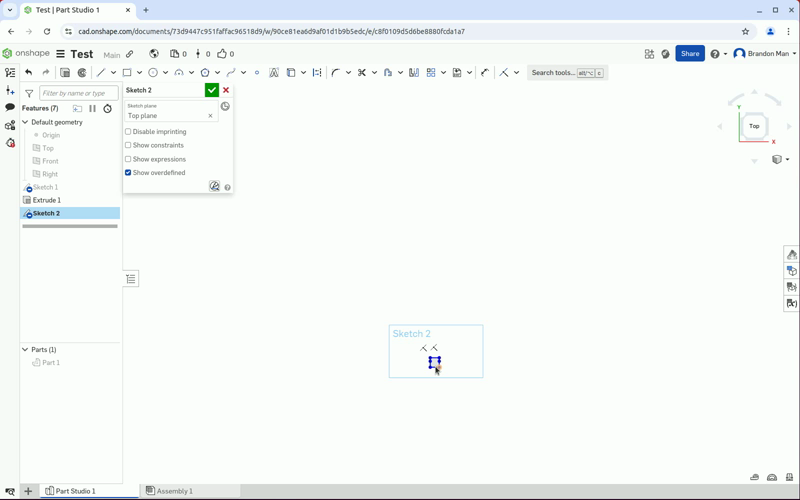
scroll(6)
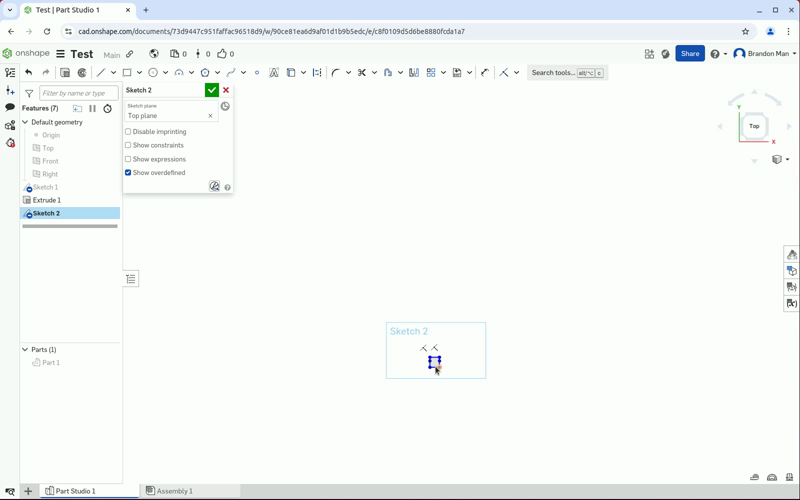
scroll(6)
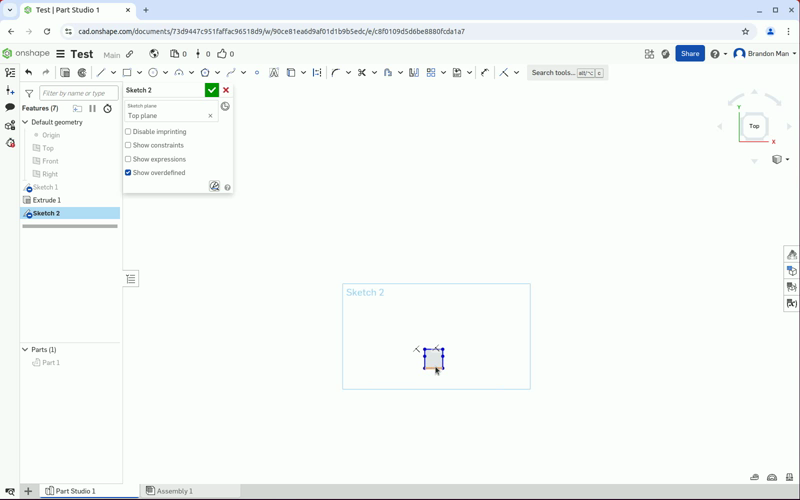
scroll(6)
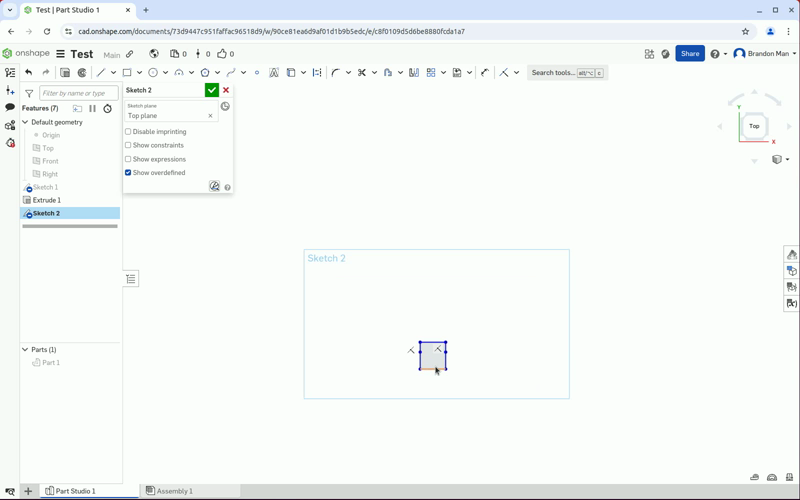
scroll(6)
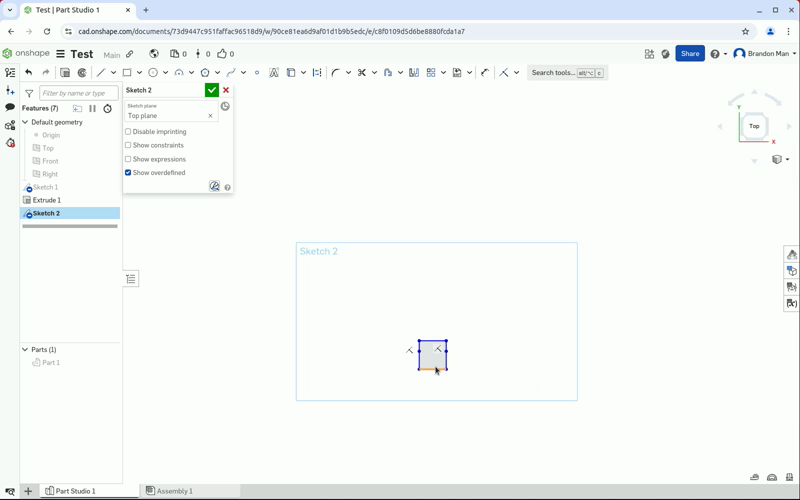
scroll(6)
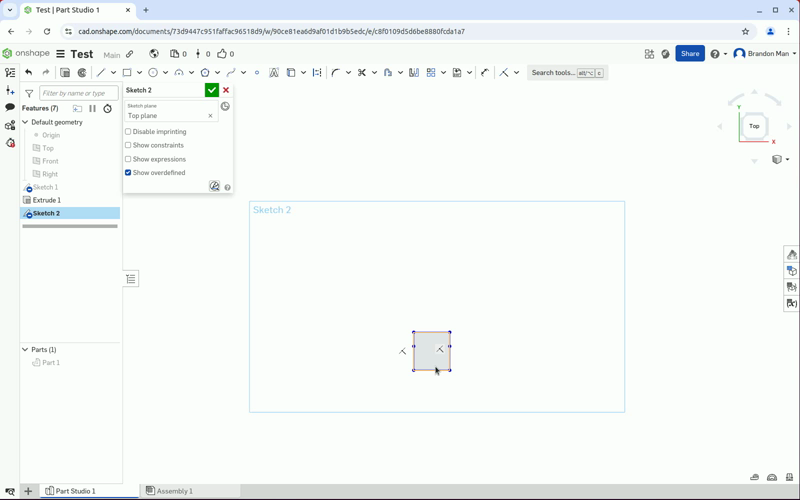
scroll(6)
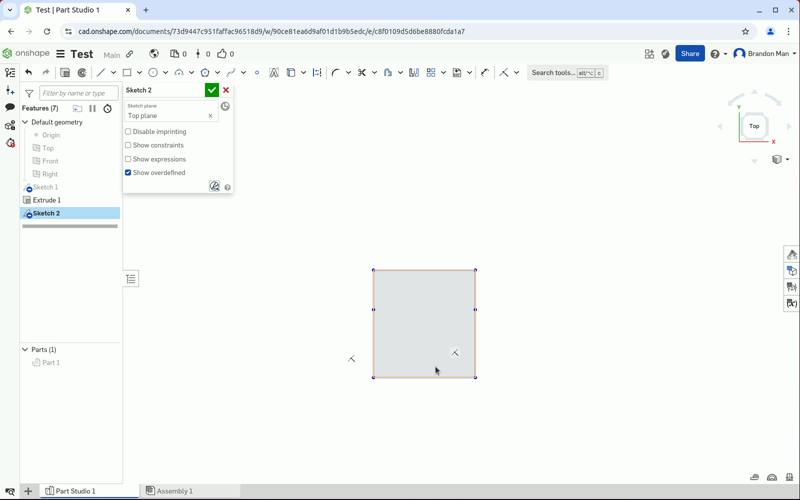
click(435, 366)
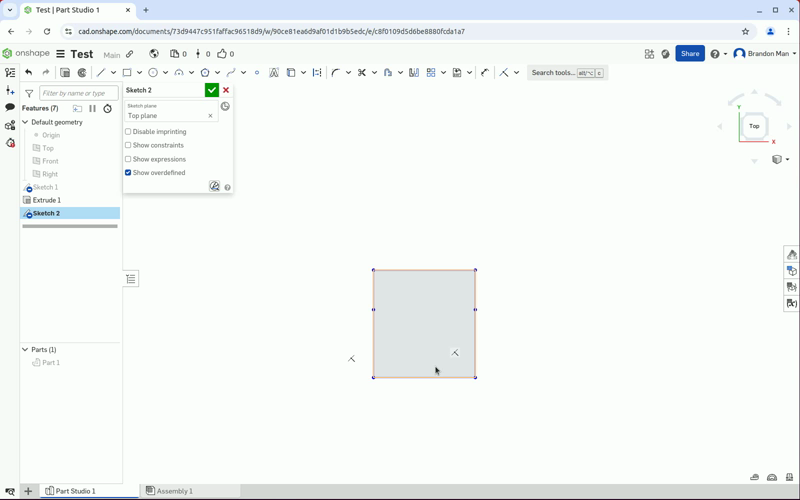
scroll(-6)
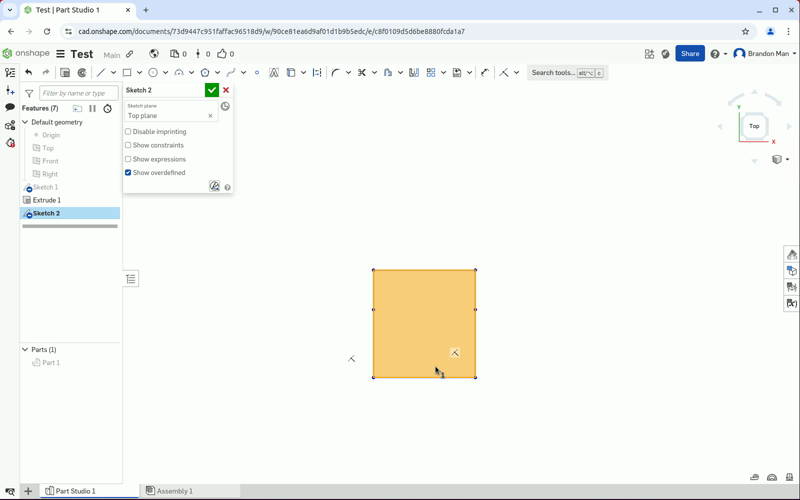
scroll(-6)
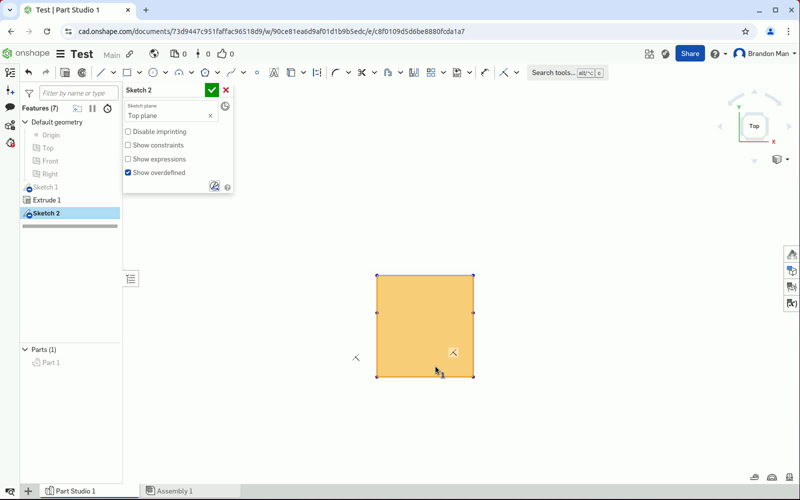
scroll(-6)
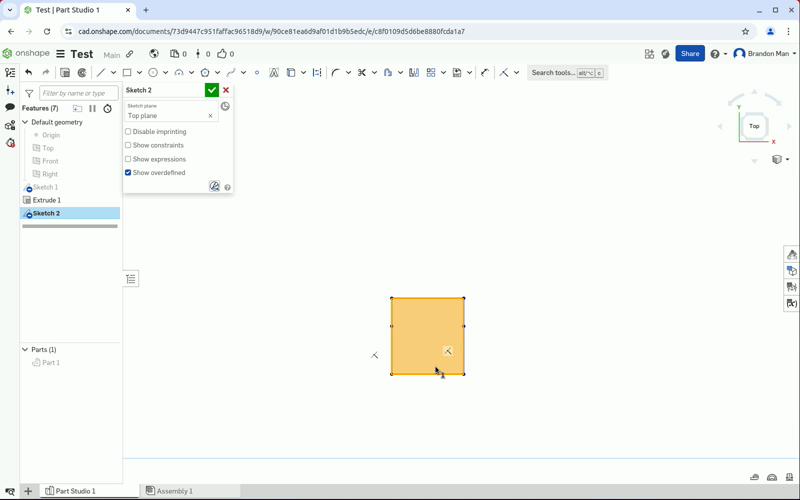
scroll(-6)
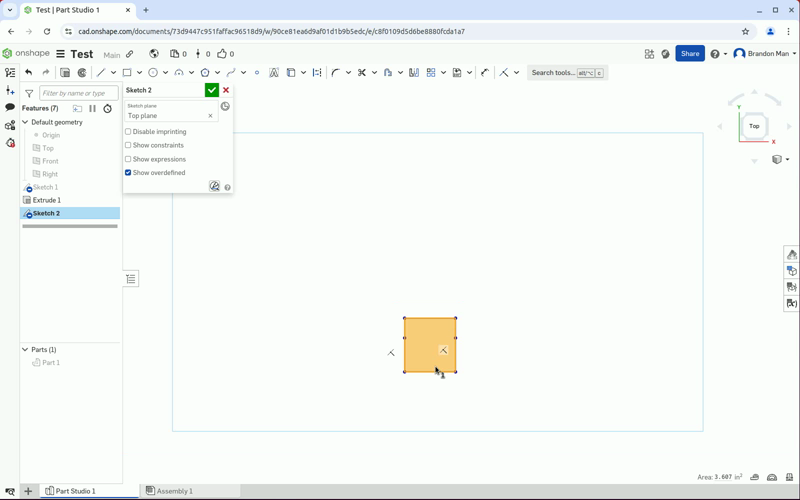
scroll(-6)
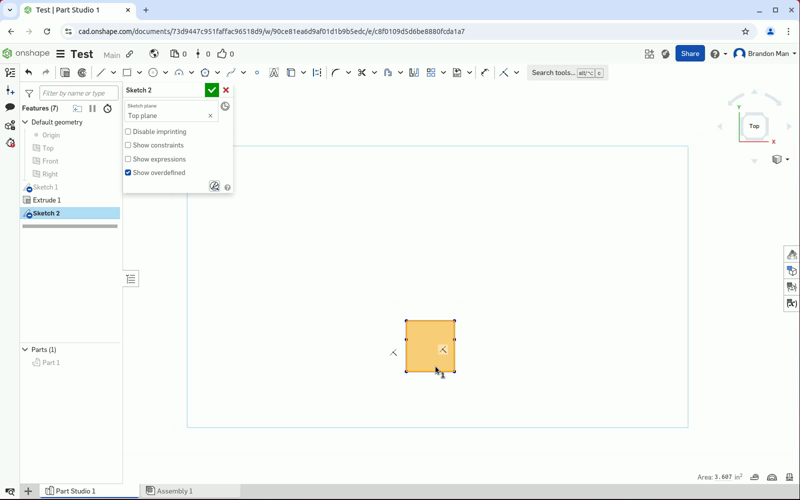
scroll(-6)
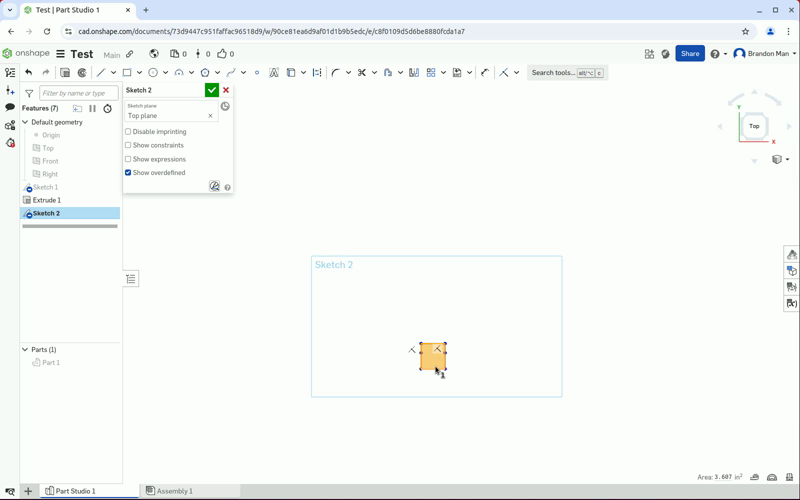
scroll(-6)
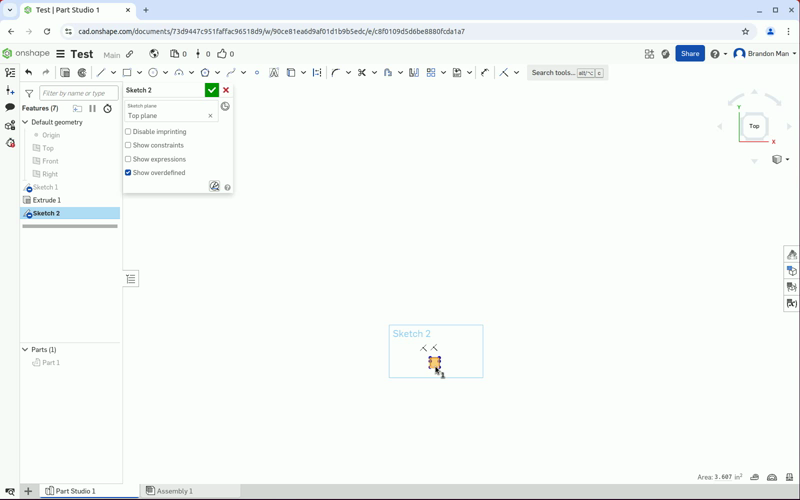
mouse_move(73, 352)
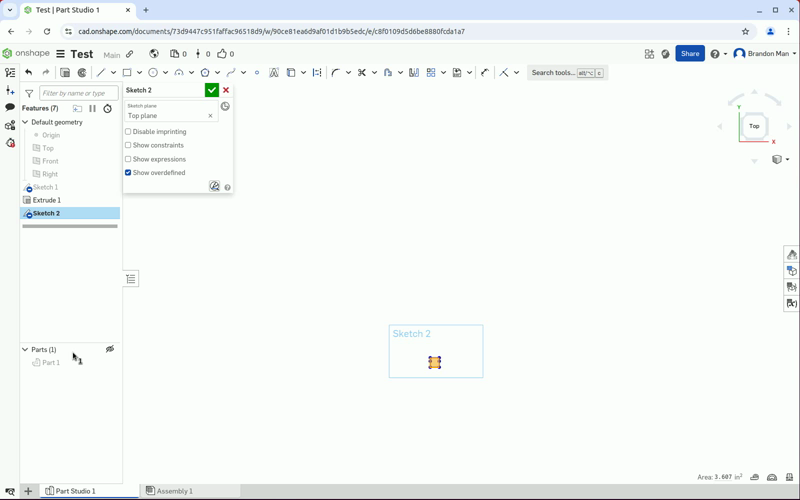
key(shift+y)
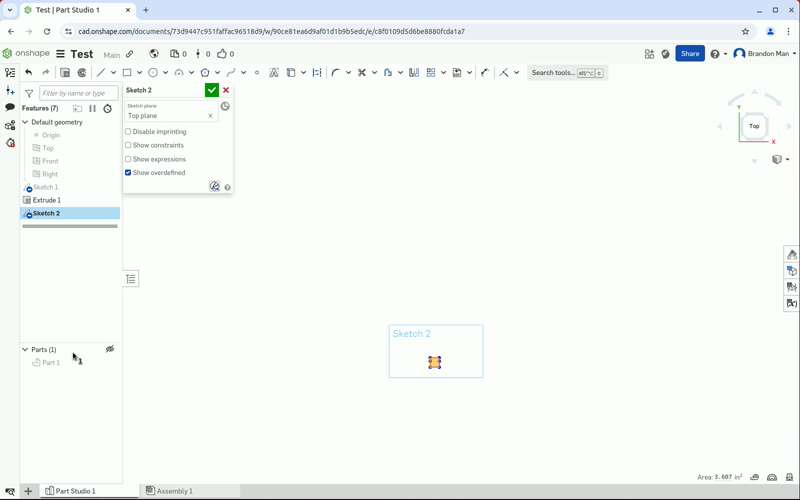
key(shift+e)
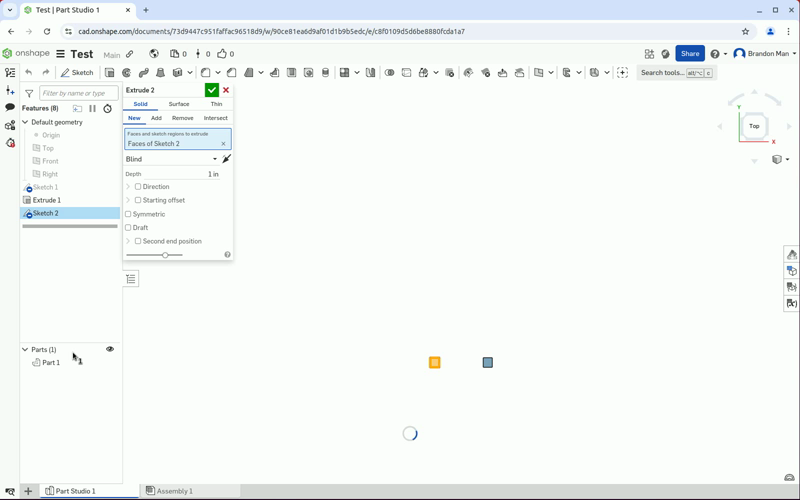
mouse_move(143, 106)
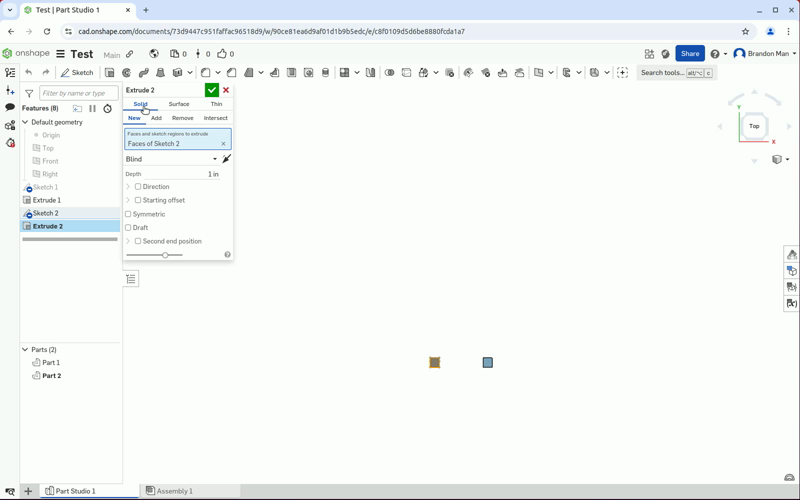
click(143, 106)
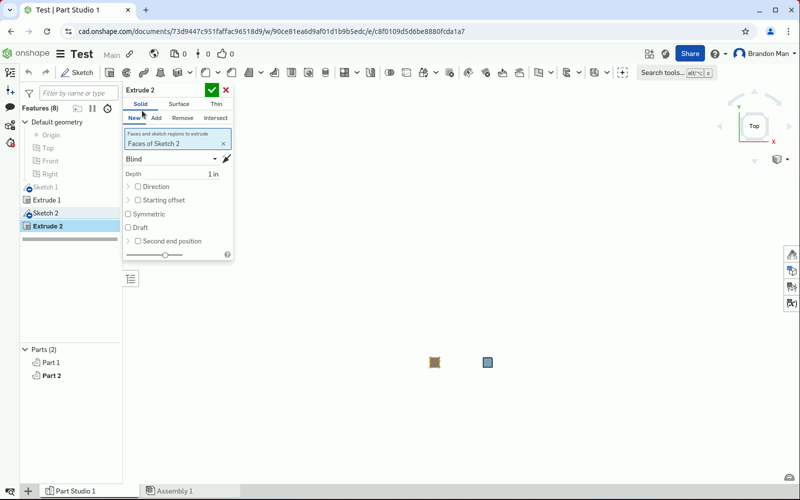
mouse_move(137, 120)
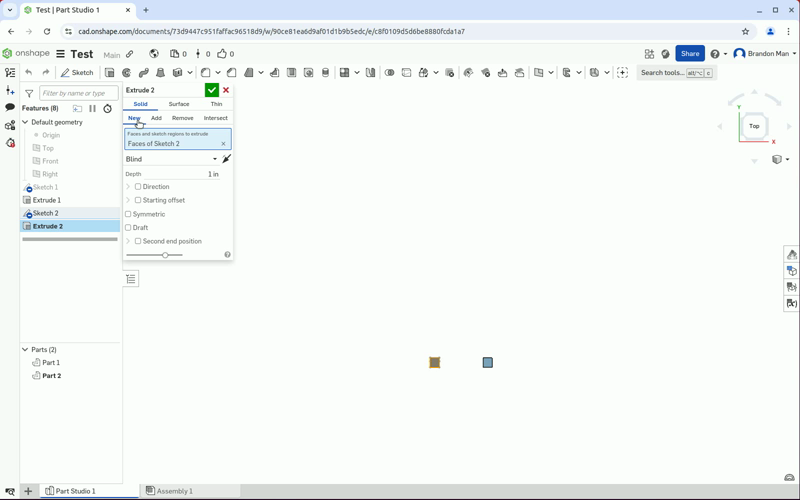
click(137, 120)
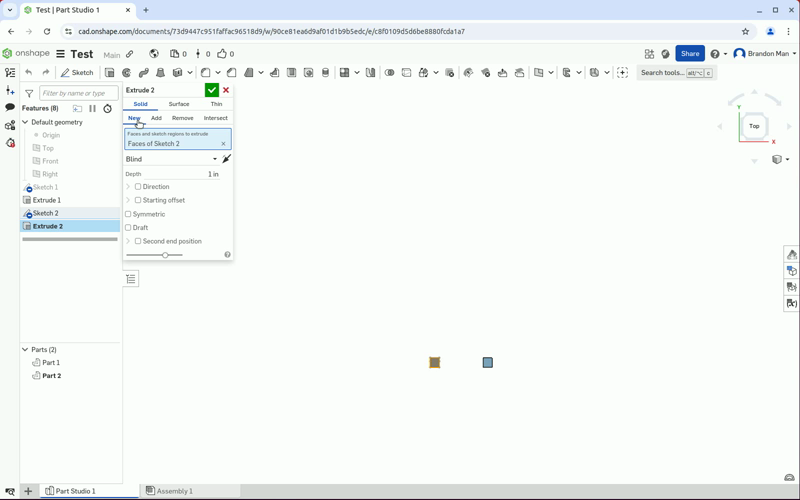
key(tab, 4)
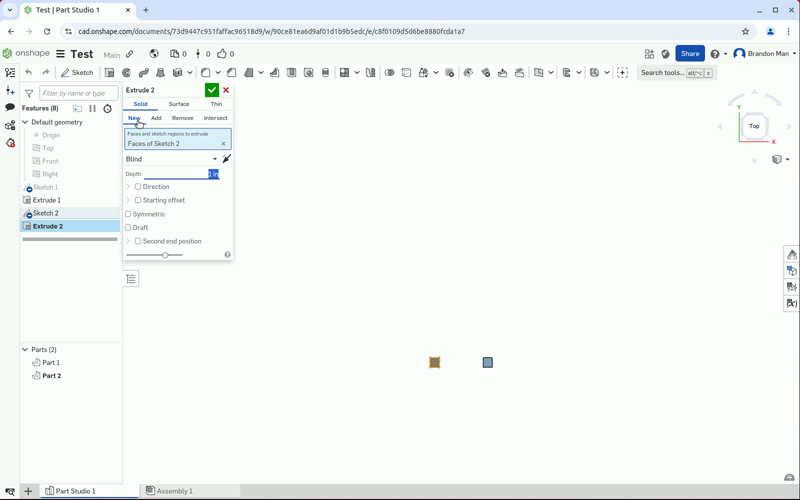
text(23.108)
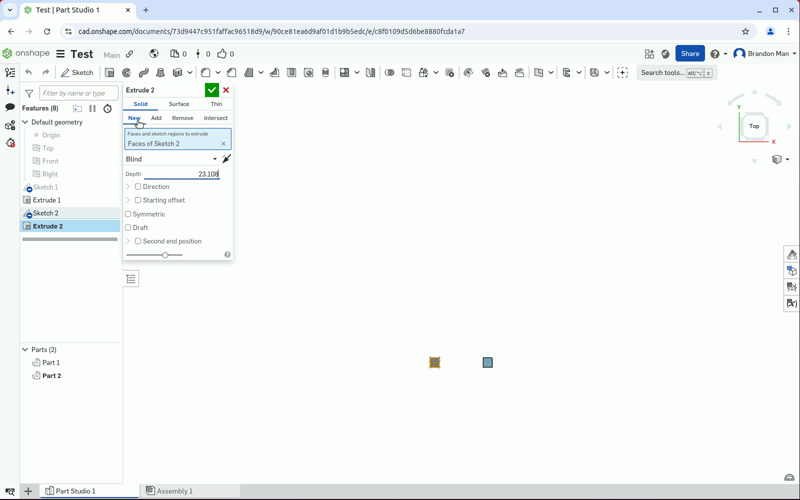
key(enter)
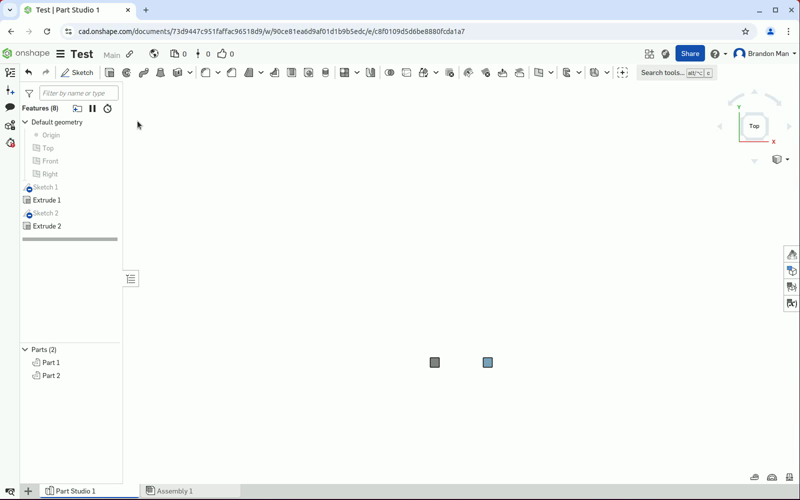
key(shift+h)
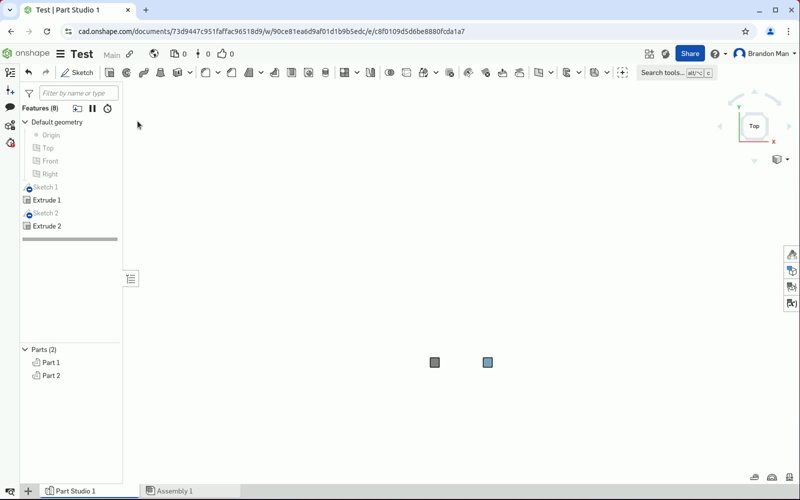
key(shift+h)
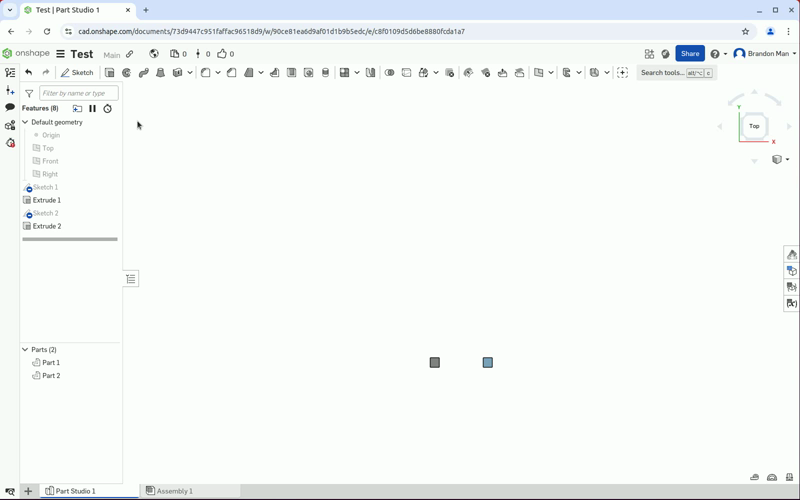
mouse_move(73, 189)
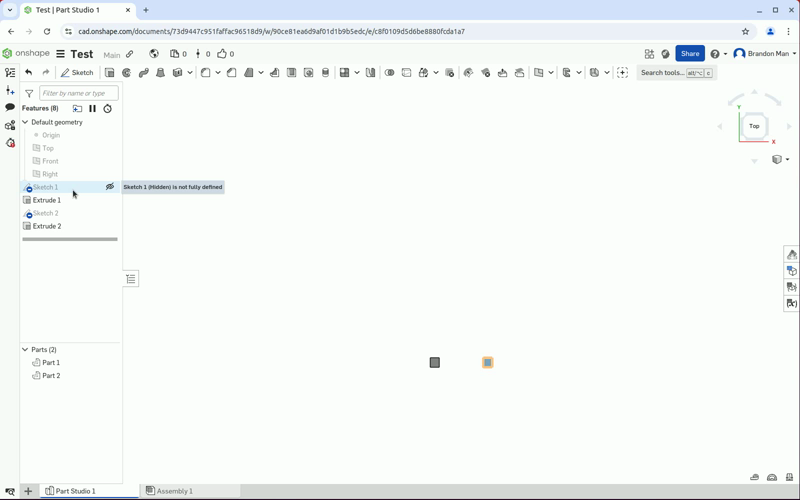
click(73, 189)
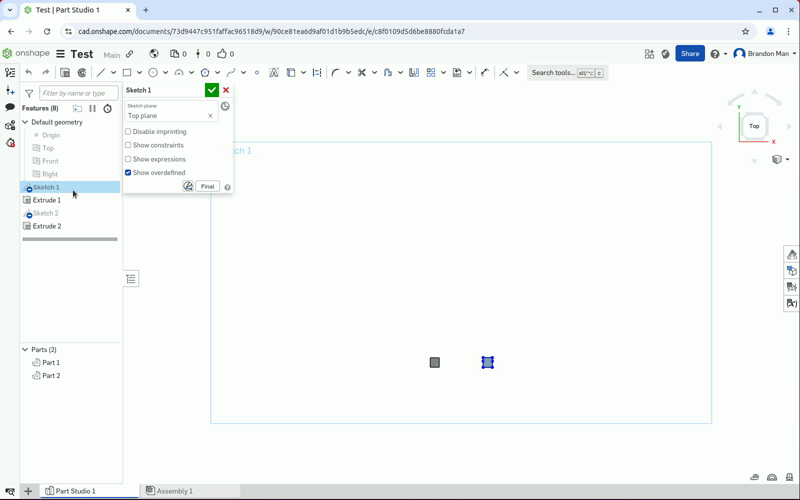
mouse_move(229, 92)
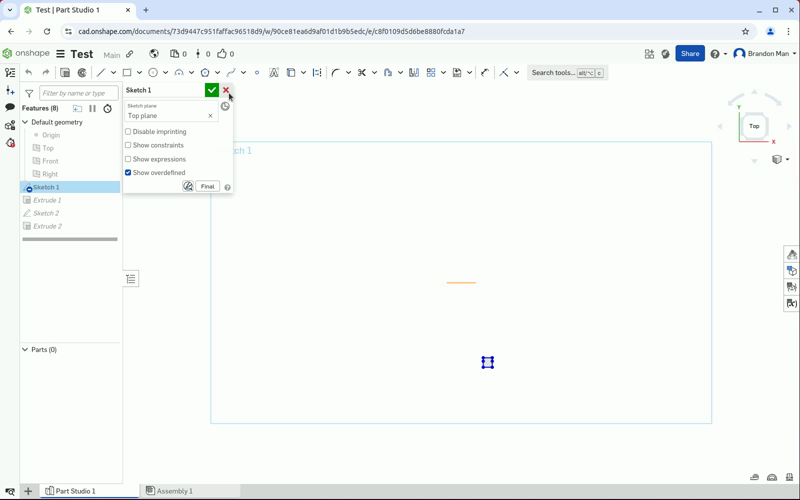
click(229, 92)
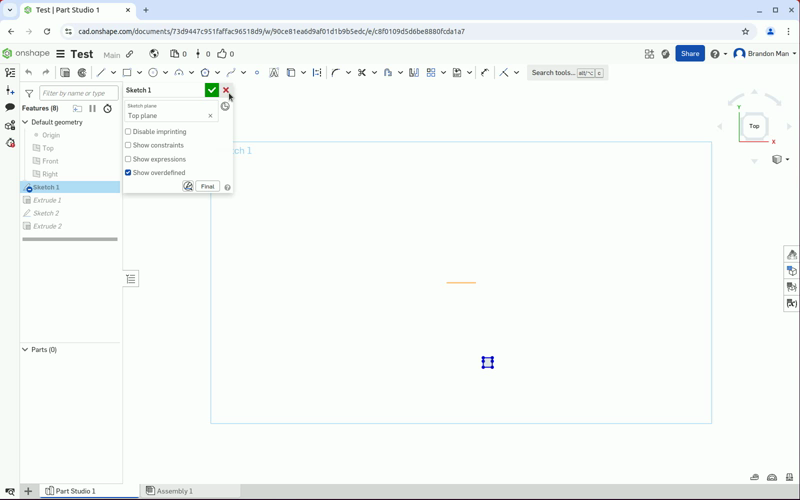
key(shift+s)
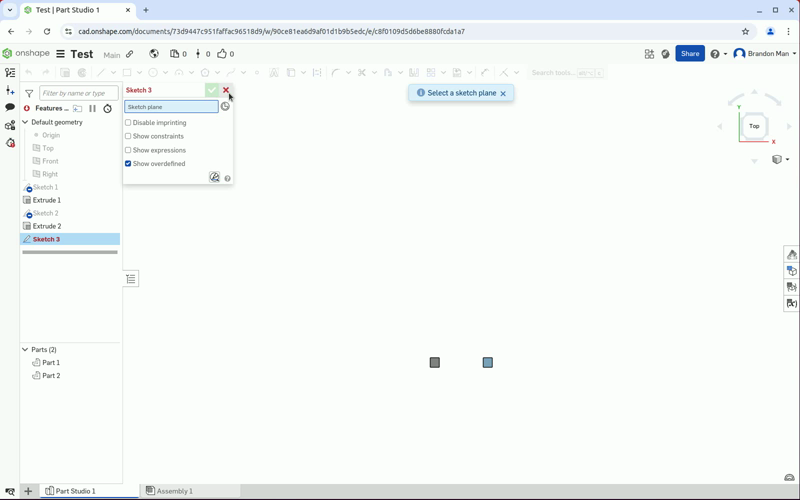
mouse_move(73, 150)
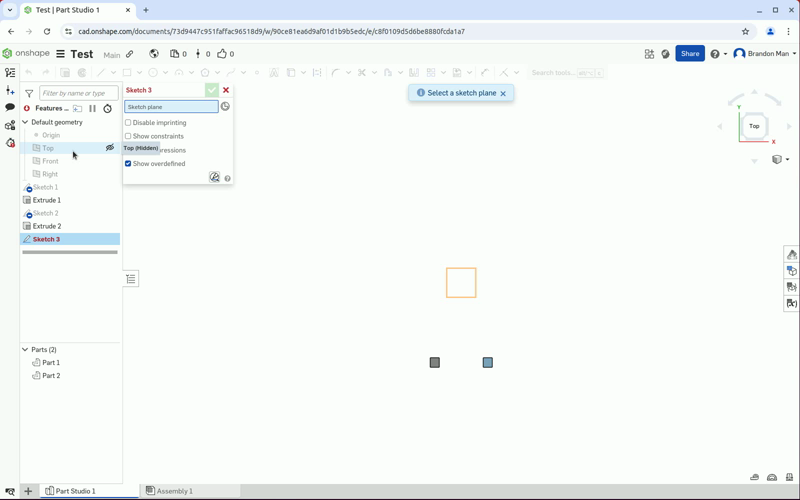
click(73, 150)
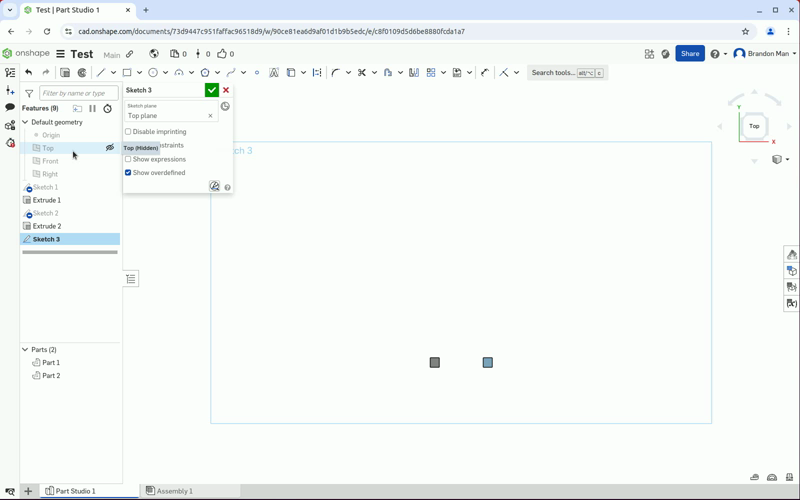
mouse_move(73, 352)
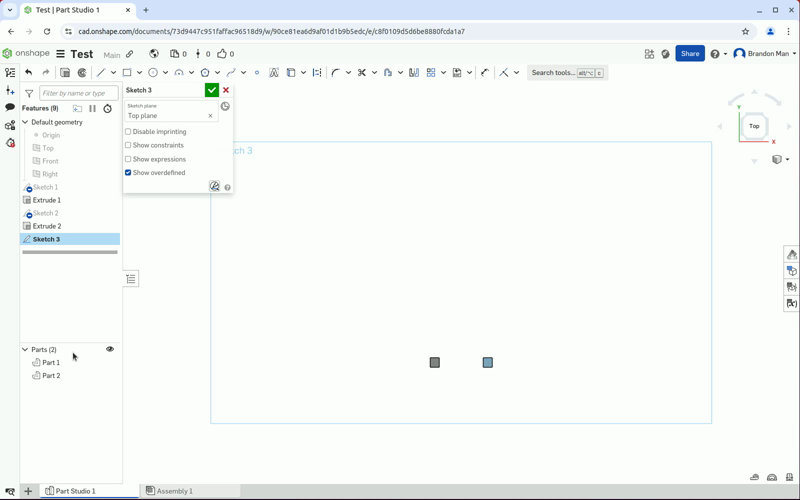
key(y)
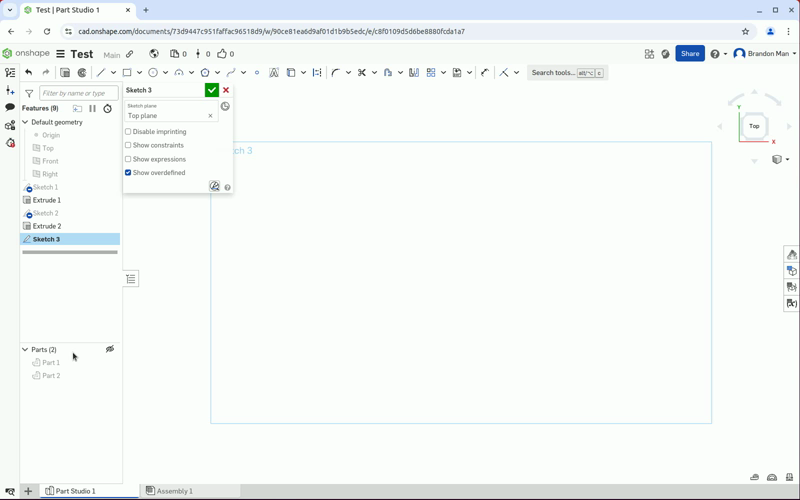
key(l)
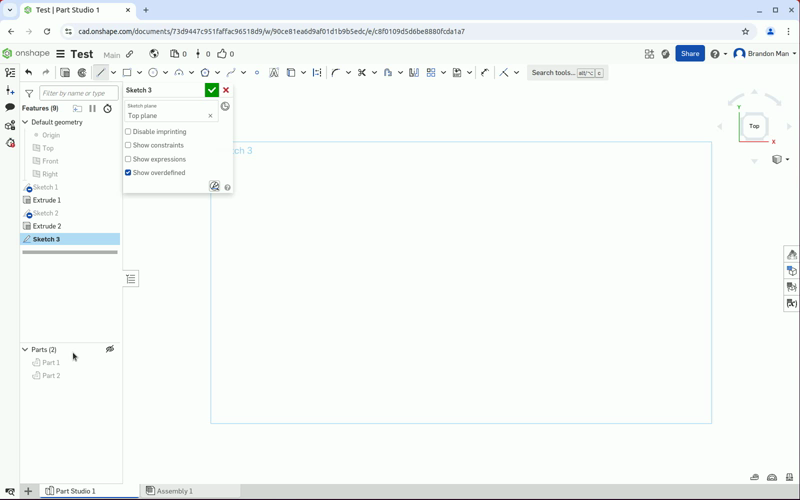
key_down(shift)
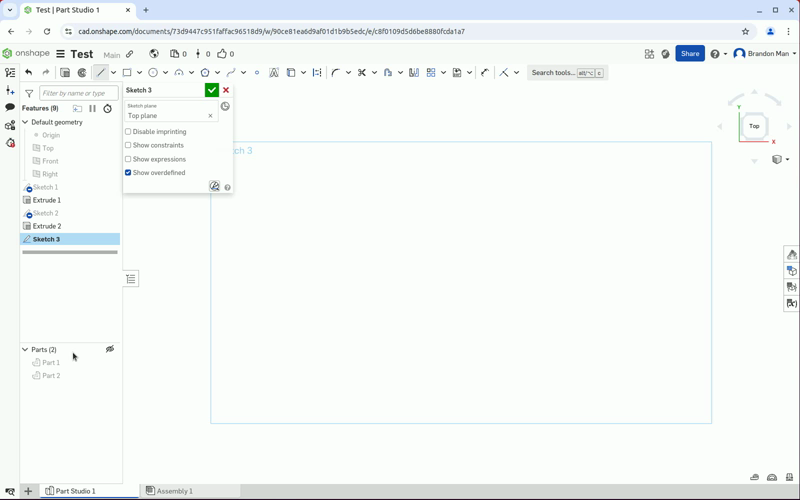
mouse_move(483, 359)
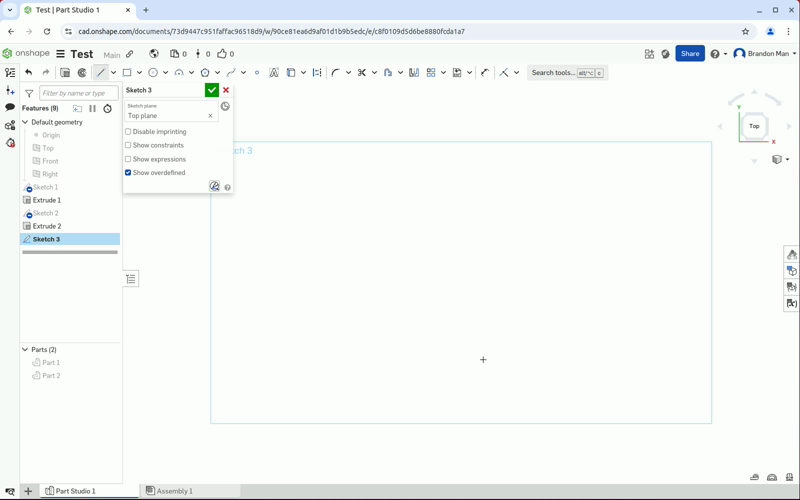
click(483, 359)
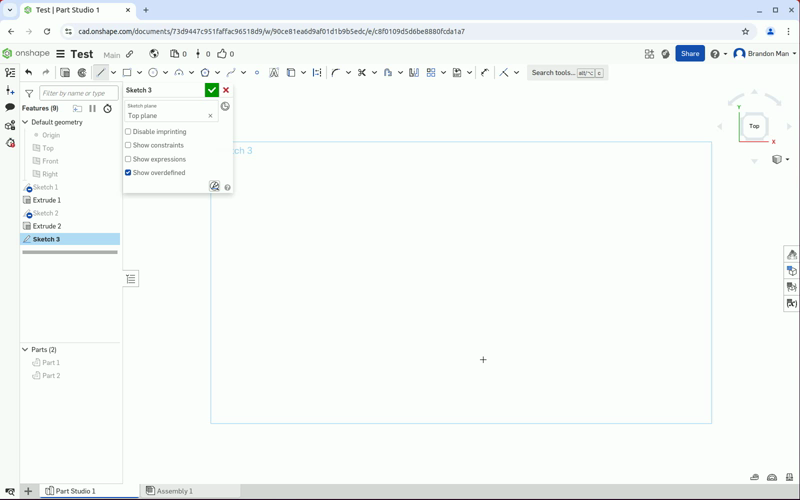
key_up(shift)
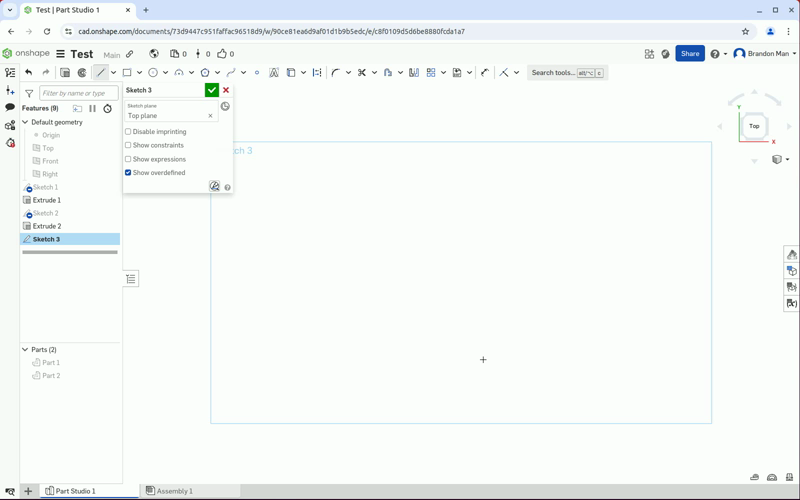
key_down(shift)
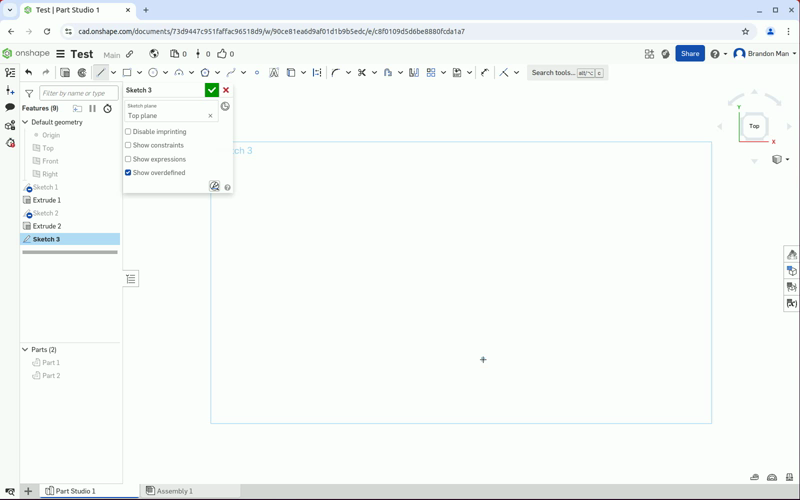
mouse_move(513, 359)
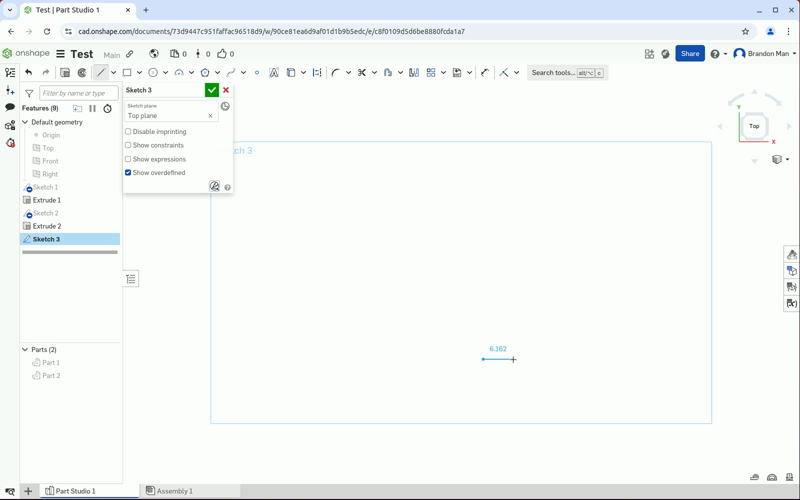
mouse_move(491, 359)
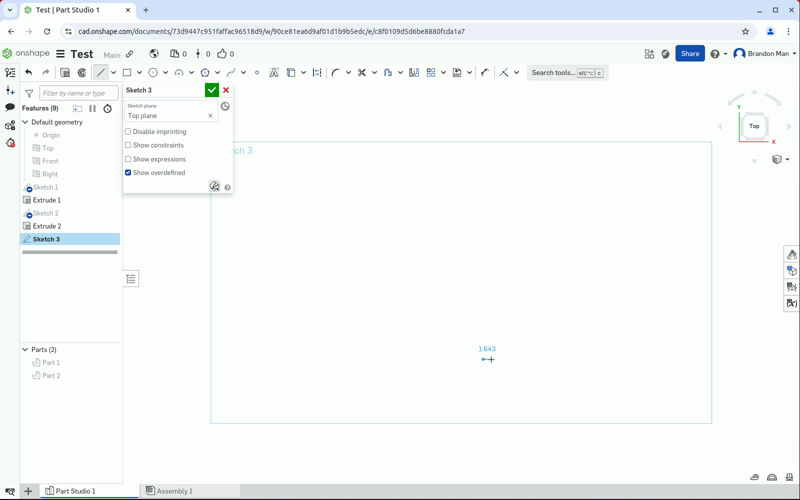
click(491, 359)
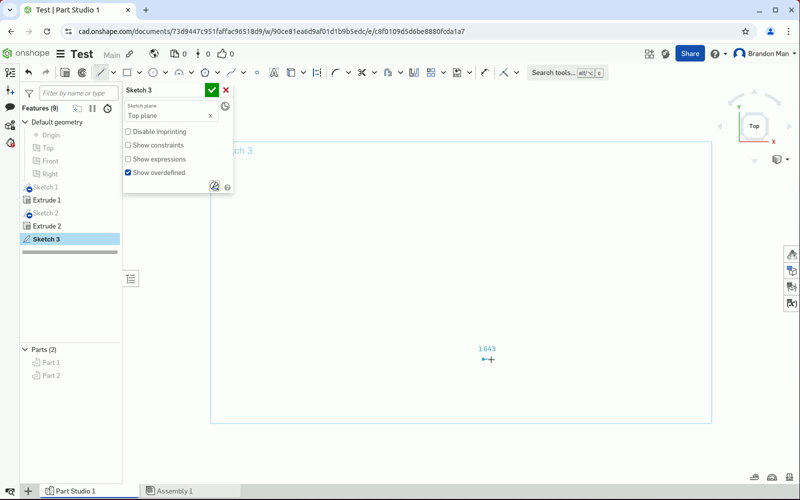
key_up(shift)
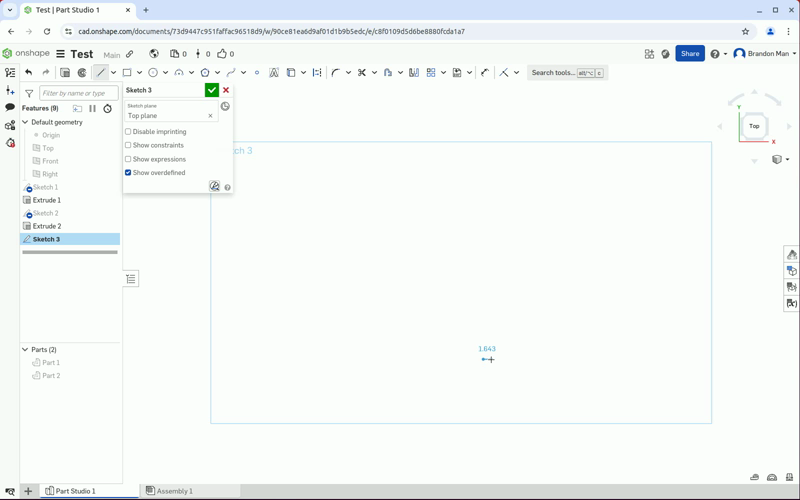
key_down(shift)
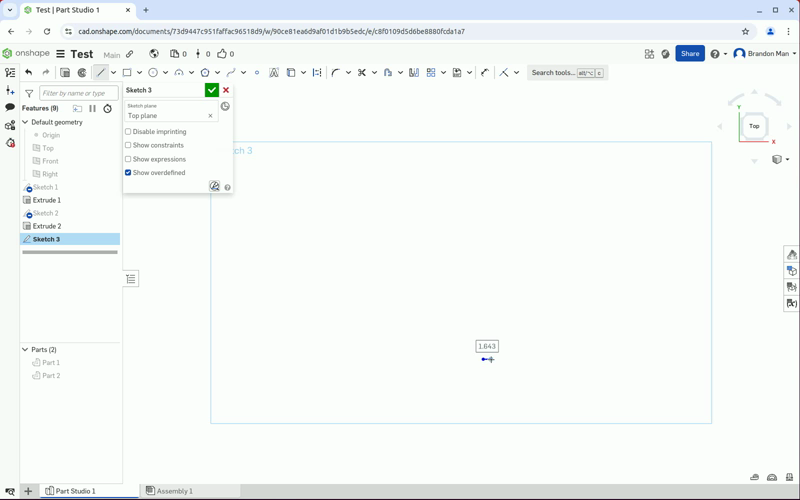
mouse_move(491, 204)
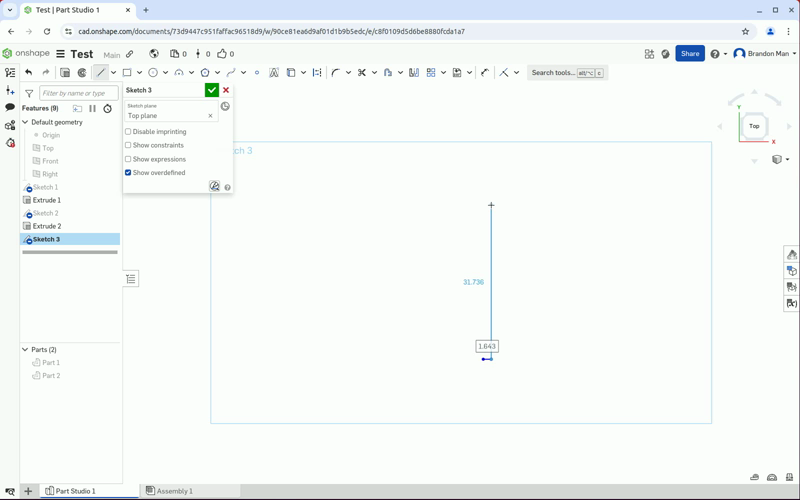
click(491, 204)
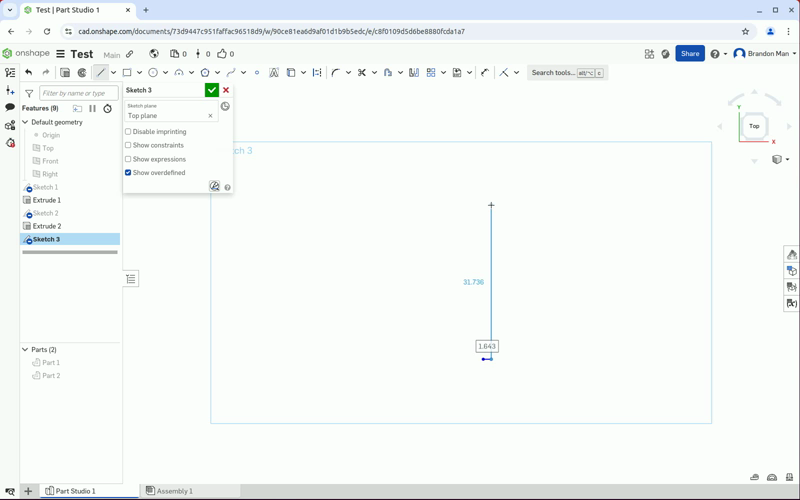
key_up(shift)
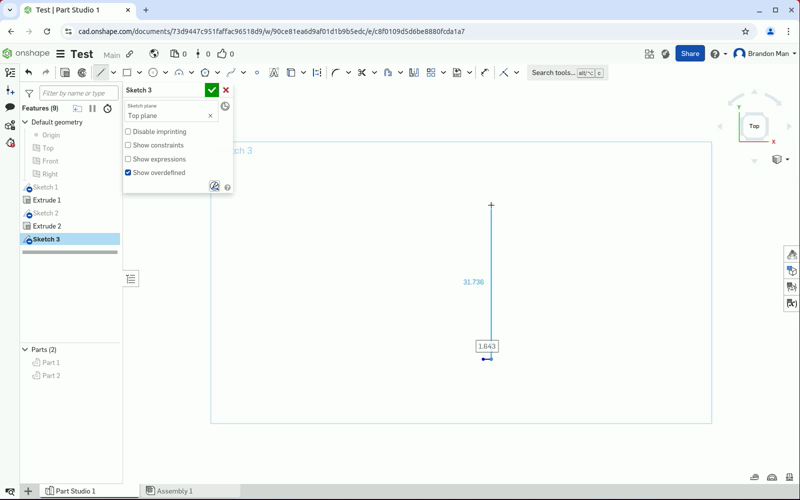
key_down(shift)
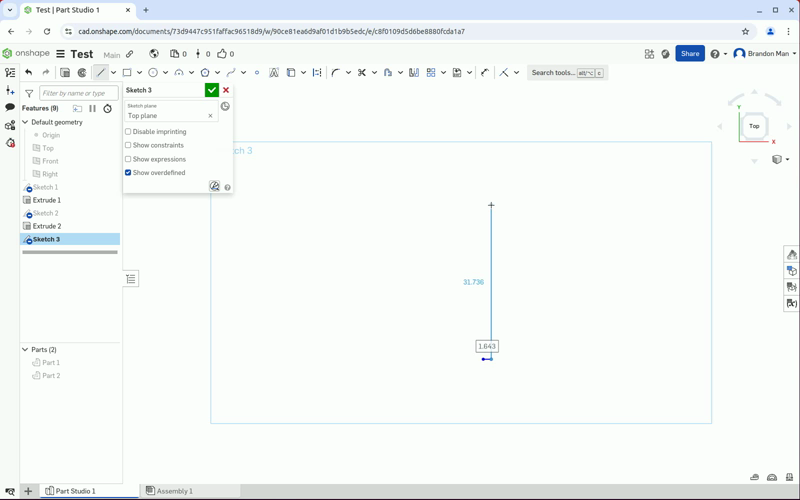
mouse_move(521, 204)
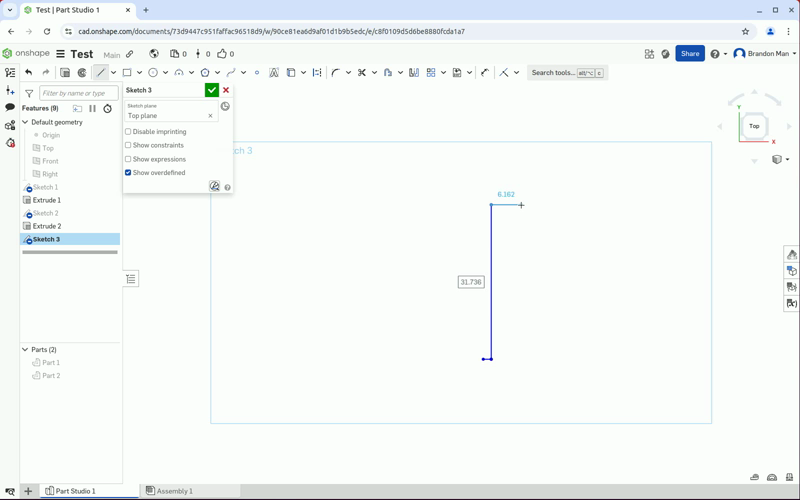
mouse_move(483, 204)
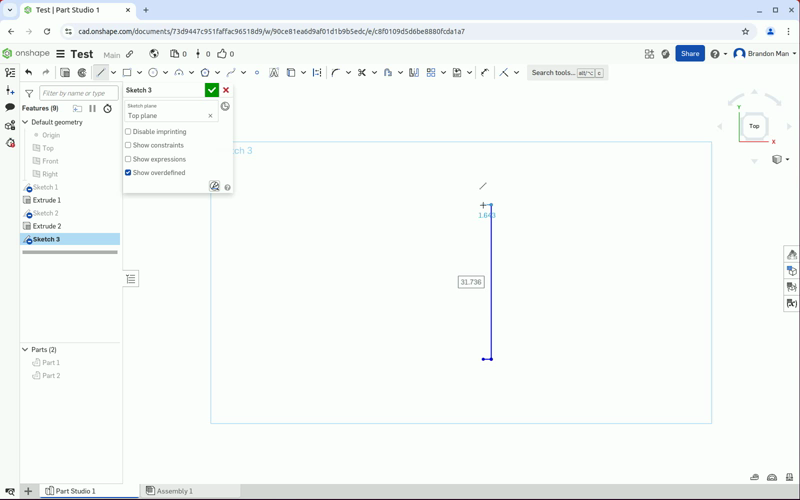
click(483, 204)
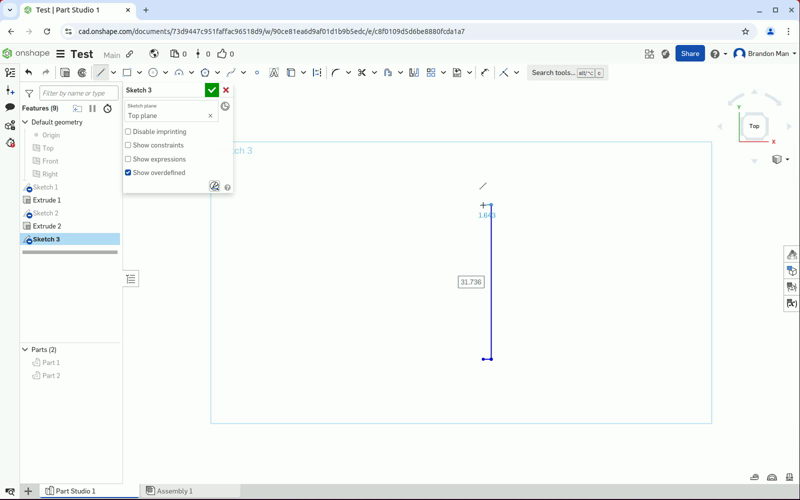
key_up(shift)
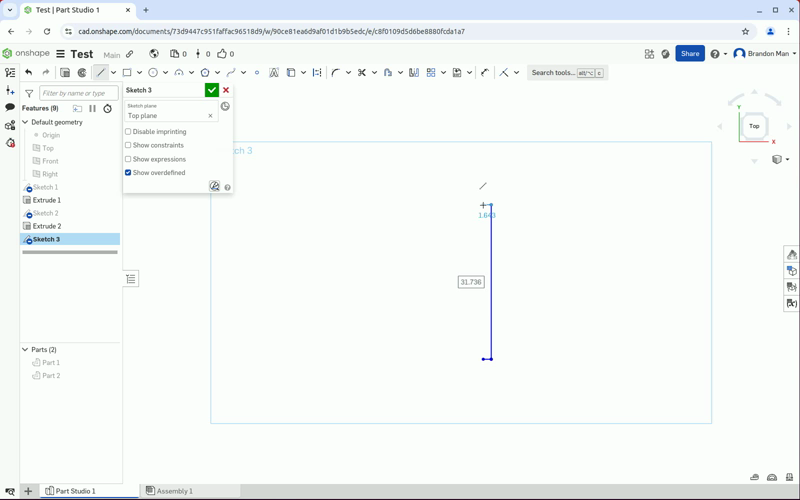
key_down(shift)
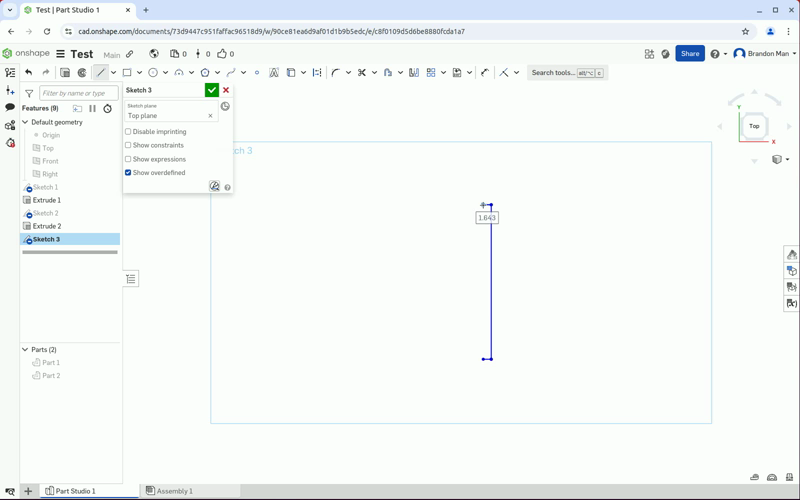
mouse_move(483, 359)
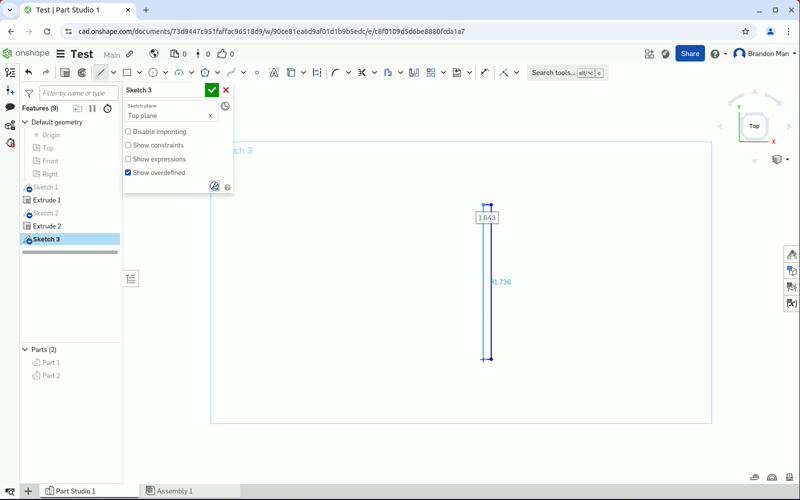
key_up(shift)
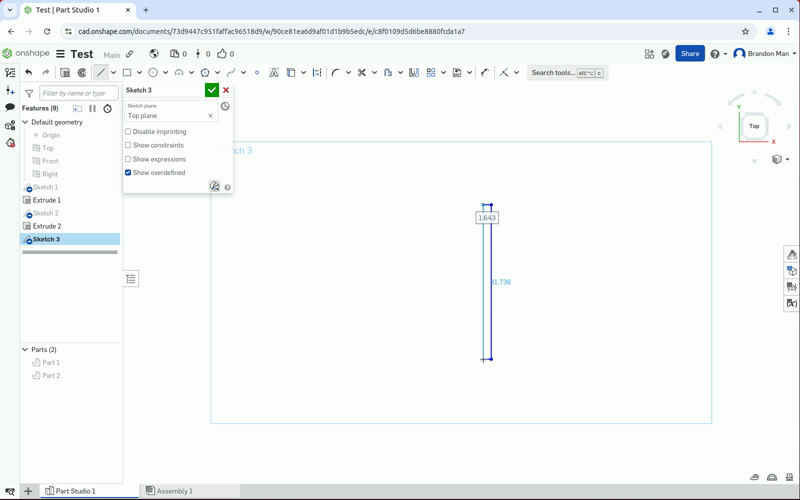
click(483, 359)
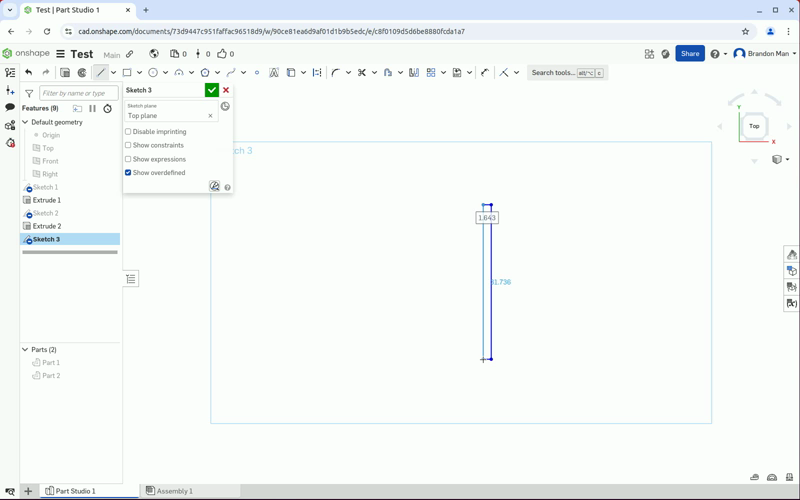
key(esc)
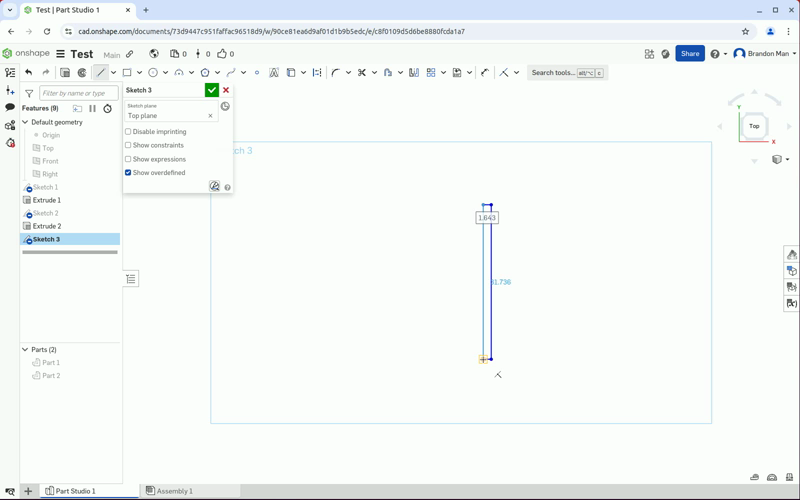
mouse_move(489, 348)
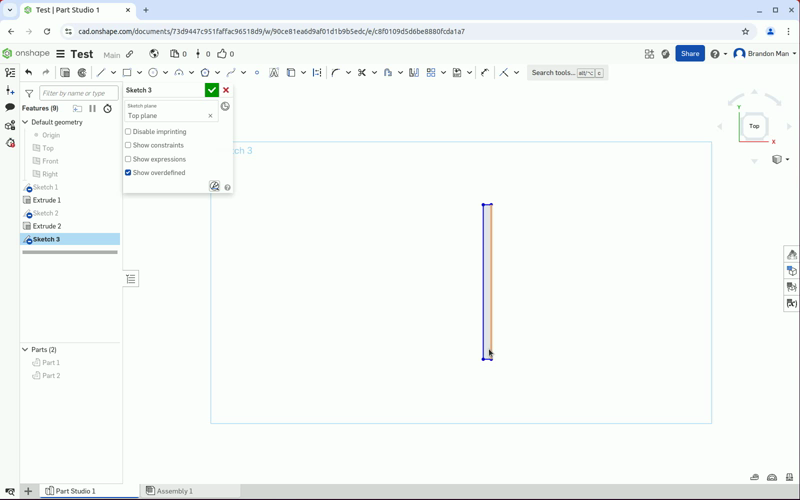
scroll(6)
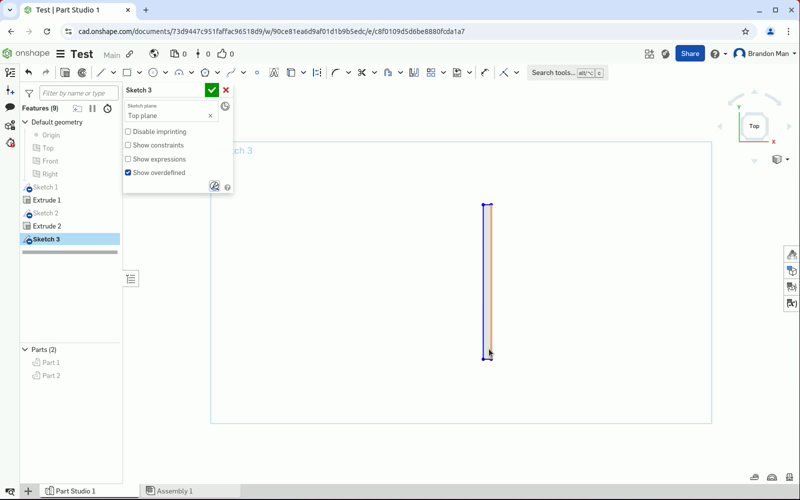
scroll(6)
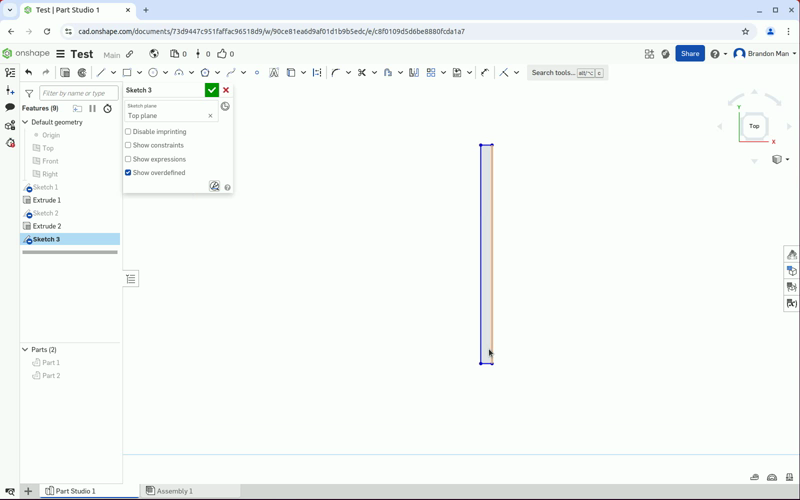
scroll(6)
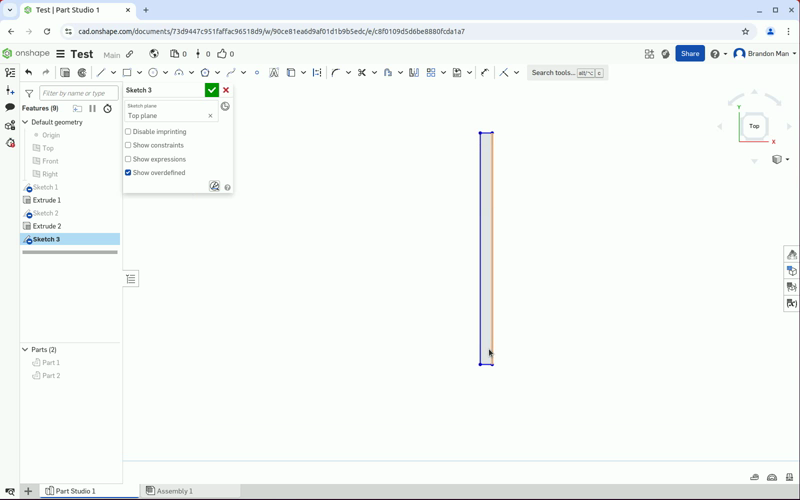
scroll(6)
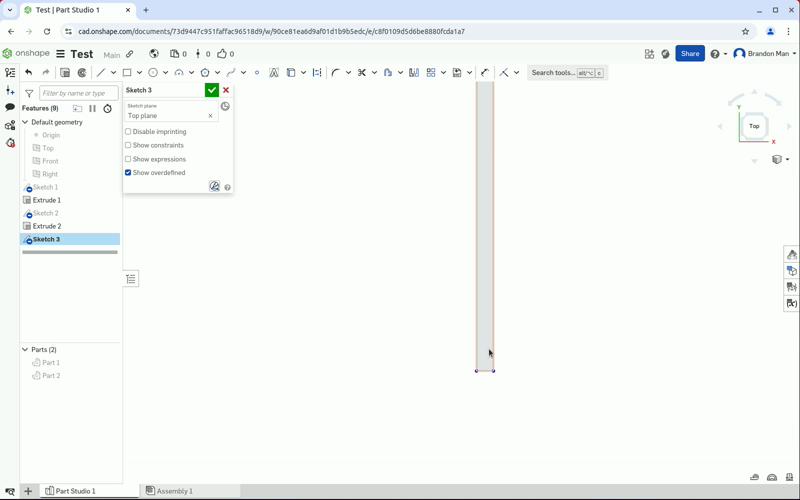
scroll(6)
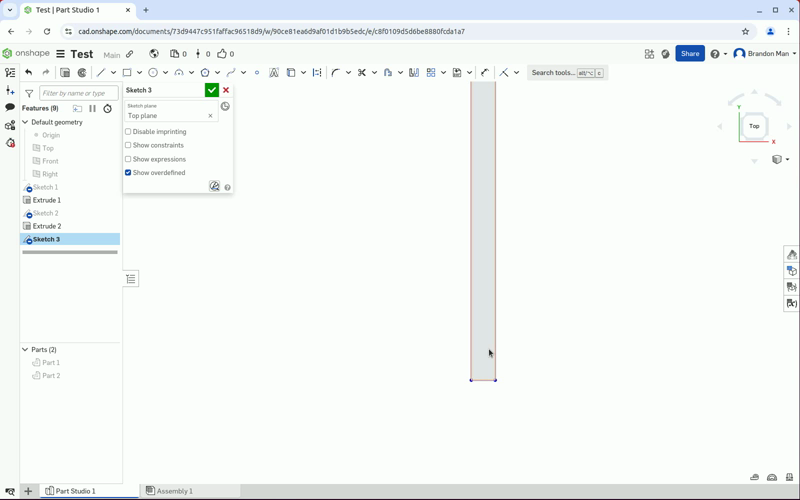
scroll(6)
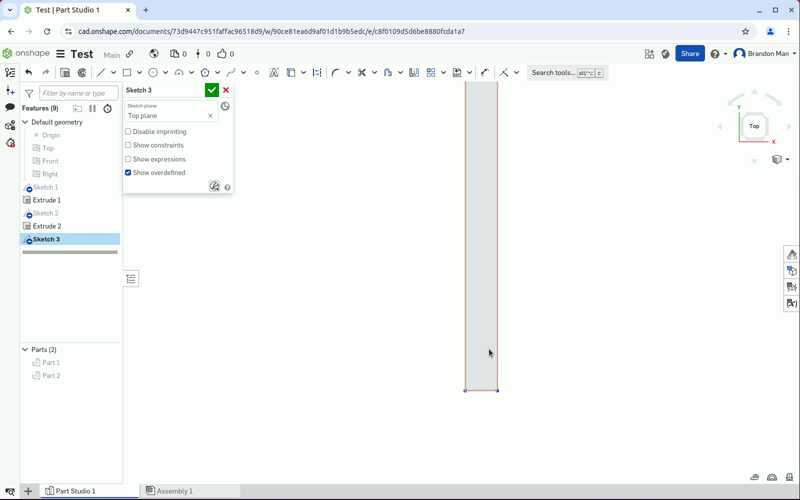
scroll(6)
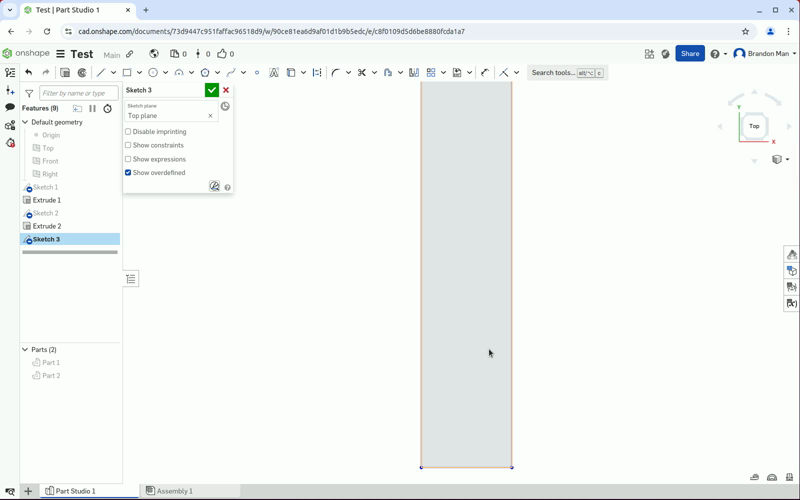
click(489, 348)
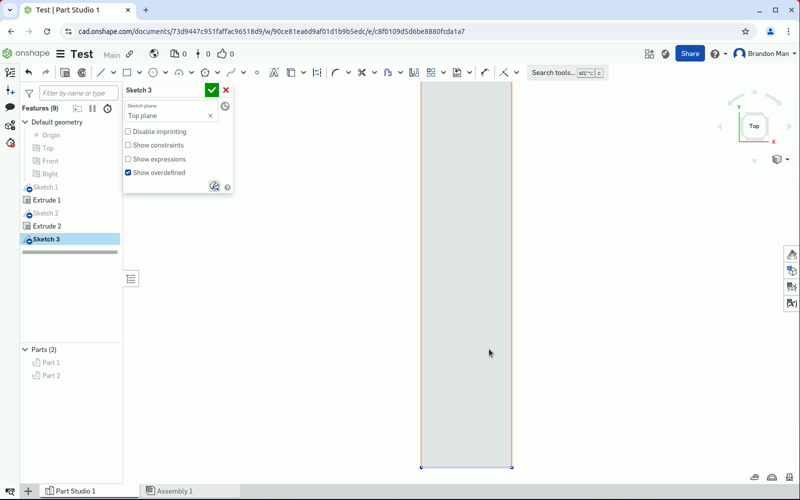
scroll(-6)
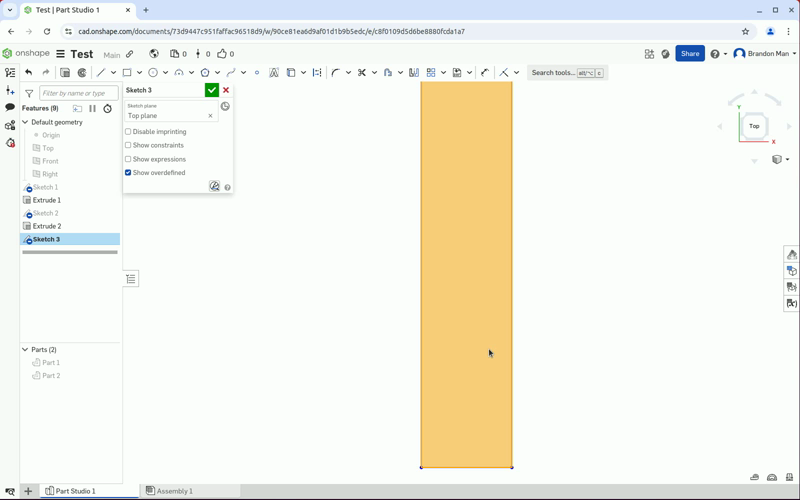
scroll(-6)
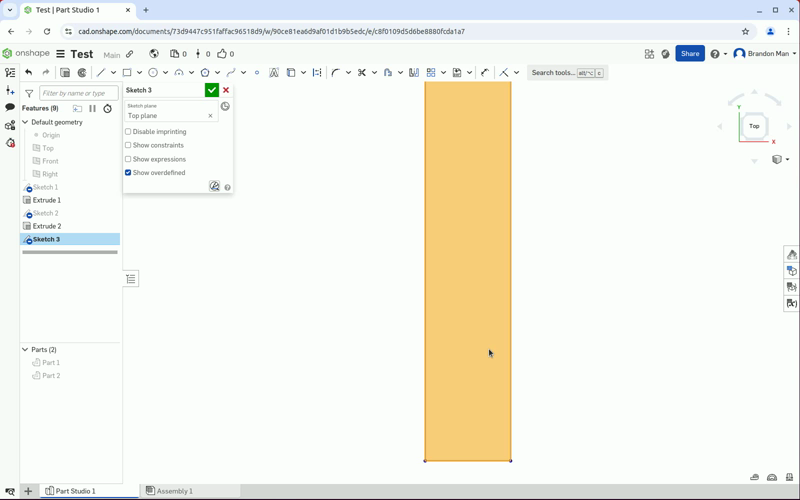
scroll(-6)
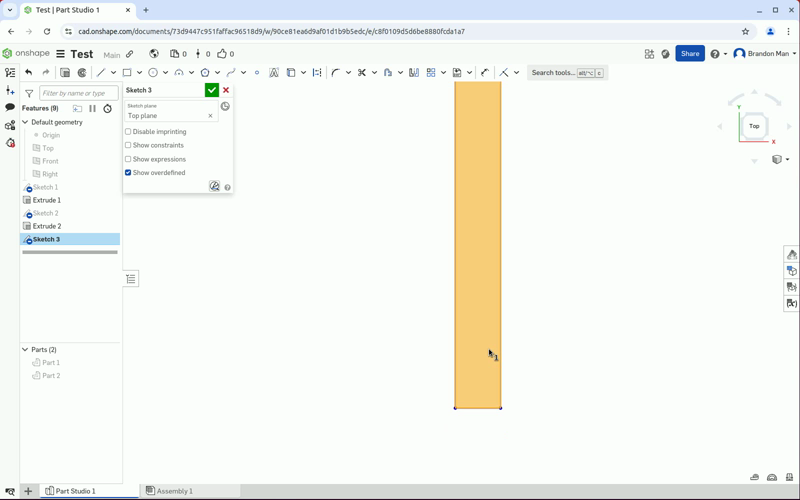
scroll(-6)
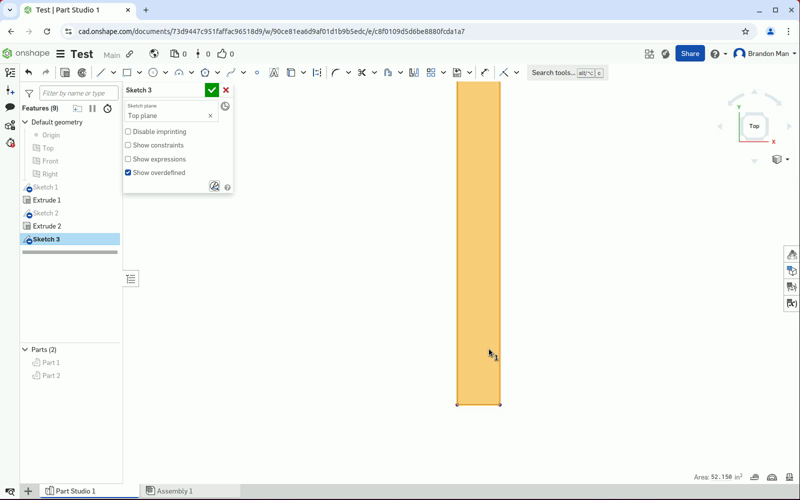
scroll(-6)
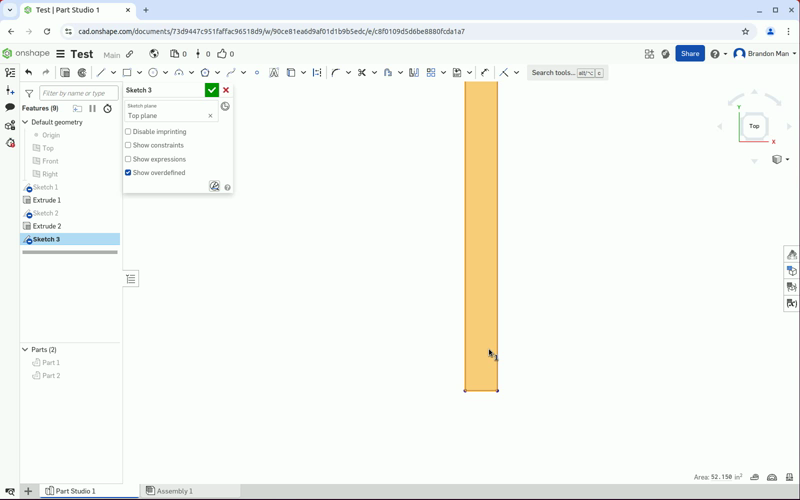
scroll(-6)
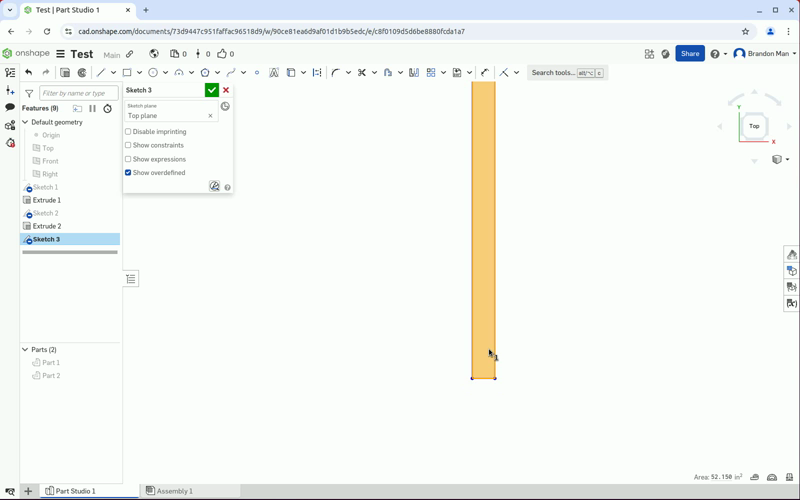
scroll(-6)
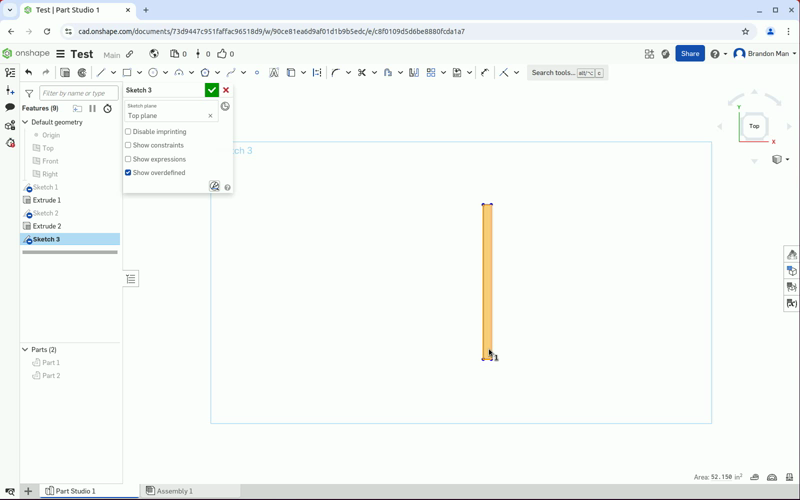
mouse_move(73, 352)
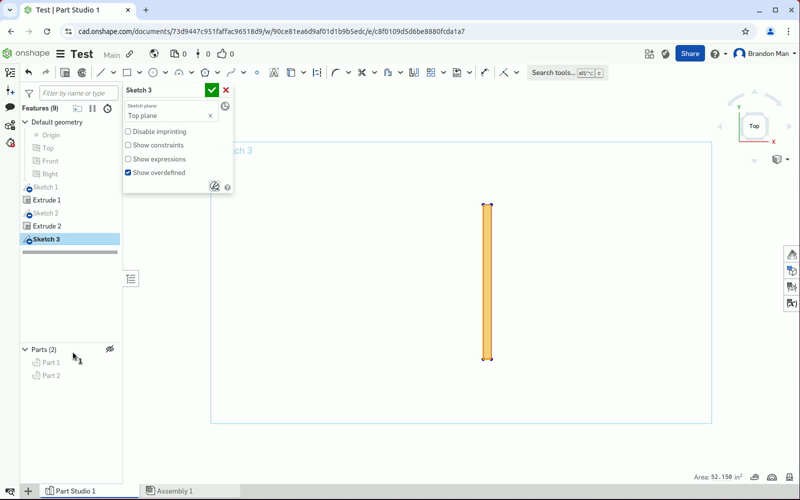
key(shift+y)
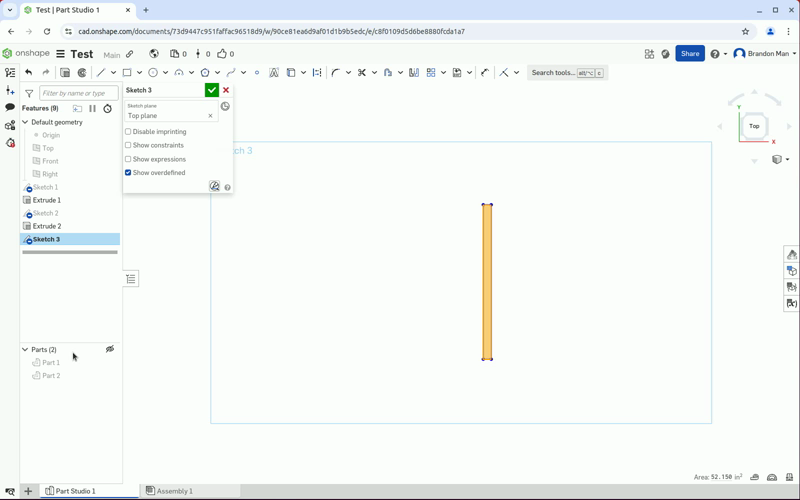
key(shift+e)
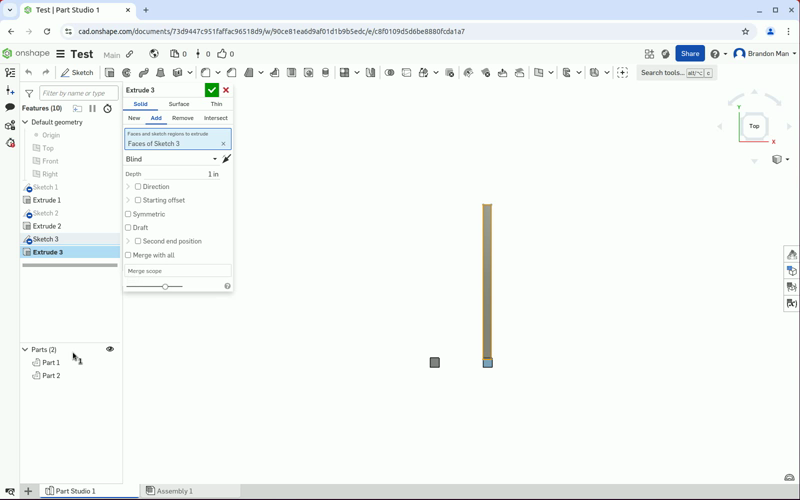
mouse_move(143, 106)
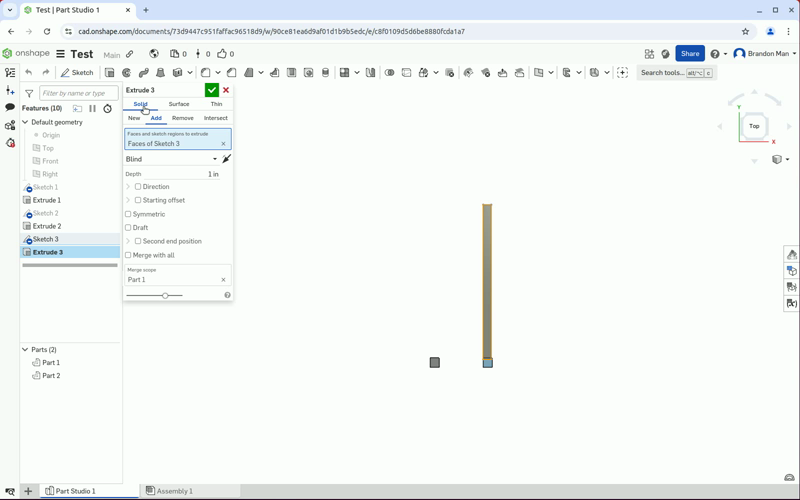
click(143, 106)
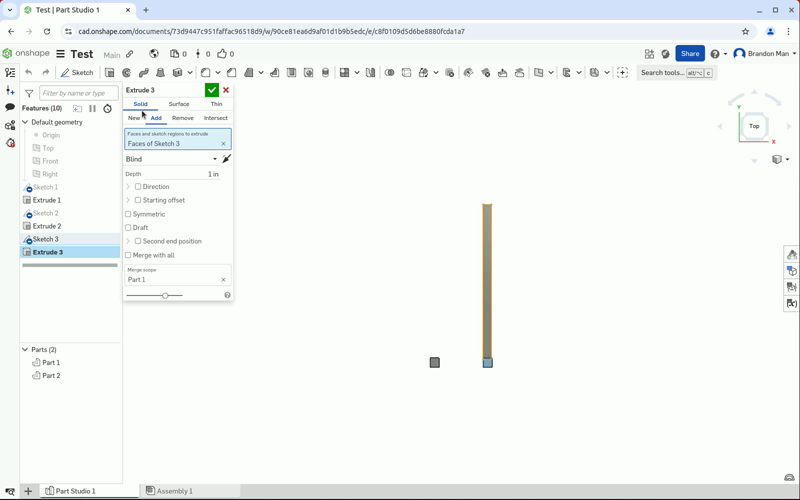
mouse_move(137, 120)
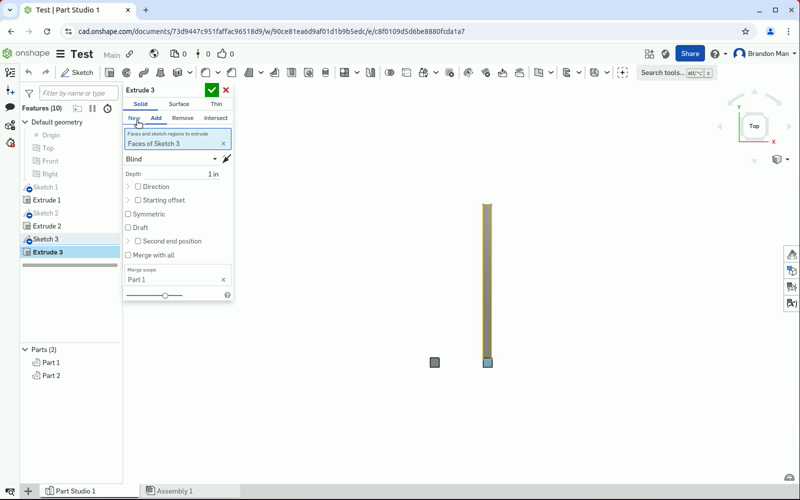
click(137, 120)
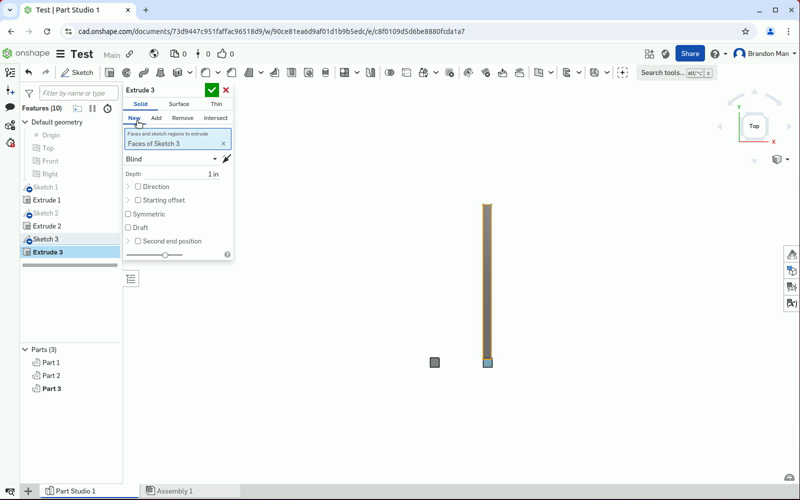
key(tab, 4)
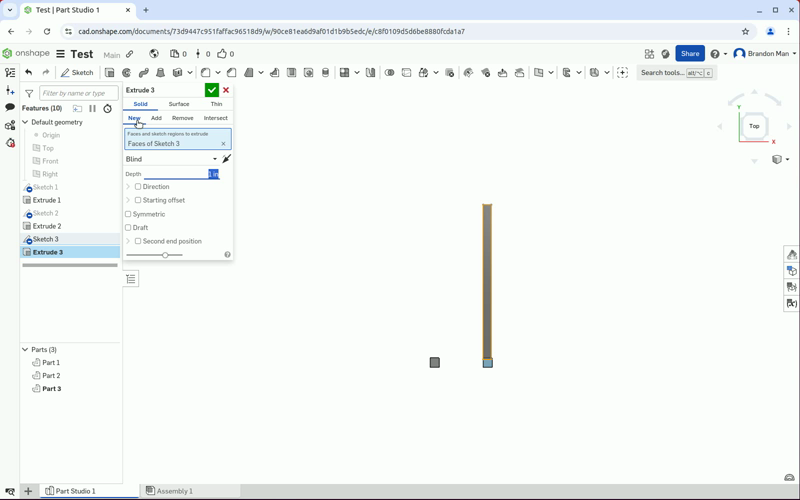
text(1.685)
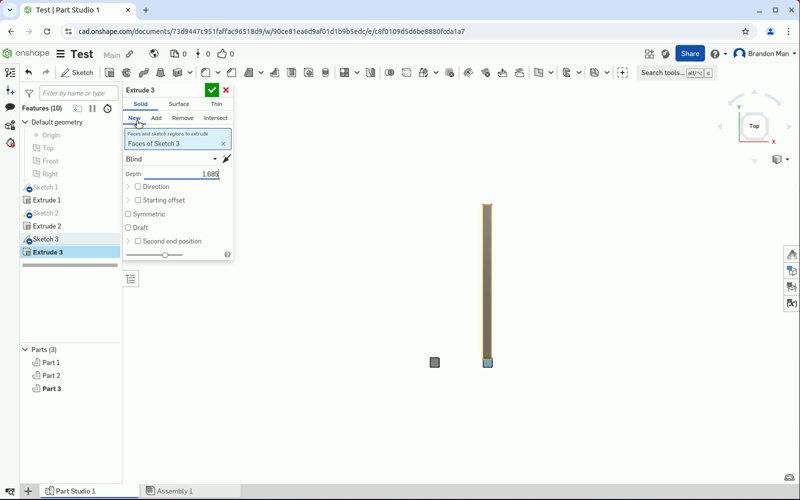
key(enter)
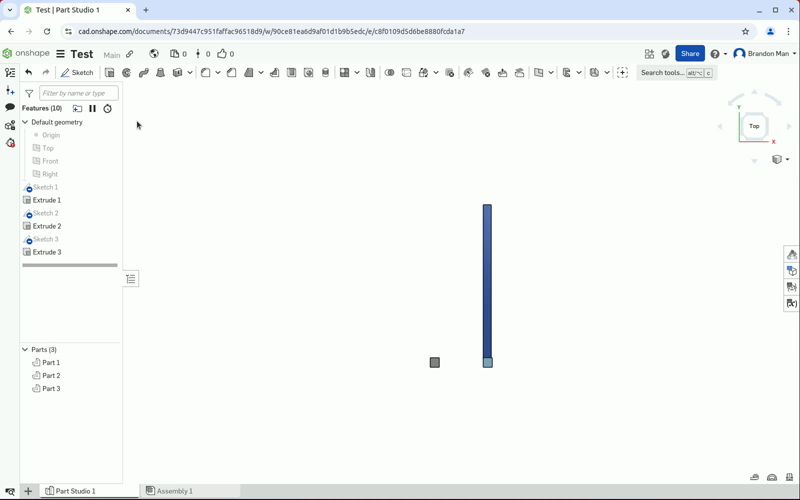
key(shift+h)
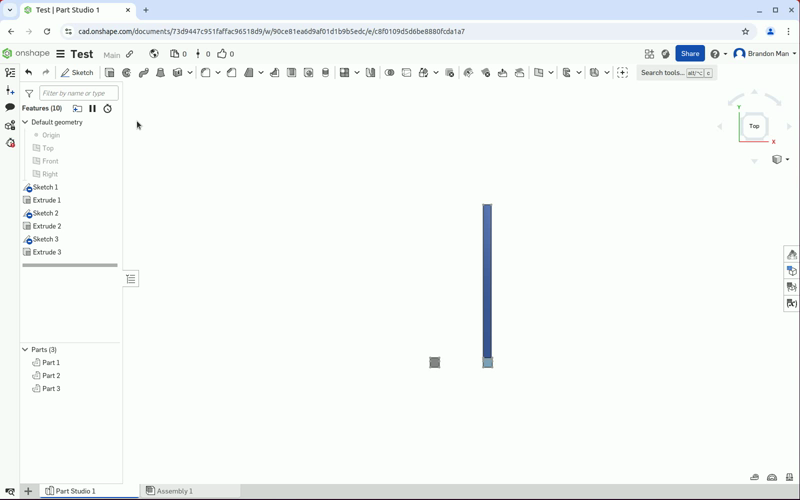
key(shift+h)
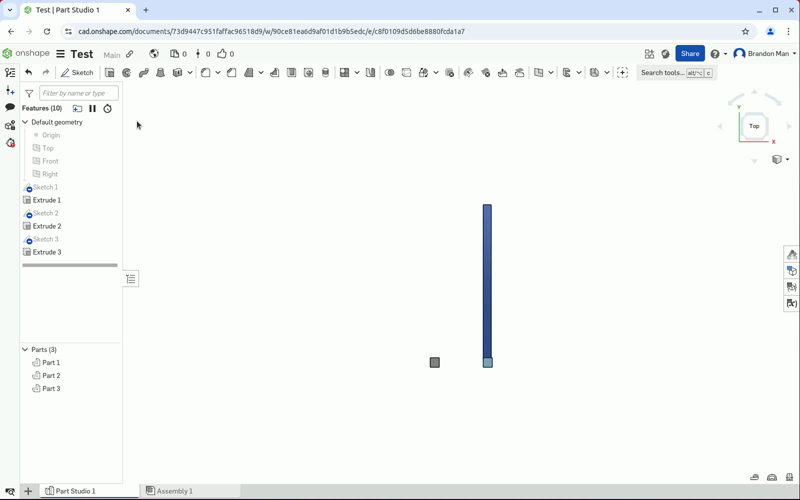
mouse_move(73, 189)
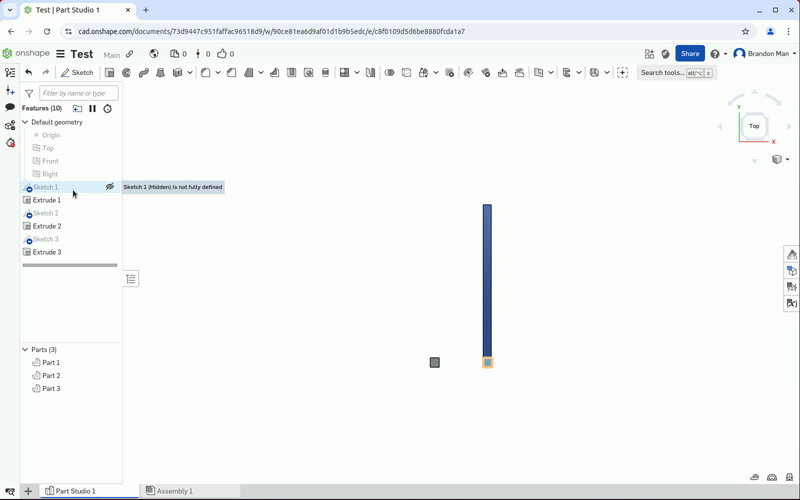
click(73, 189)
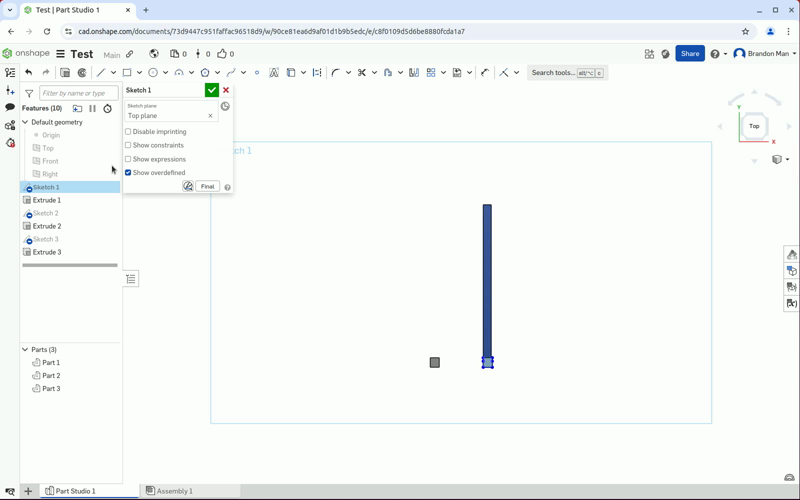
mouse_move(229, 92)
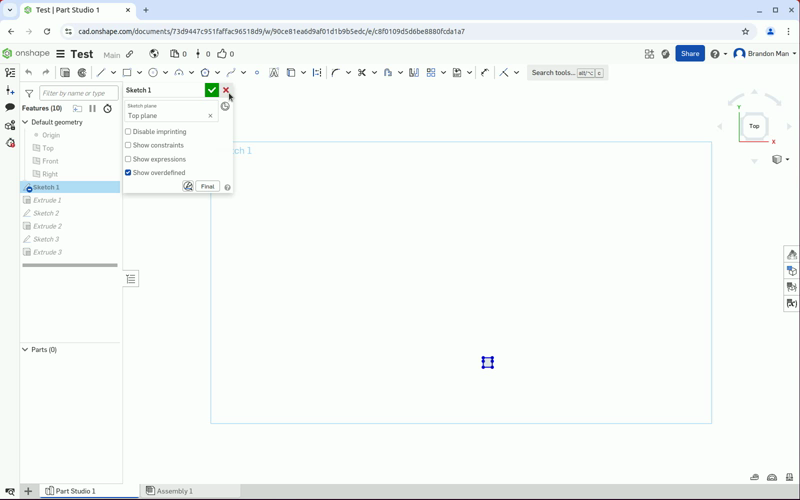
click(229, 92)
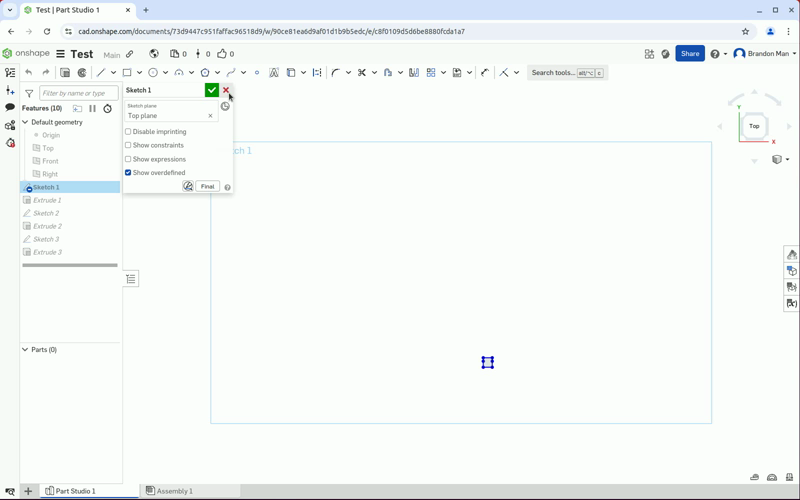
key(shift+s)
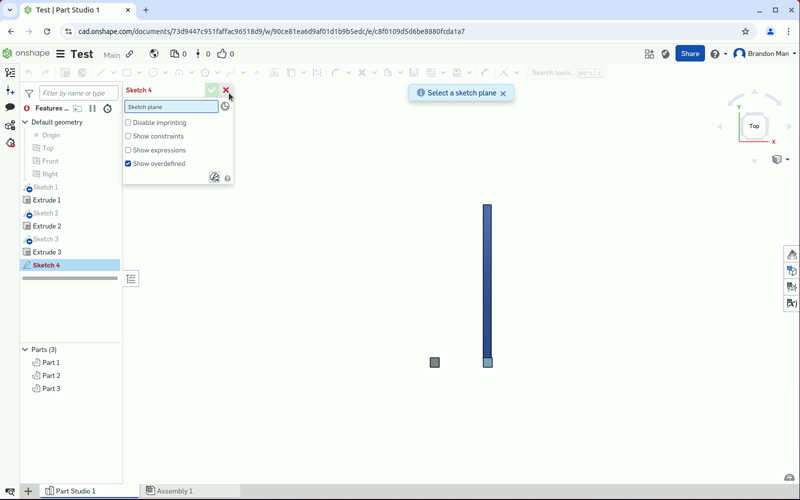
mouse_move(73, 150)
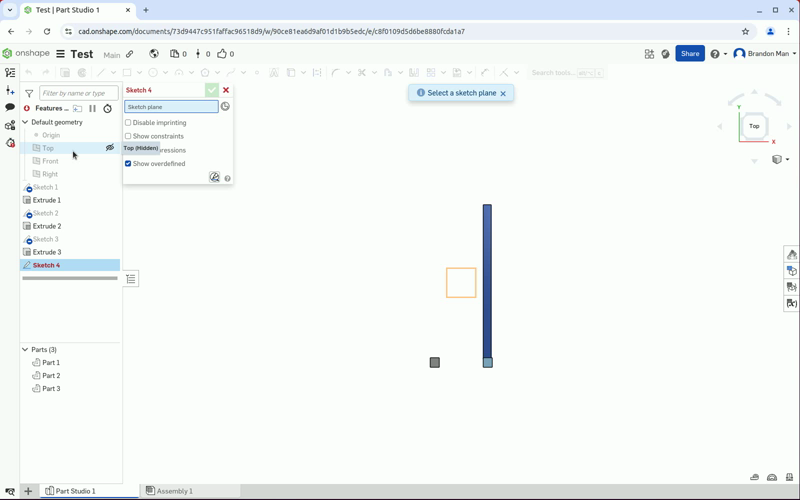
click(73, 150)
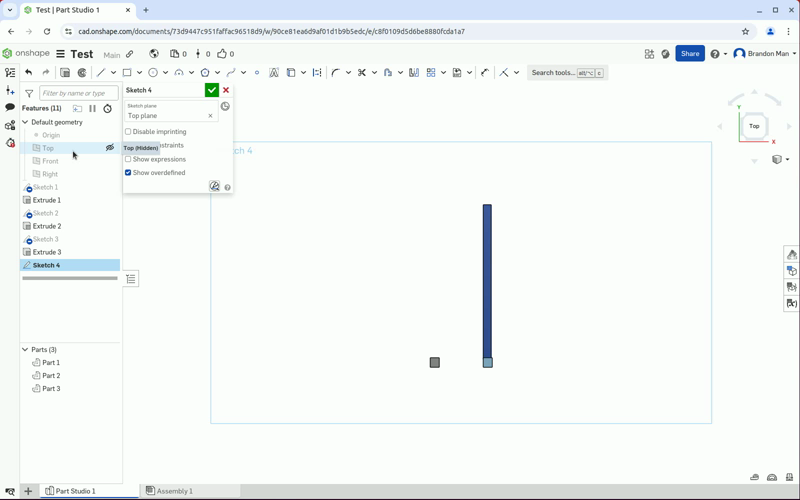
mouse_move(73, 352)
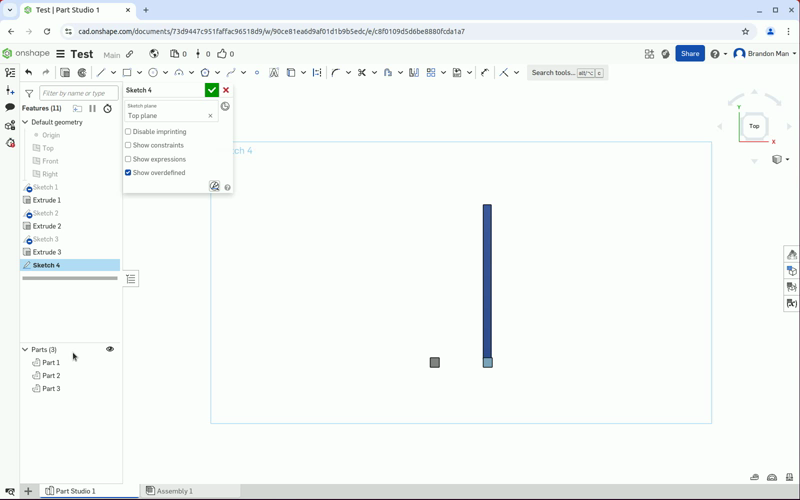
key(y)
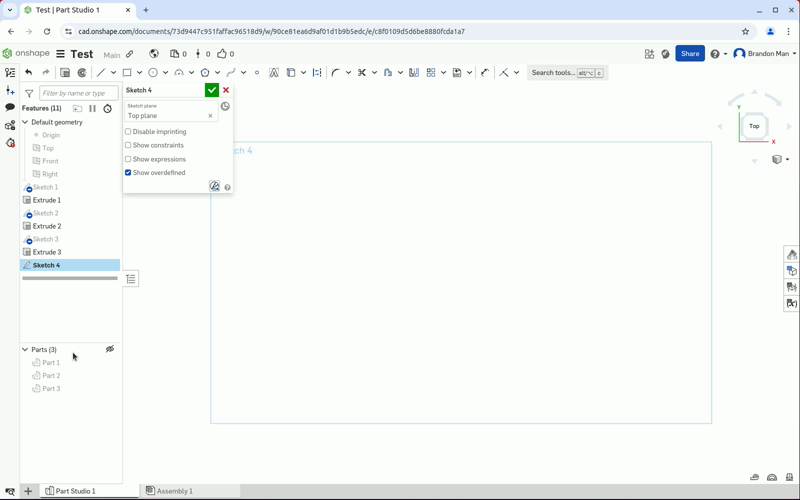
key(l)
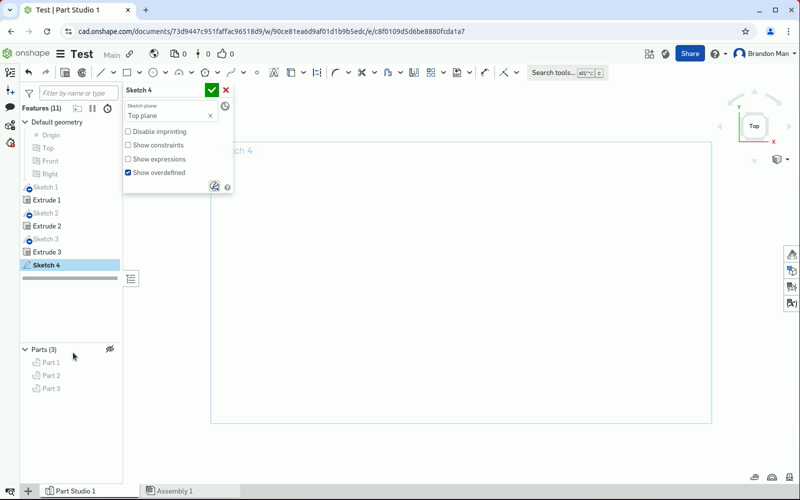
key_down(shift)
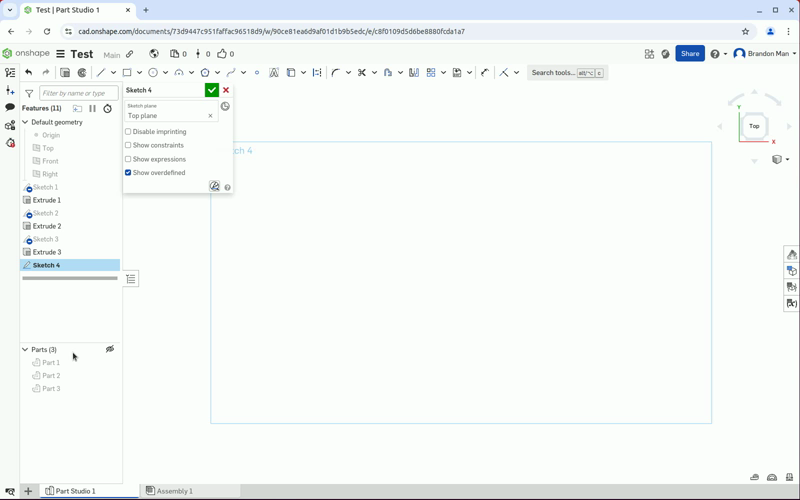
mouse_move(430, 359)
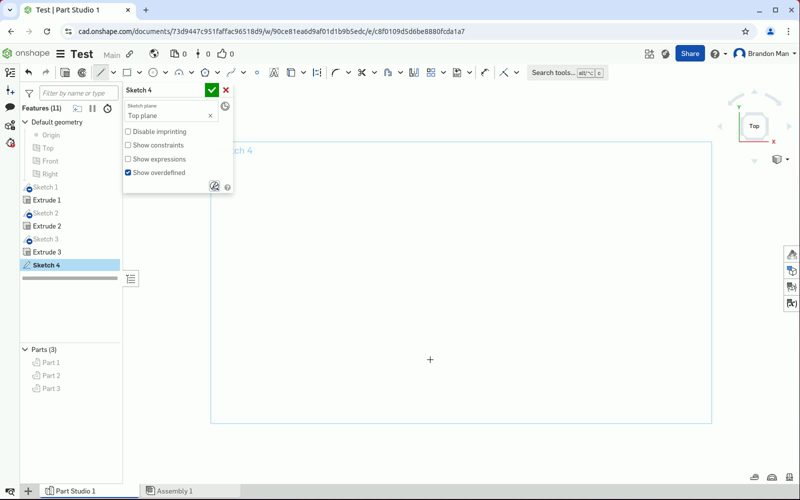
click(430, 359)
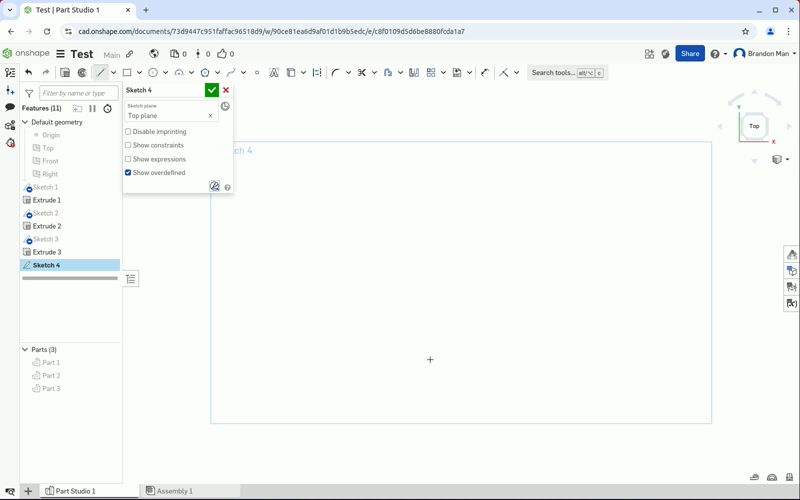
key_up(shift)
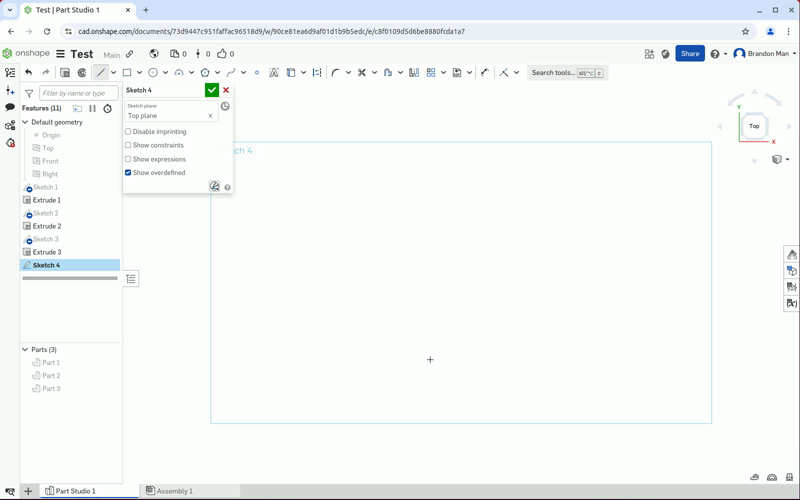
key_down(shift)
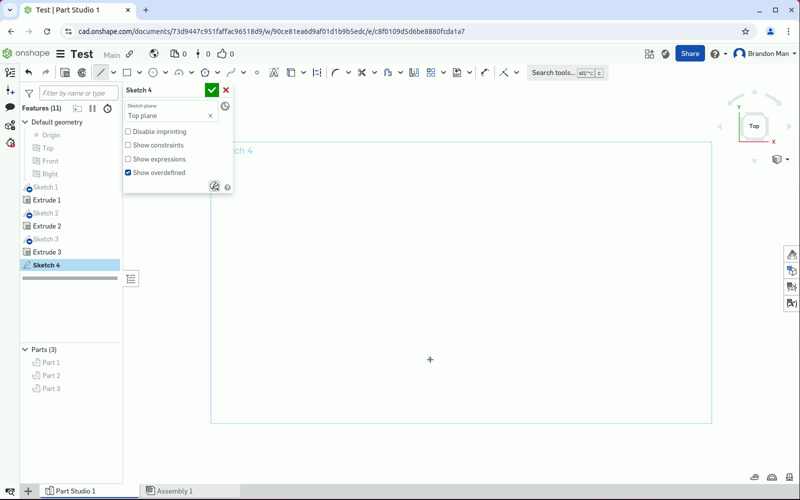
mouse_move(460, 359)
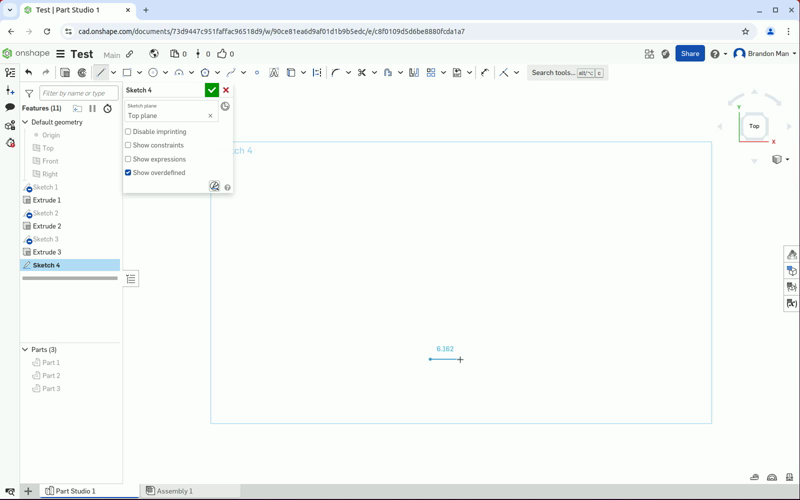
mouse_move(438, 359)
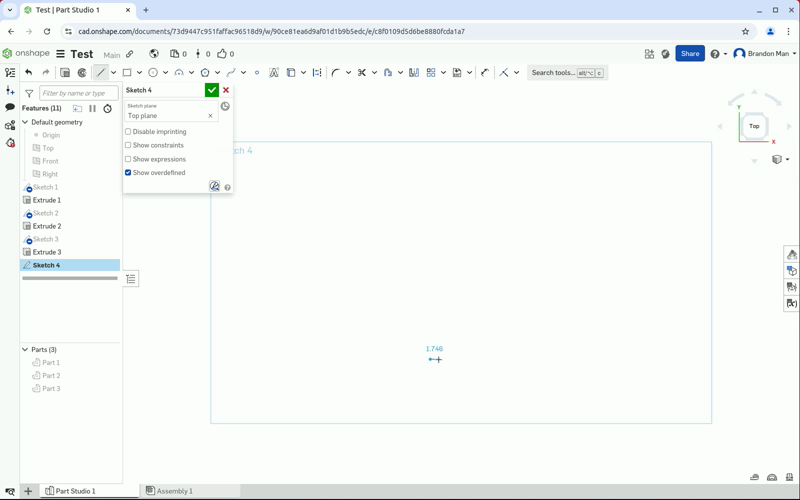
click(438, 359)
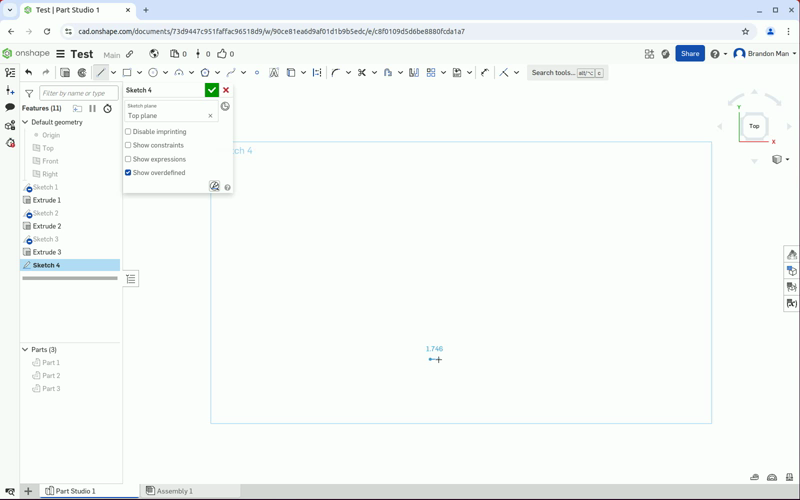
key_up(shift)
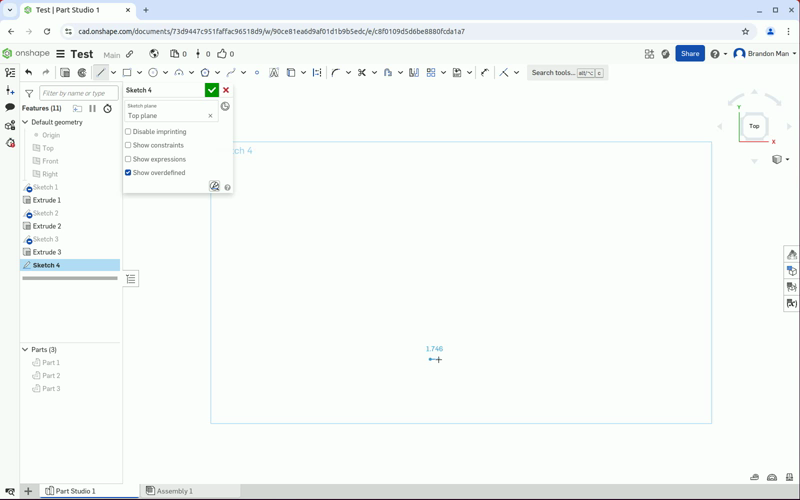
key_down(shift)
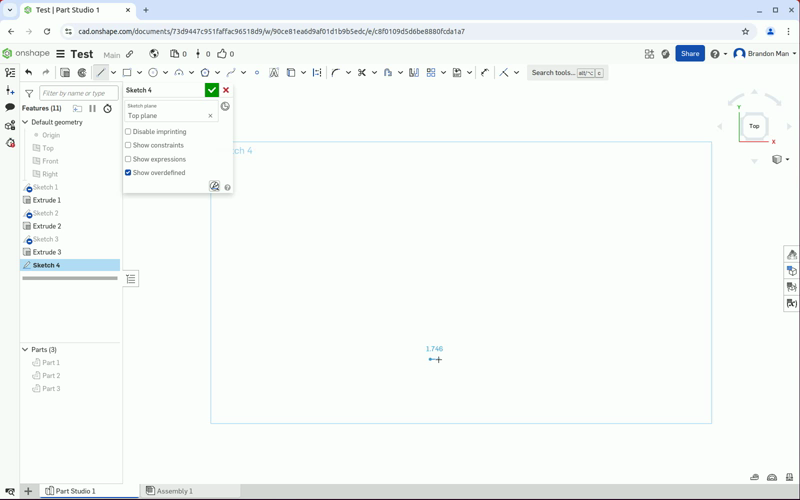
mouse_move(438, 204)
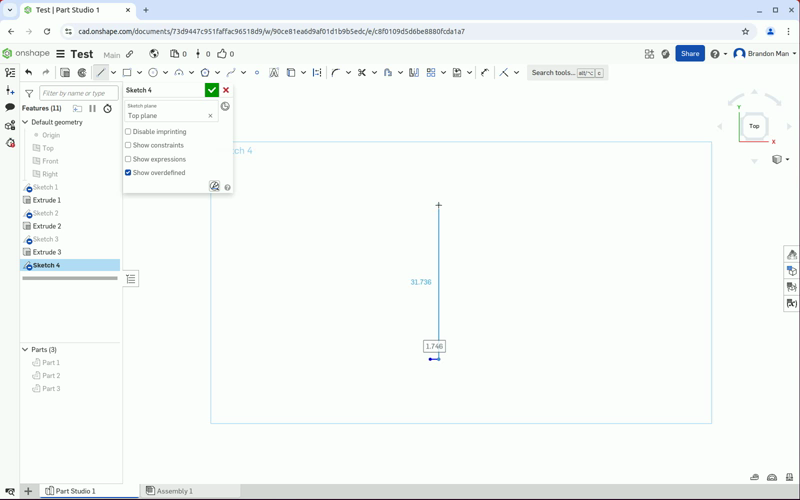
click(438, 204)
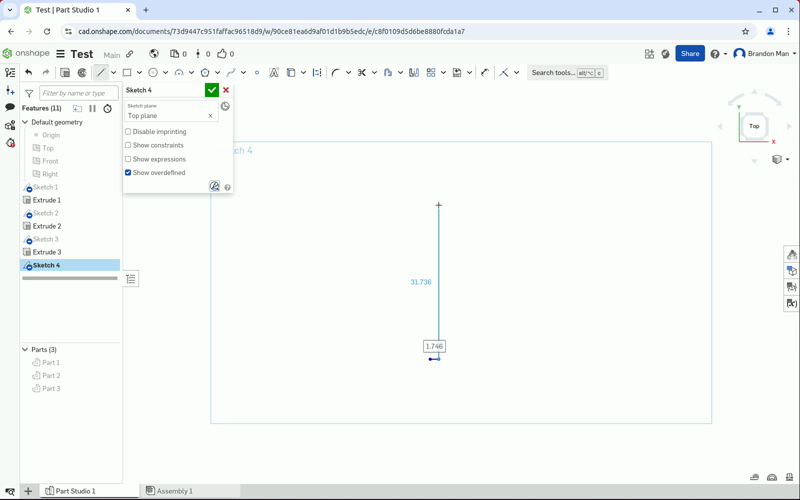
key_up(shift)
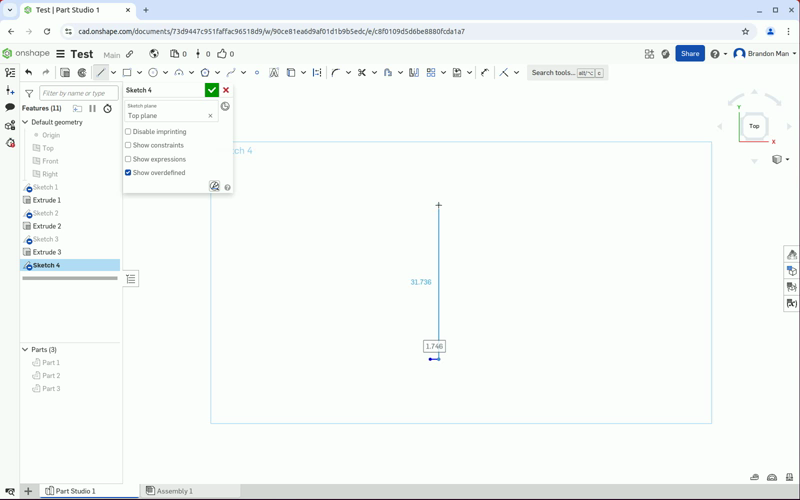
key_down(shift)
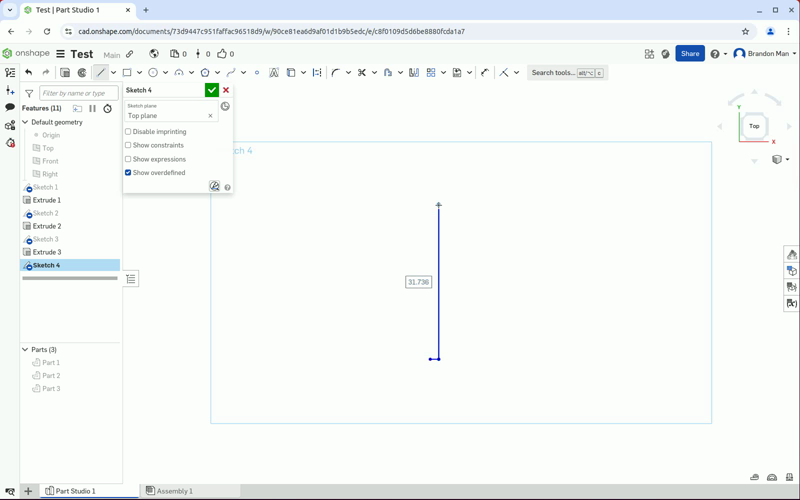
mouse_move(468, 204)
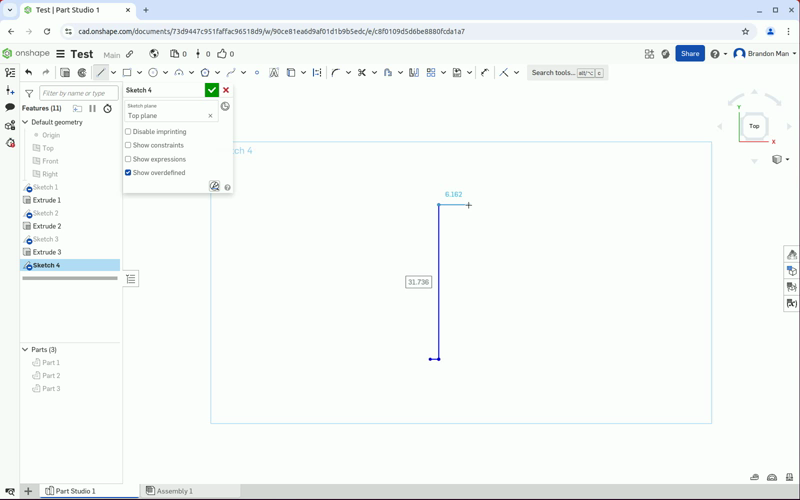
mouse_move(430, 204)
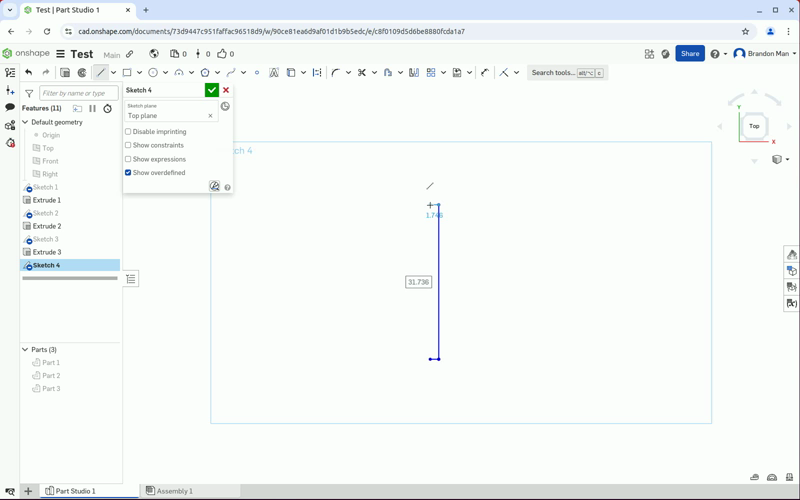
click(430, 204)
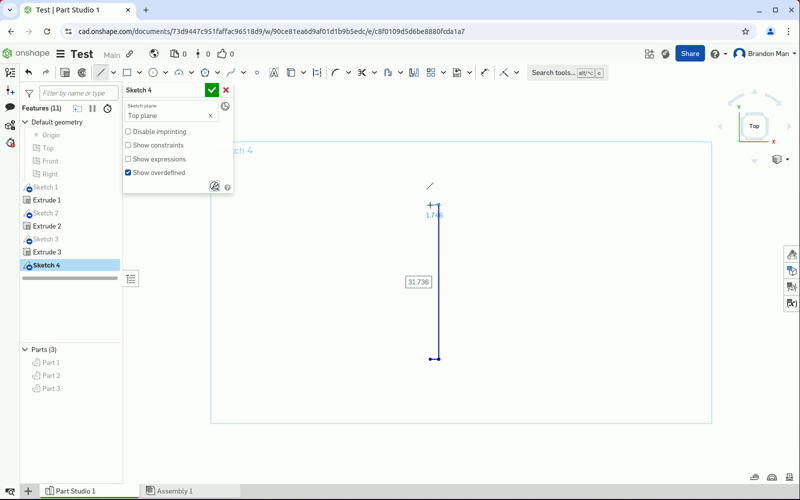
key_up(shift)
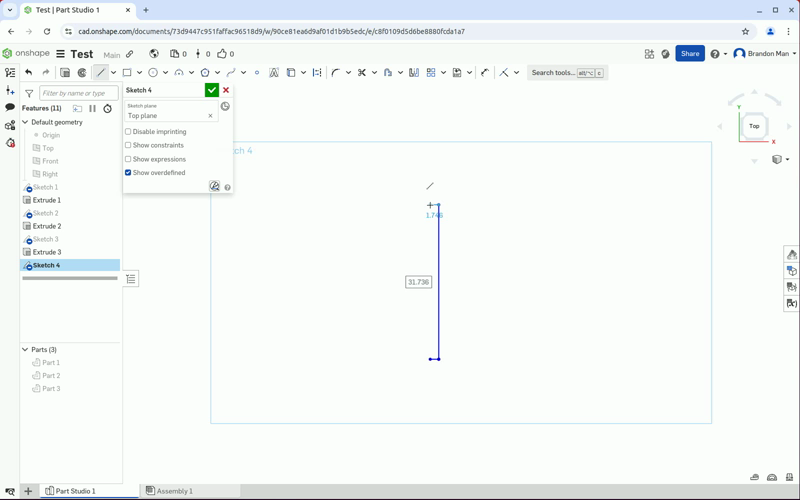
key_down(shift)
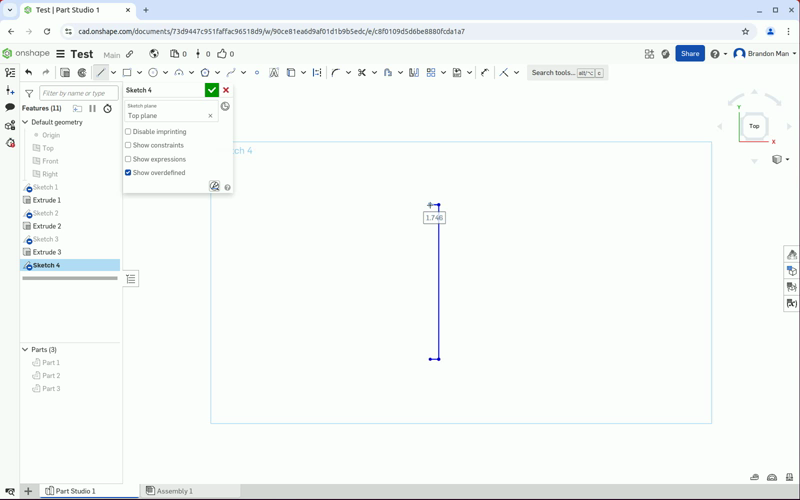
mouse_move(430, 359)
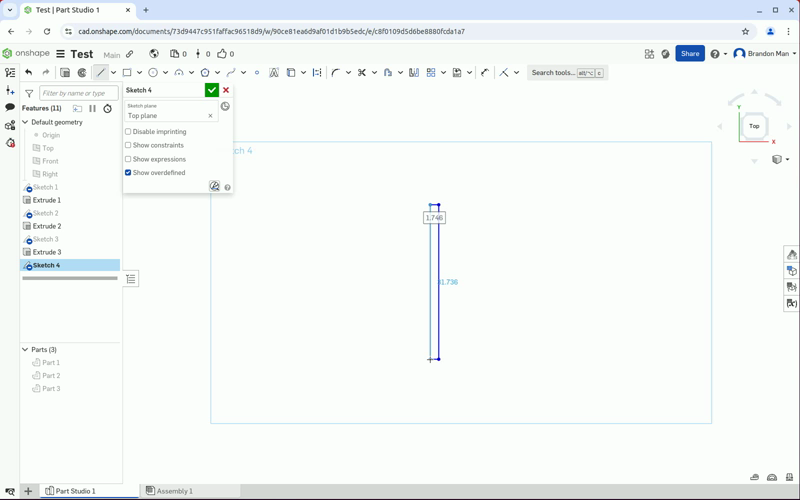
key_up(shift)
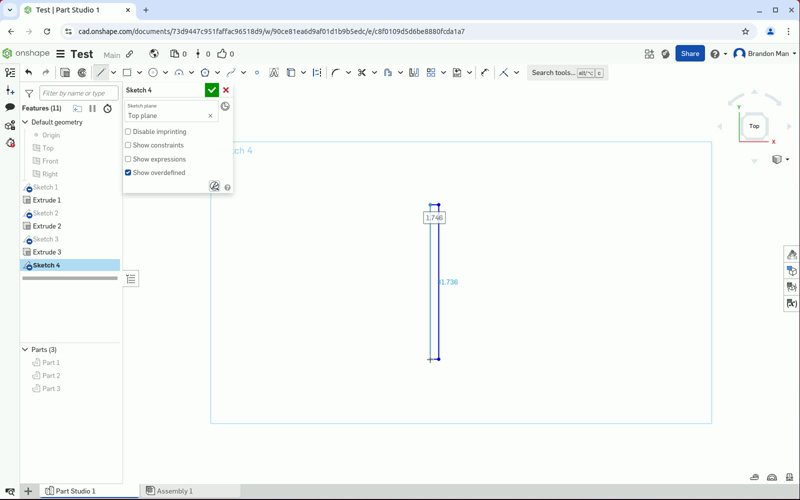
click(430, 359)
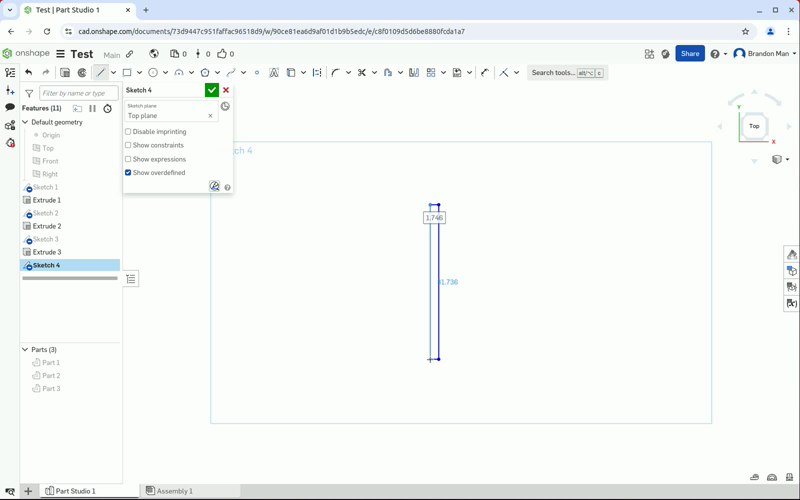
key(esc)
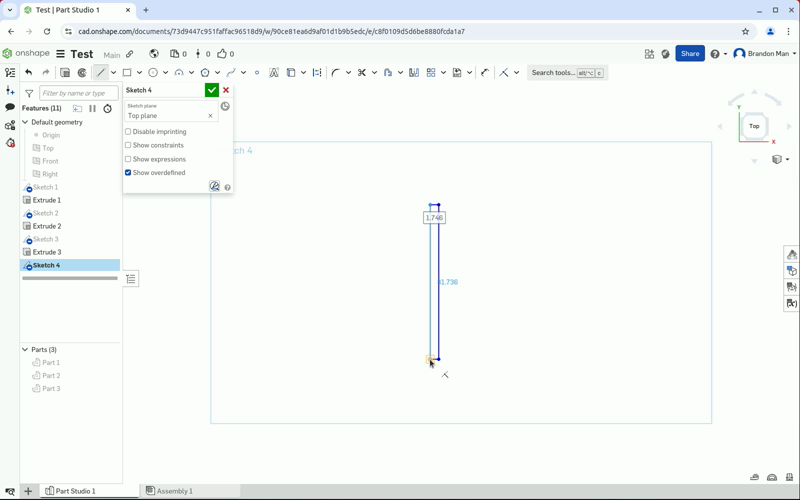
mouse_move(433, 304)
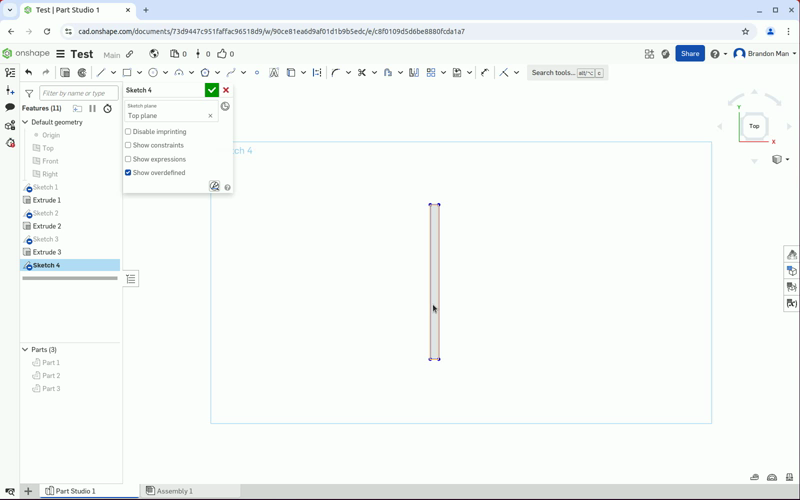
scroll(6)
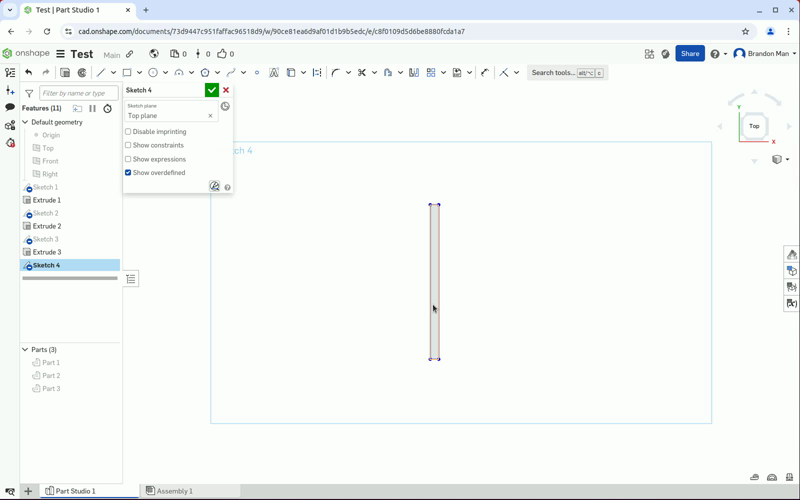
scroll(6)
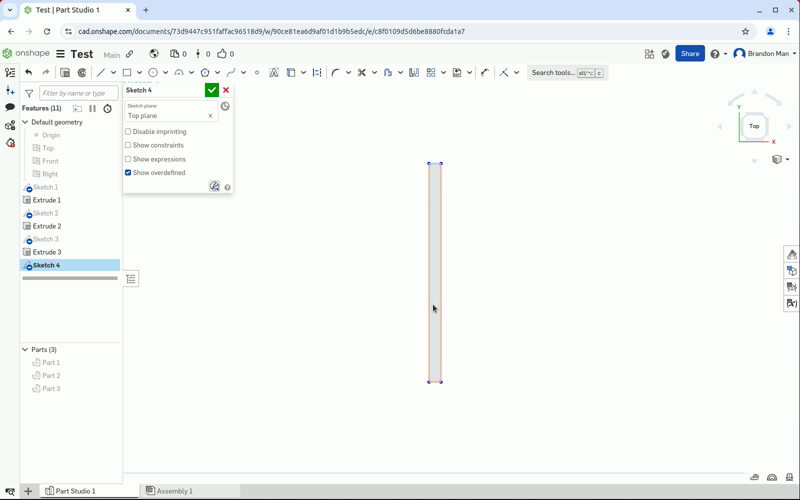
scroll(6)
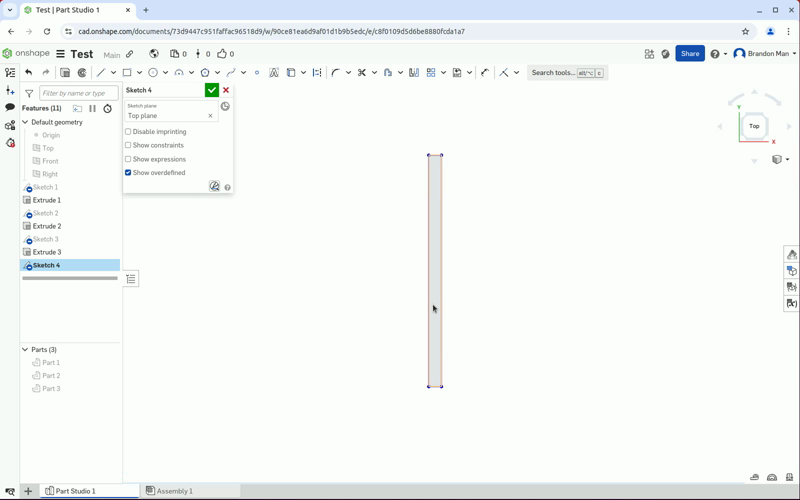
scroll(6)
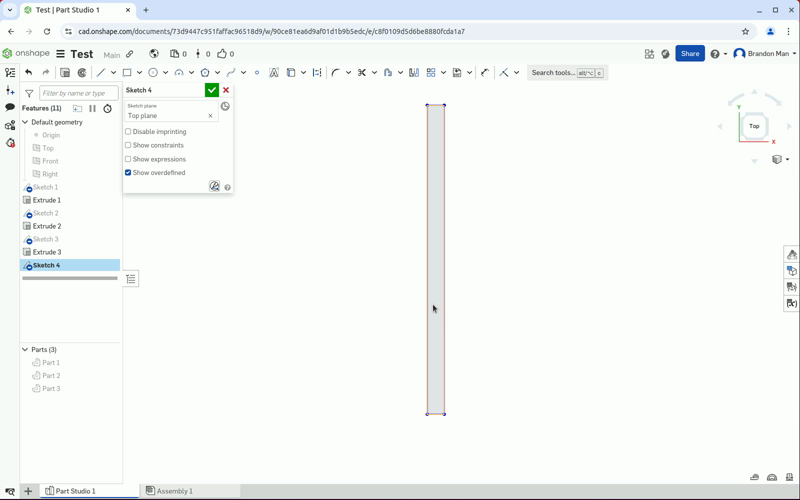
scroll(6)
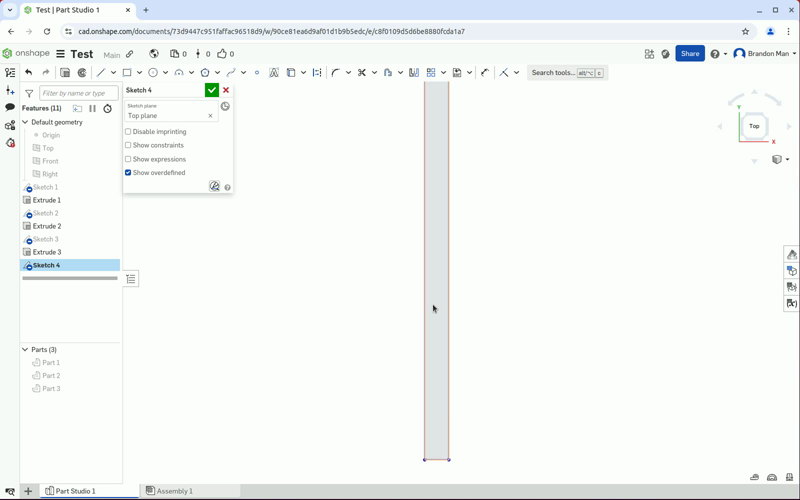
scroll(6)
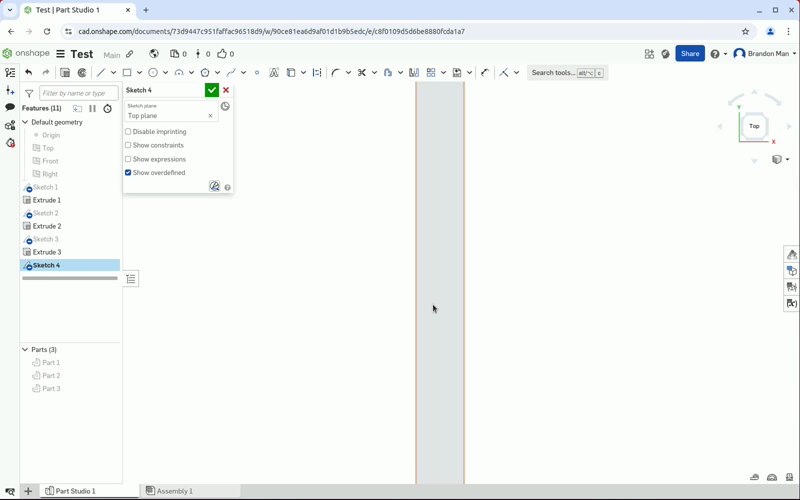
scroll(6)
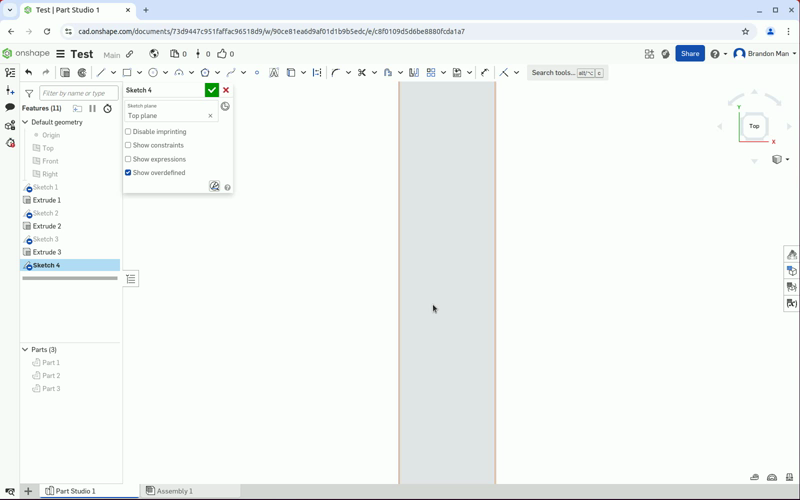
click(433, 304)
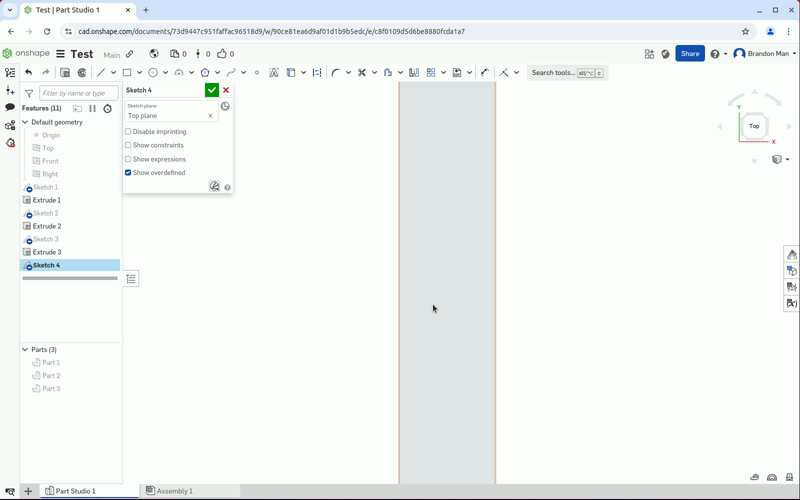
scroll(-6)
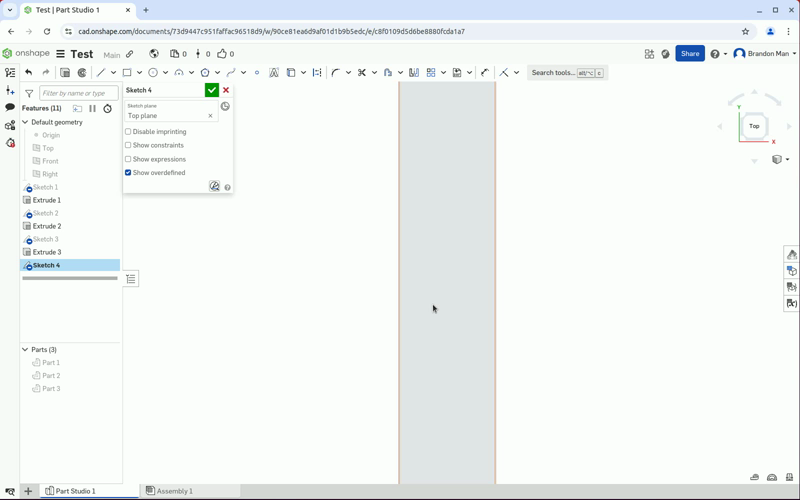
scroll(-6)
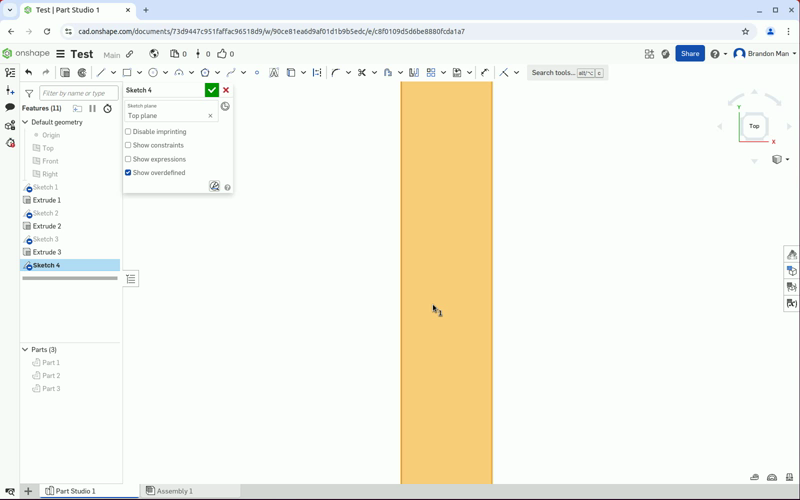
scroll(-6)
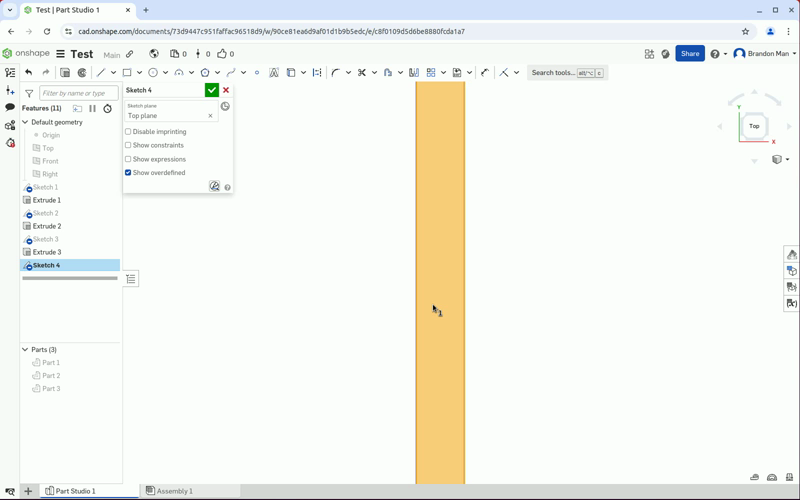
scroll(-6)
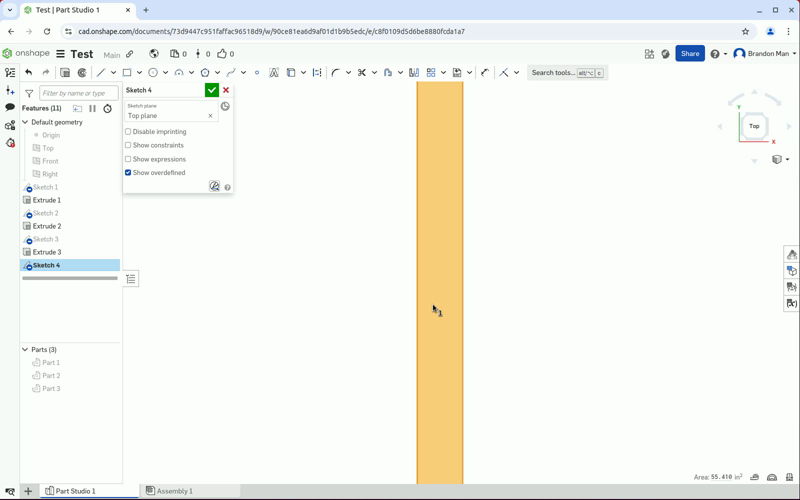
scroll(-6)
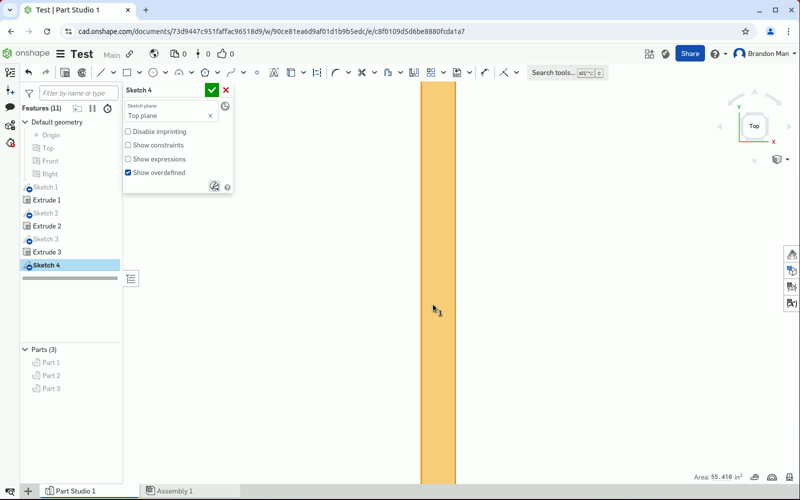
scroll(-6)
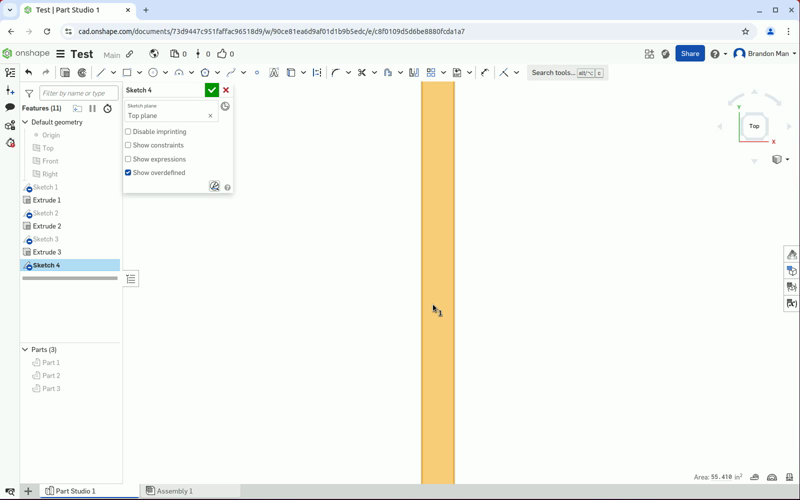
scroll(-6)
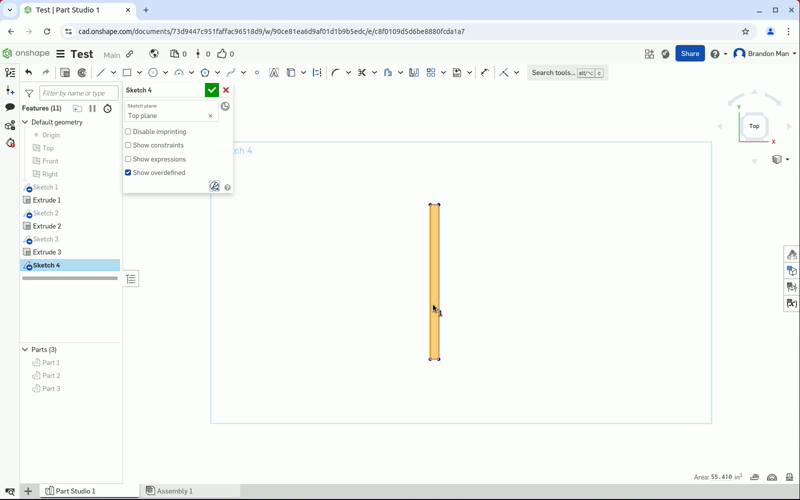
mouse_move(73, 352)
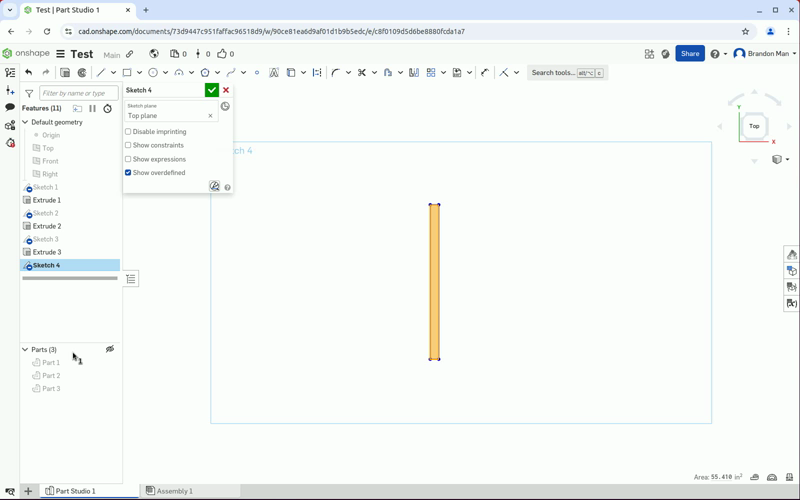
key(shift+y)
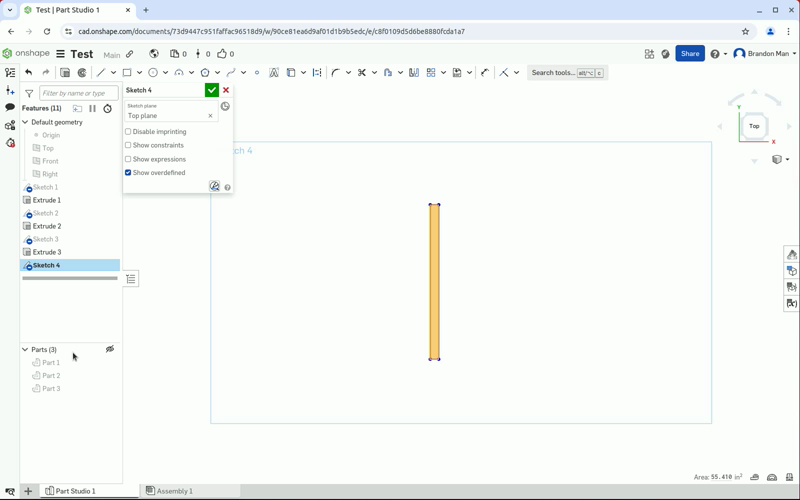
key(shift+e)
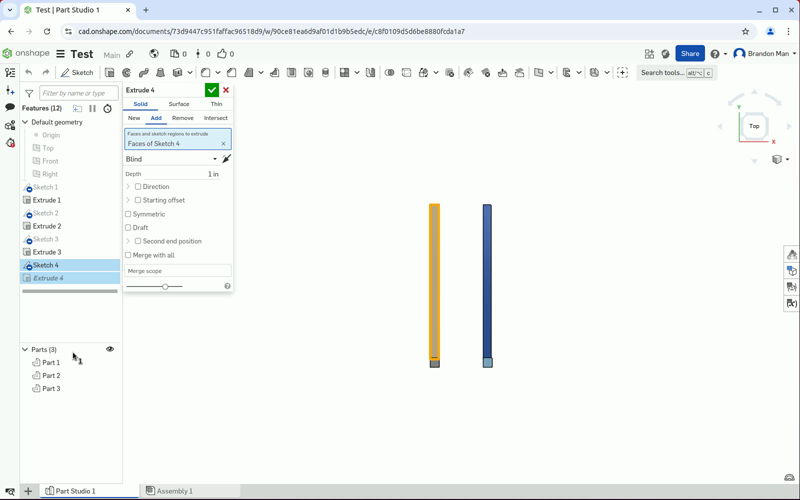
mouse_move(143, 106)
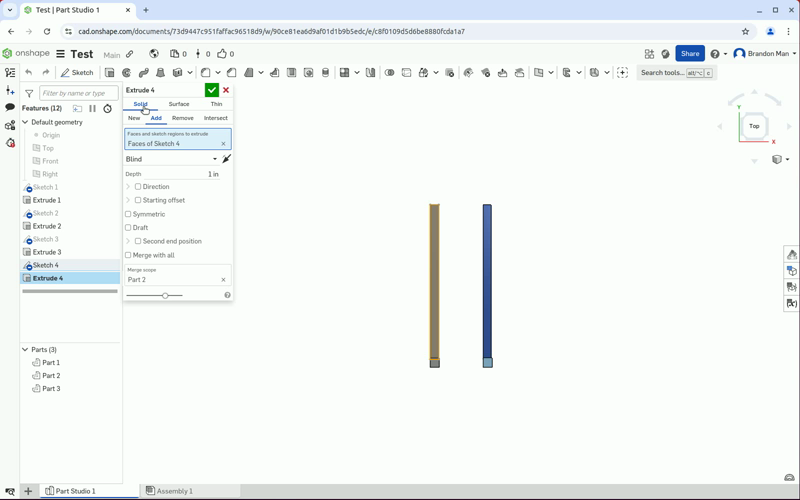
click(143, 106)
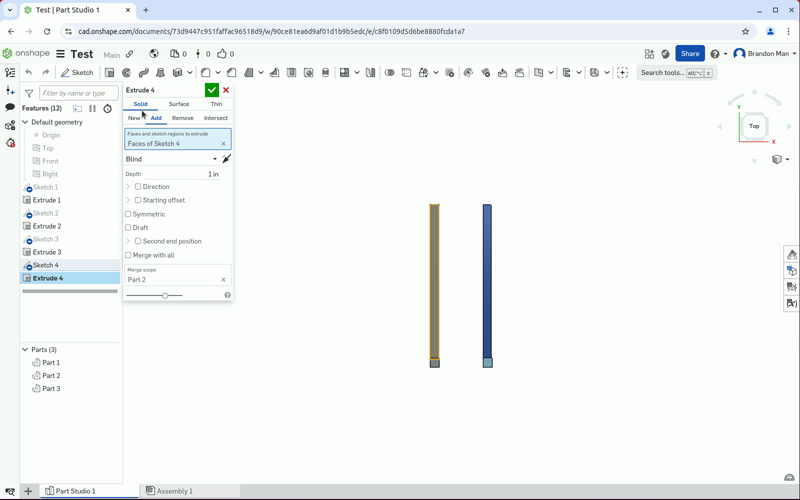
mouse_move(137, 120)
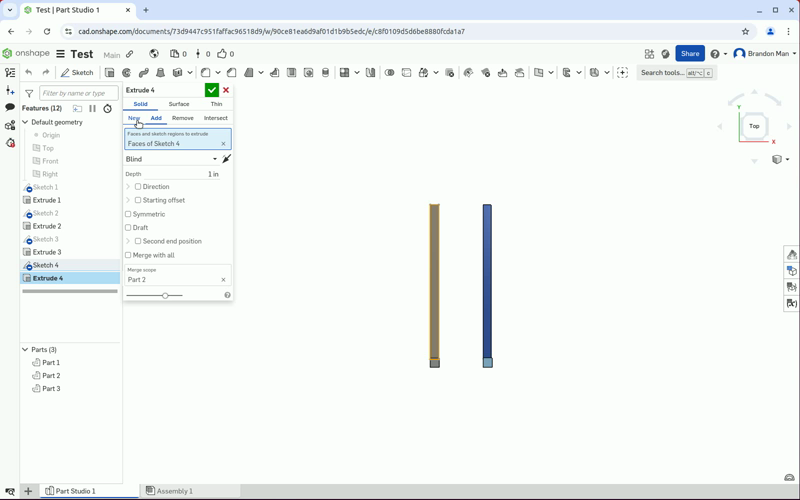
click(137, 120)
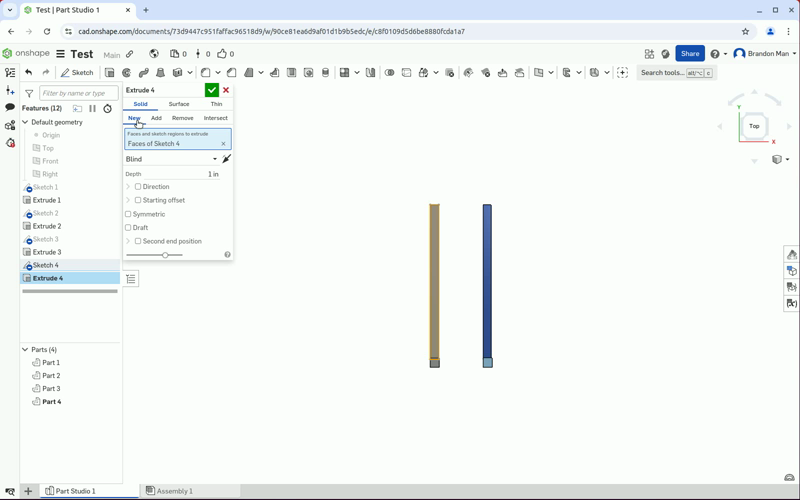
key(tab, 4)
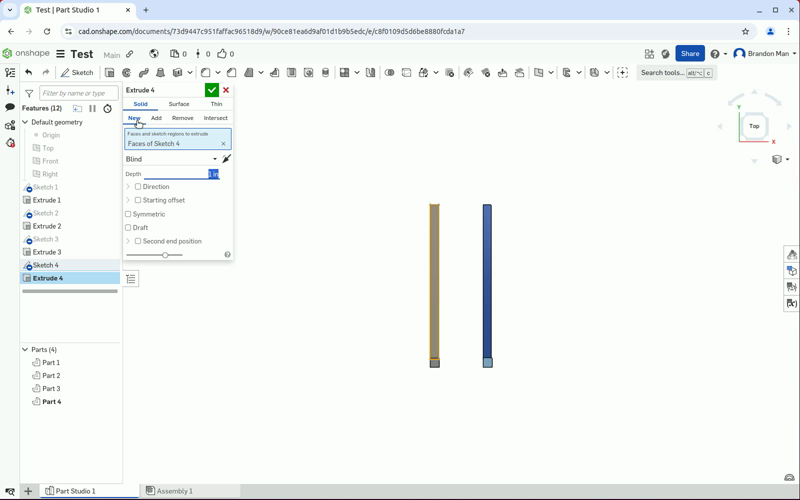
text(1.685)
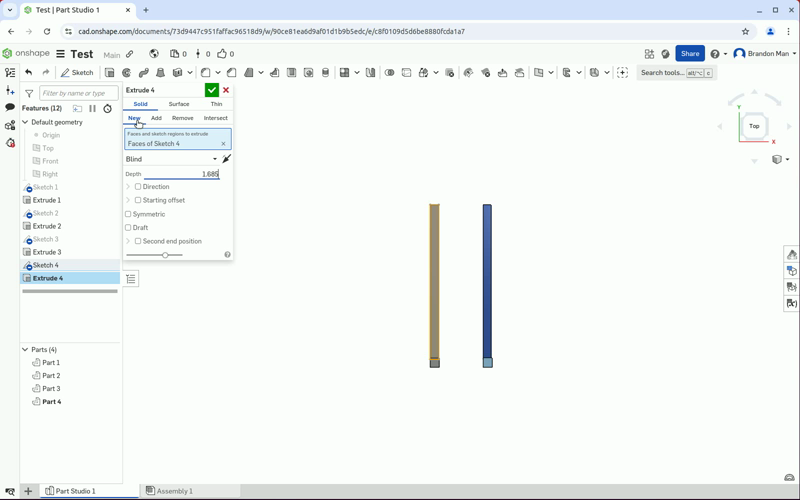
key(enter)
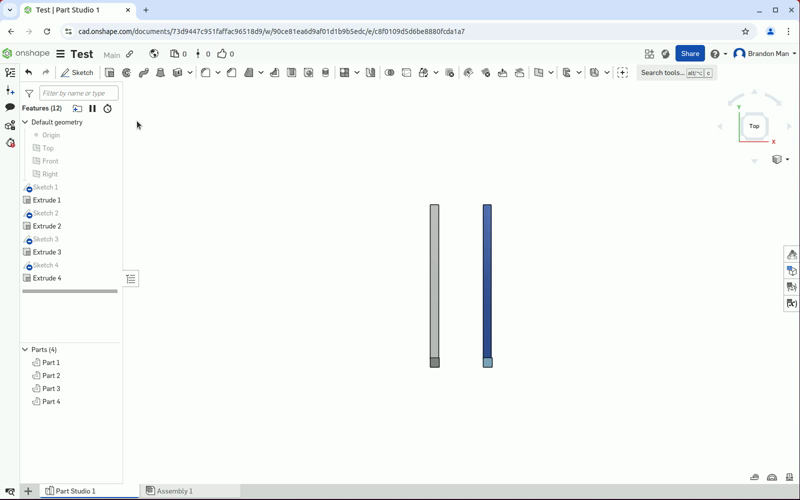
key(shift+h)
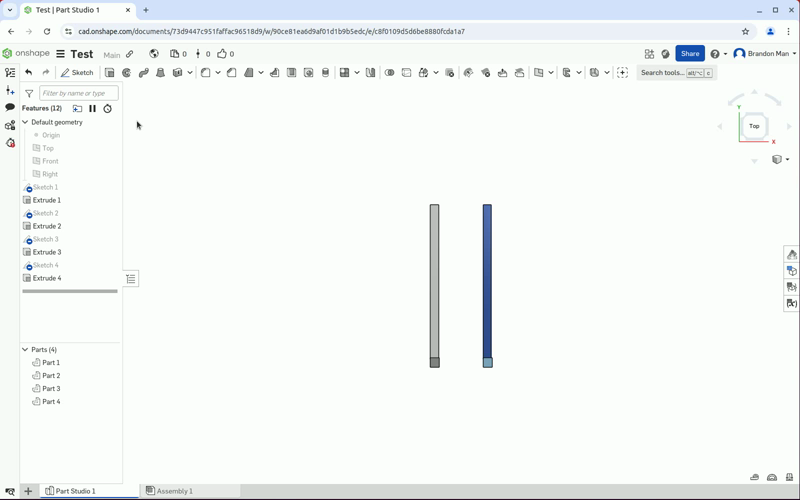
key(shift+h)
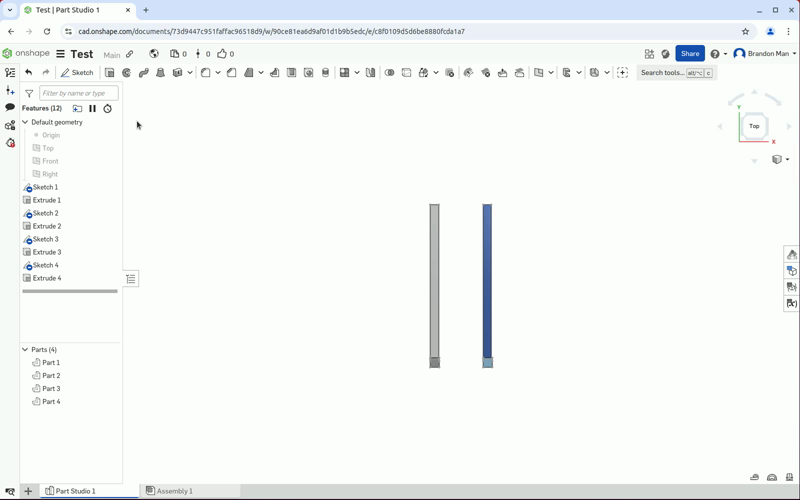
key(shift+7)
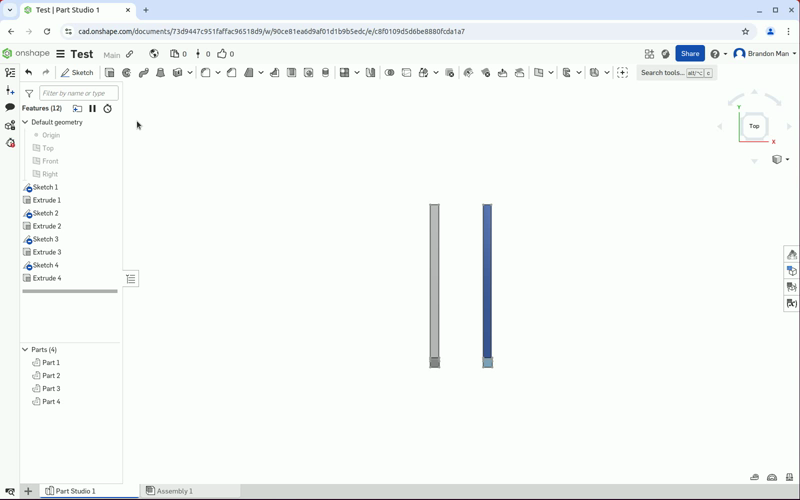
key(up, 3)
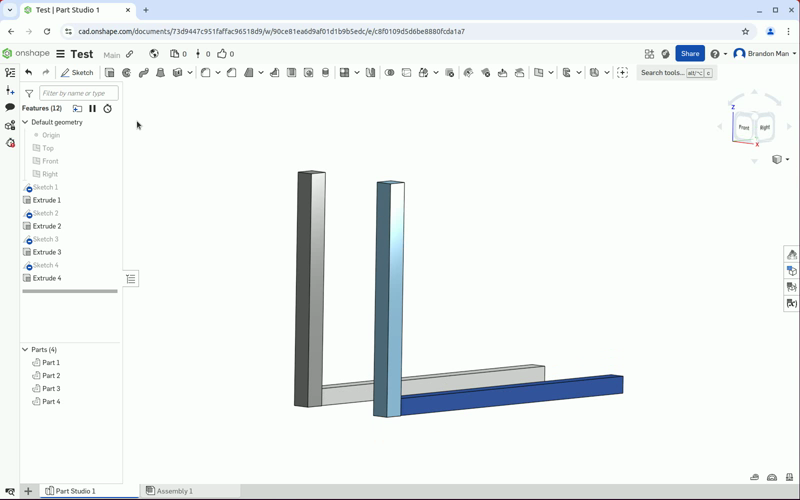
key(left, 3)
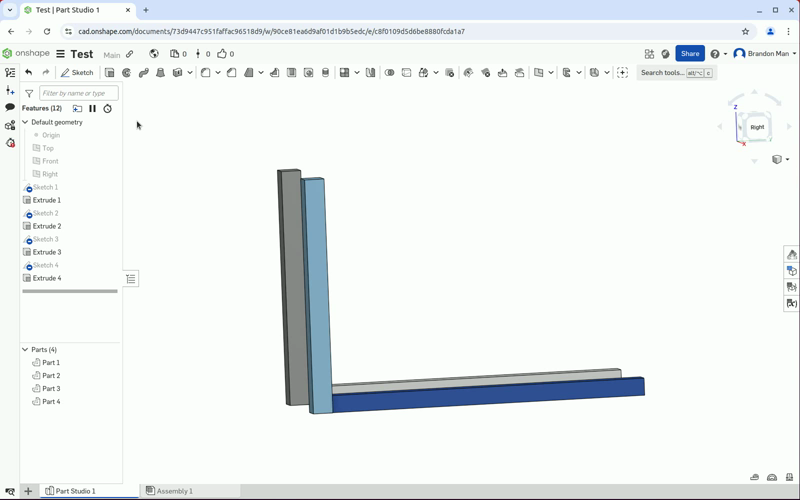
key(right, 3)
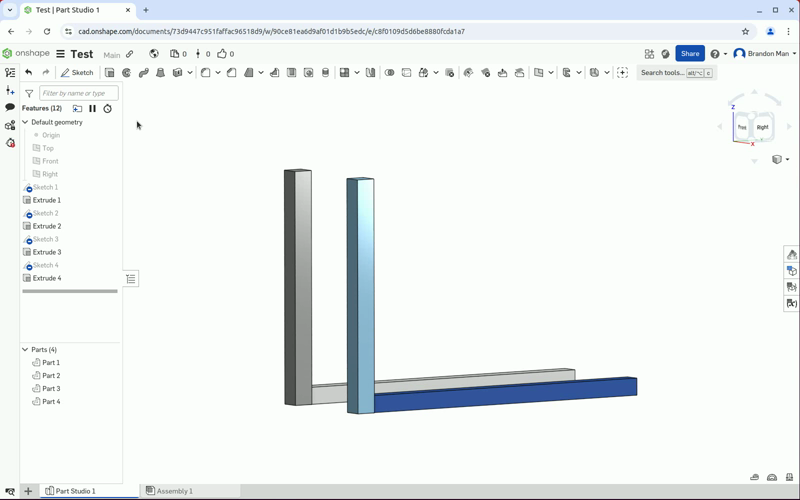
key(down, 3)
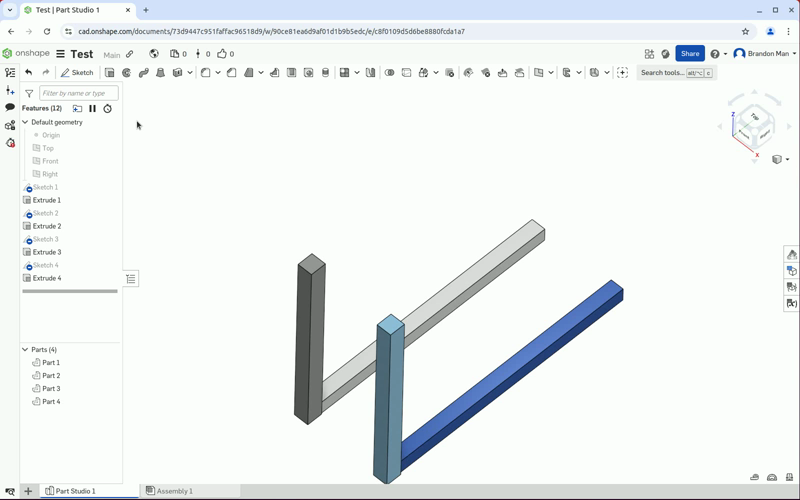
mouse_move(73, 189)
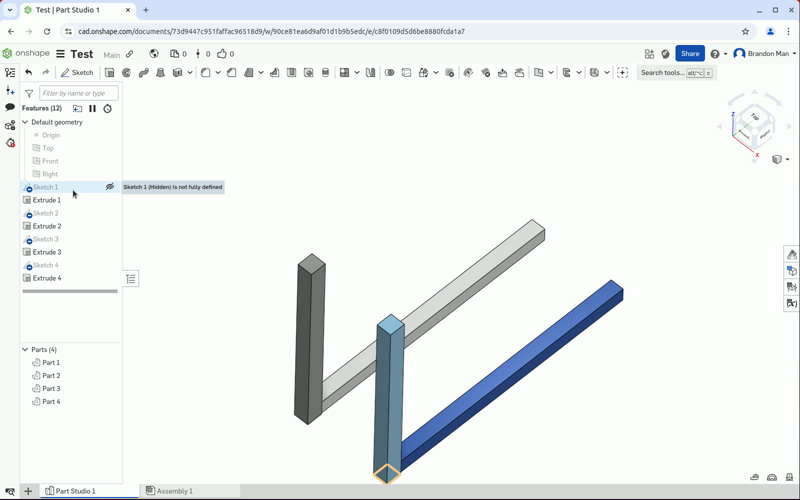
click(73, 189)